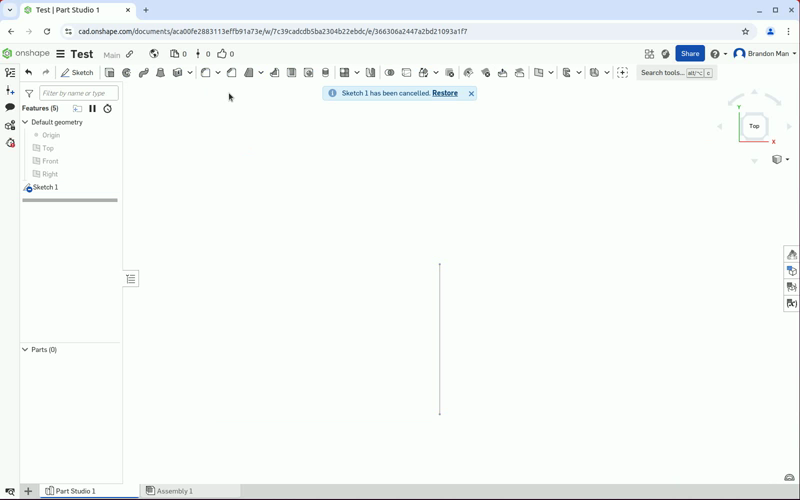
key(shift+h)
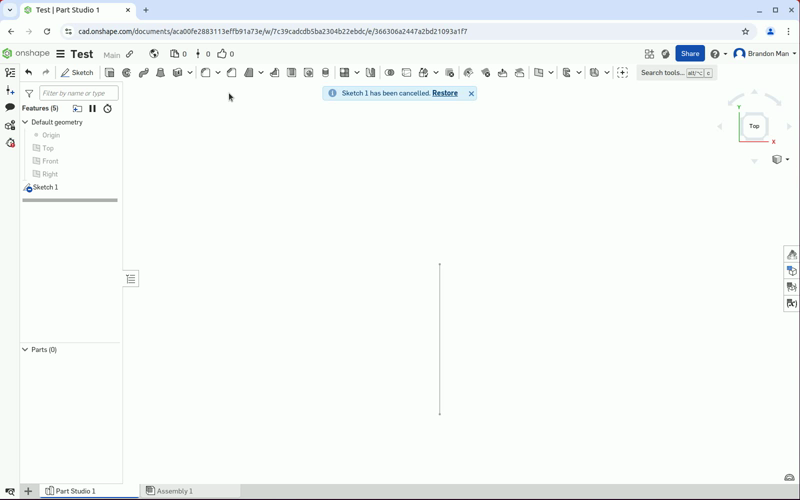
key(shift+s)
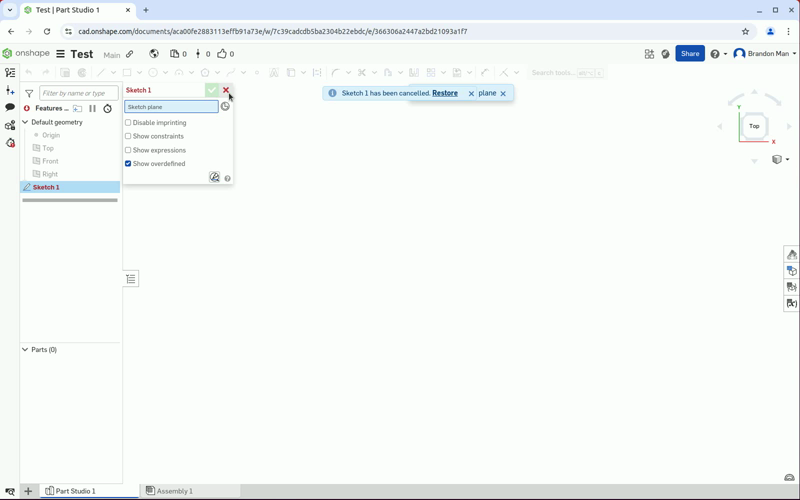
mouse_move(73, 150)
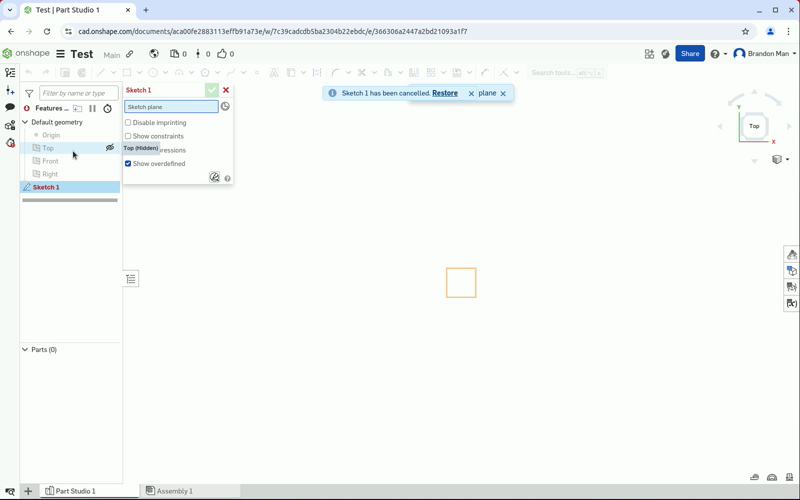
click(73, 150)
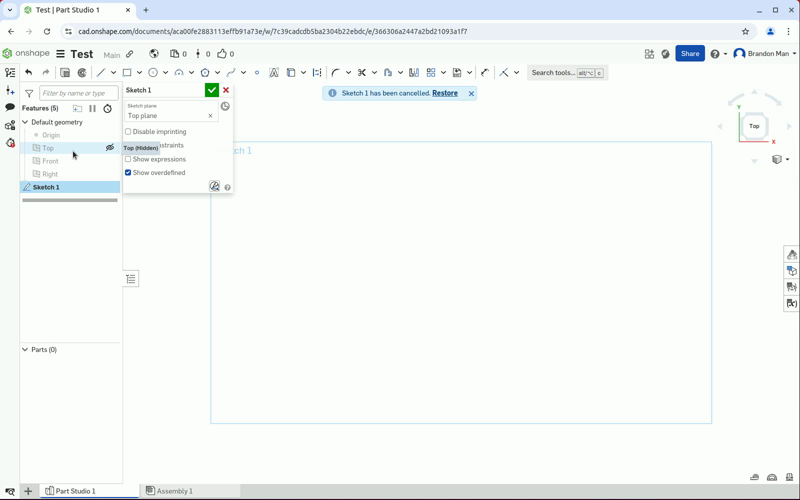
mouse_move(73, 352)
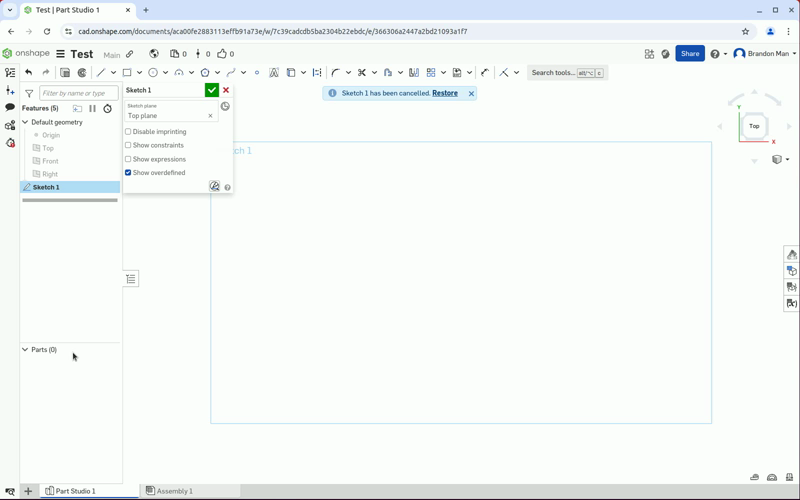
key(y)
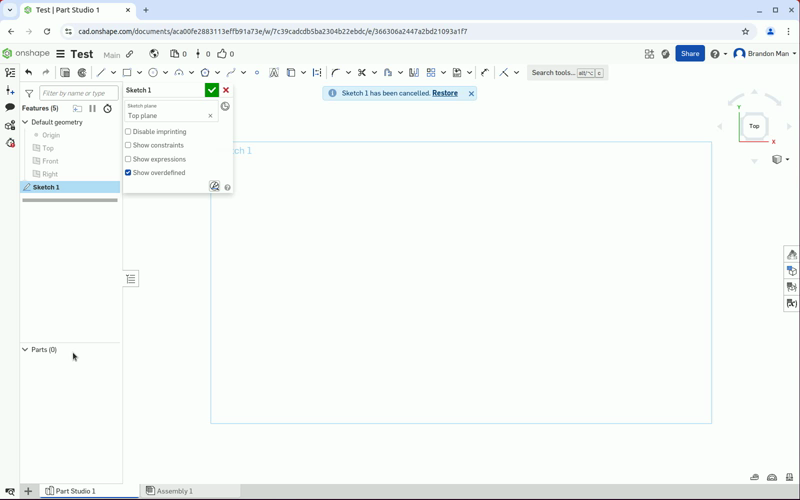
key(l)
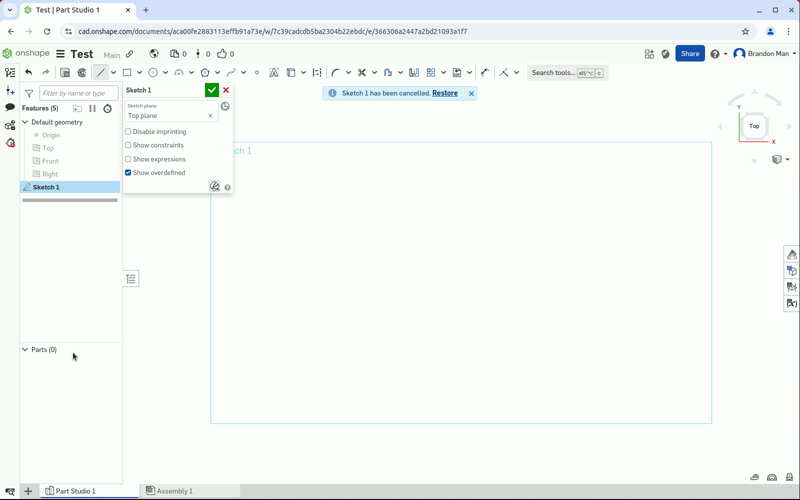
key_down(shift)
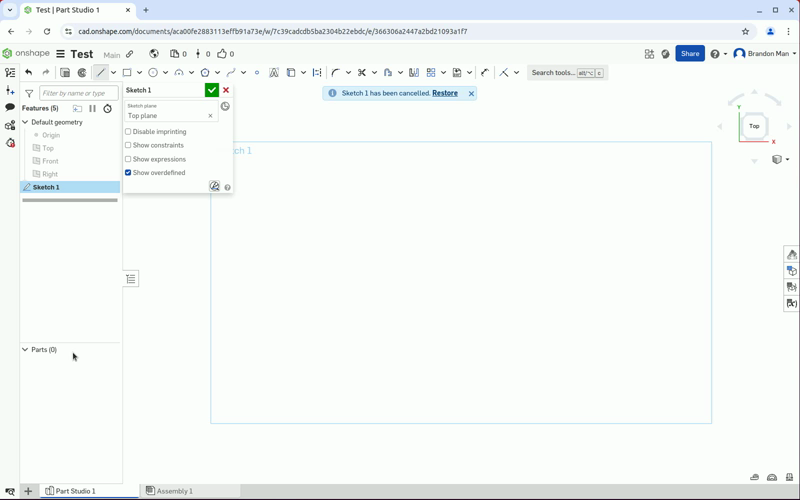
mouse_move(492, 318)
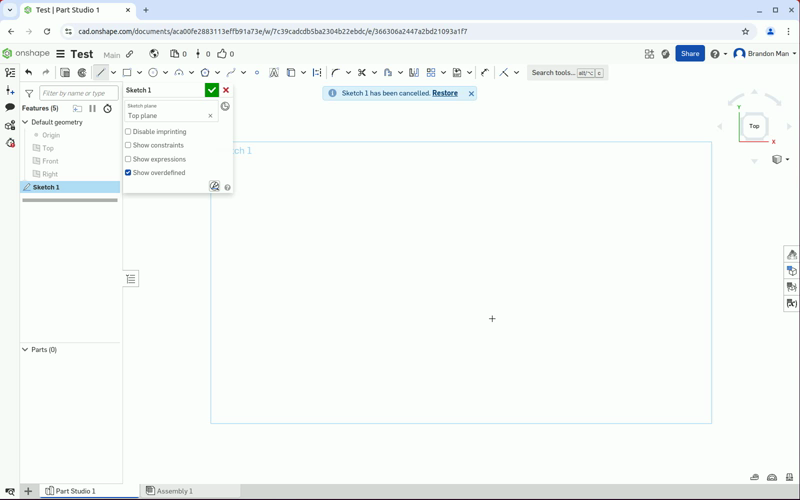
click(492, 318)
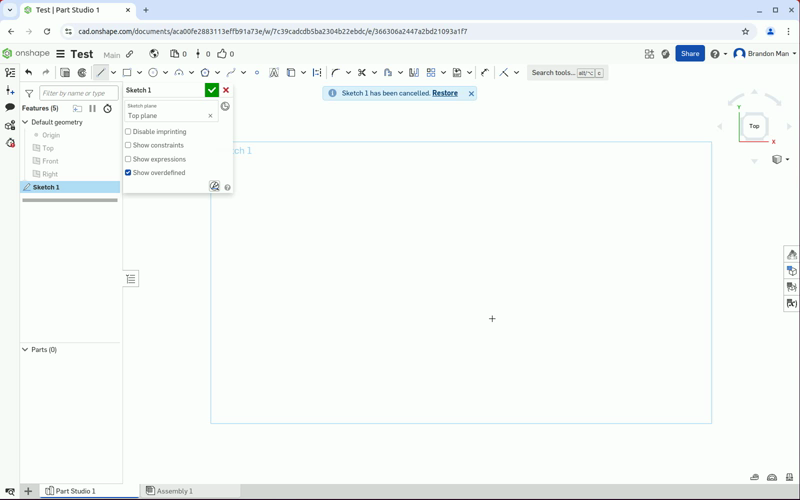
key_up(shift)
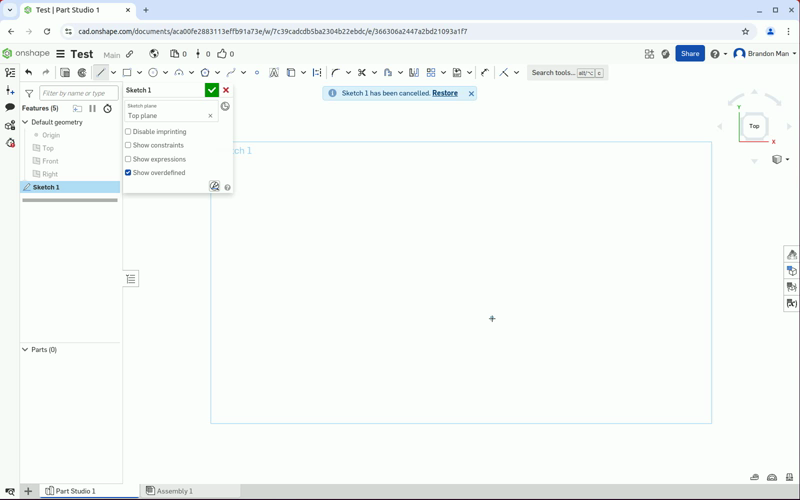
key_down(shift)
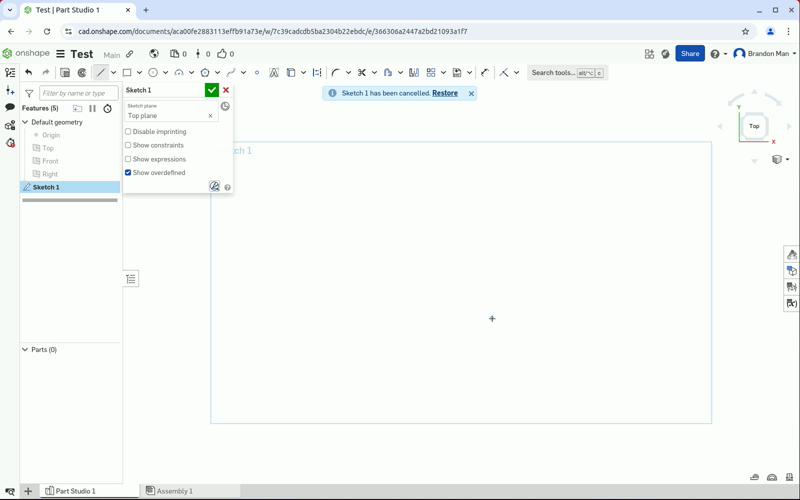
mouse_move(522, 318)
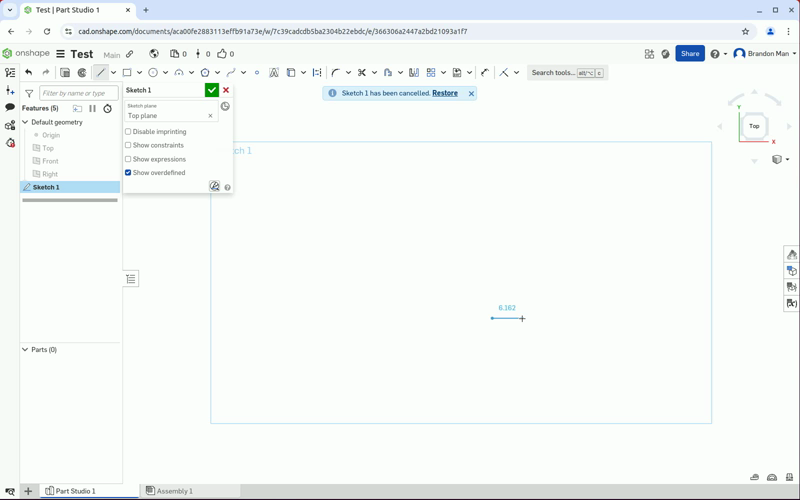
mouse_move(532, 318)
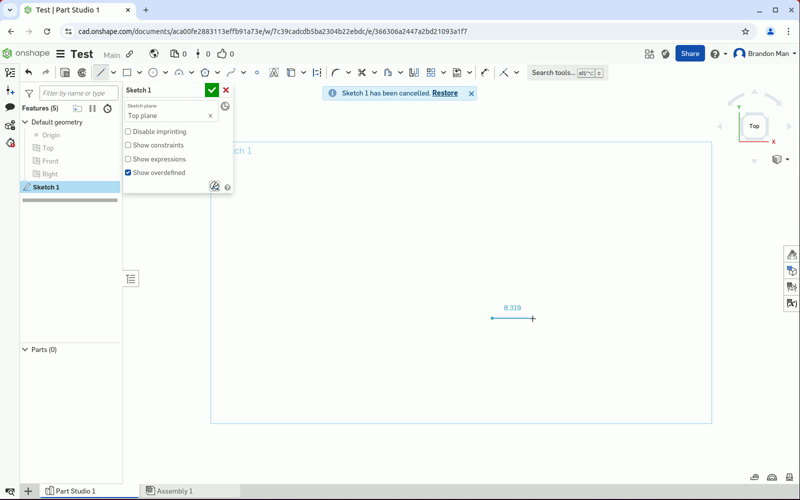
click(532, 318)
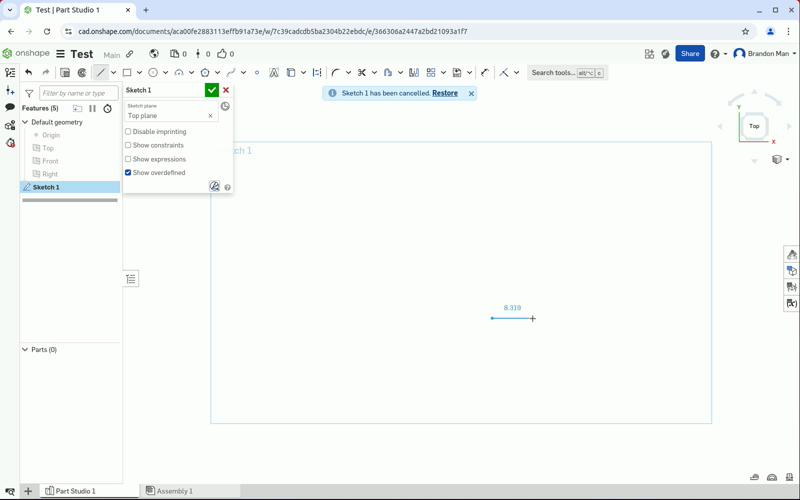
key_up(shift)
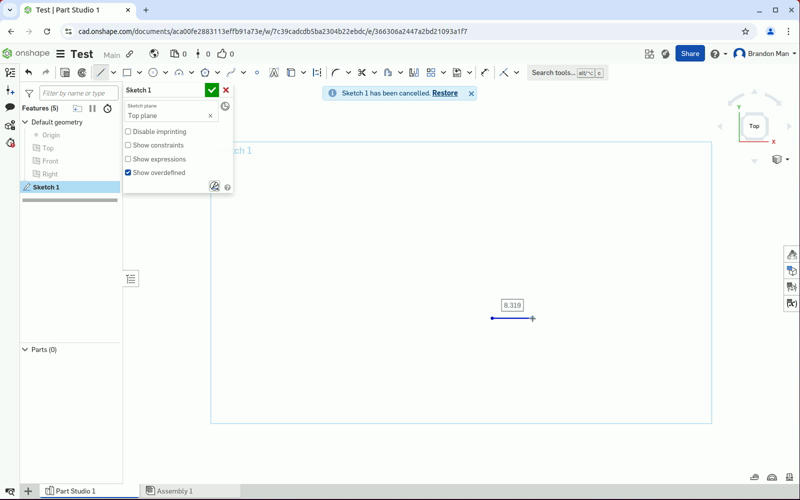
key_down(shift)
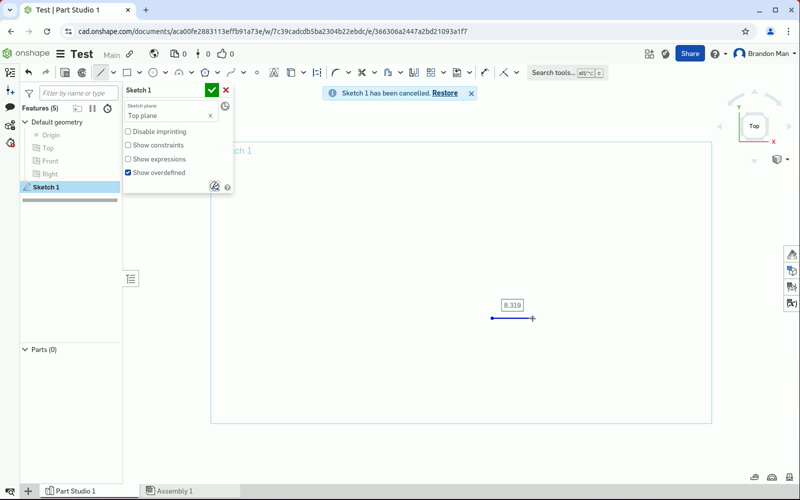
mouse_move(532, 246)
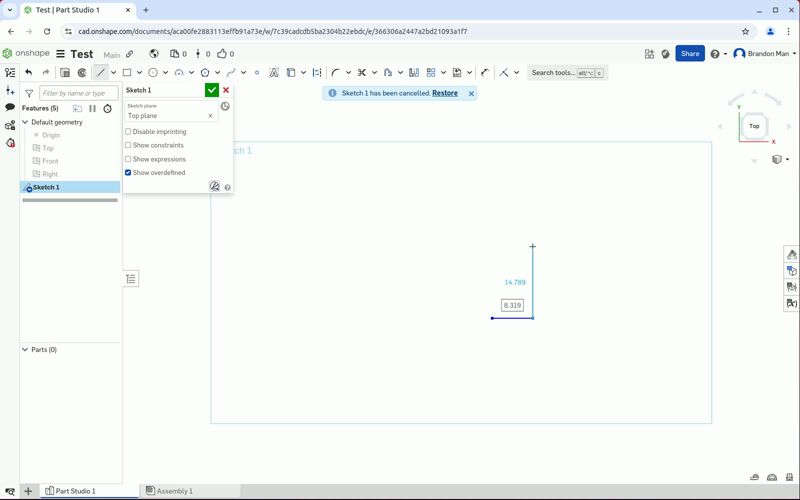
click(532, 246)
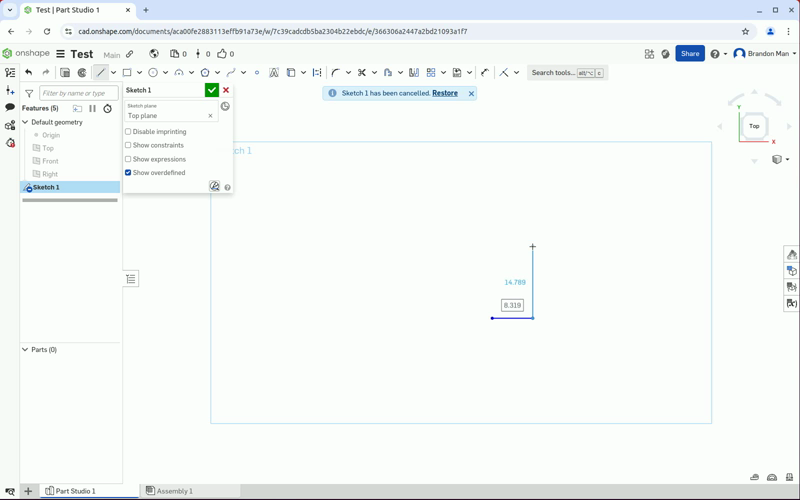
key_up(shift)
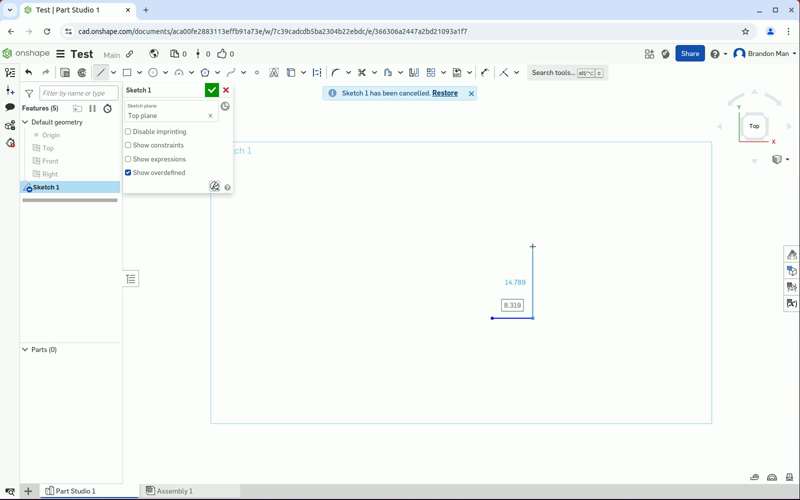
key_down(shift)
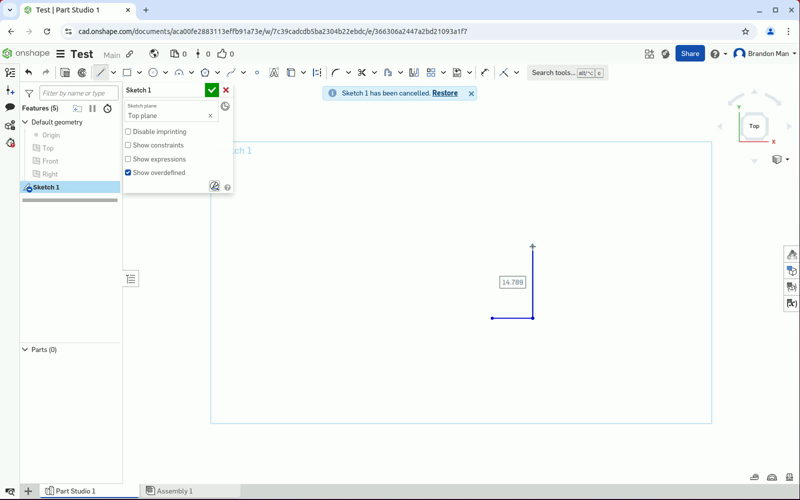
mouse_move(562, 246)
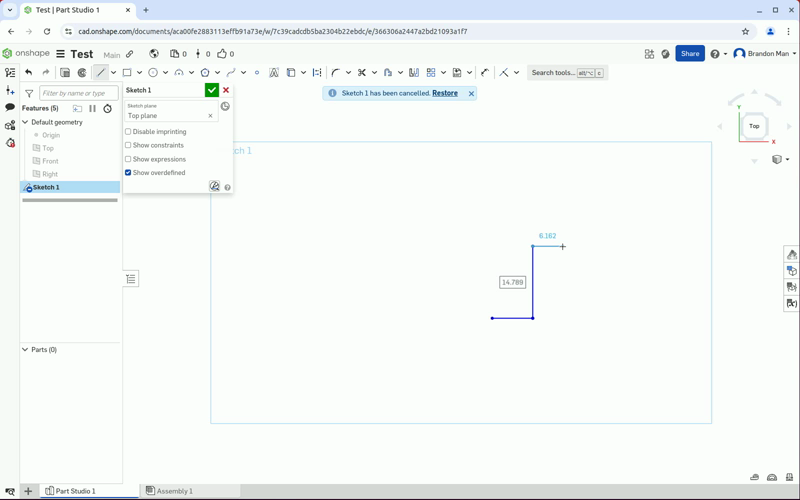
mouse_move(492, 246)
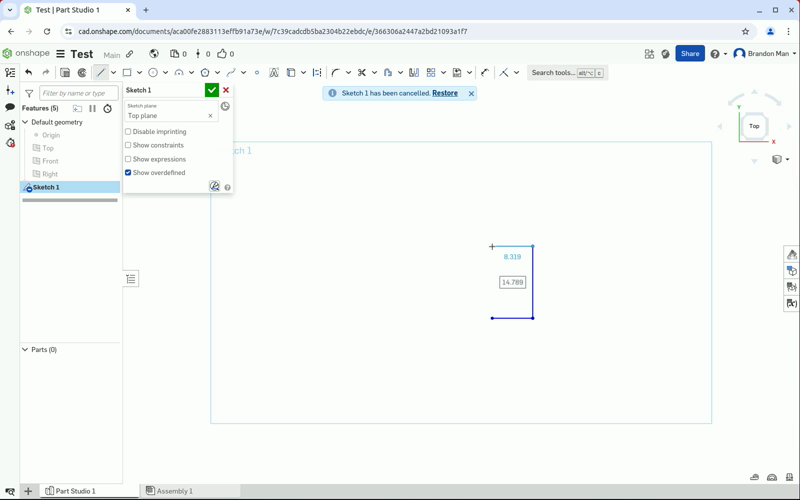
click(492, 246)
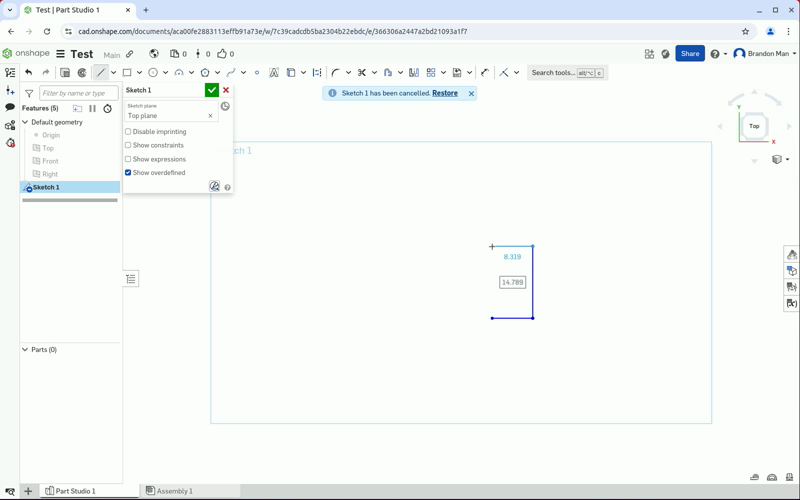
key_up(shift)
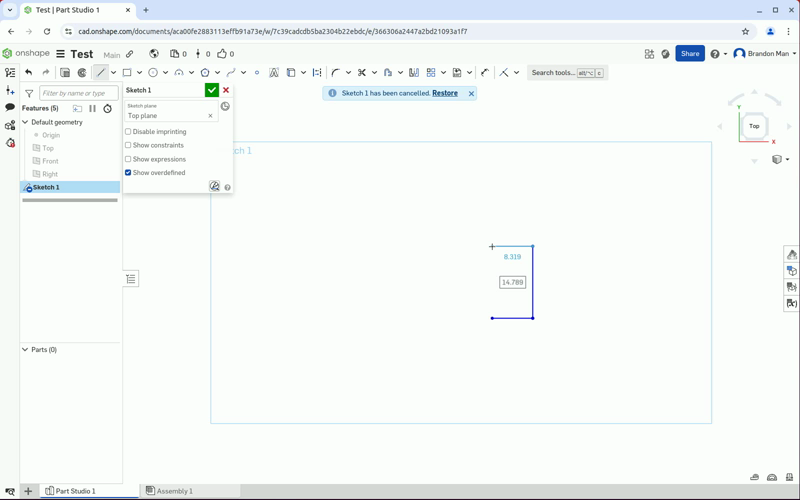
key(esc)
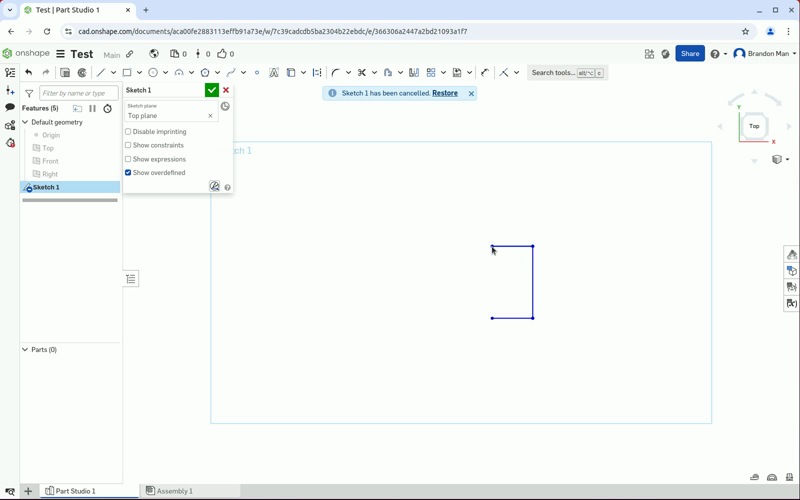
key(a)
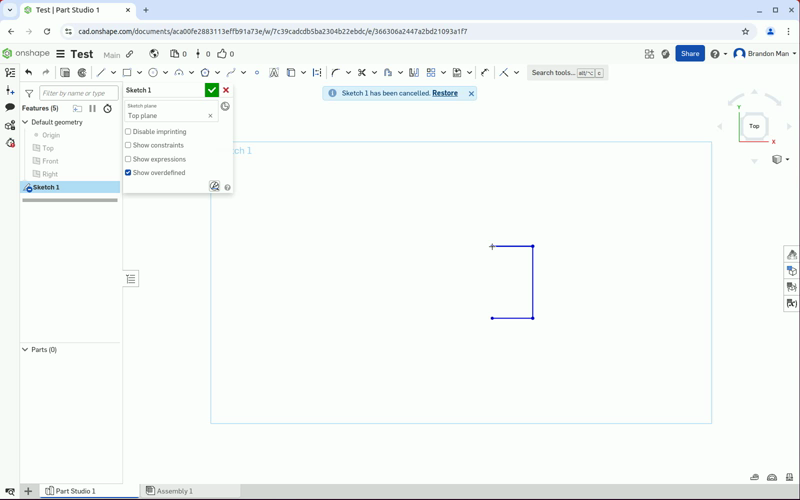
mouse_move(492, 246)
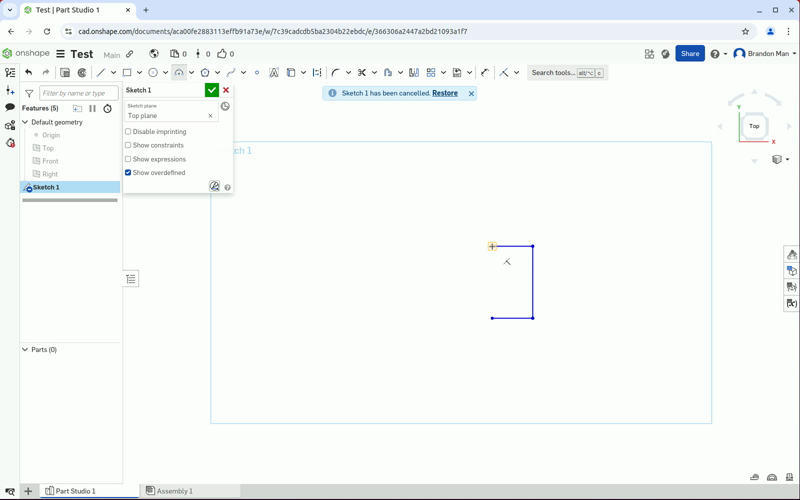
click(492, 246)
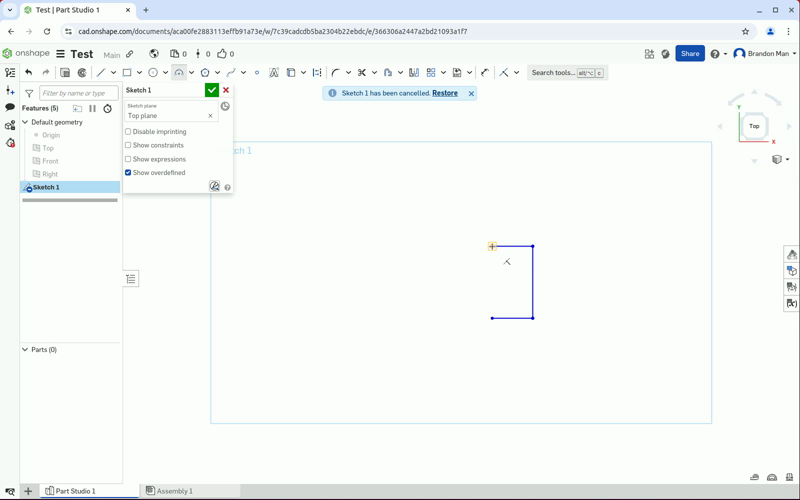
mouse_move(492, 318)
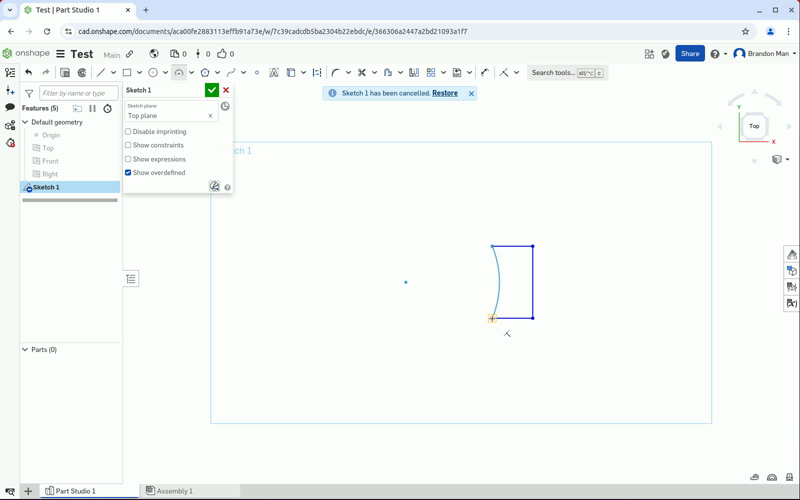
click(492, 318)
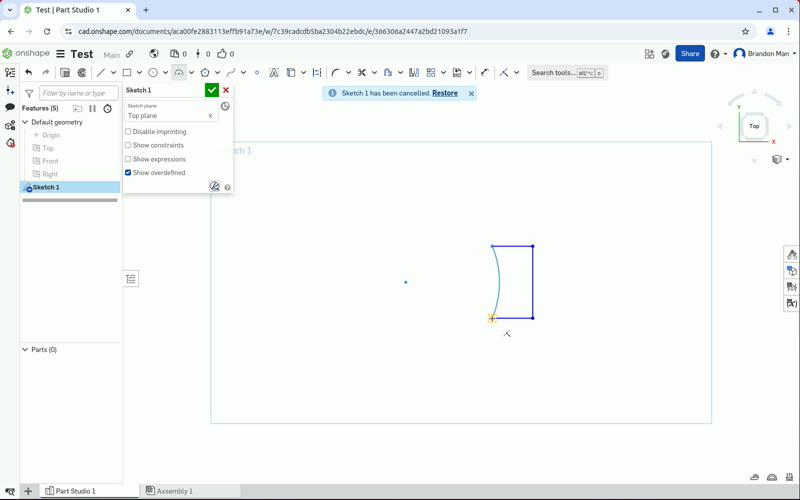
key_down(shift)
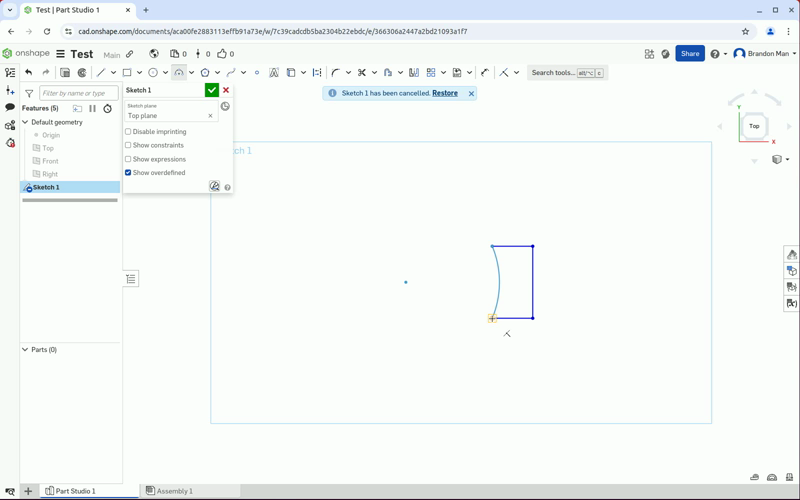
mouse_move(508, 282)
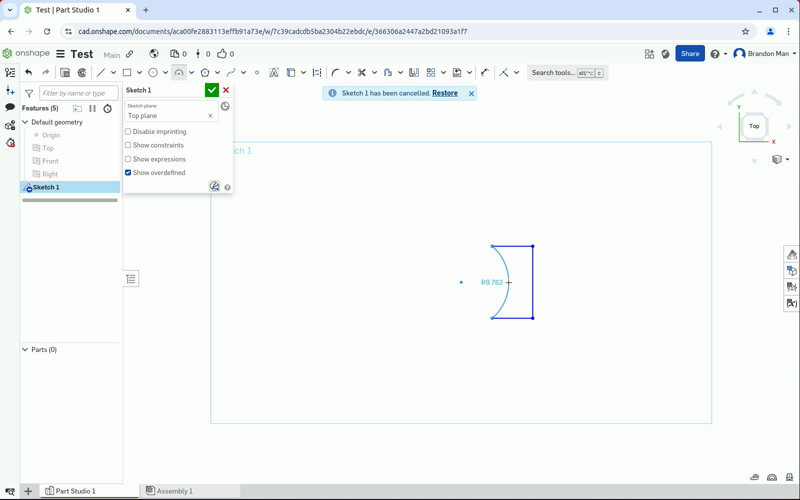
click(508, 282)
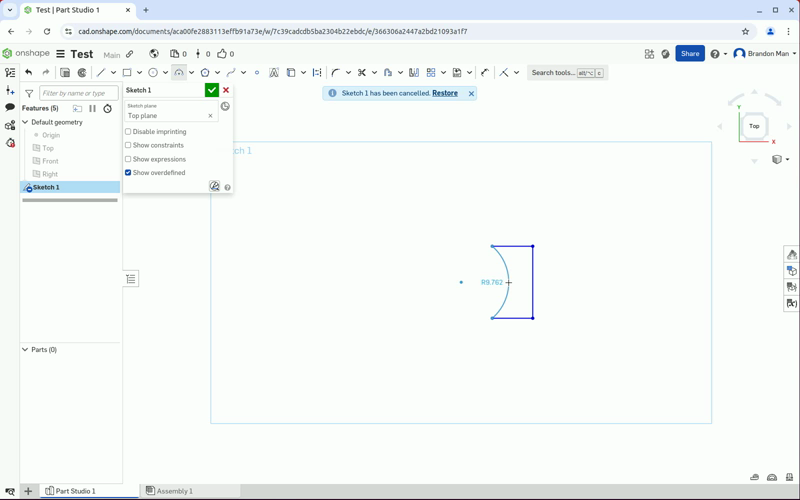
key_up(shift)
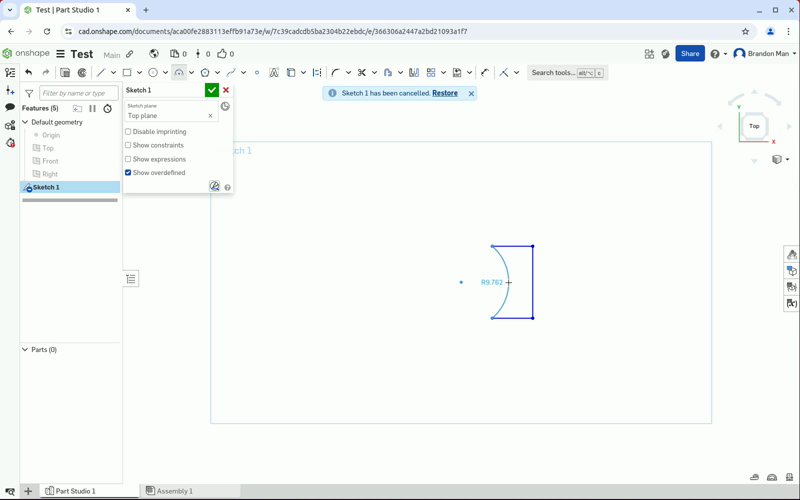
key(esc)
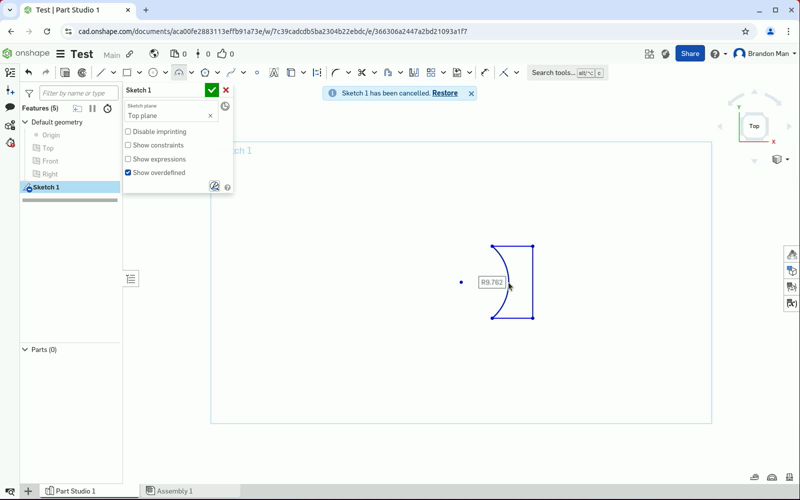
mouse_move(510, 279)
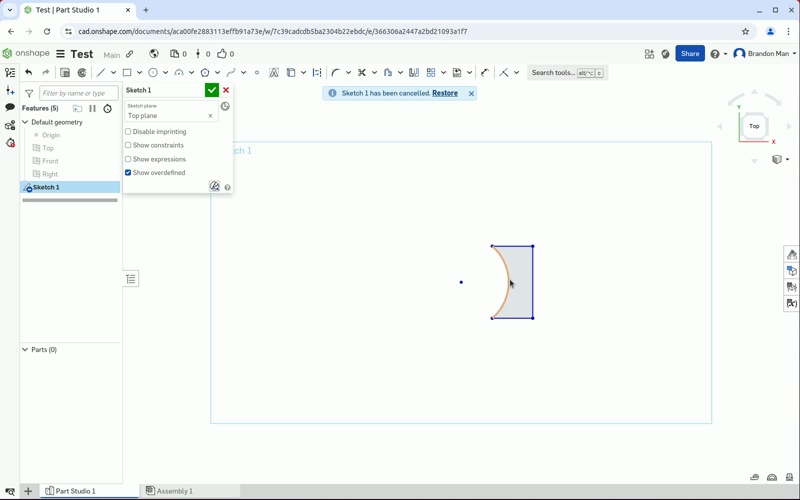
click(510, 279)
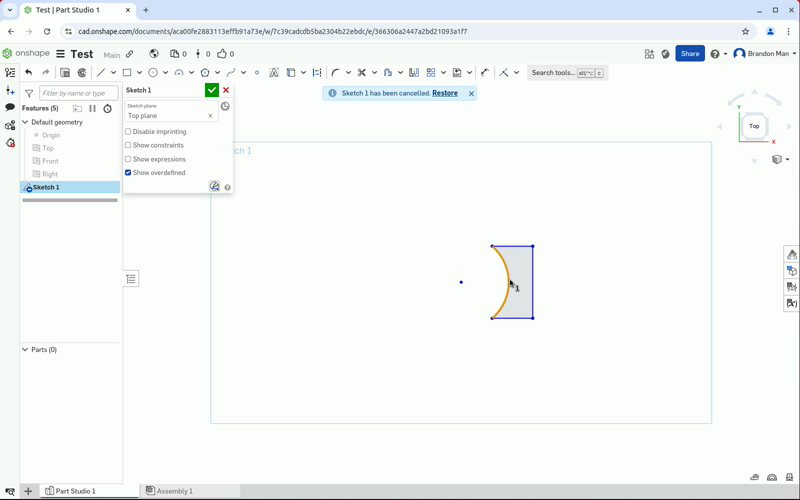
mouse_move(73, 352)
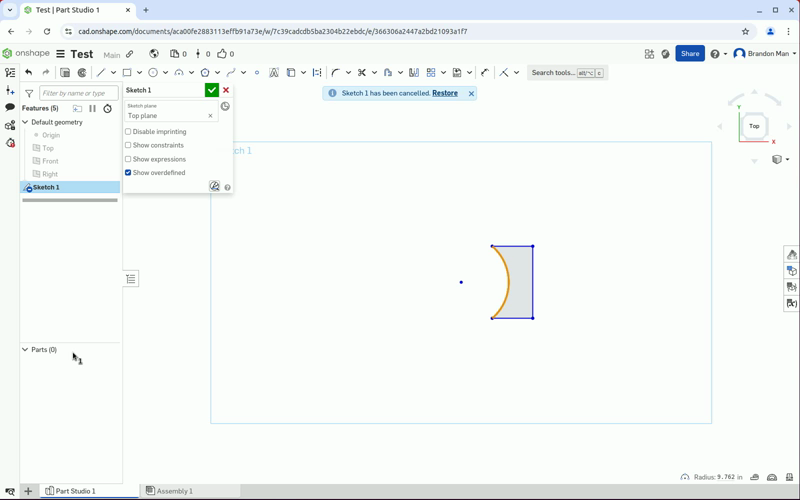
key(shift+y)
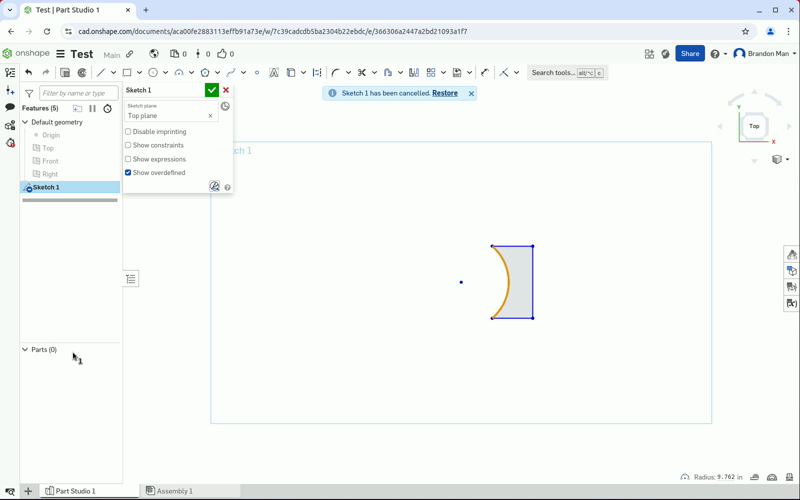
key(shift+e)
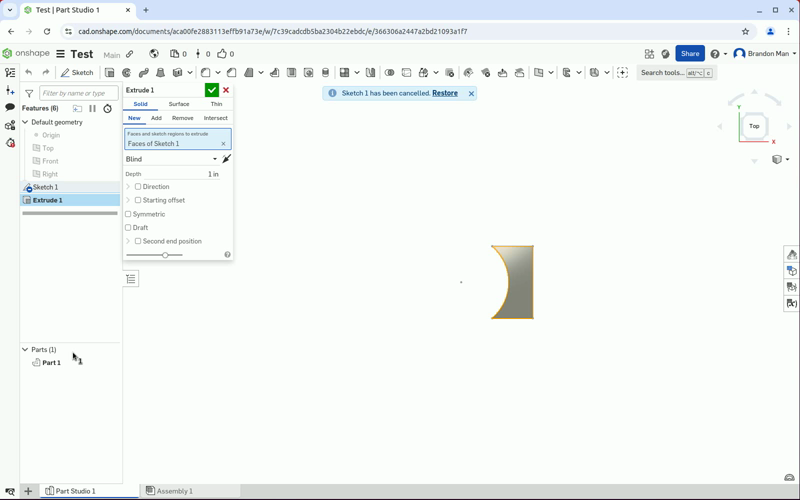
mouse_move(143, 106)
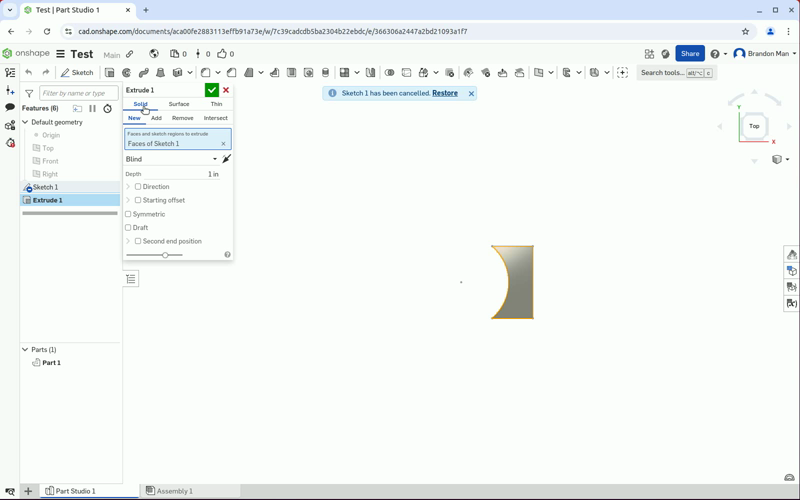
click(143, 106)
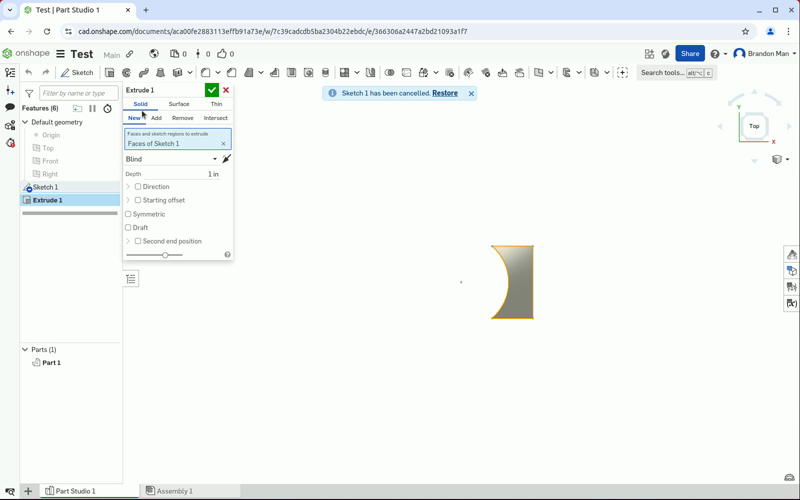
mouse_move(137, 120)
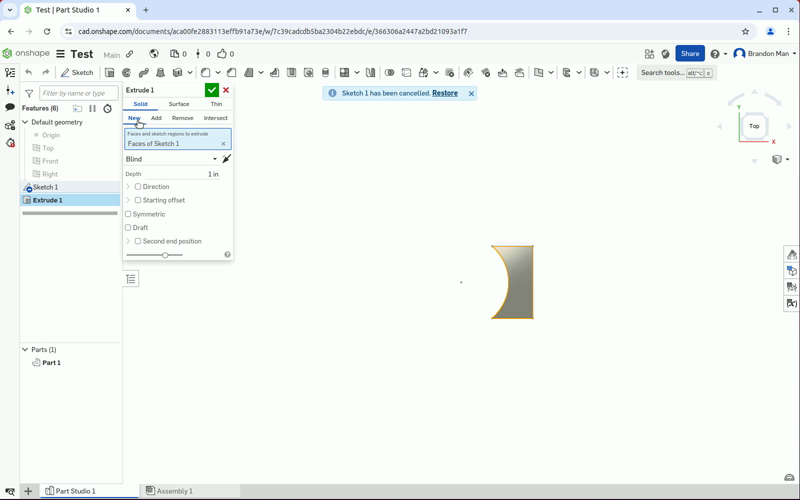
click(137, 120)
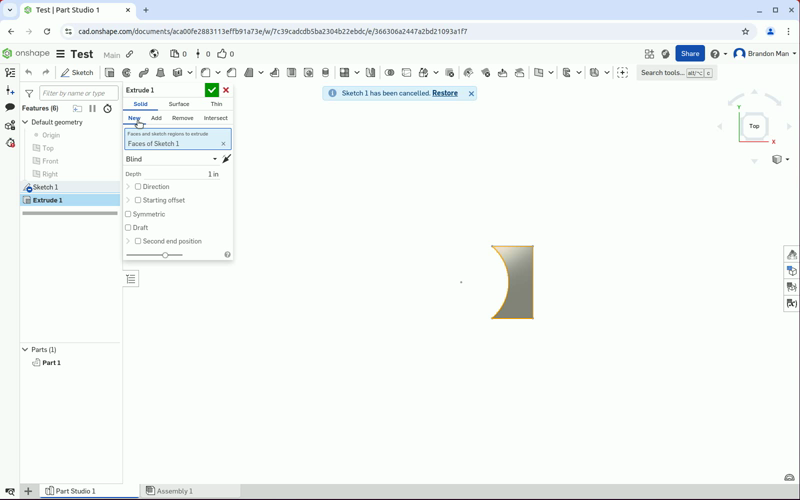
key(tab, 4)
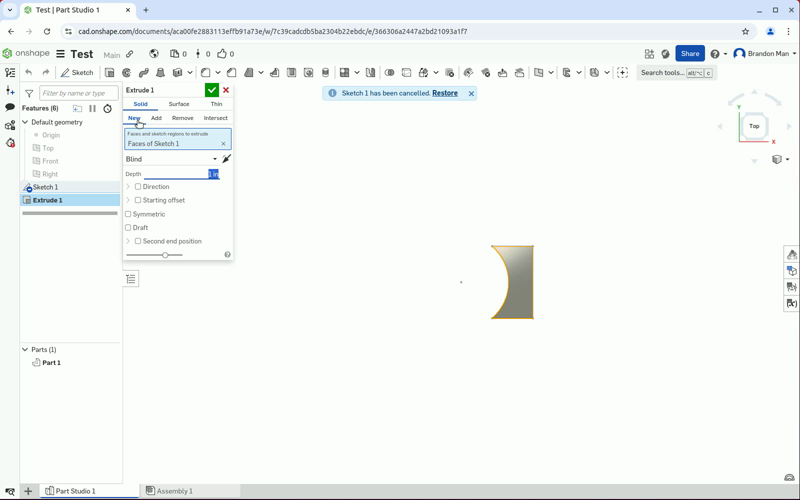
text(4.814)
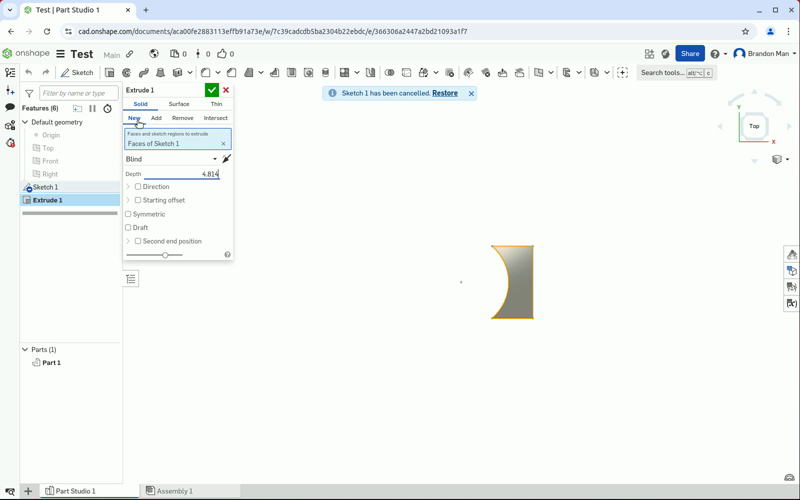
key(enter)
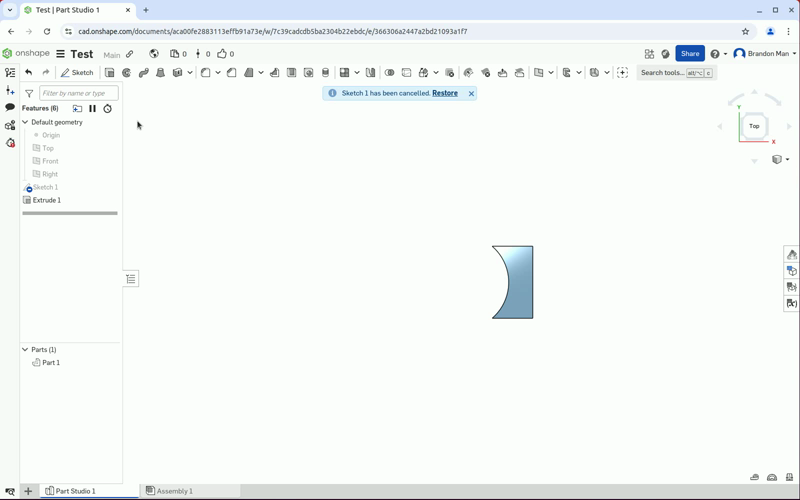
key(shift+h)
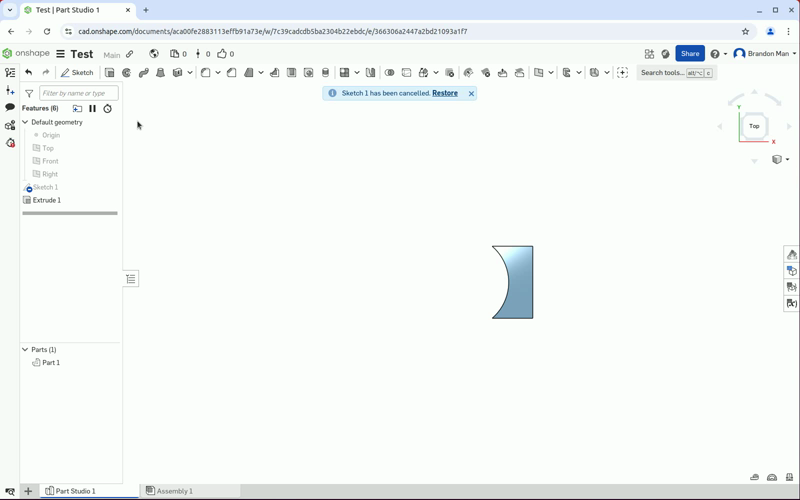
key(shift+h)
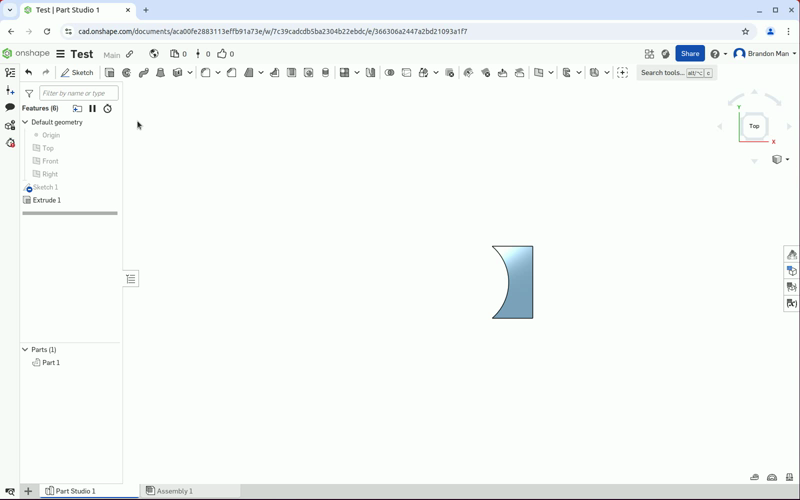
mouse_move(73, 189)
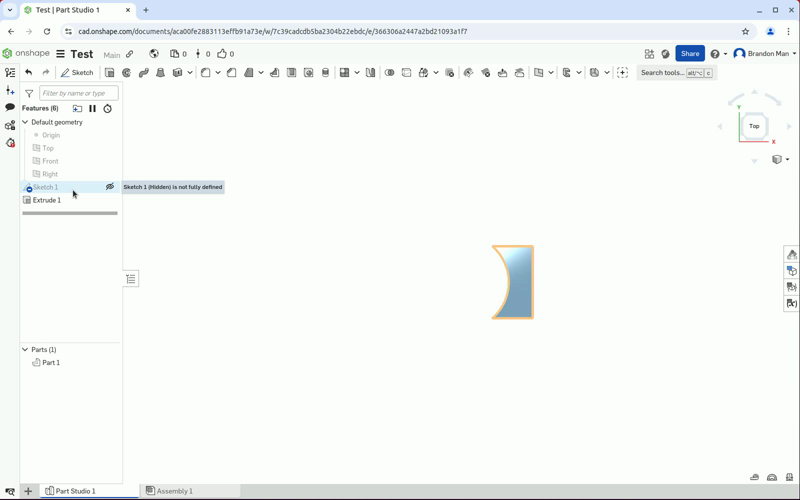
click(73, 189)
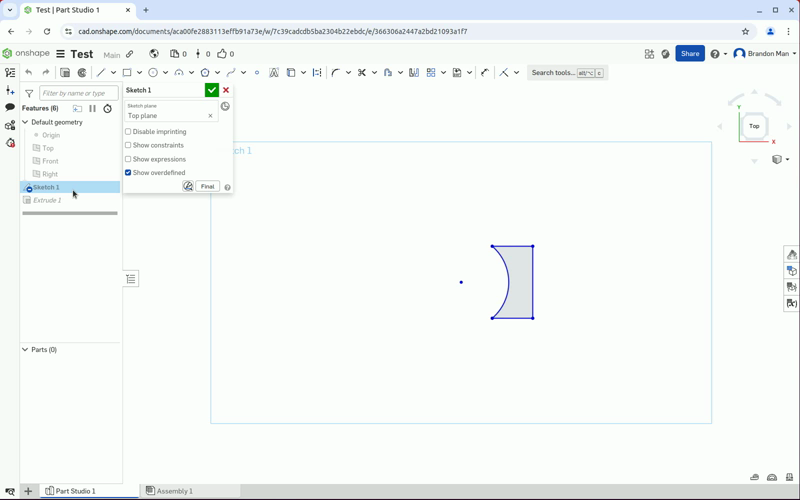
mouse_move(229, 92)
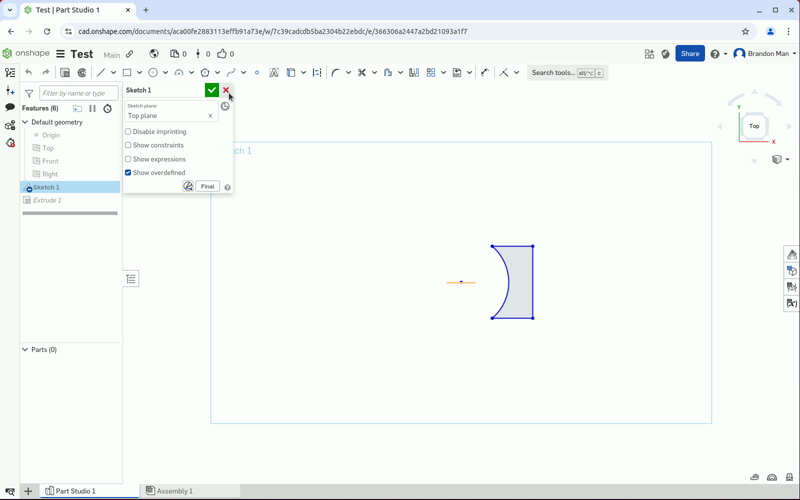
click(229, 92)
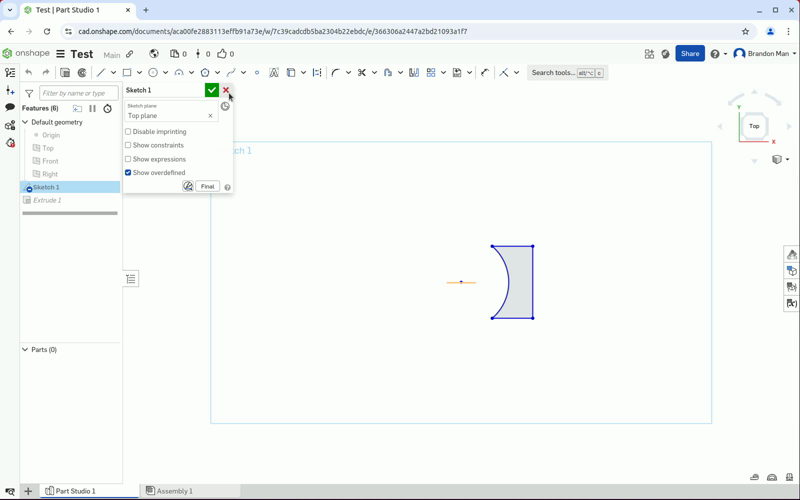
key(shift+s)
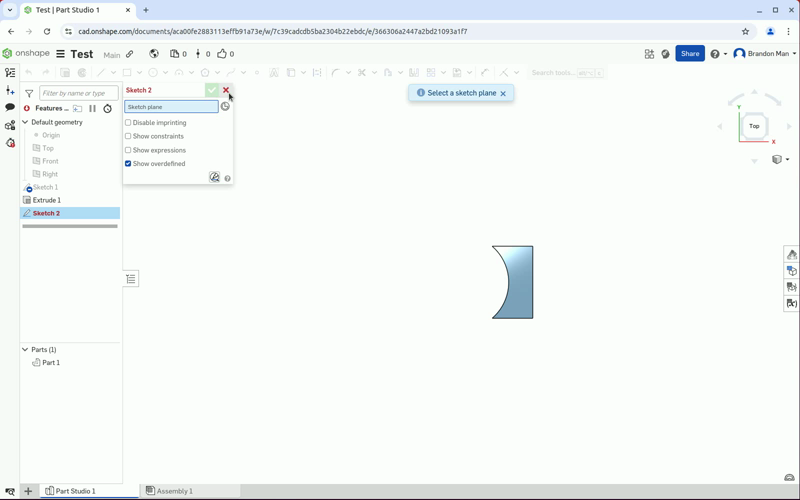
mouse_move(73, 150)
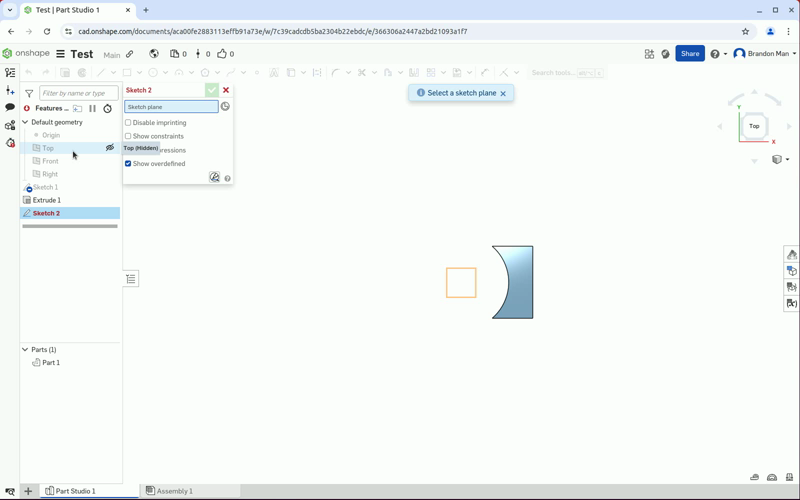
click(73, 150)
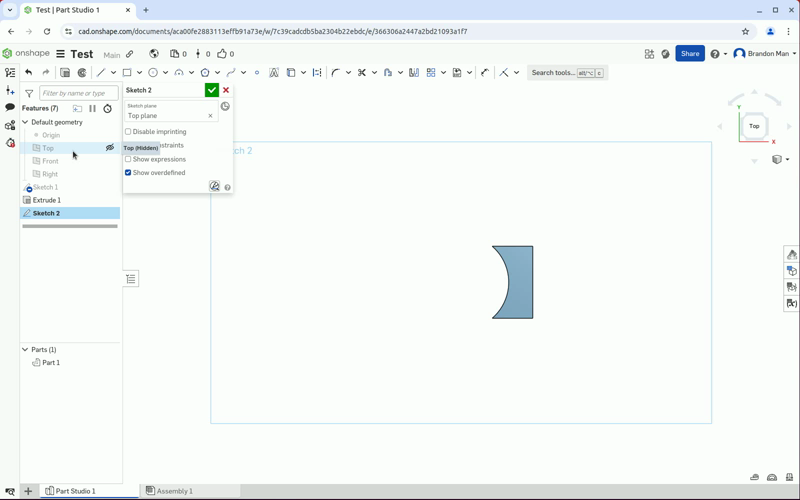
mouse_move(73, 352)
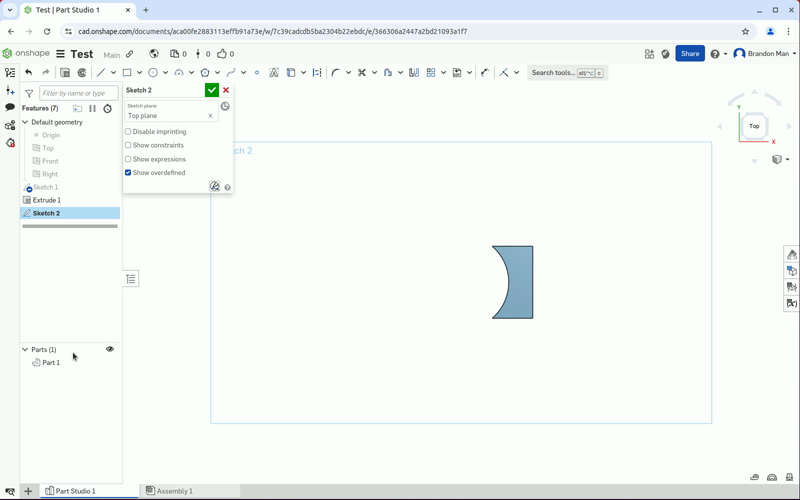
key(y)
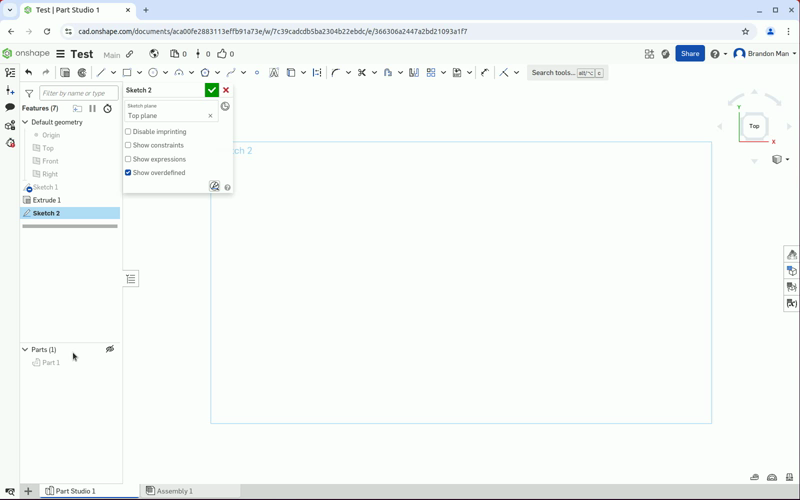
key(l)
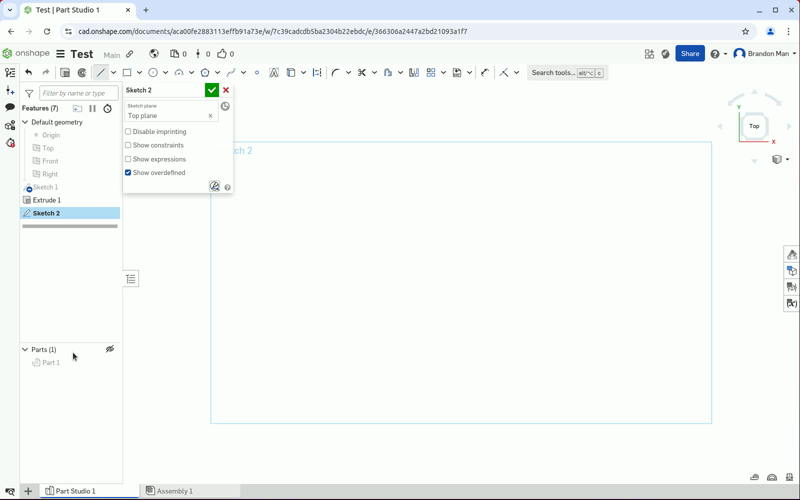
key_down(shift)
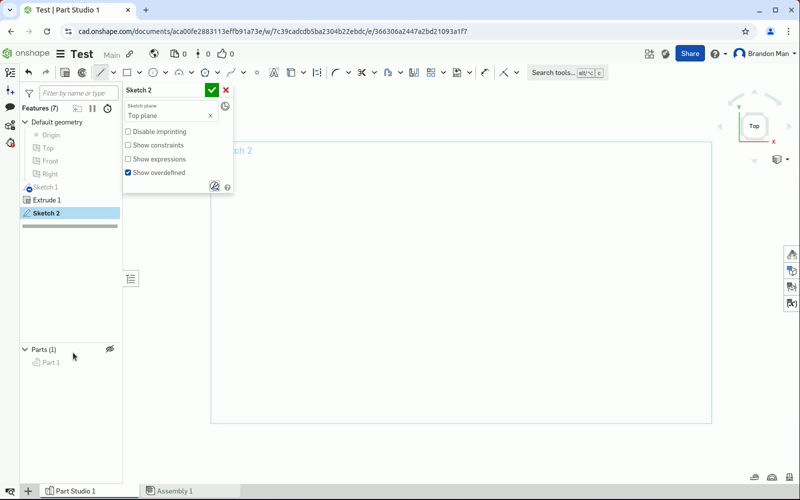
mouse_move(389, 318)
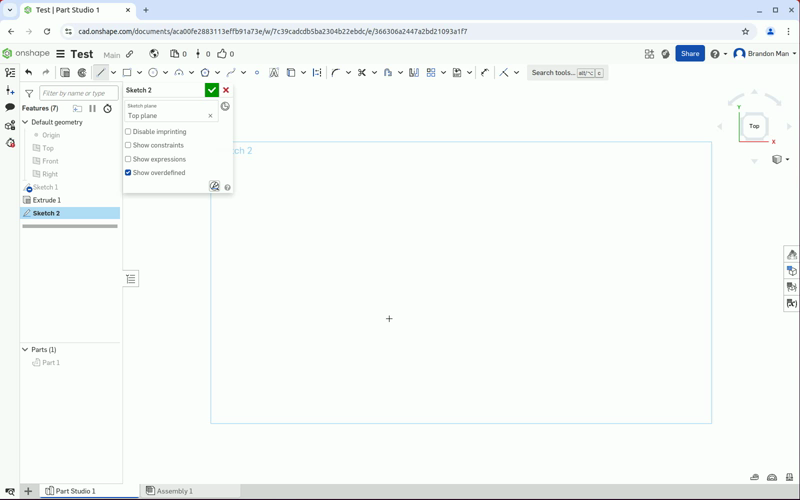
click(389, 318)
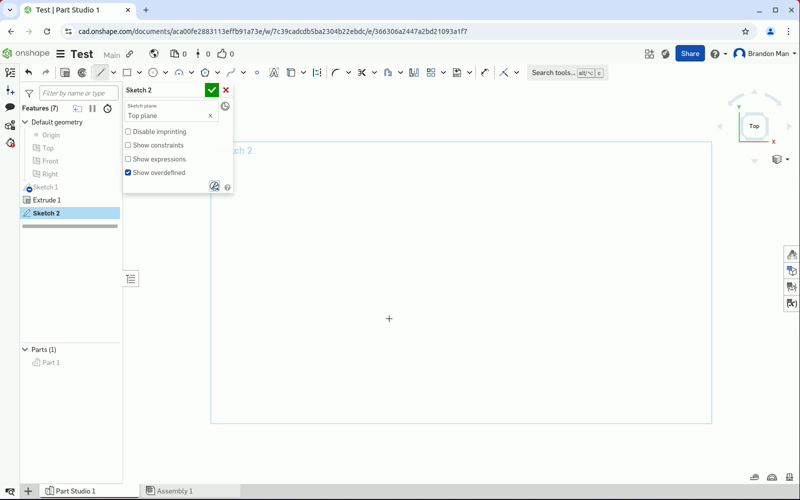
key_up(shift)
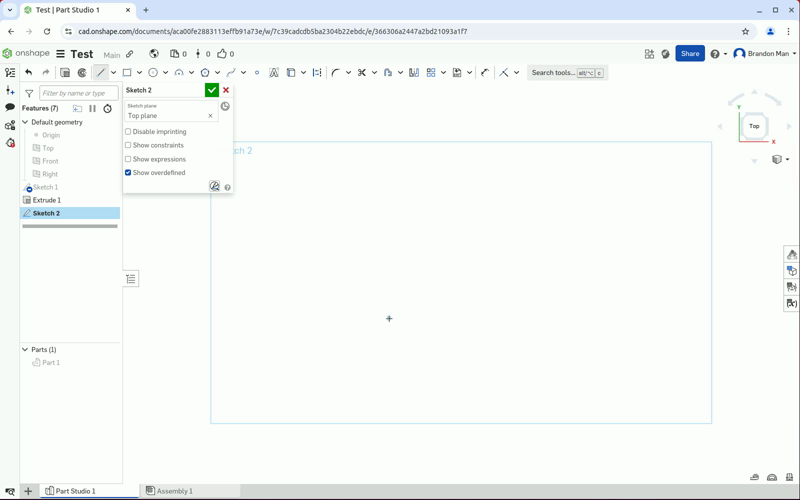
key_down(shift)
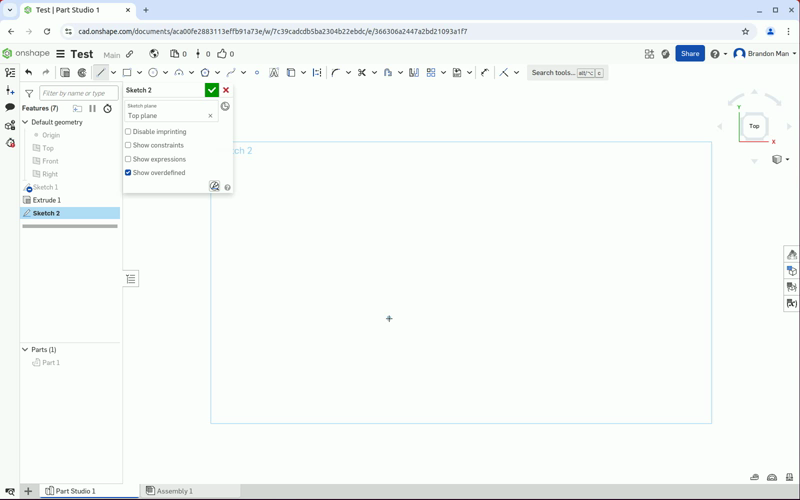
mouse_move(419, 318)
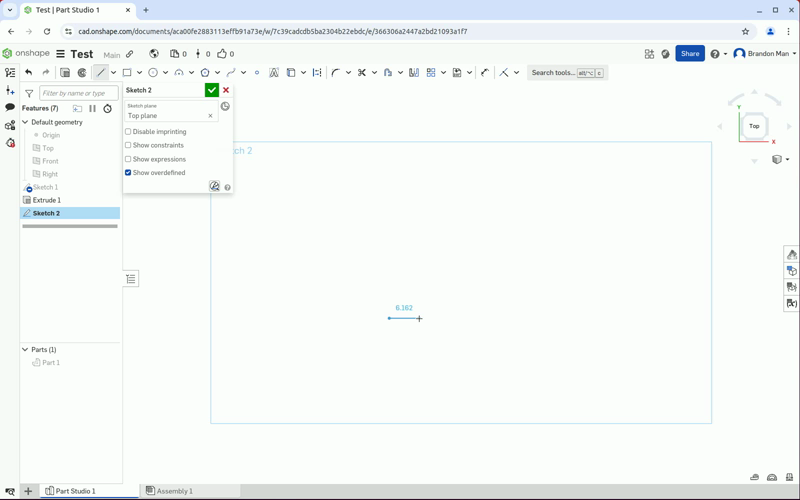
mouse_move(429, 318)
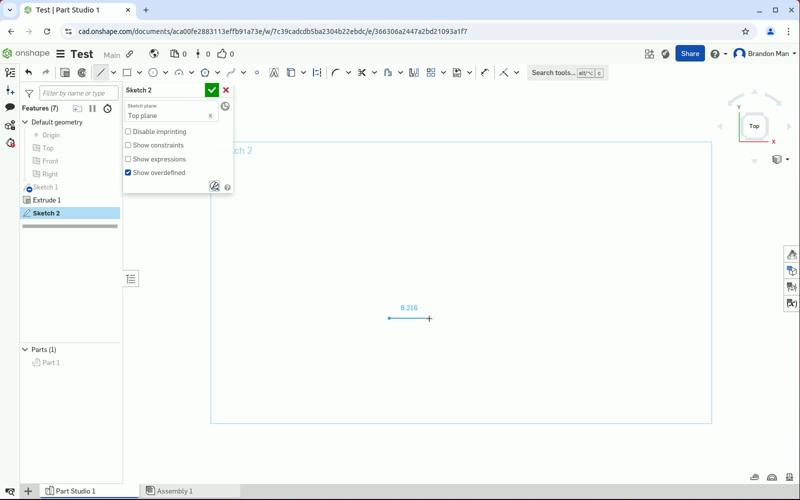
click(429, 318)
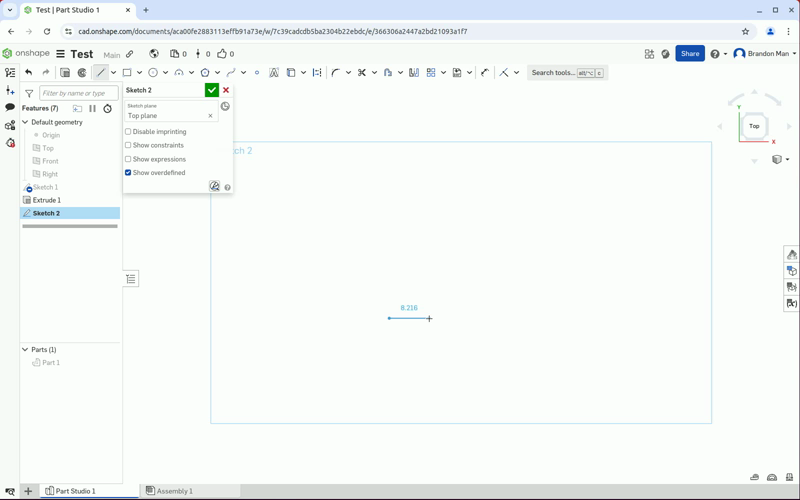
key_up(shift)
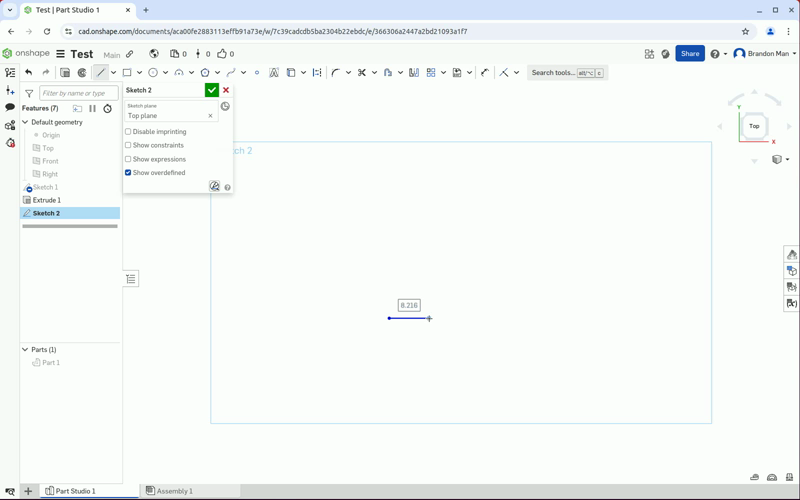
key(esc)
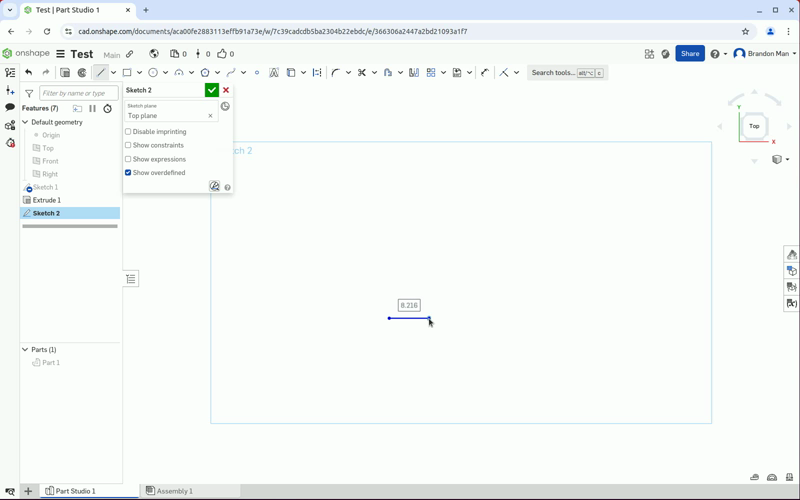
key(a)
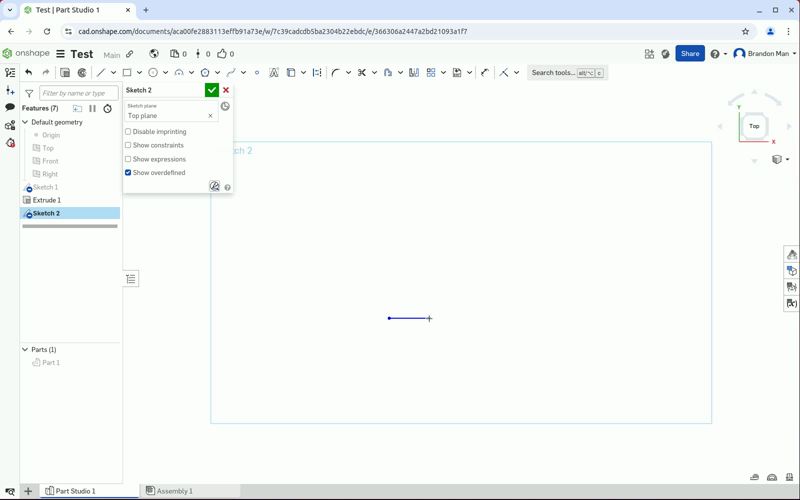
mouse_move(429, 318)
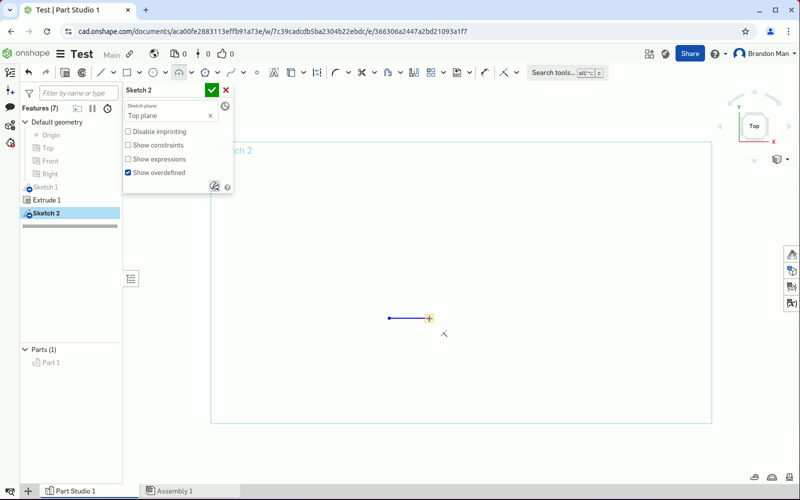
click(429, 318)
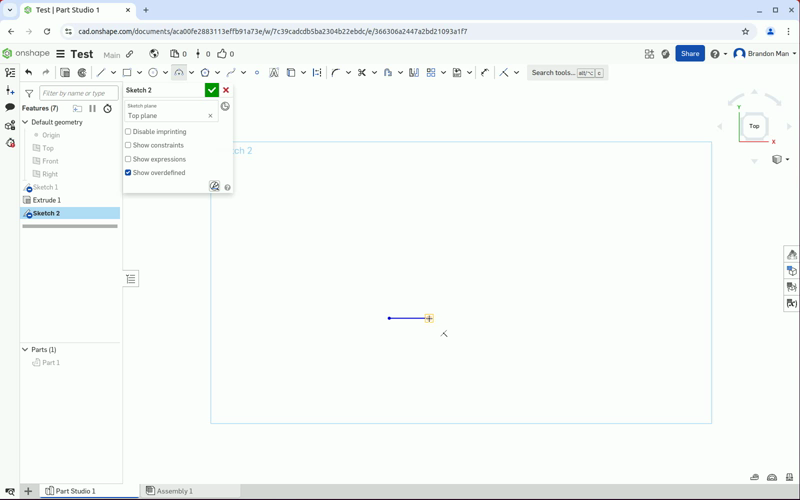
key_down(shift)
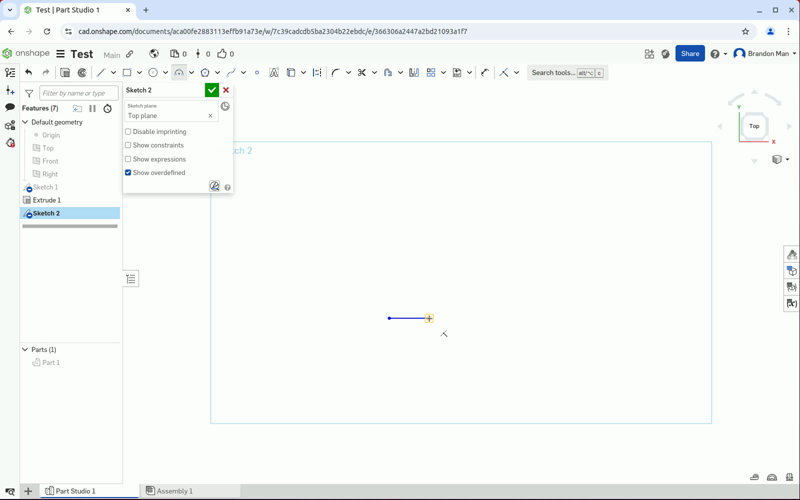
mouse_move(429, 246)
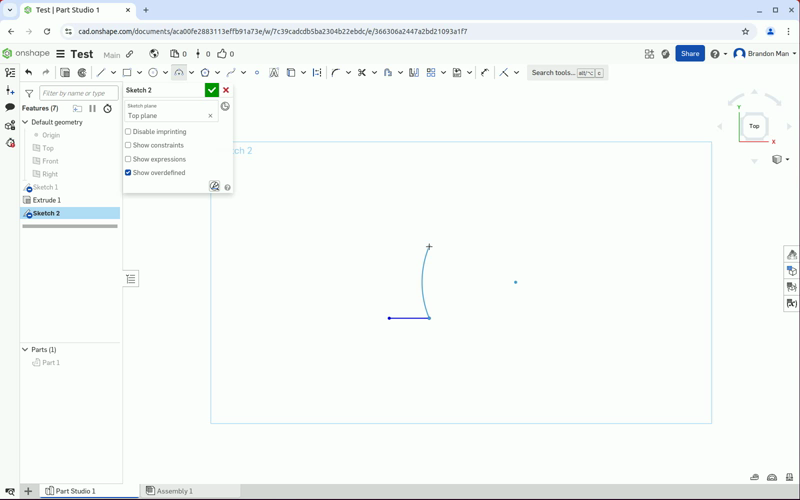
click(429, 246)
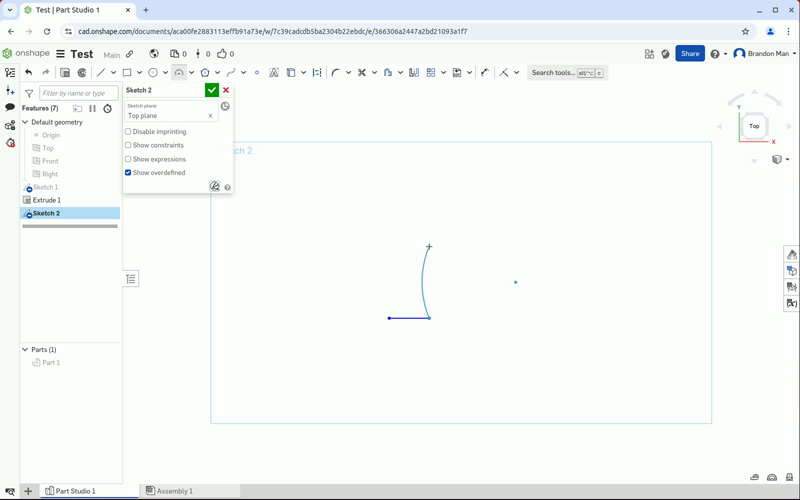
mouse_move(413, 282)
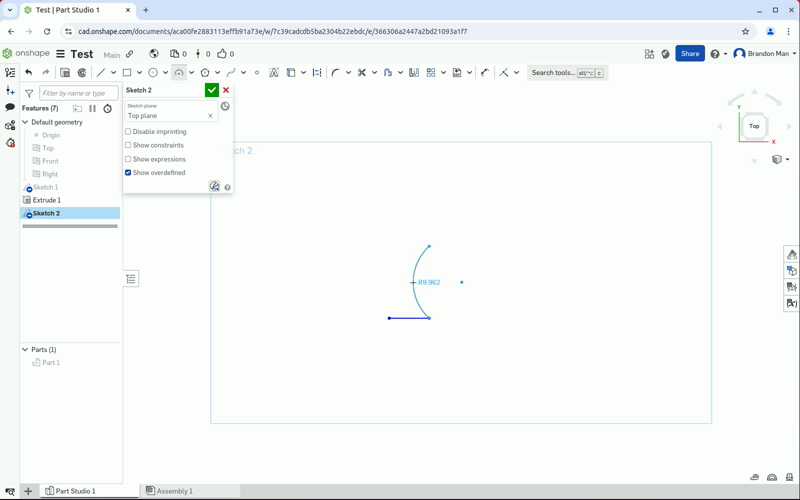
click(413, 282)
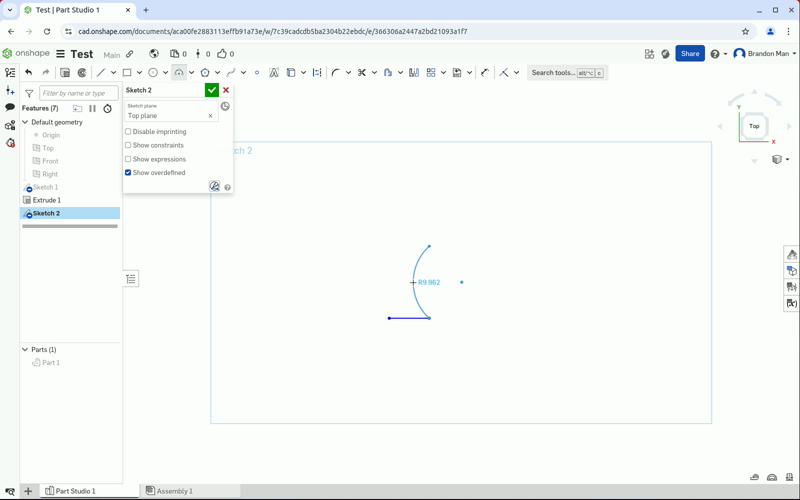
key_up(shift)
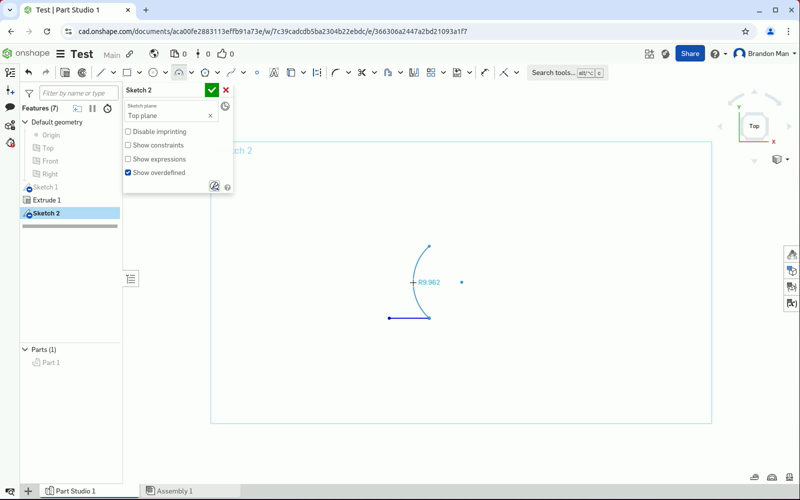
key(esc)
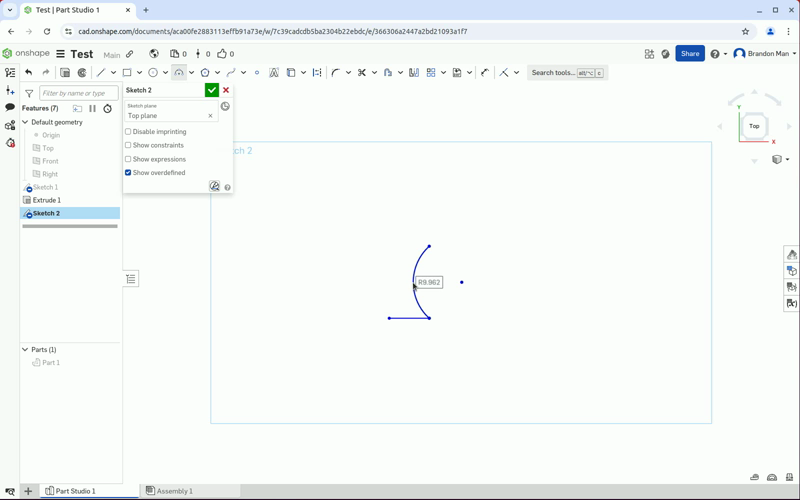
key(l)
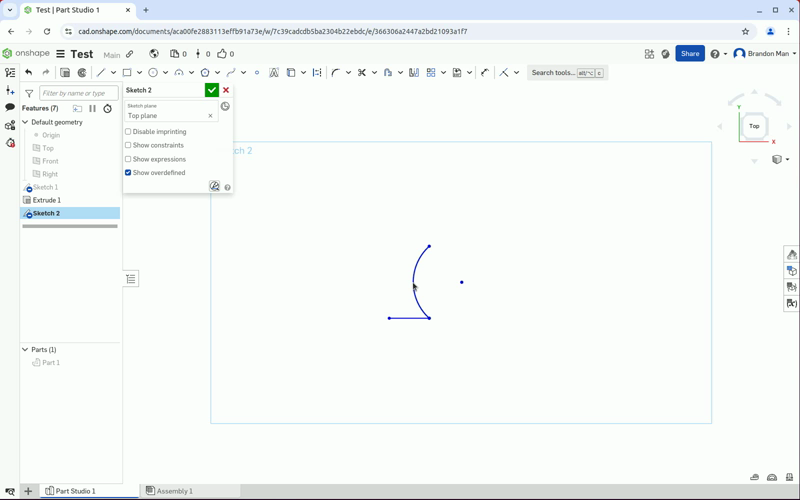
mouse_move(429, 246)
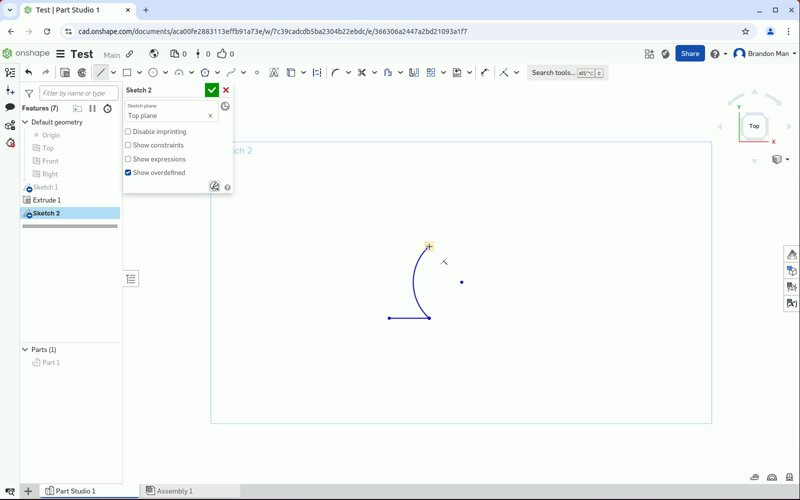
click(429, 246)
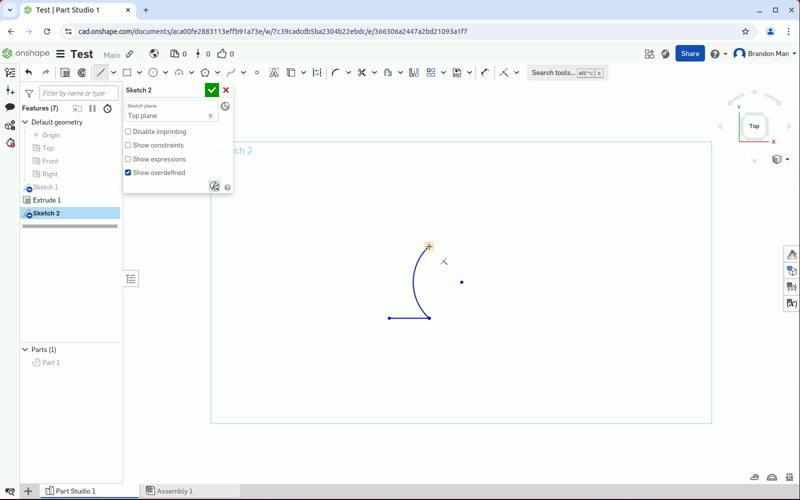
key_down(shift)
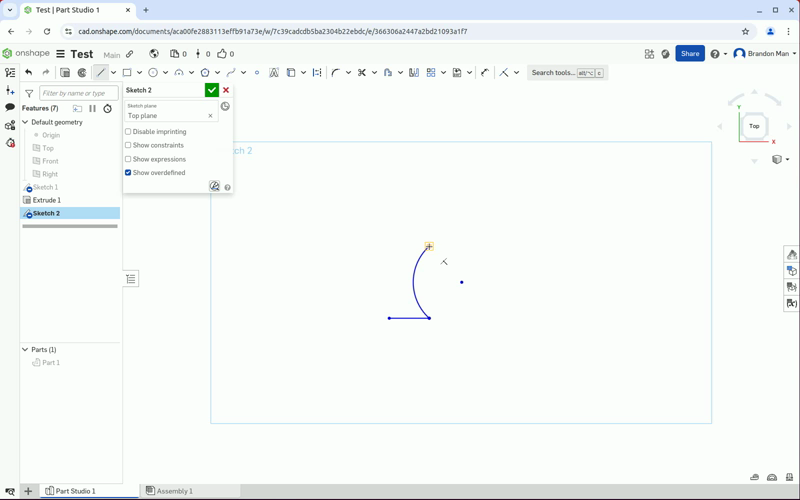
mouse_move(459, 246)
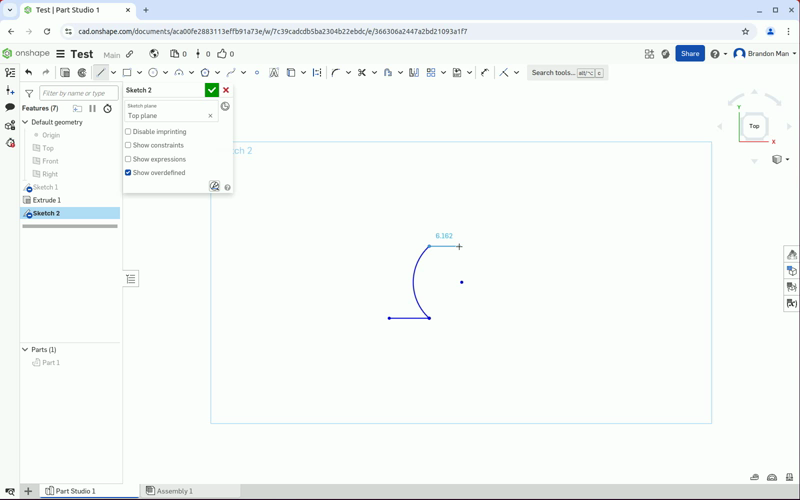
mouse_move(389, 246)
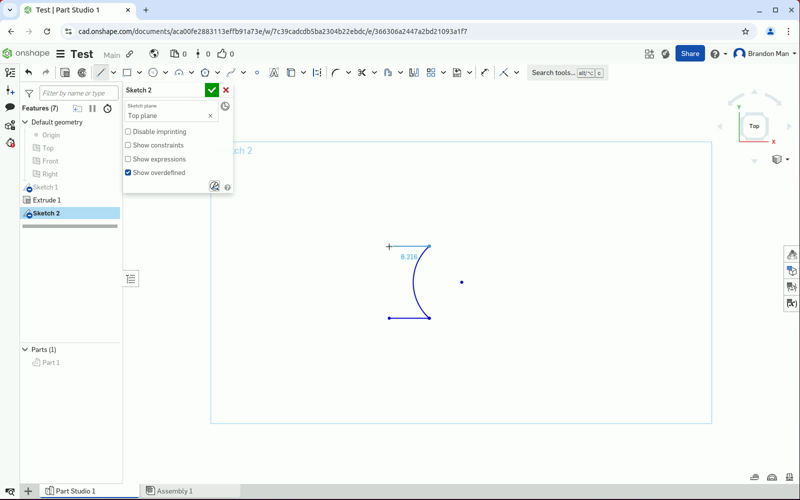
click(389, 246)
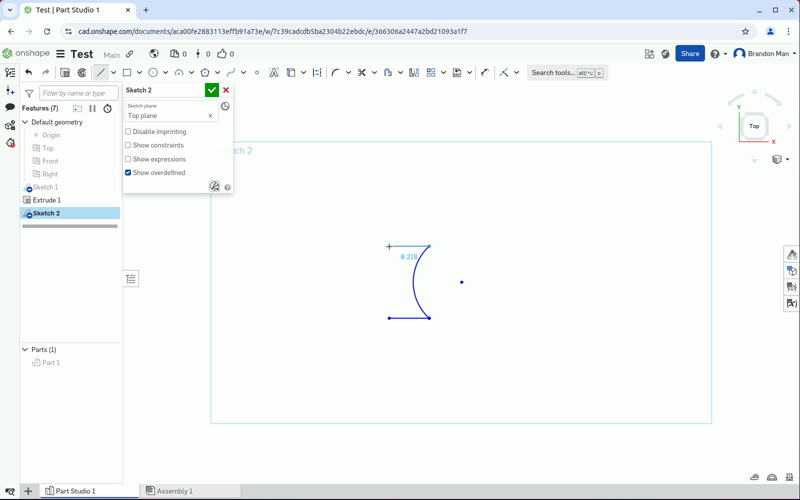
key_up(shift)
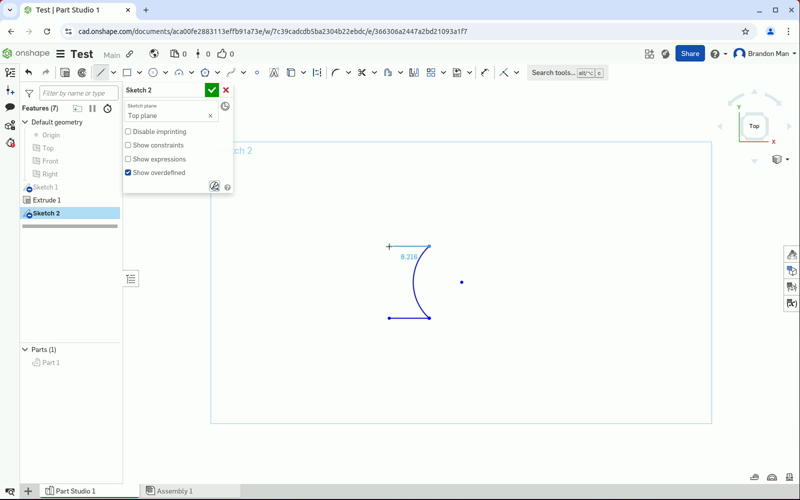
key_down(shift)
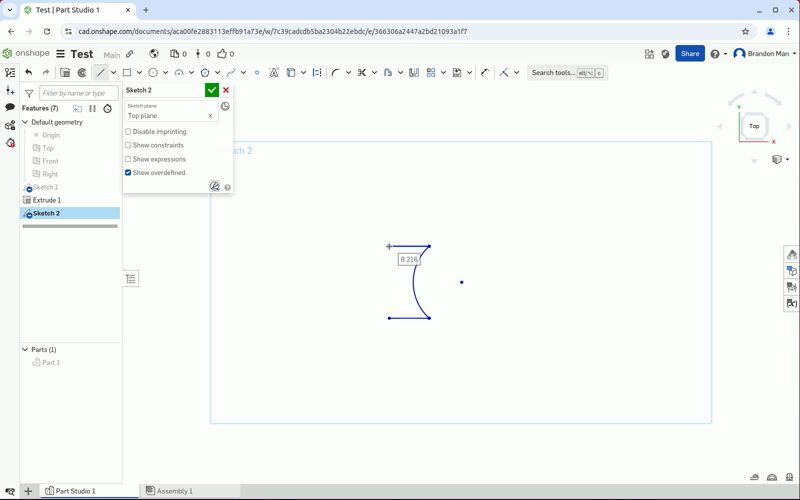
mouse_move(389, 318)
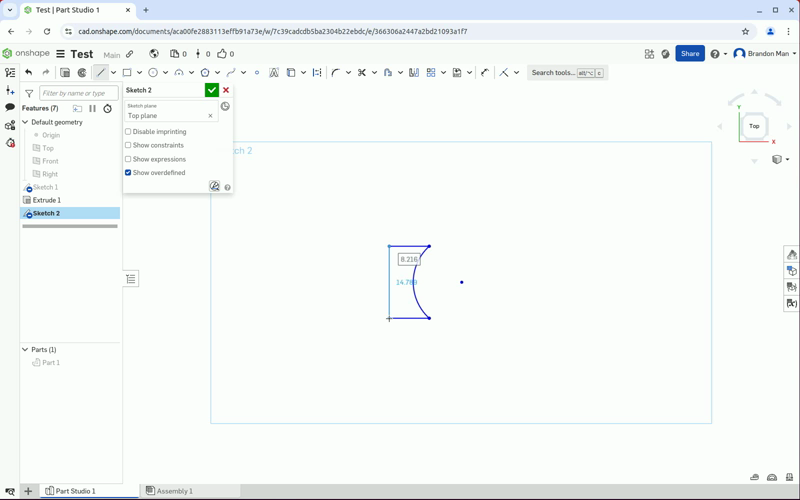
key_up(shift)
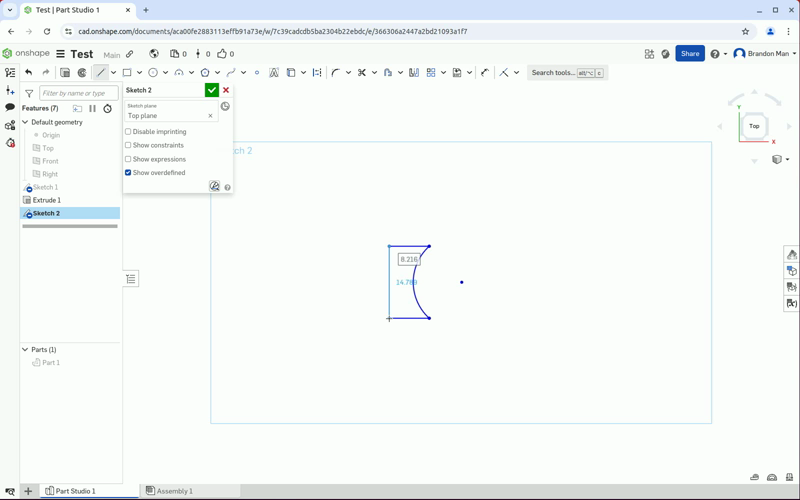
click(389, 318)
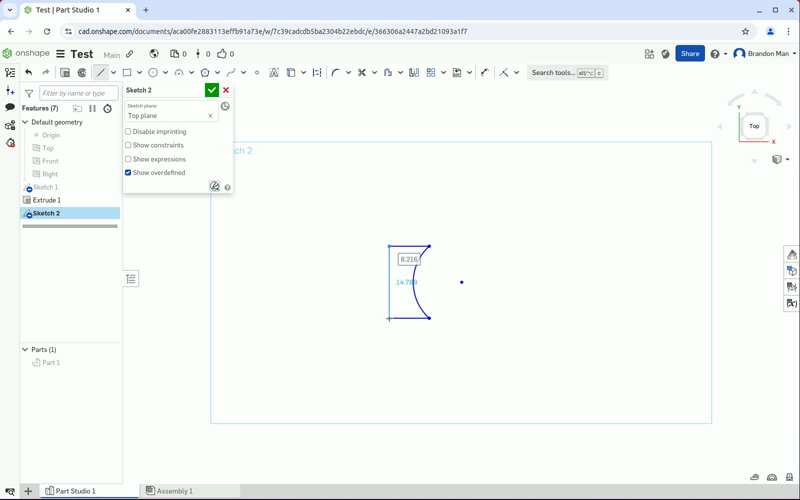
key(esc)
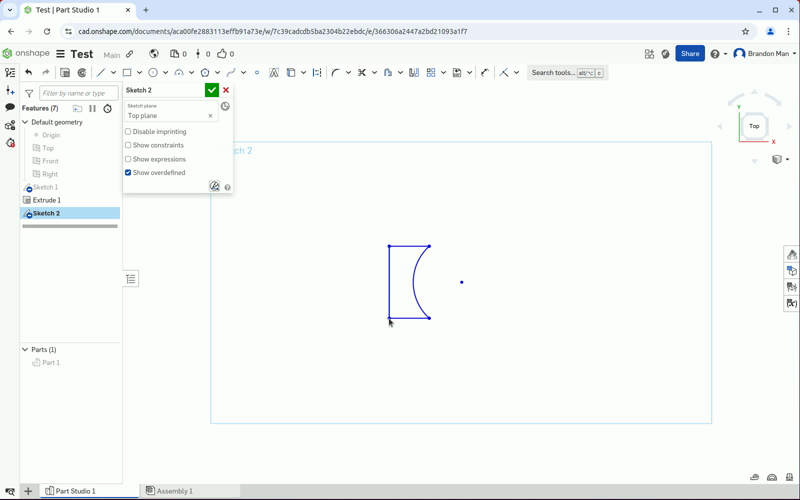
mouse_move(401, 289)
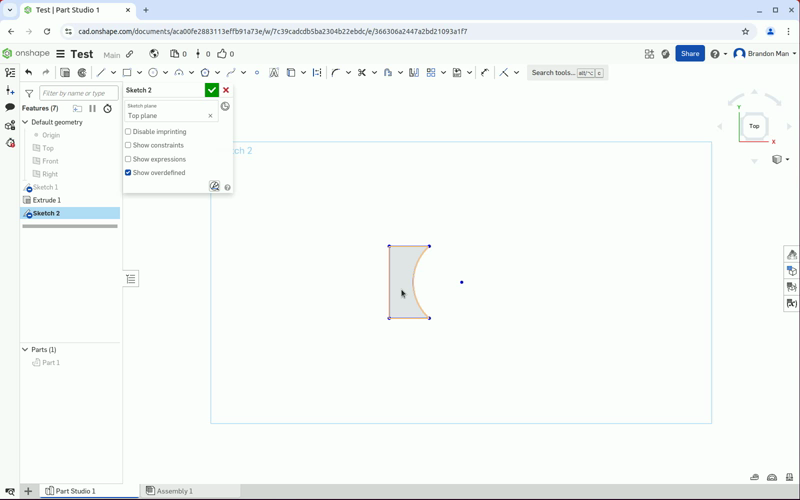
click(401, 289)
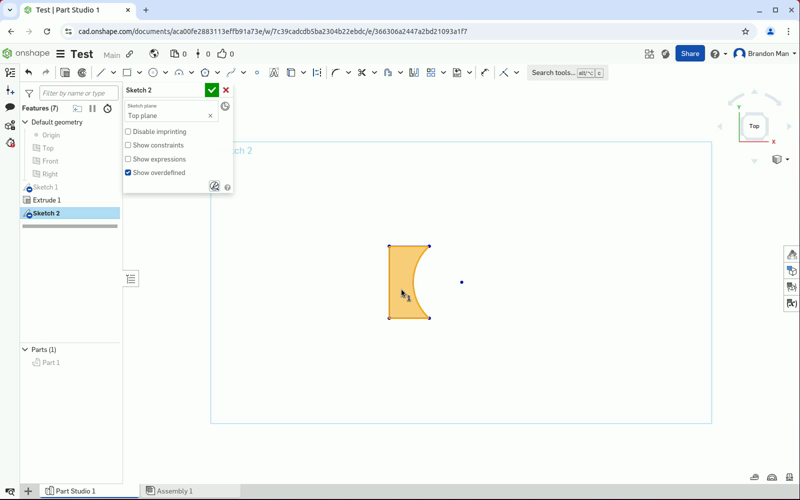
mouse_move(73, 352)
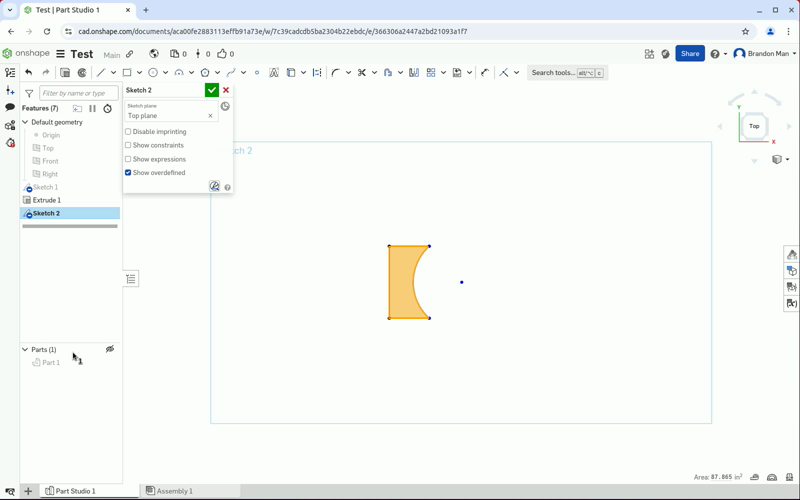
key(shift+y)
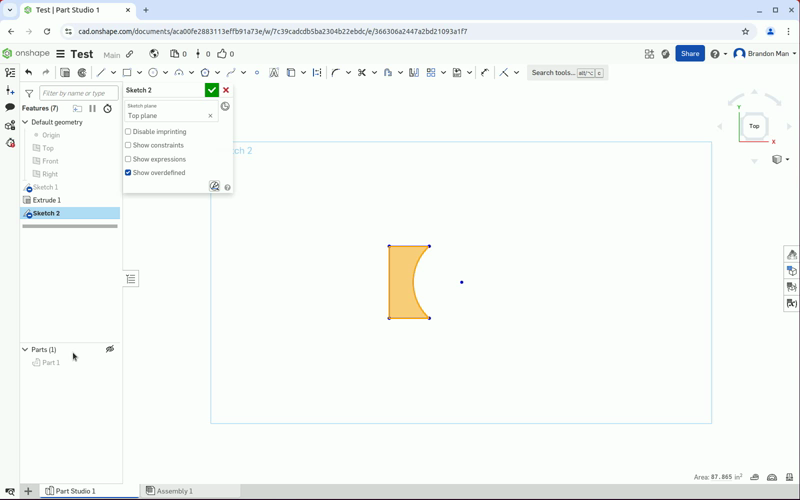
key(shift+e)
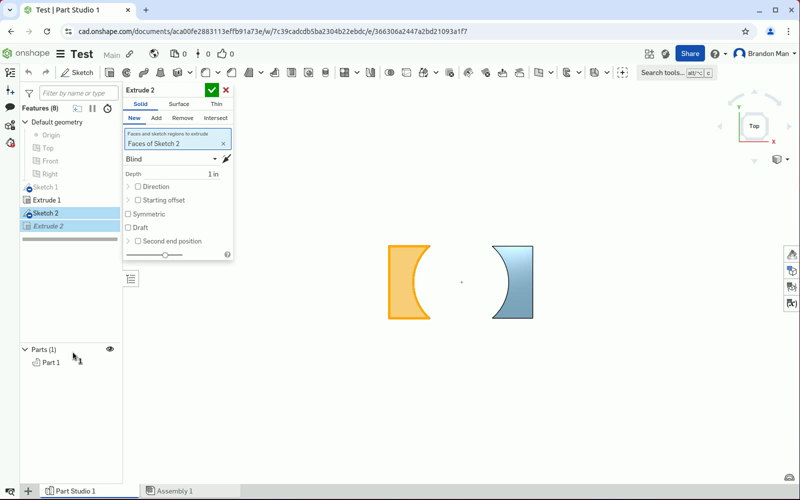
mouse_move(143, 106)
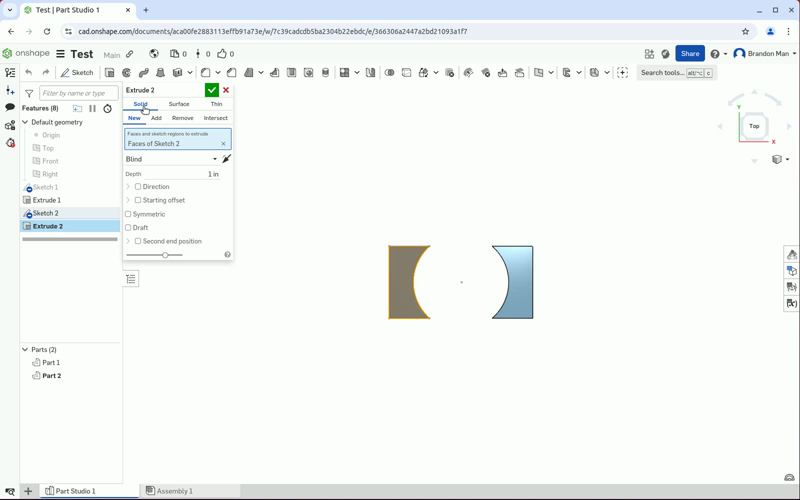
click(143, 106)
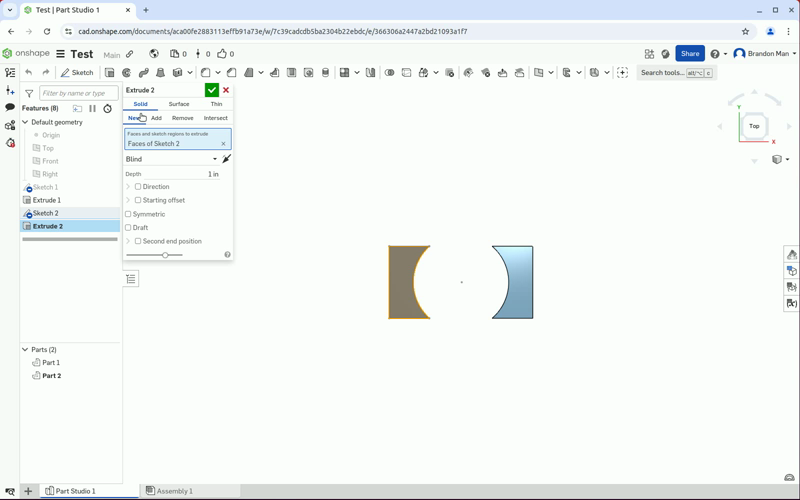
mouse_move(137, 120)
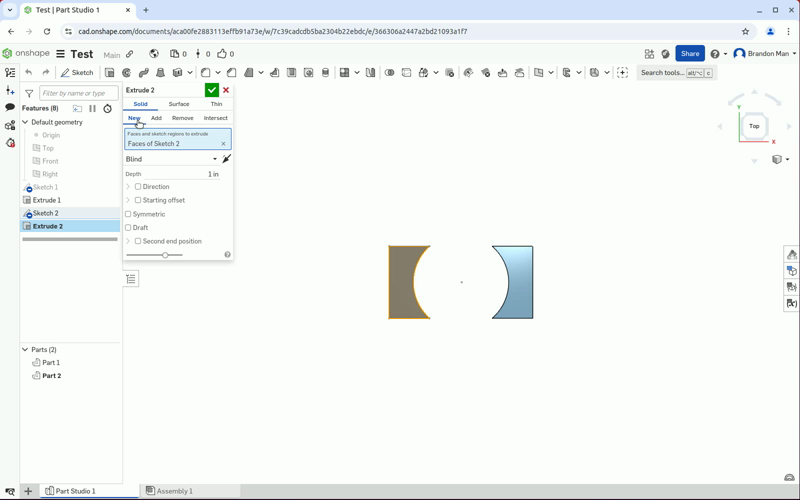
click(137, 120)
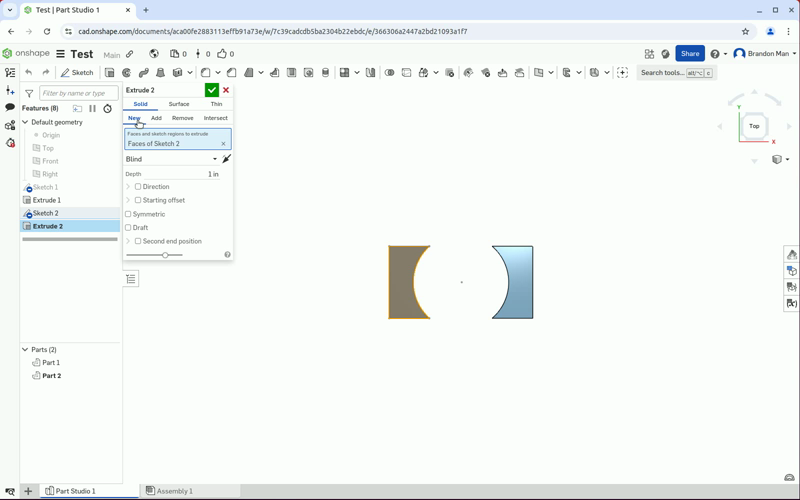
key(tab, 4)
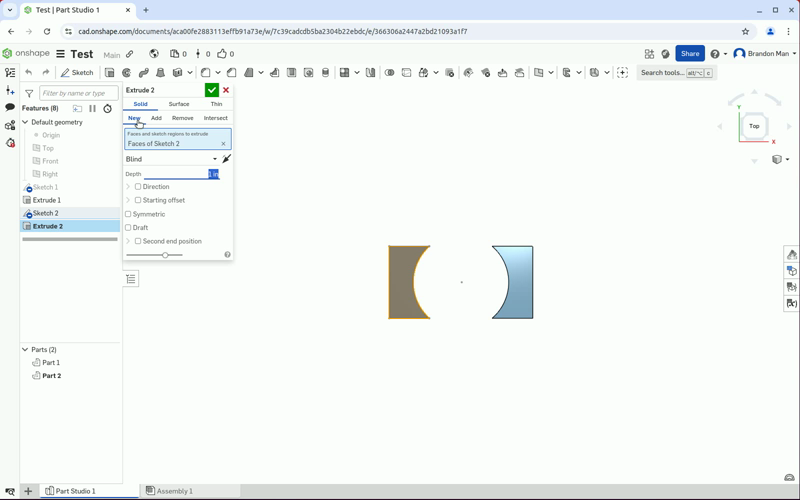
text(4.814)
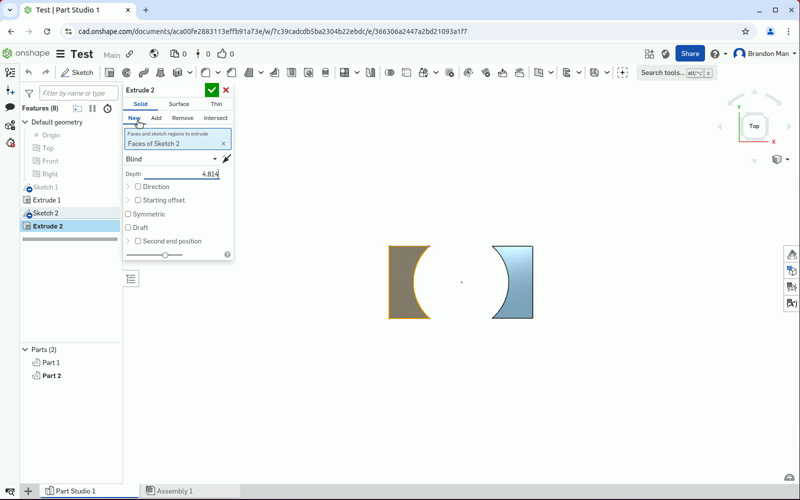
key(enter)
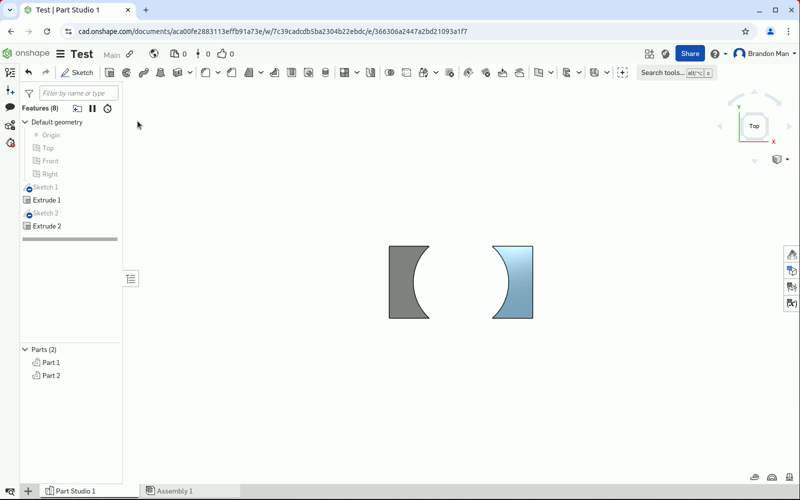
key(shift+h)
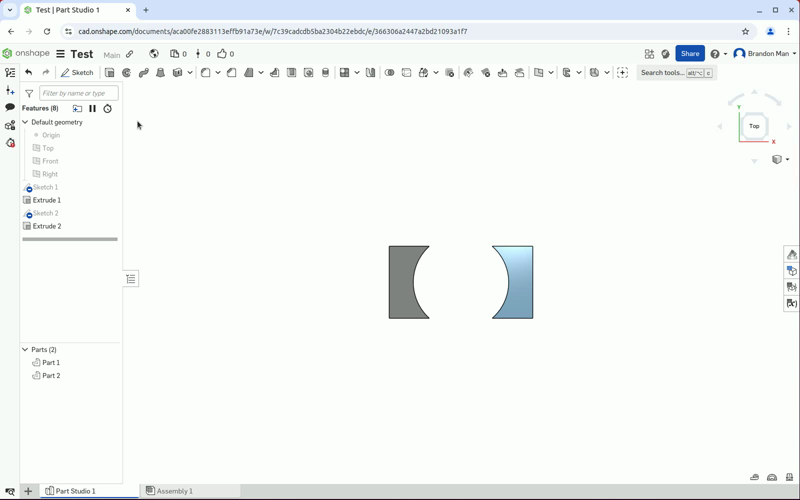
key(shift+h)
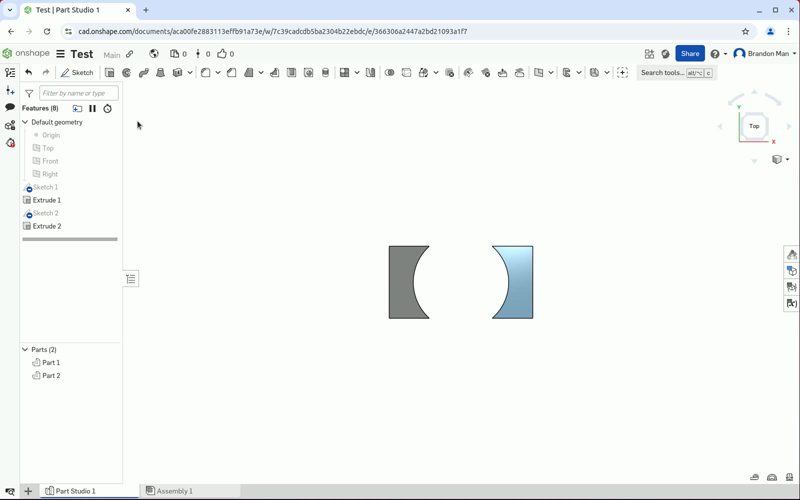
mouse_move(73, 189)
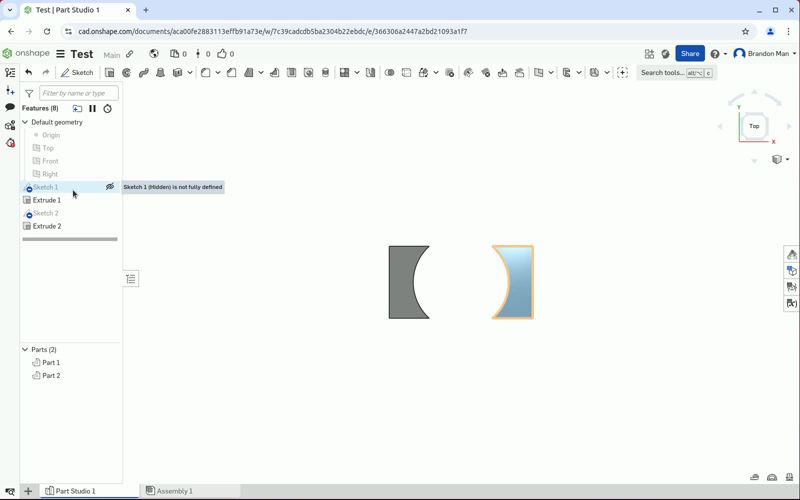
click(73, 189)
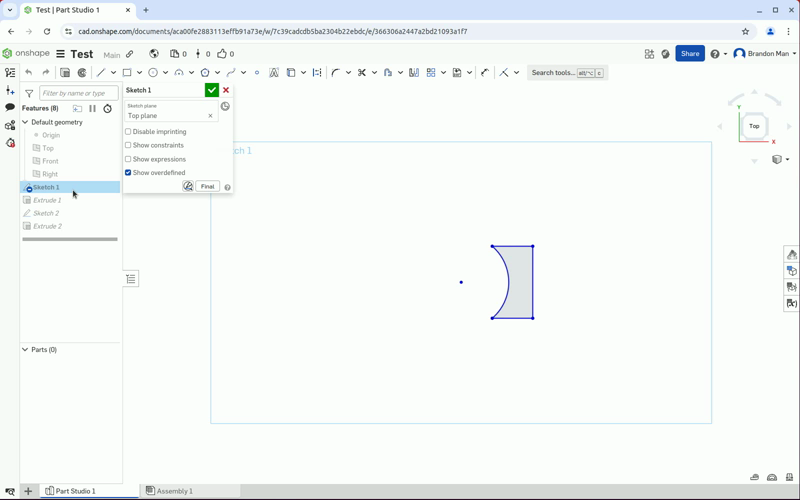
mouse_move(229, 92)
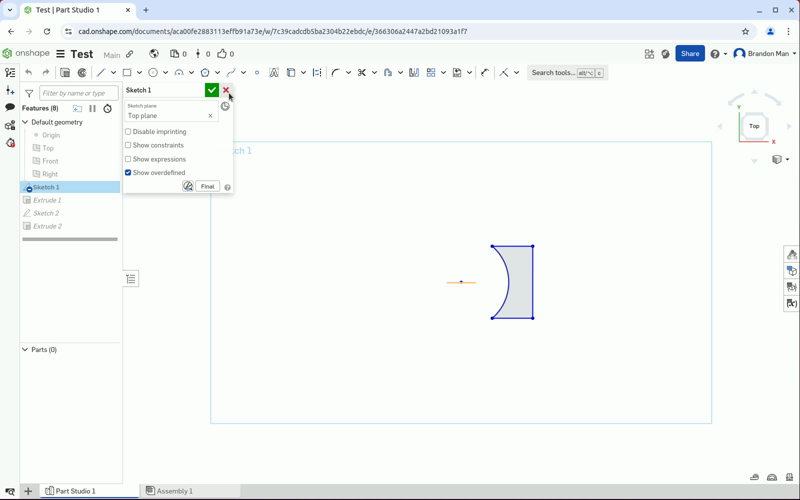
click(229, 92)
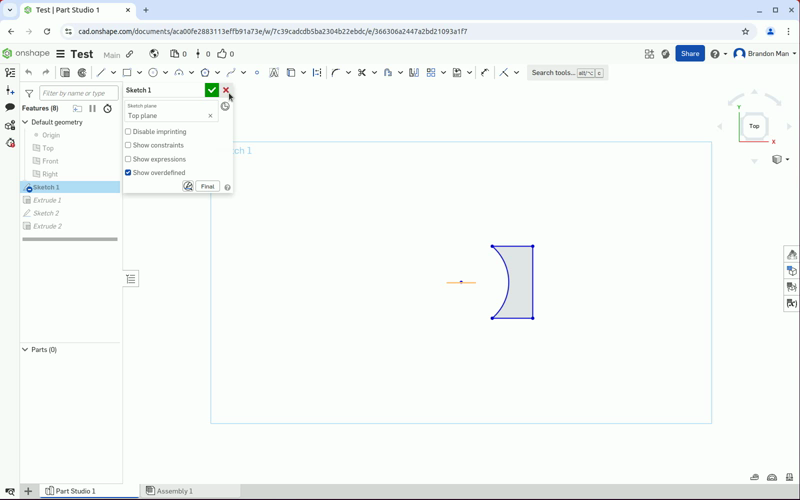
key(shift+s)
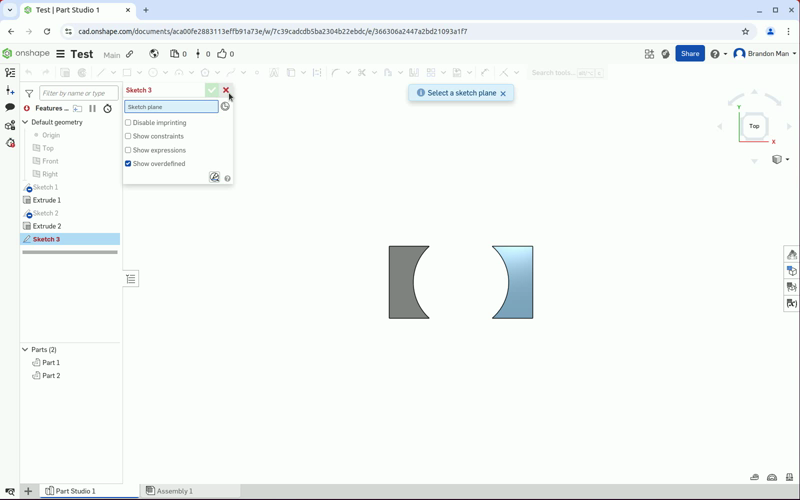
mouse_move(73, 150)
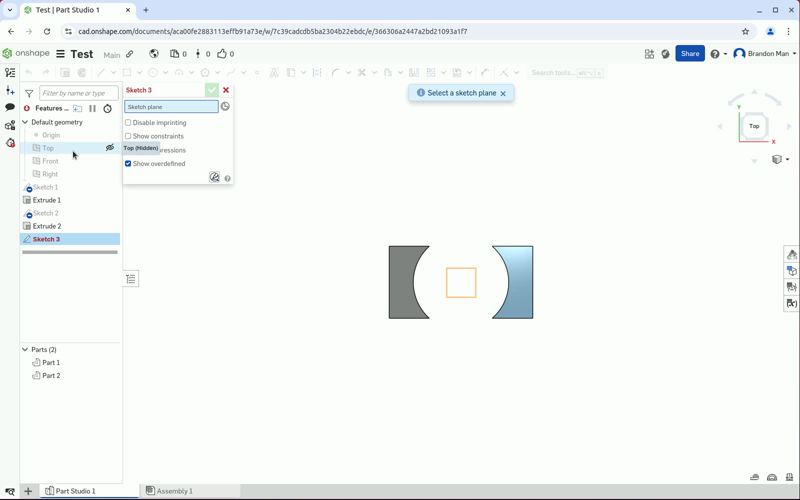
click(73, 150)
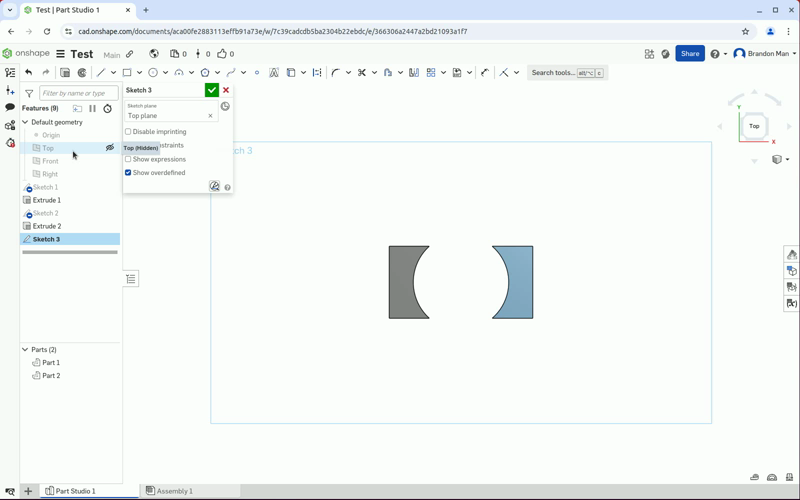
mouse_move(73, 352)
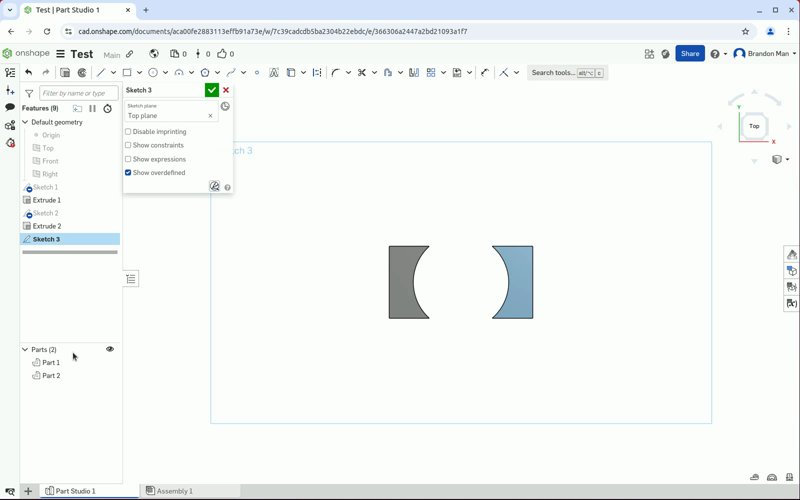
key(y)
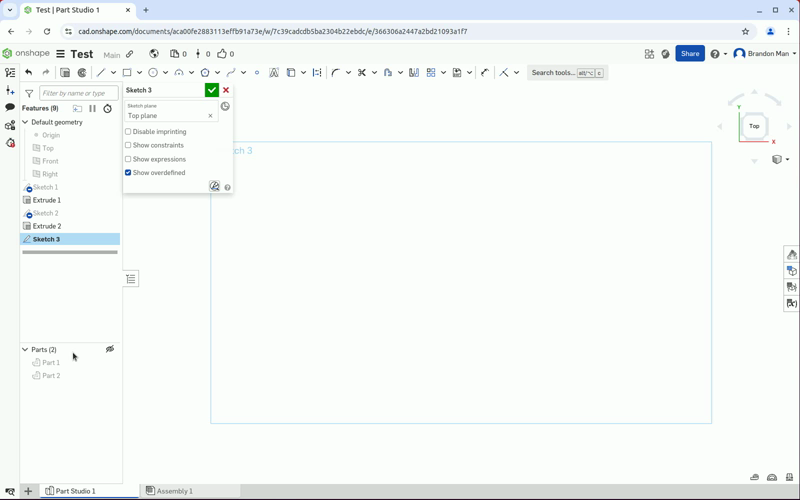
key(l)
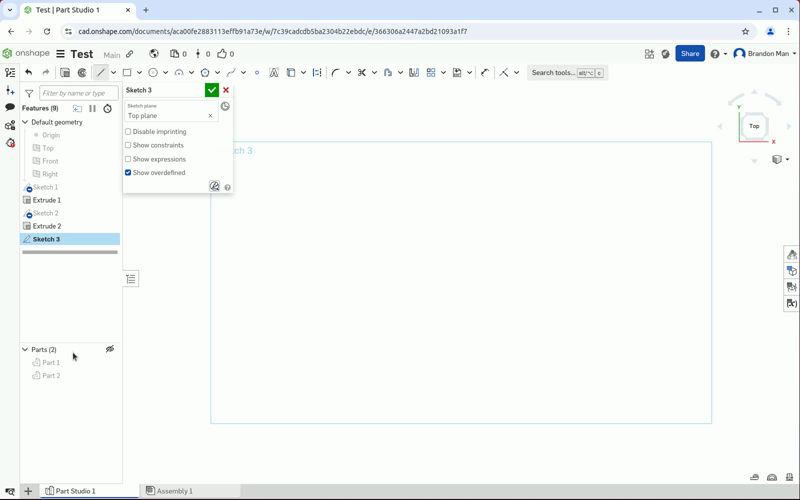
key_down(shift)
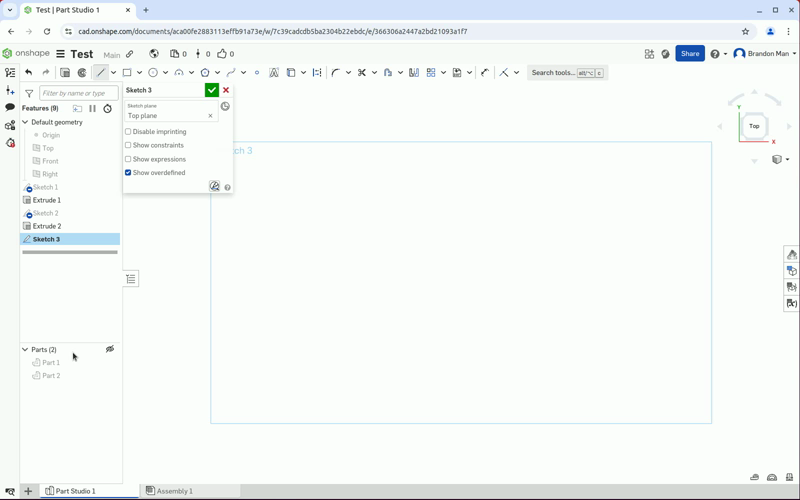
mouse_move(429, 247)
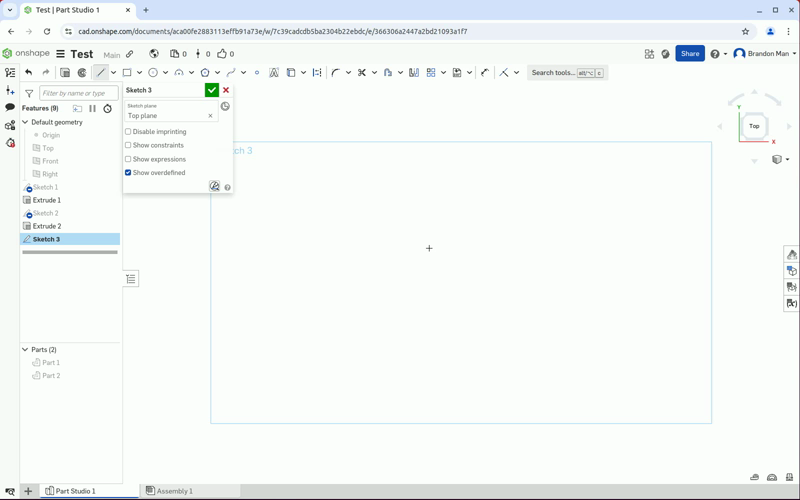
click(429, 247)
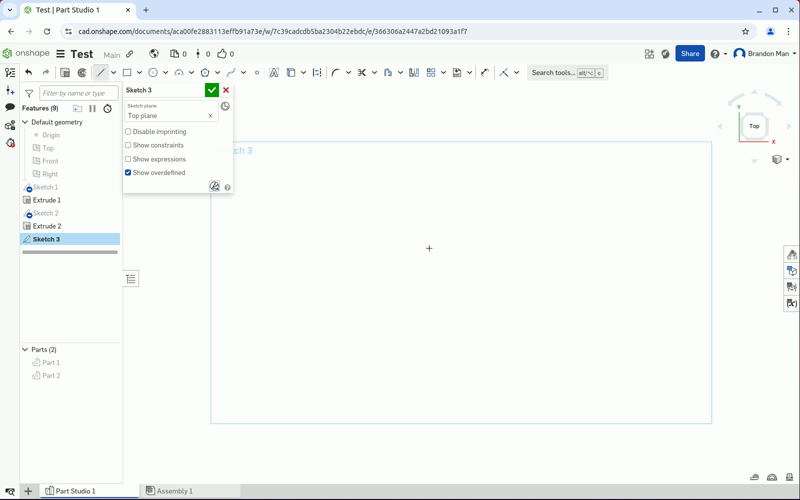
key_up(shift)
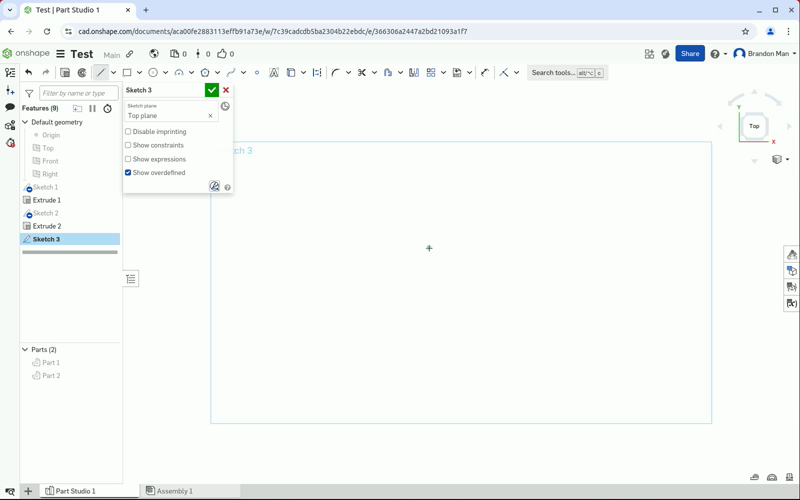
key_down(shift)
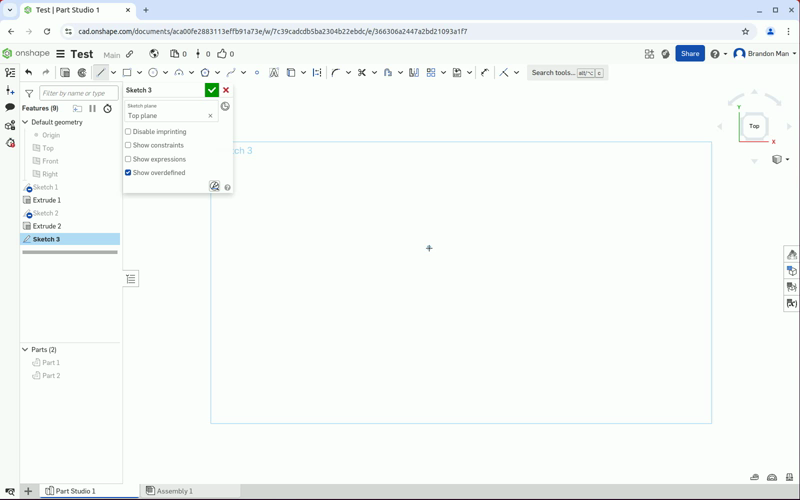
mouse_move(459, 247)
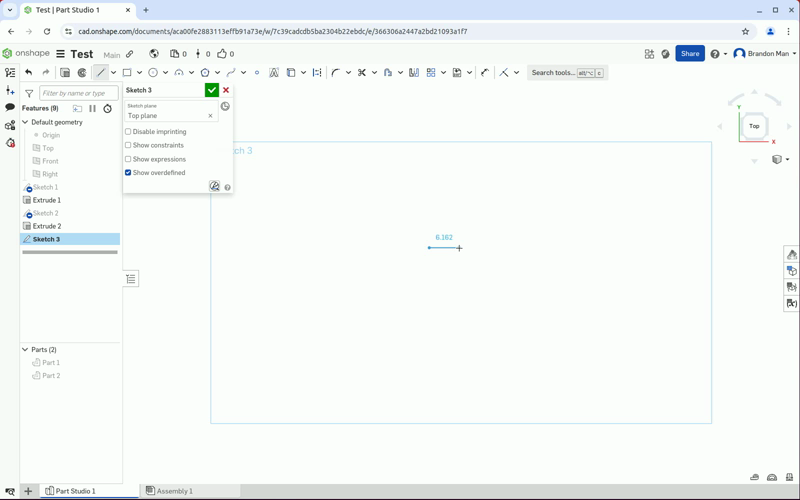
mouse_move(441, 247)
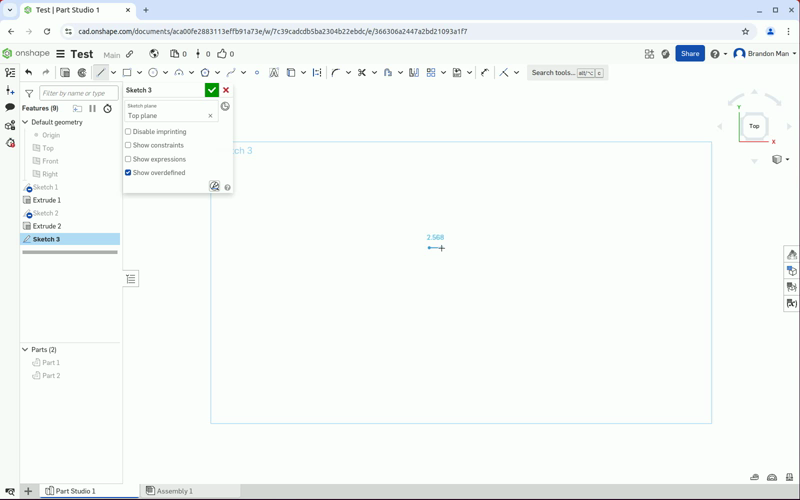
click(441, 247)
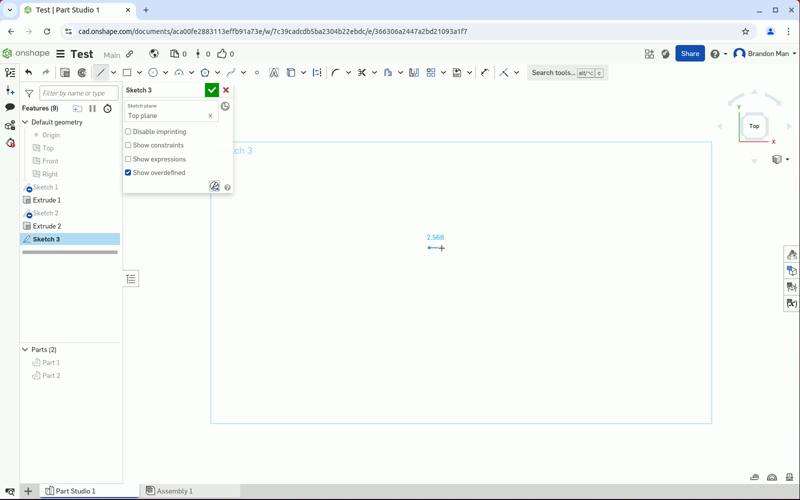
key_up(shift)
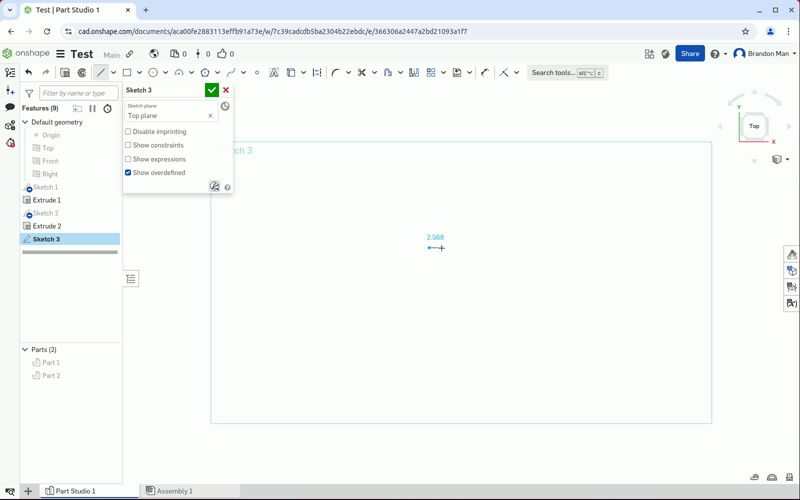
key(esc)
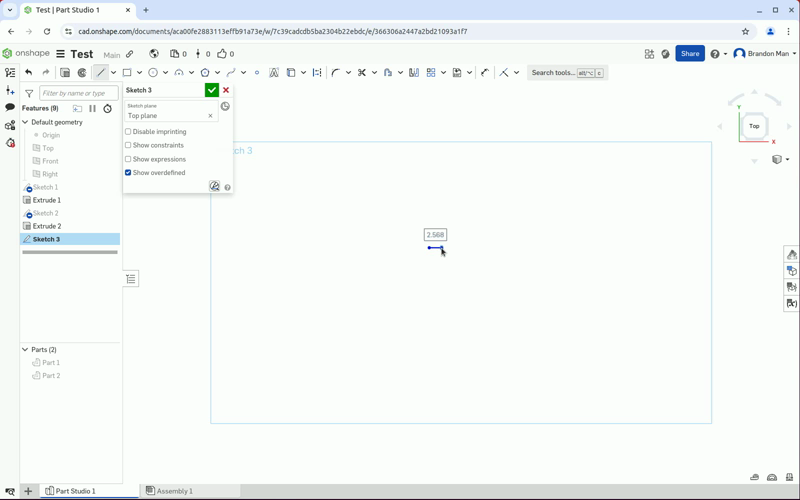
key(a)
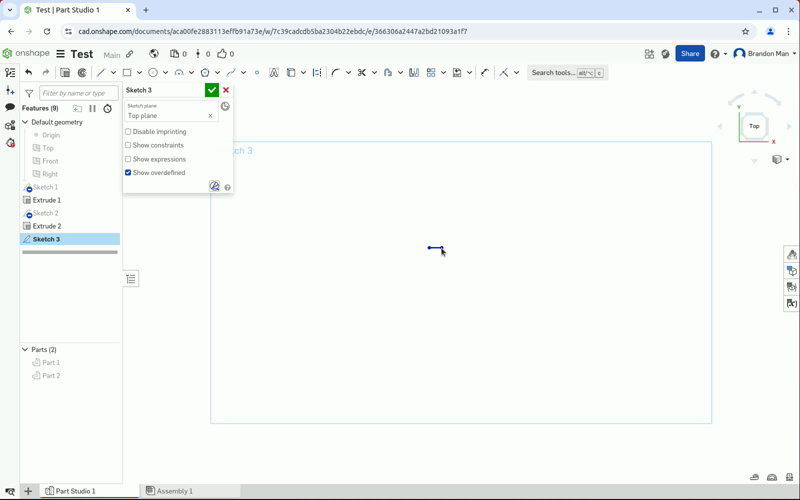
mouse_move(441, 247)
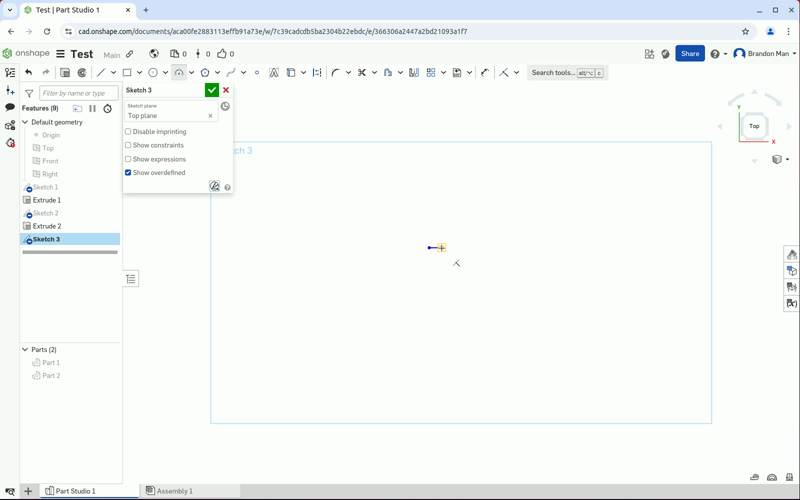
click(441, 247)
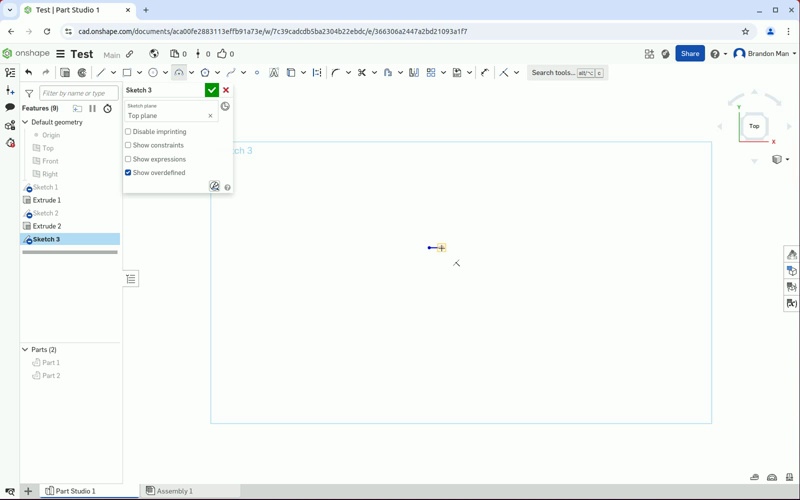
key_down(shift)
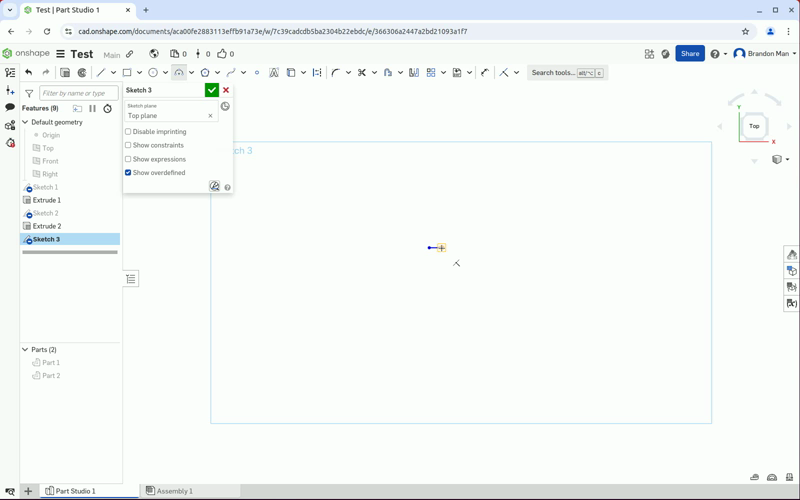
mouse_move(479, 247)
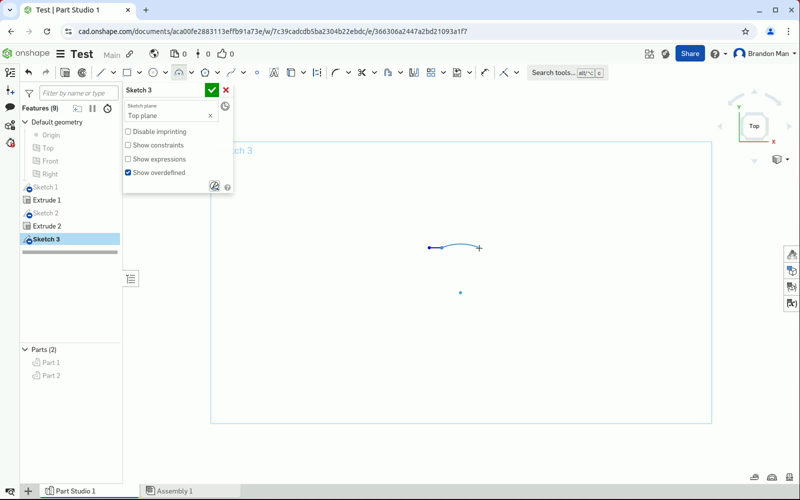
click(479, 247)
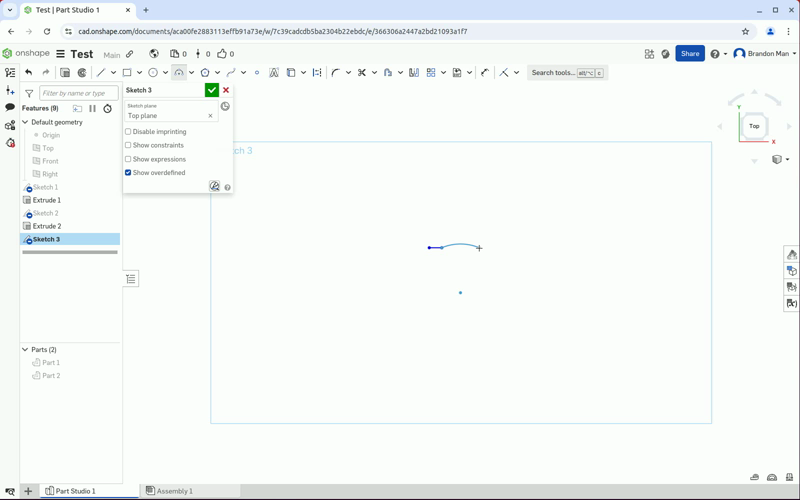
mouse_move(460, 243)
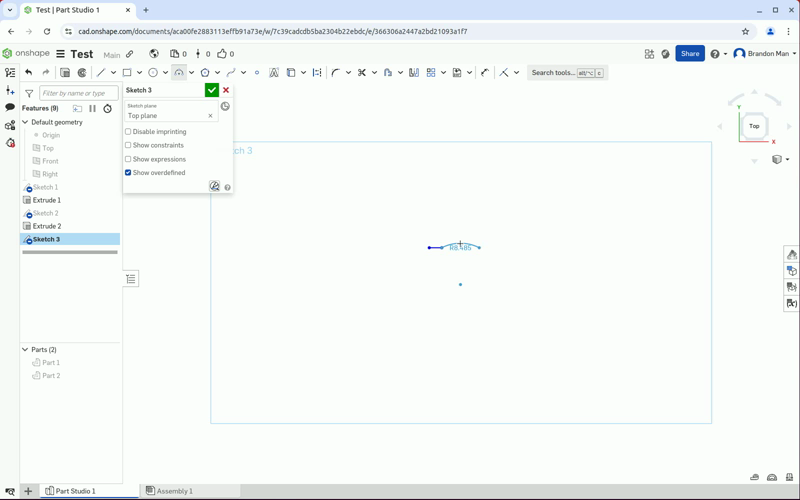
click(460, 243)
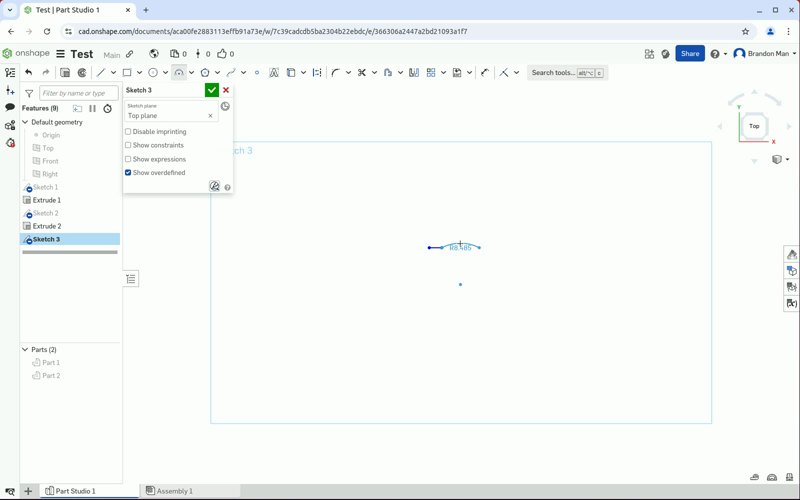
key_up(shift)
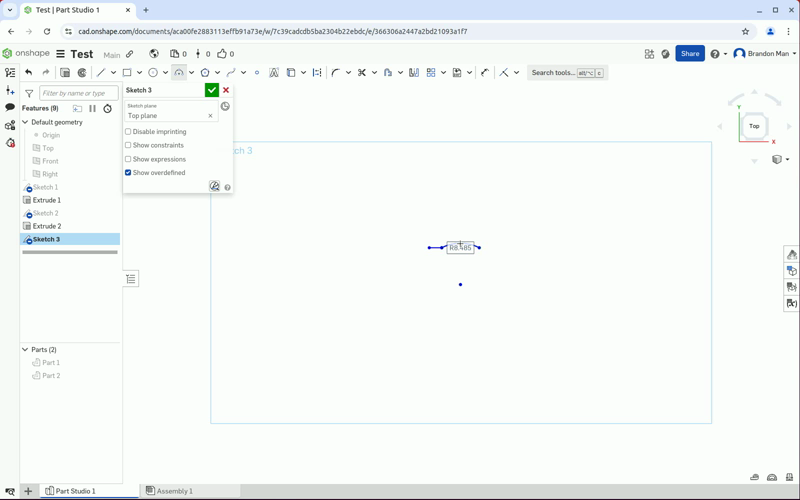
key(esc)
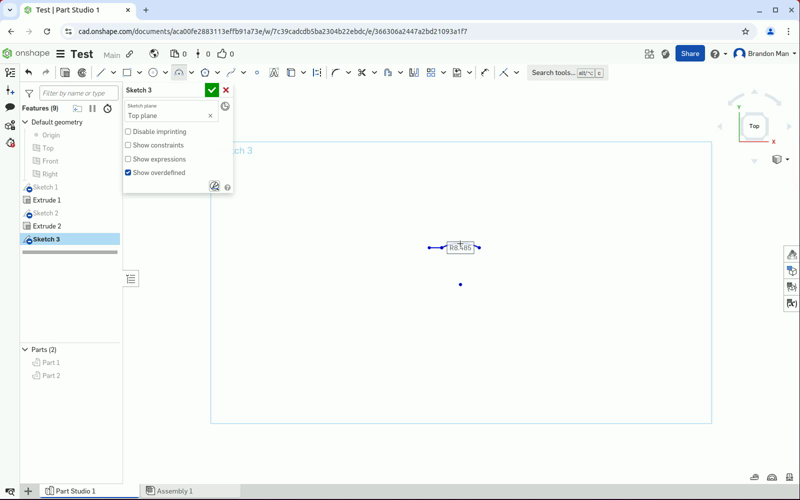
key(l)
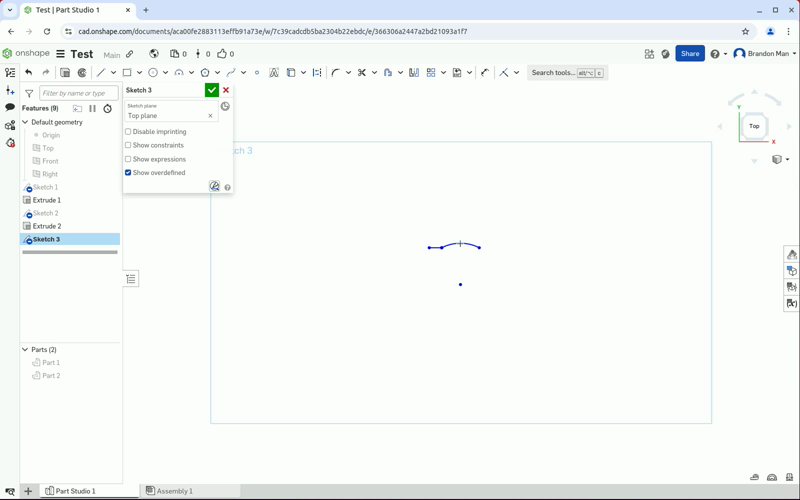
mouse_move(479, 247)
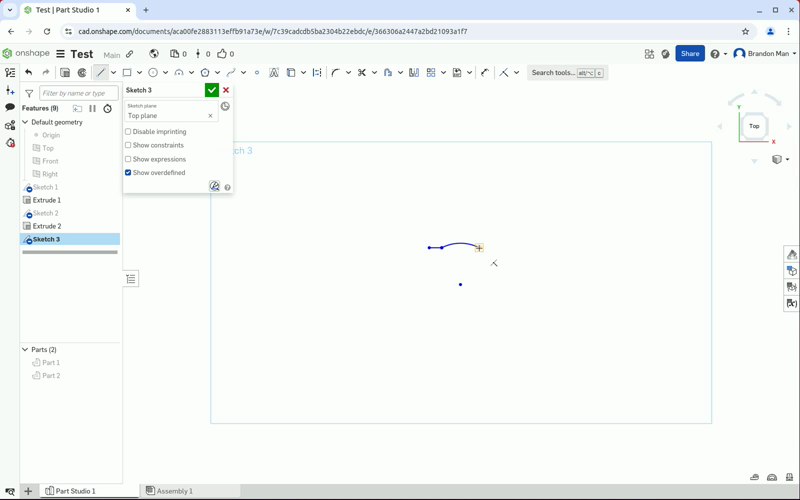
click(479, 247)
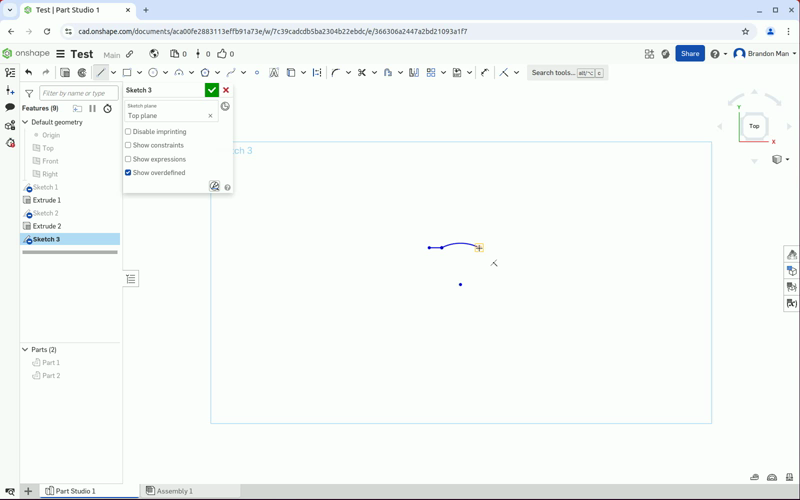
key_down(shift)
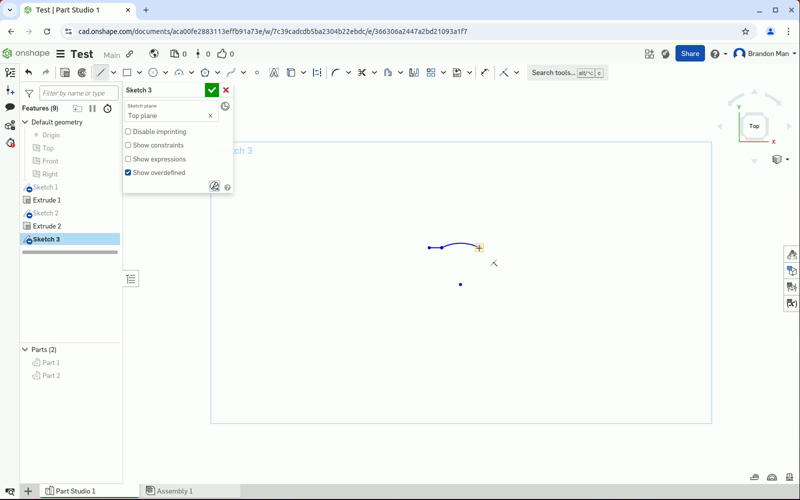
mouse_move(509, 247)
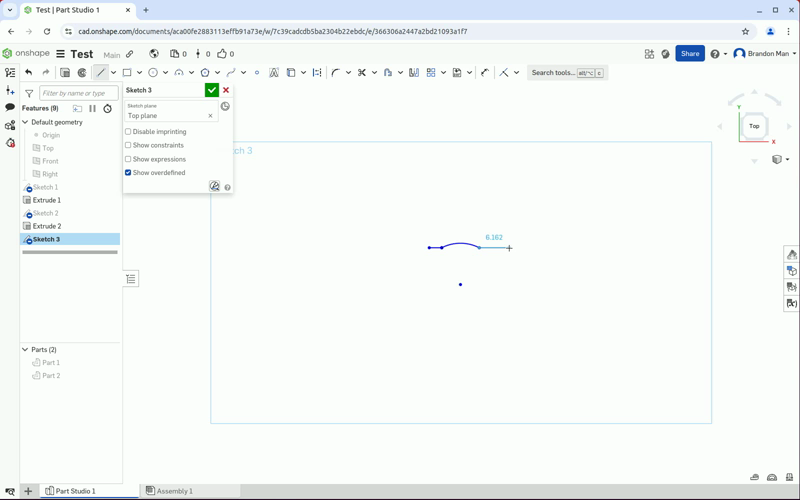
mouse_move(491, 247)
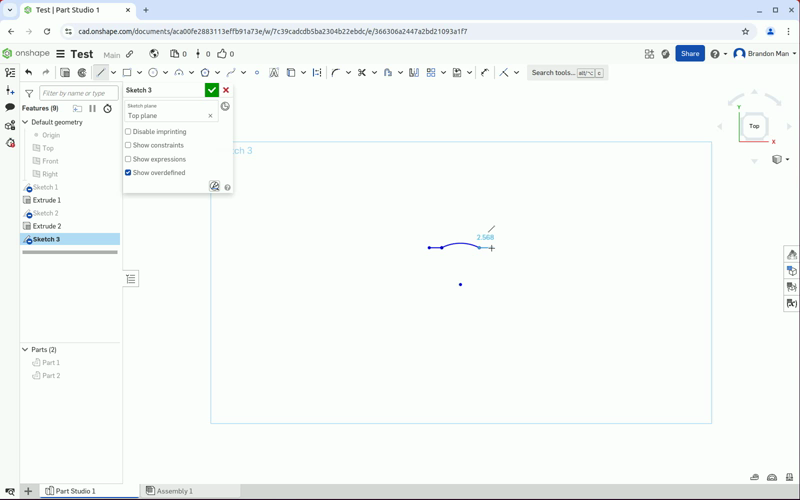
click(491, 247)
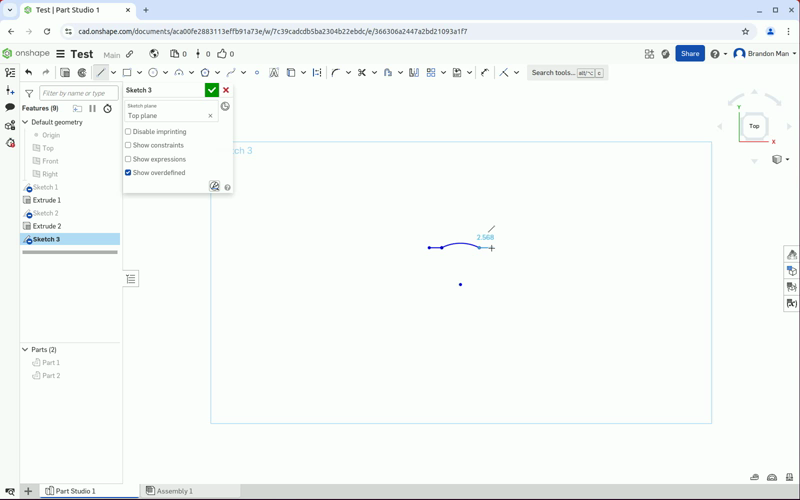
key_up(shift)
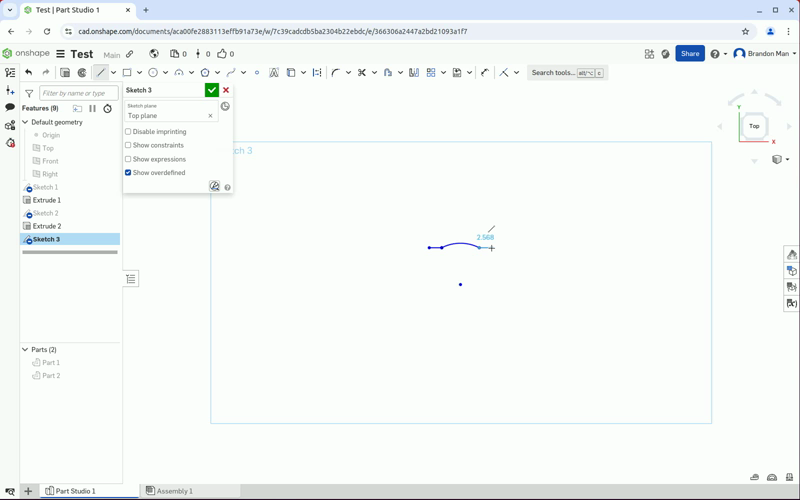
key(esc)
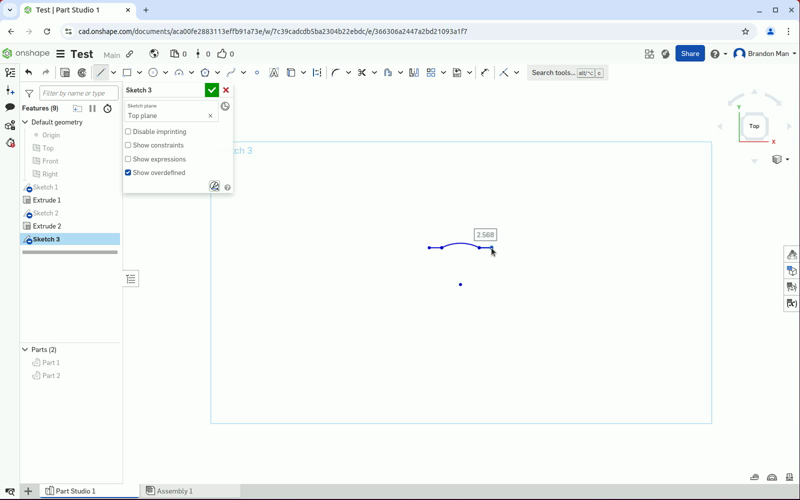
key(a)
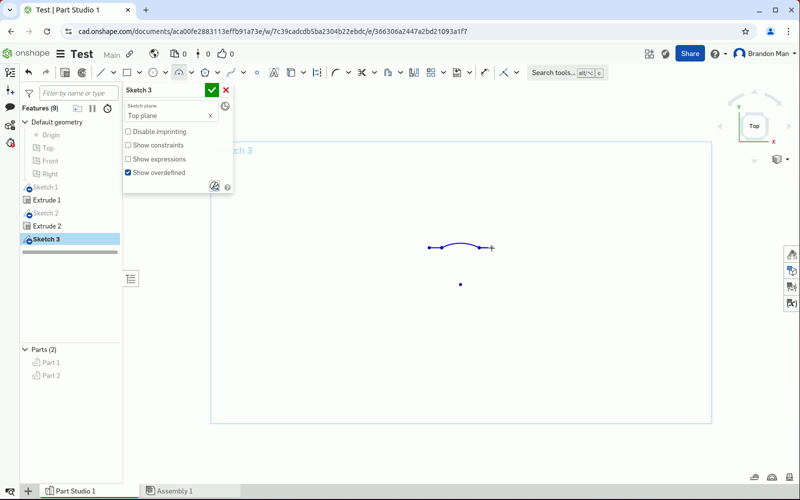
mouse_move(491, 247)
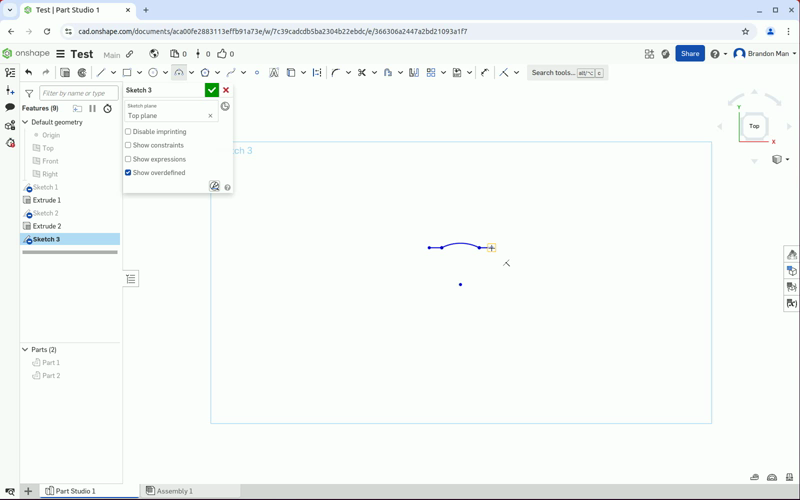
click(491, 247)
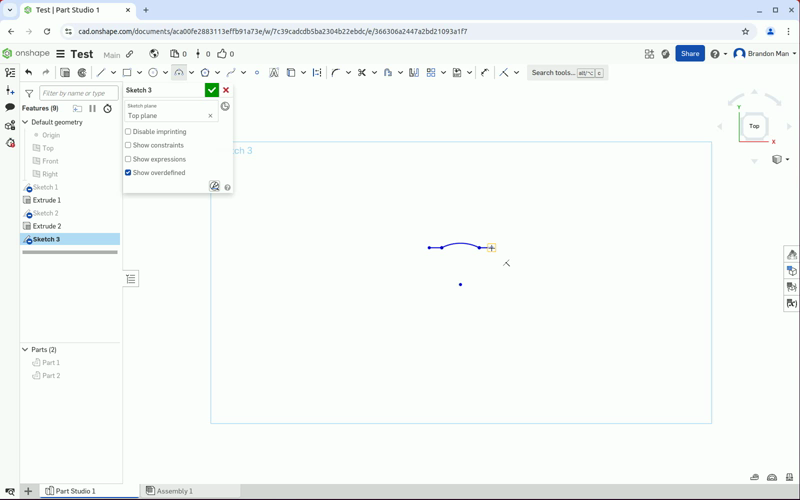
mouse_move(429, 247)
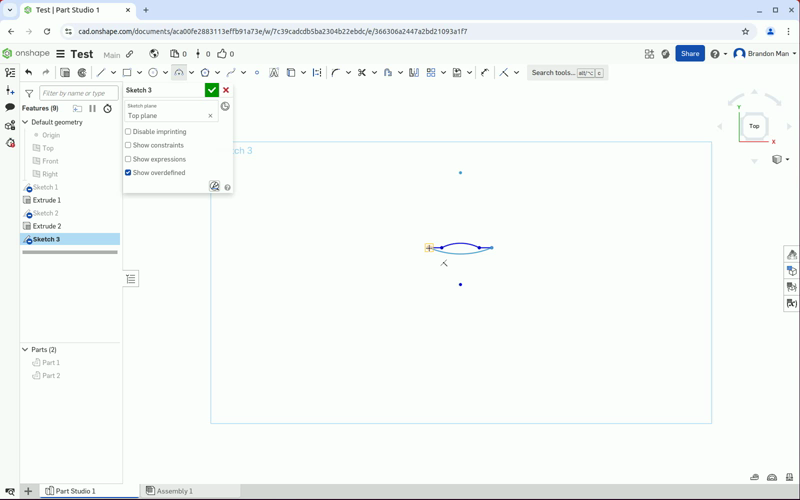
click(429, 247)
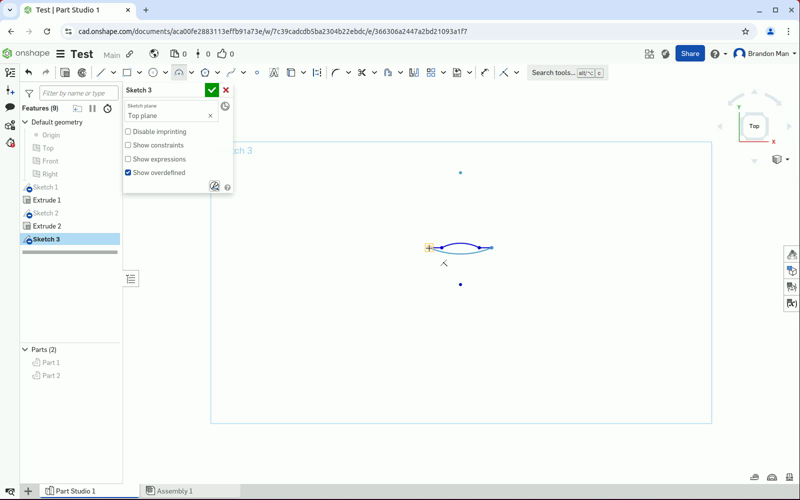
key_down(shift)
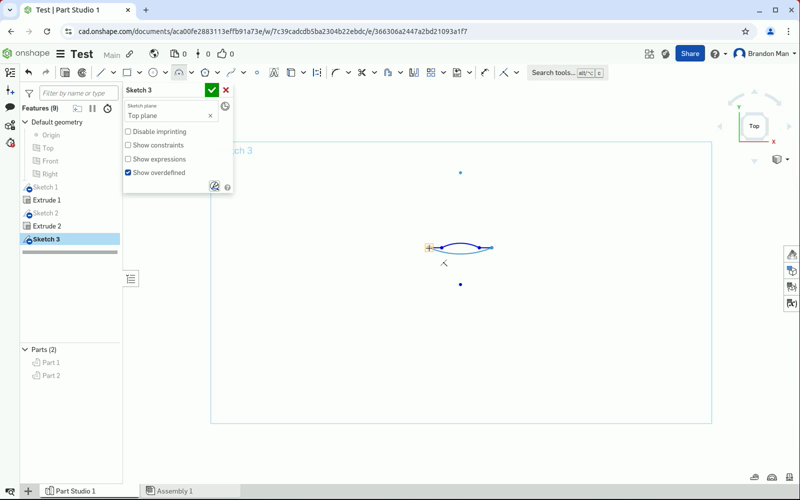
mouse_move(460, 235)
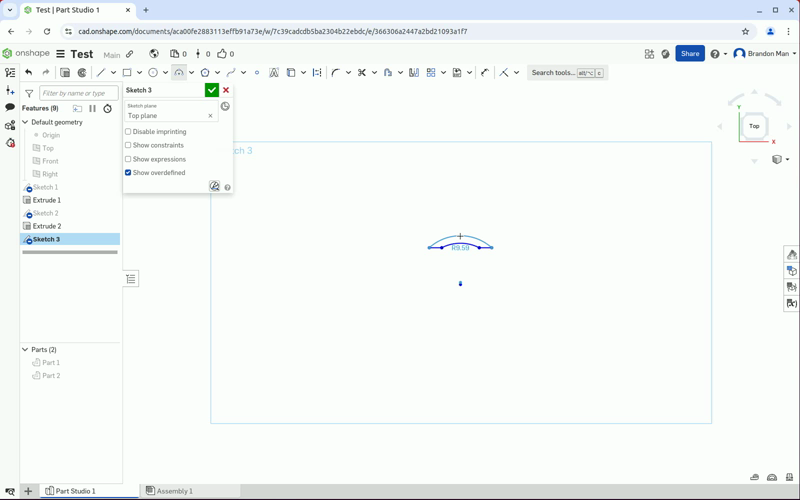
click(460, 235)
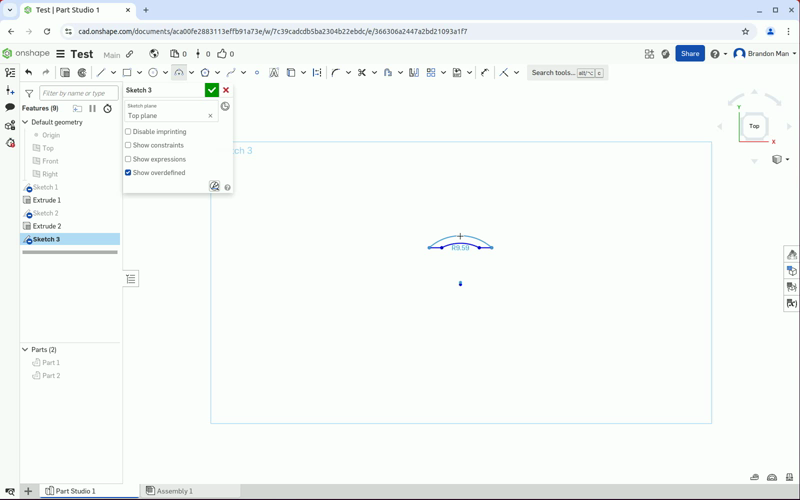
key_up(shift)
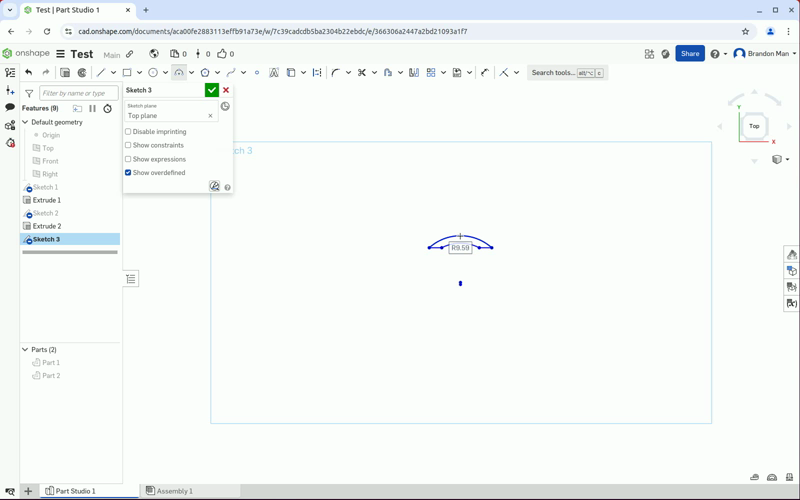
key(esc)
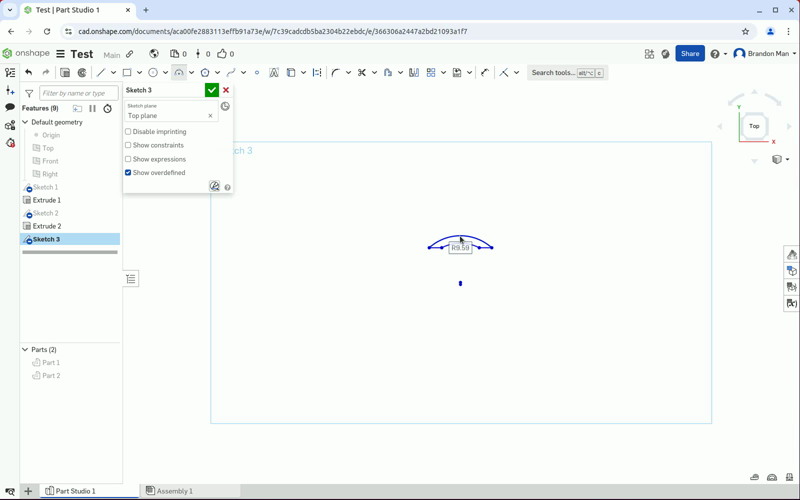
mouse_move(475, 239)
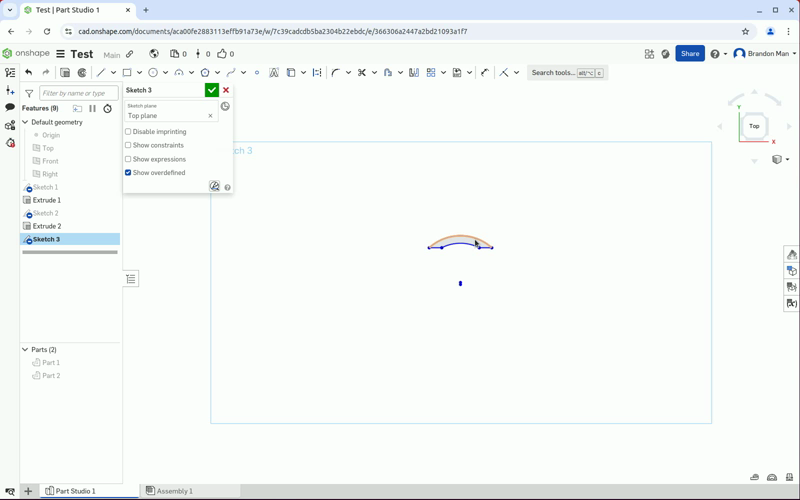
scroll(6)
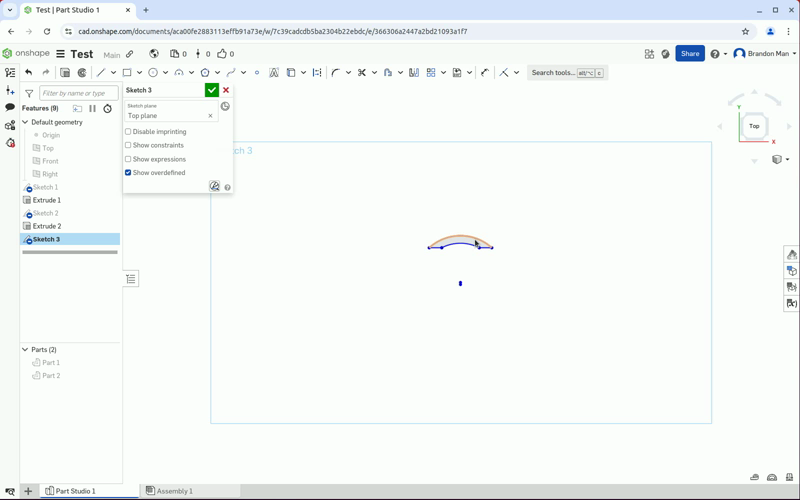
scroll(6)
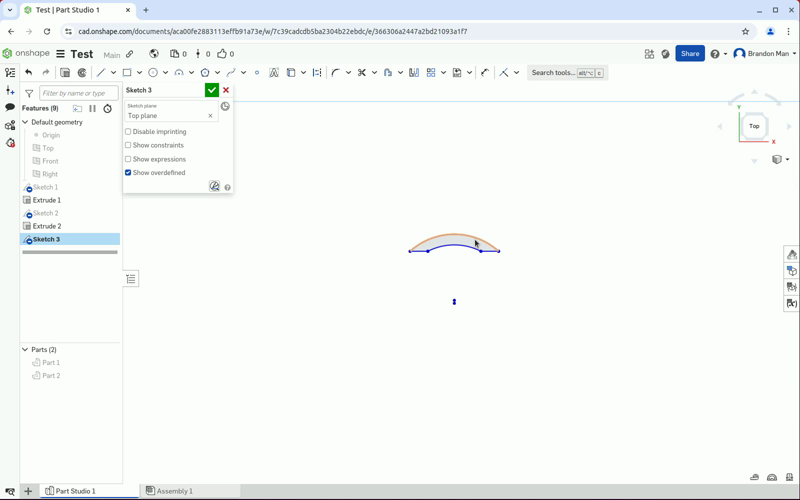
scroll(6)
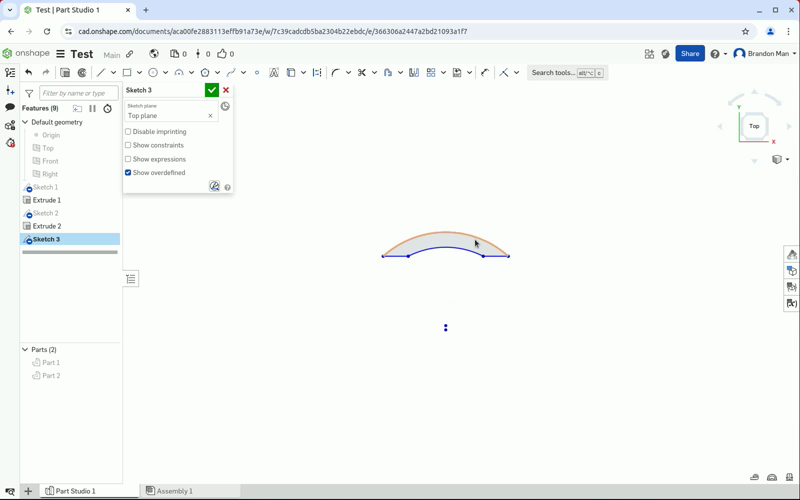
scroll(6)
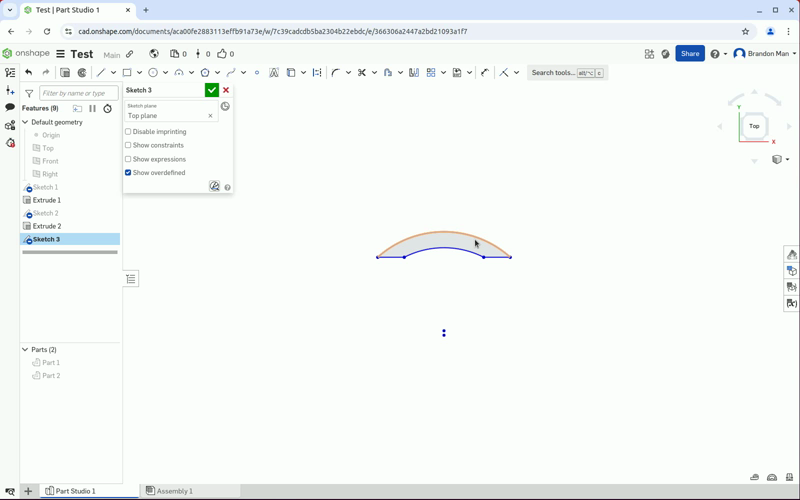
scroll(6)
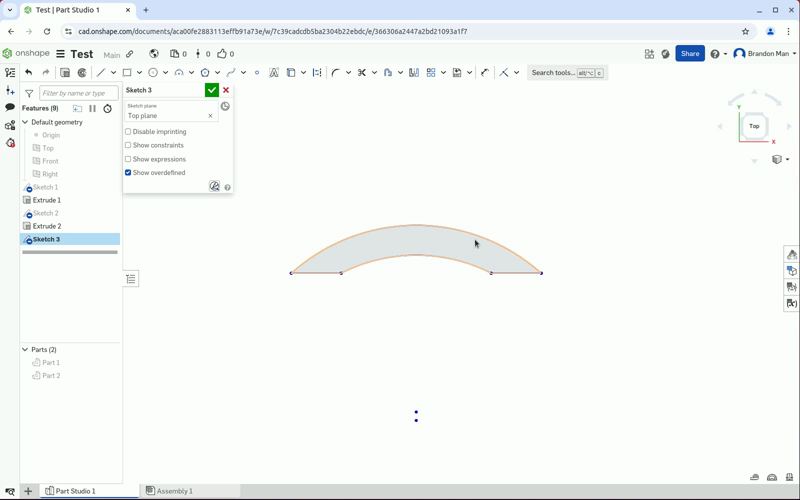
scroll(6)
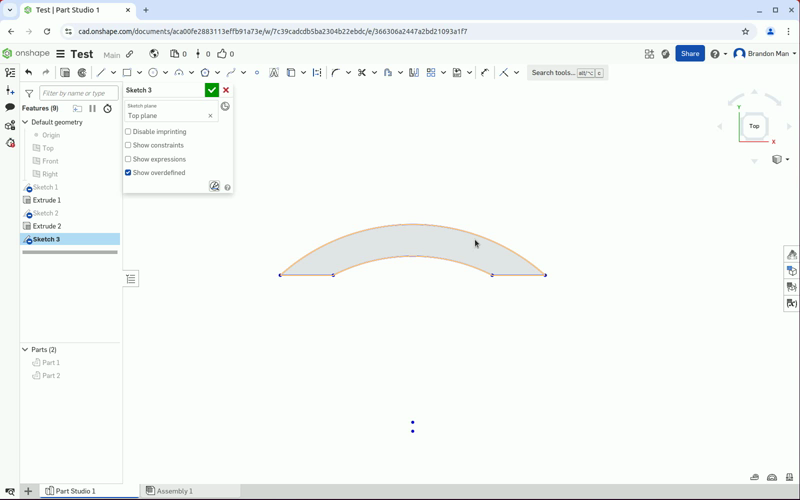
scroll(6)
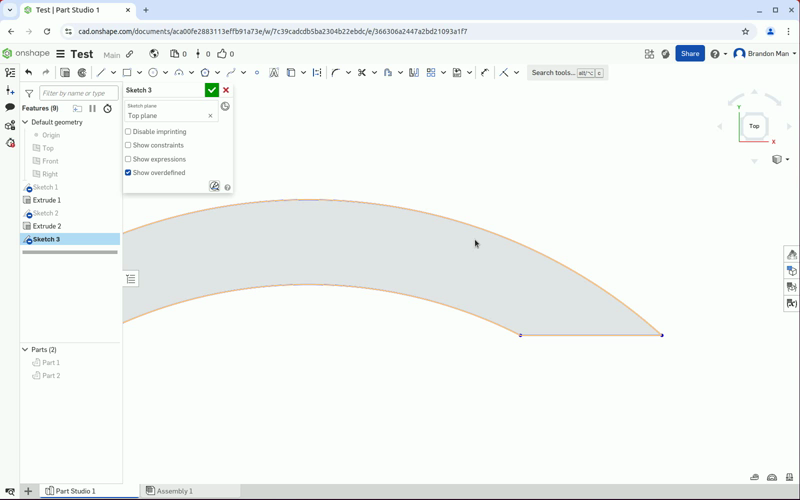
click(475, 239)
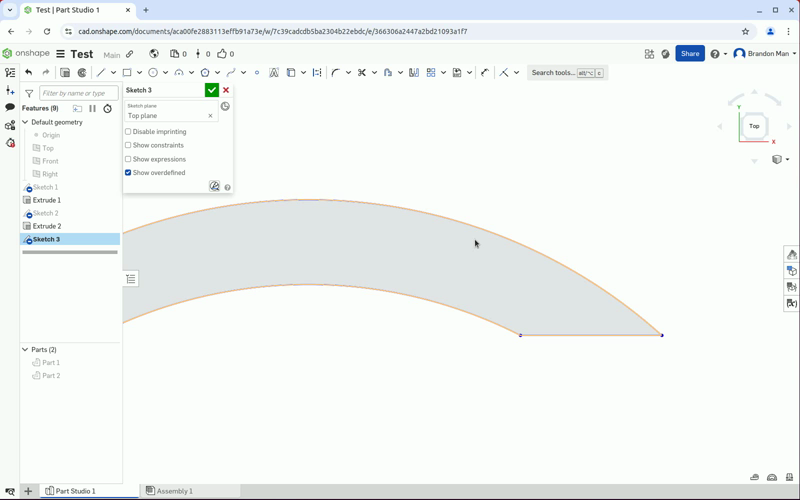
scroll(-6)
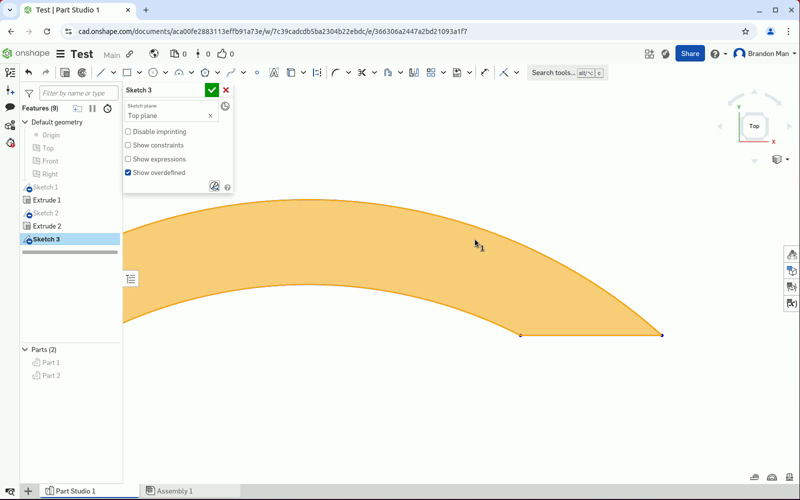
scroll(-6)
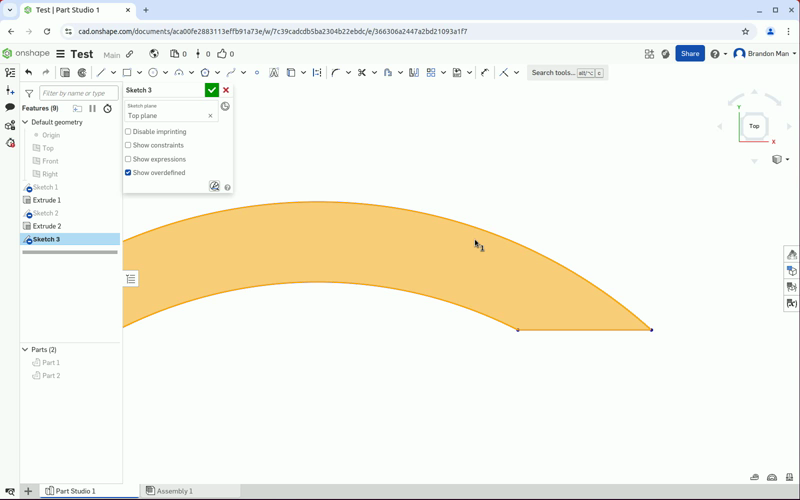
scroll(-6)
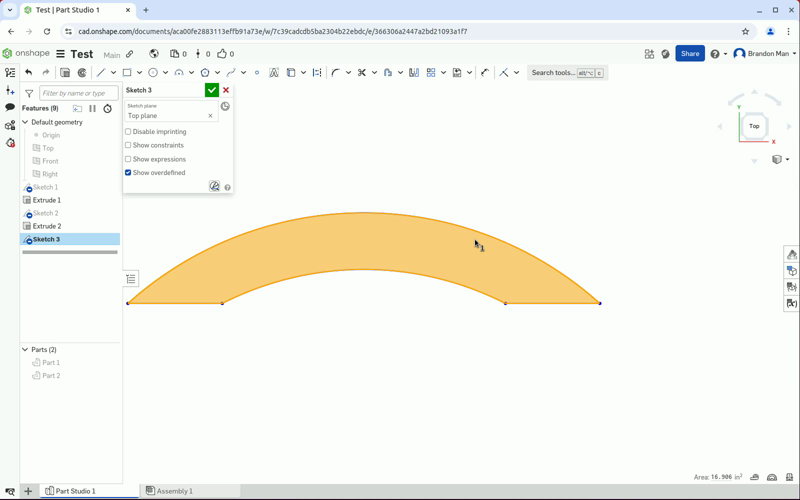
scroll(-6)
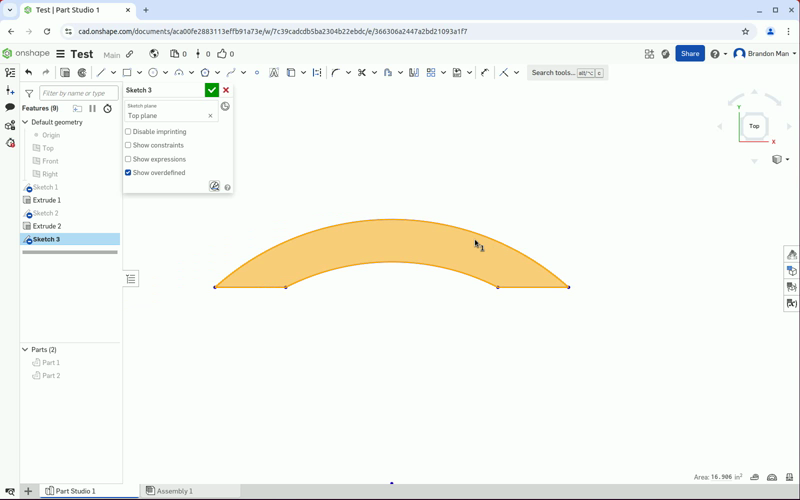
scroll(-6)
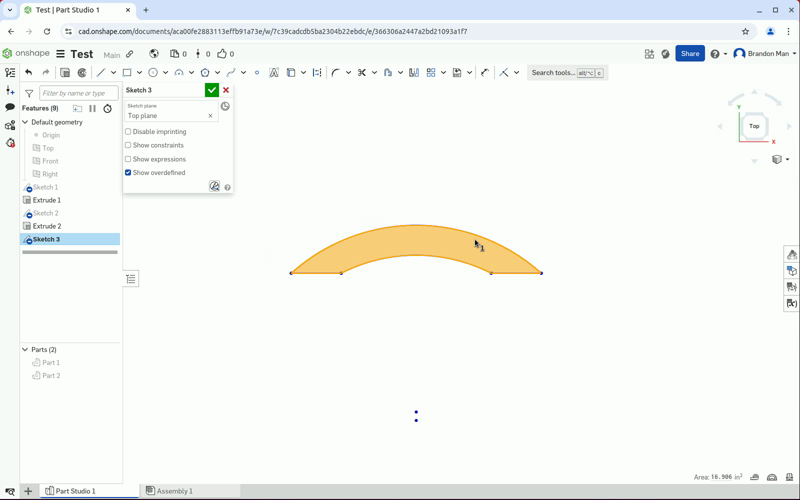
scroll(-6)
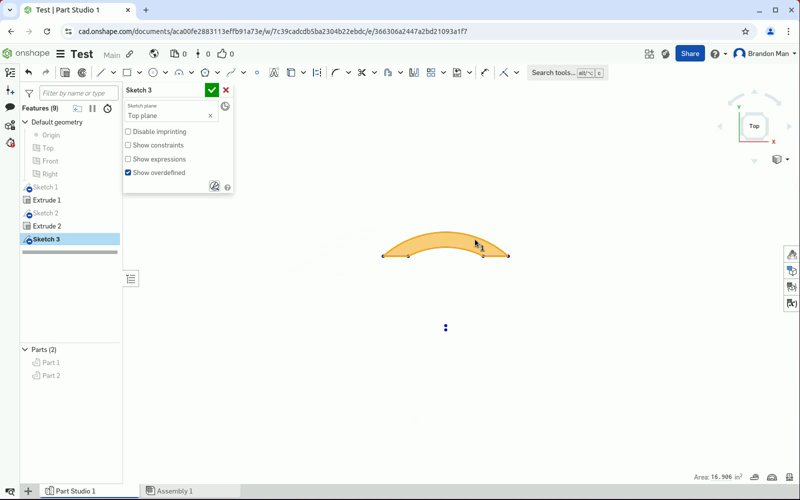
scroll(-6)
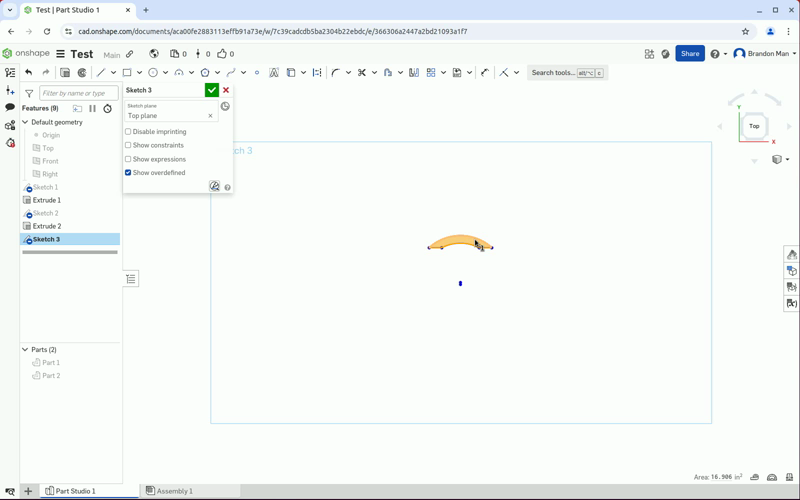
mouse_move(73, 352)
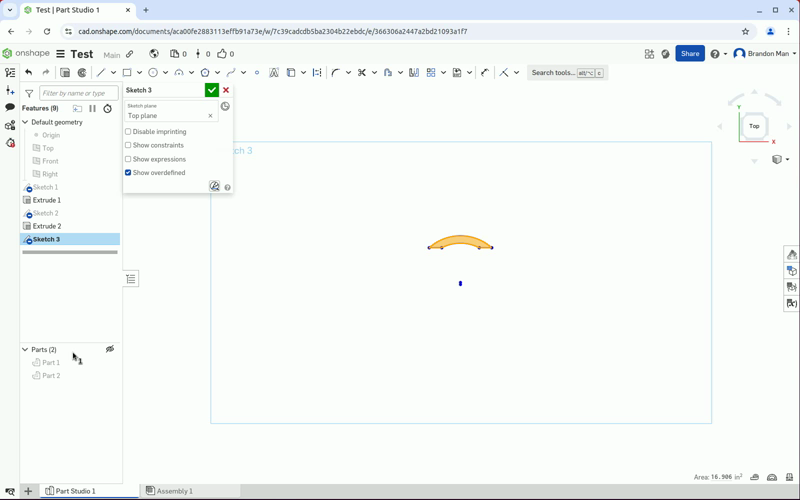
key(shift+y)
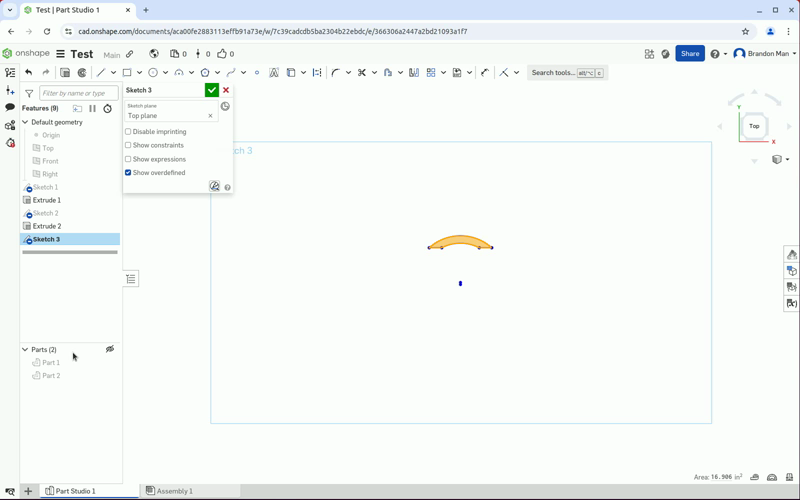
key(shift+e)
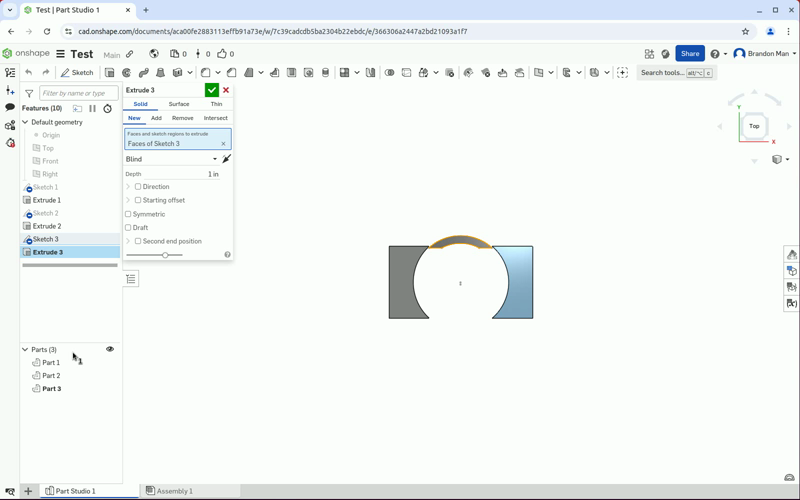
mouse_move(143, 106)
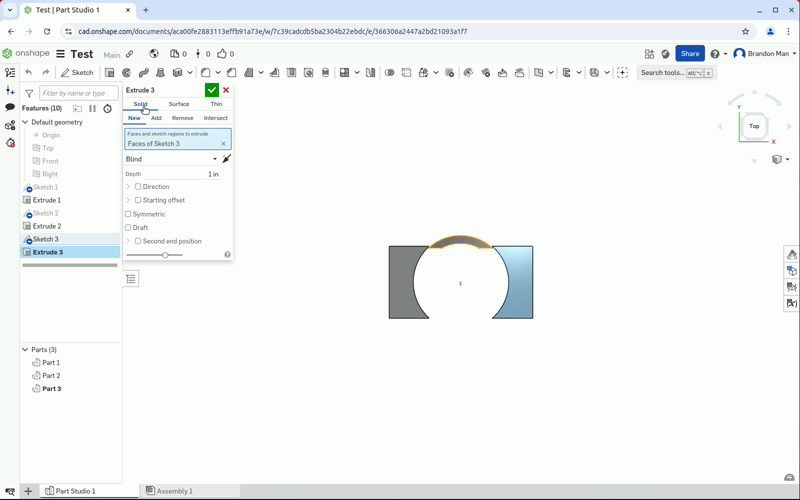
click(143, 106)
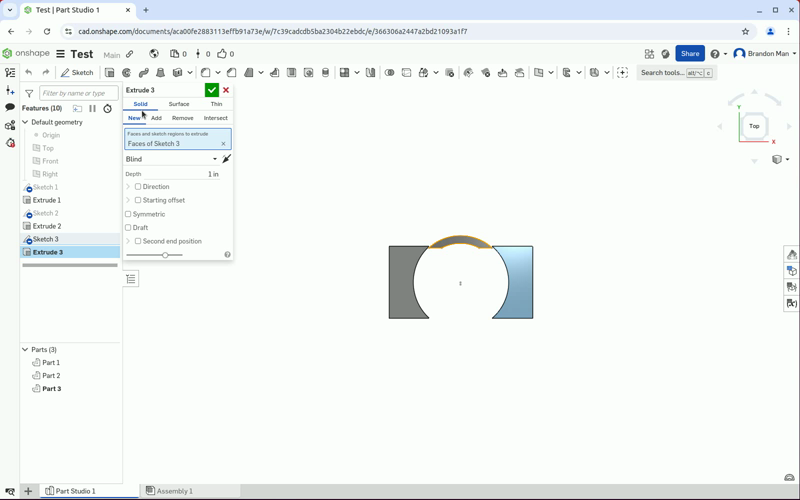
mouse_move(137, 120)
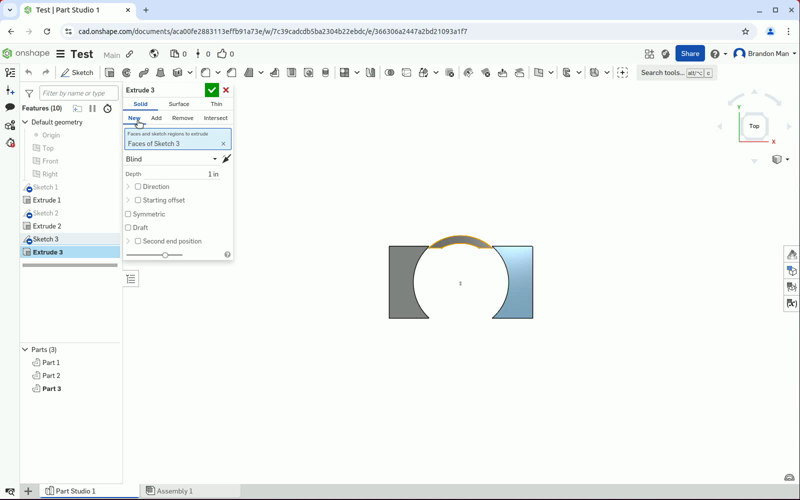
click(137, 120)
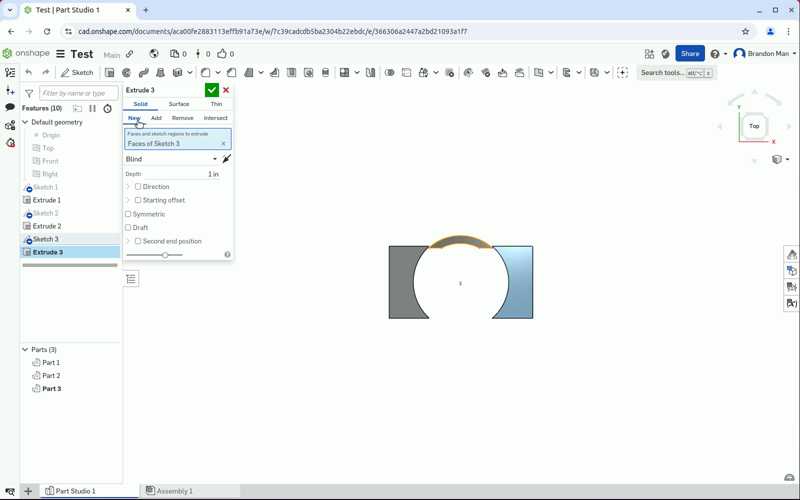
key(tab, 4)
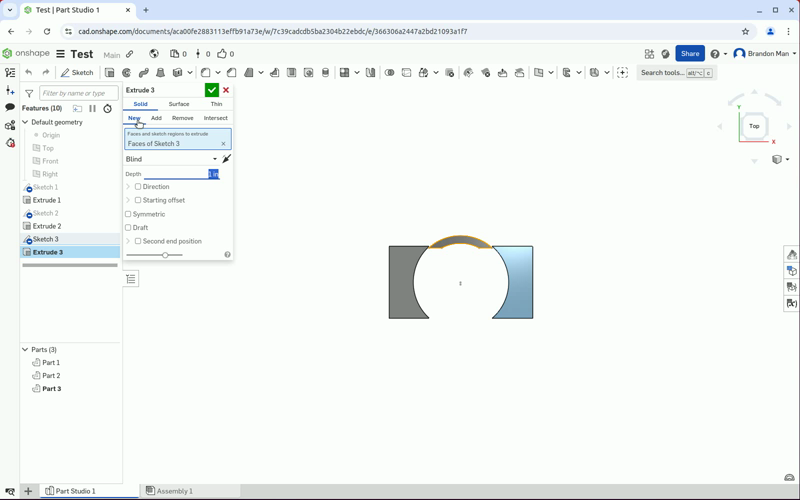
text(4.814)
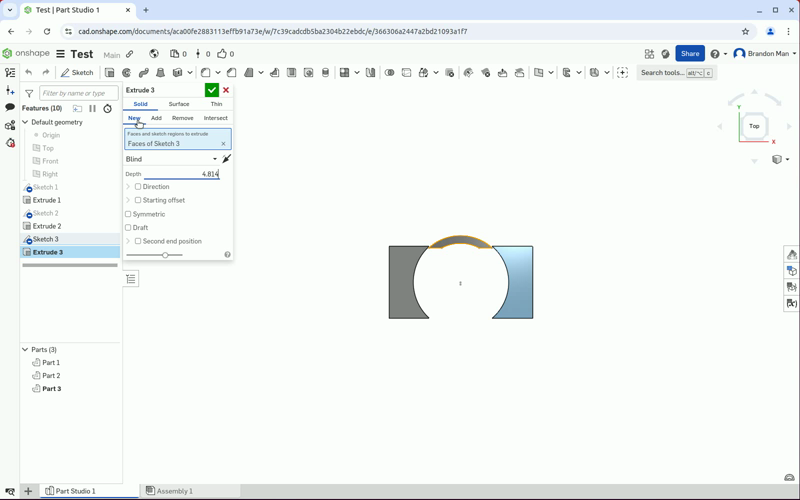
key(enter)
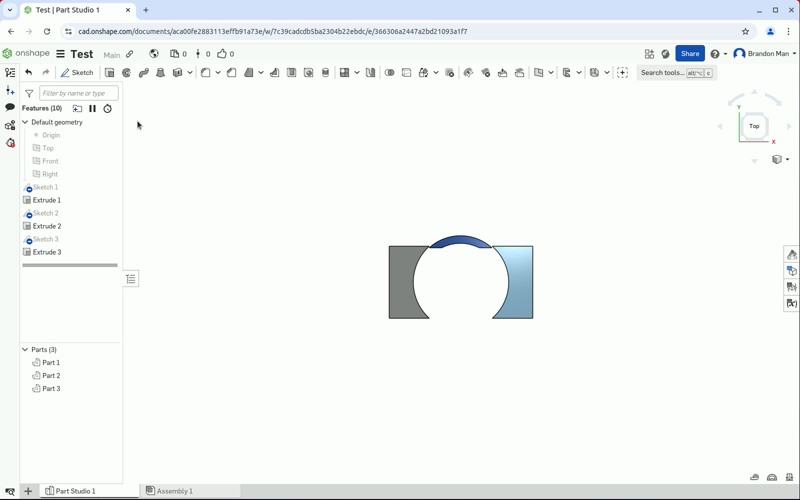
key(shift+h)
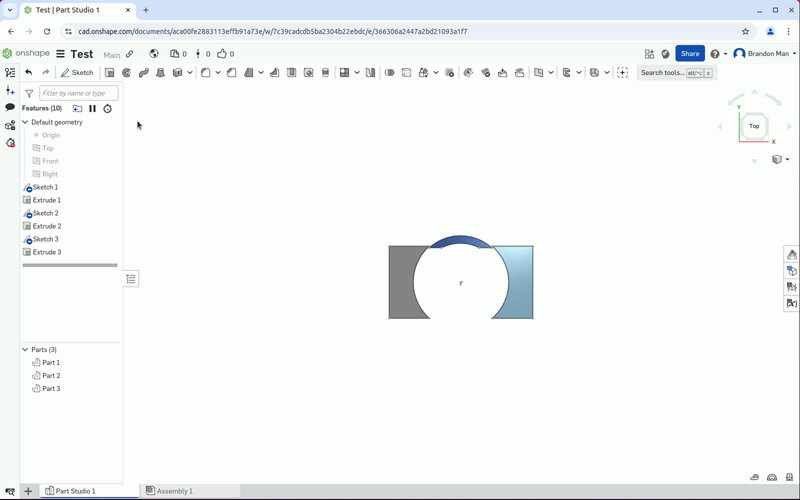
key(shift+h)
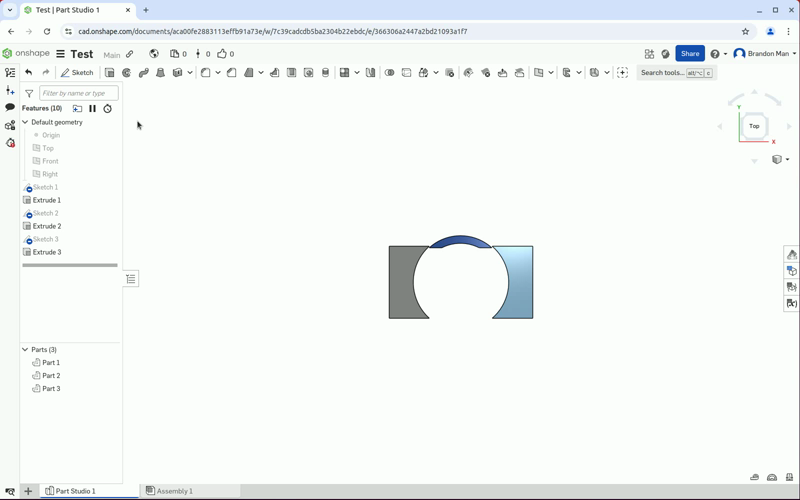
mouse_move(73, 189)
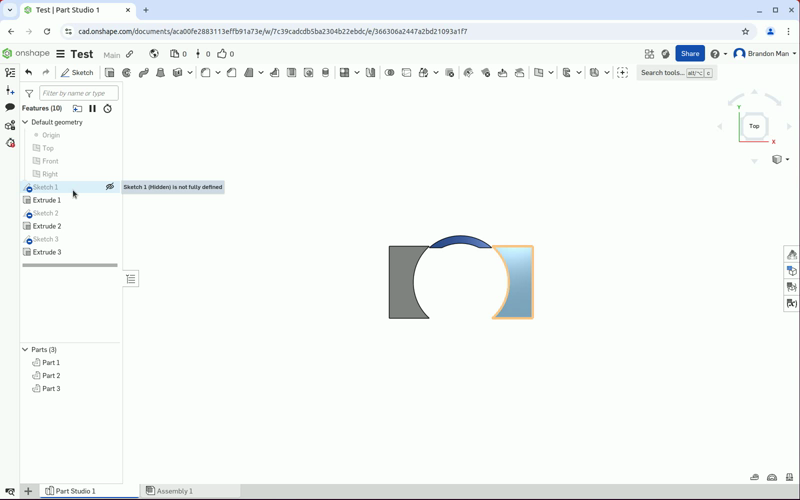
click(73, 189)
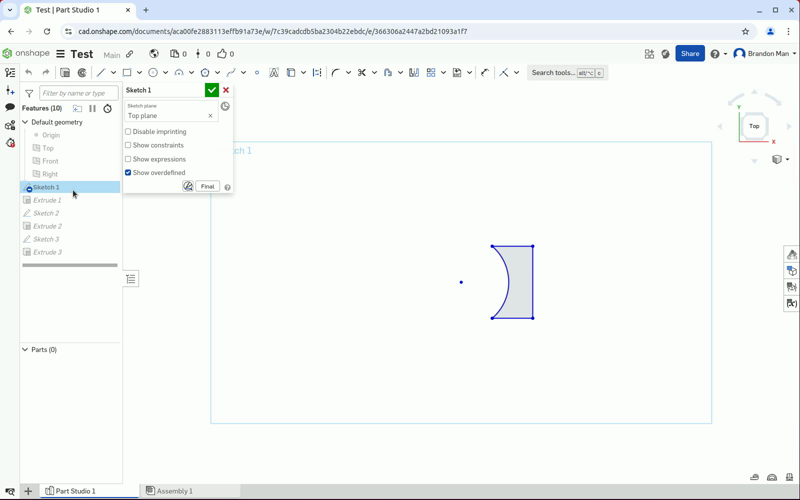
mouse_move(229, 92)
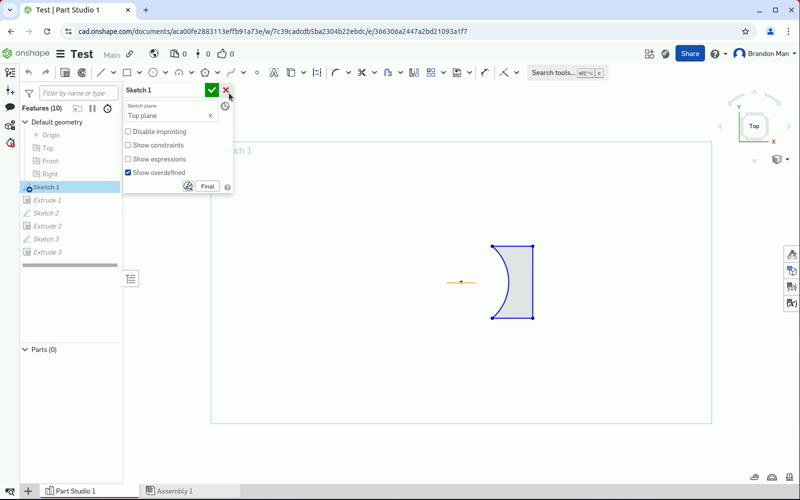
click(229, 92)
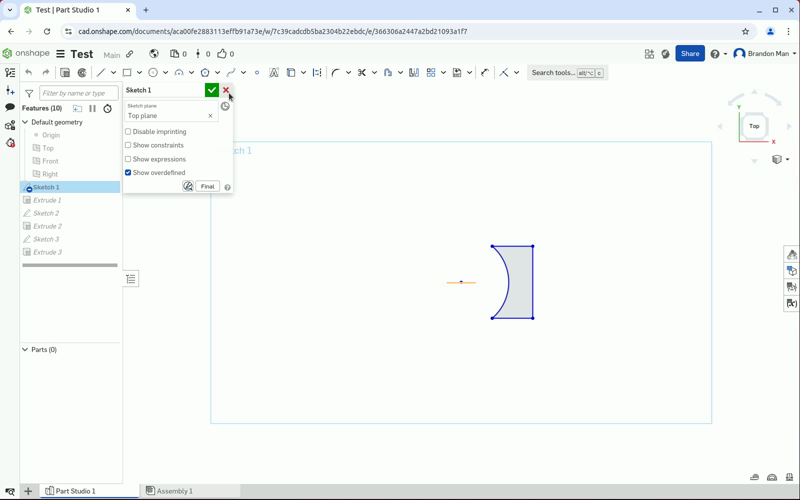
key(shift+s)
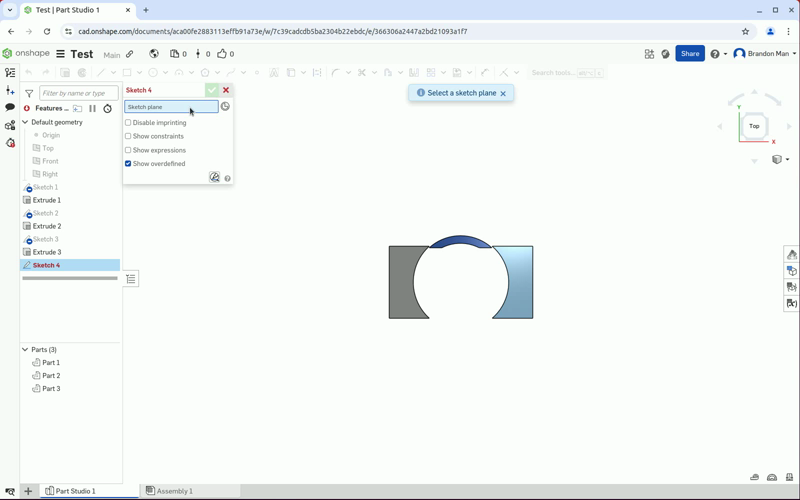
mouse_move(73, 150)
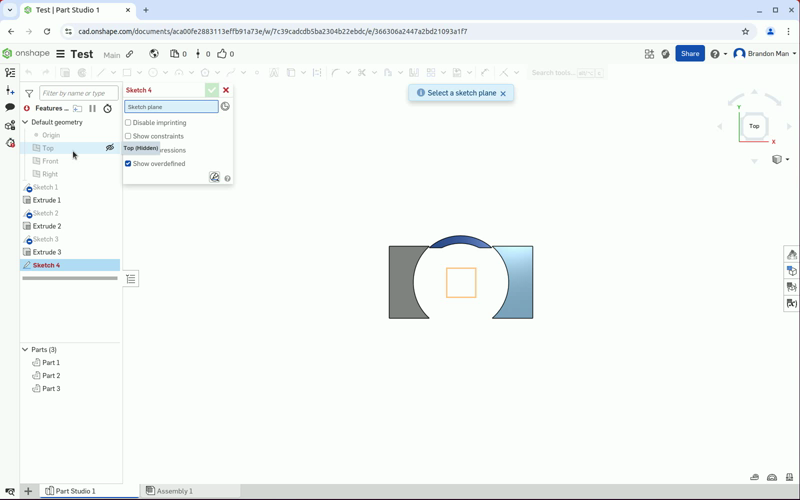
click(73, 150)
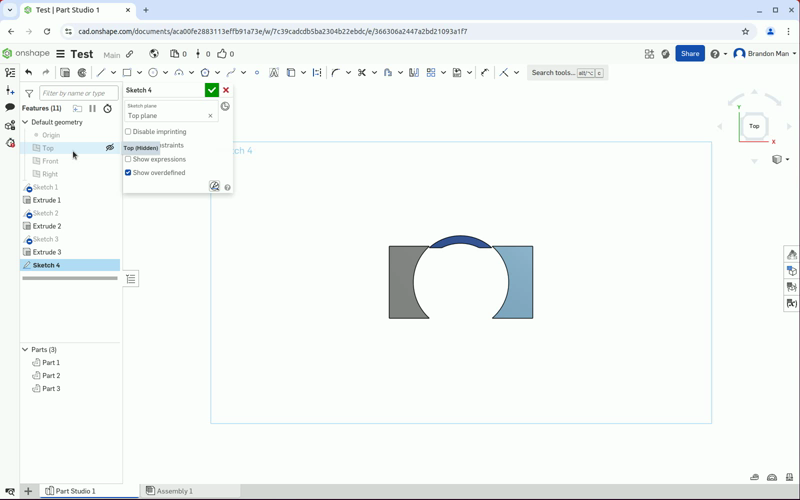
mouse_move(73, 352)
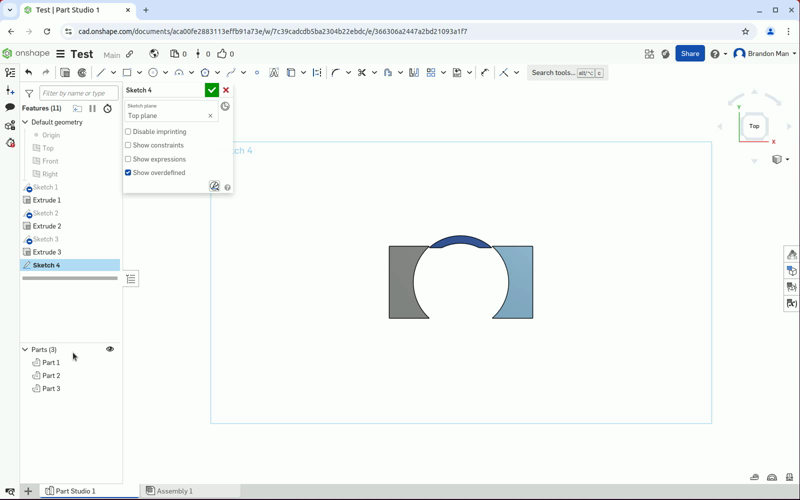
key(y)
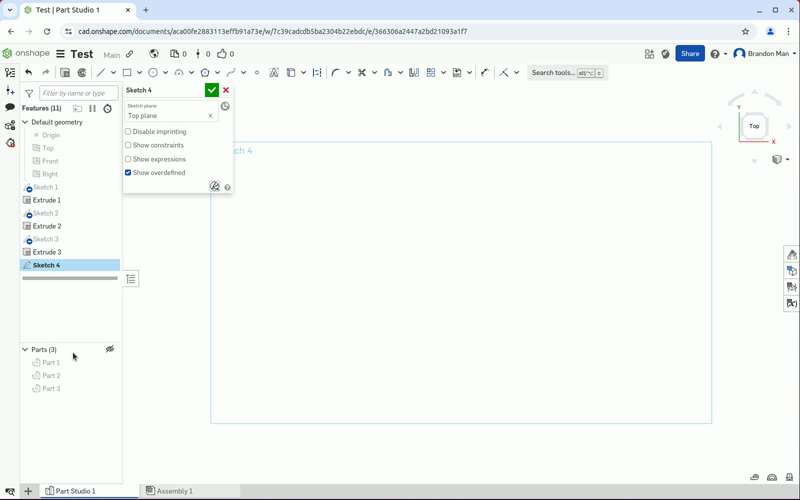
key(a)
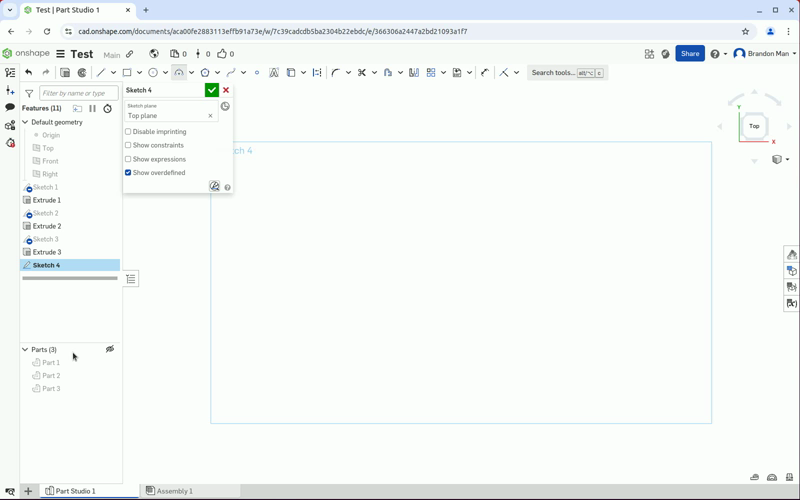
key_down(shift)
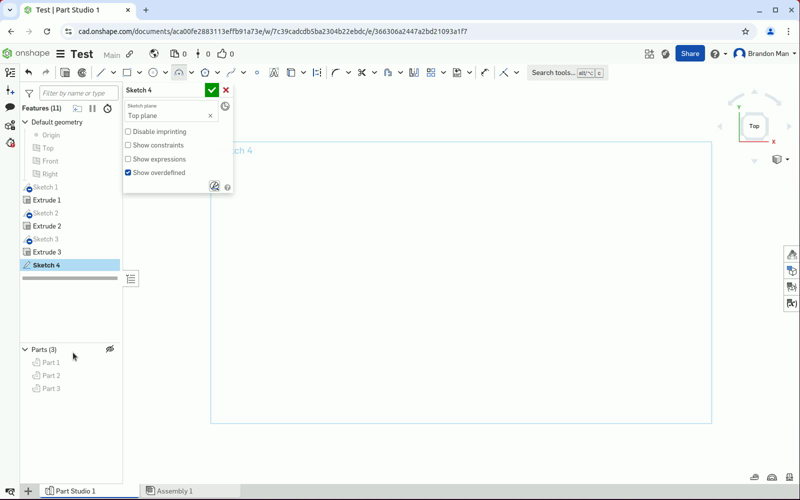
mouse_move(429, 318)
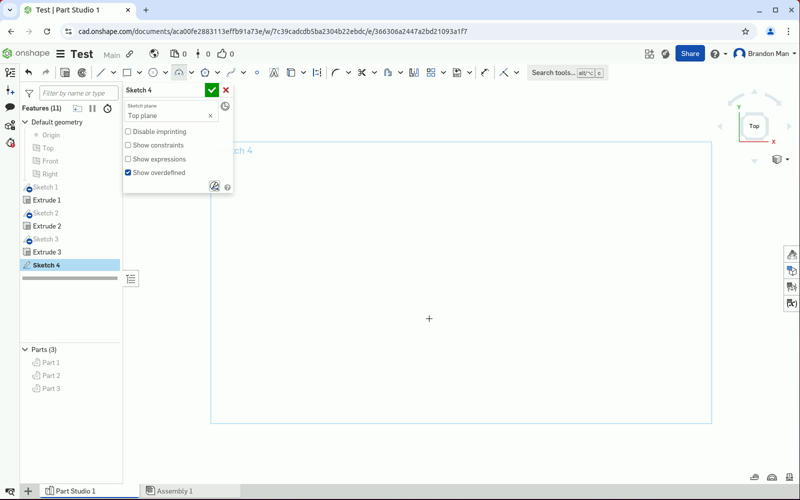
click(429, 318)
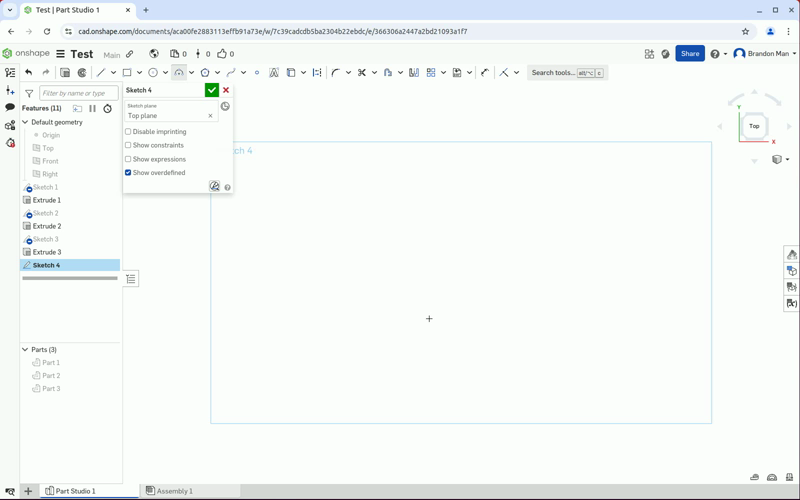
key_up(shift)
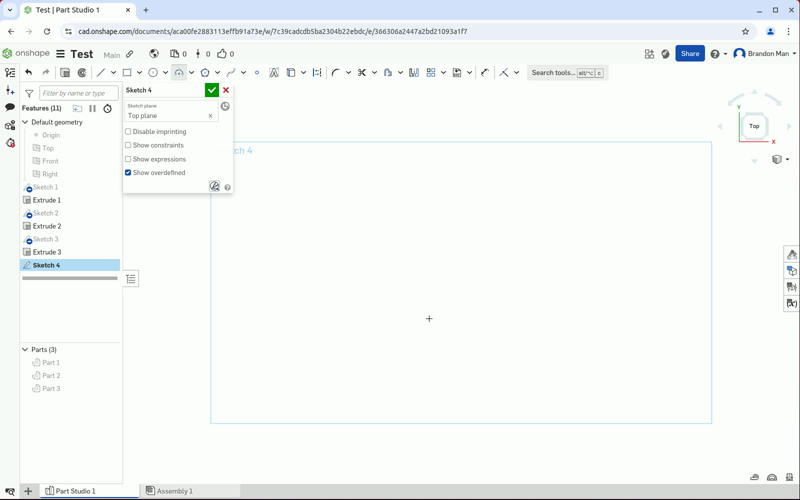
key_down(shift)
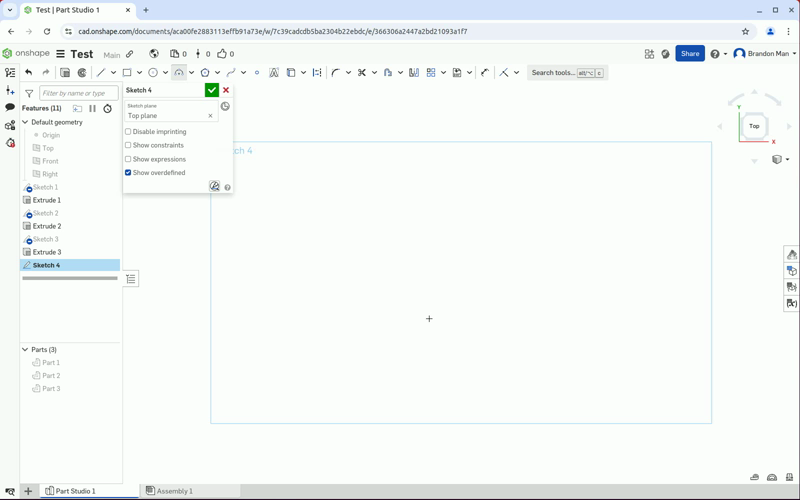
mouse_move(491, 318)
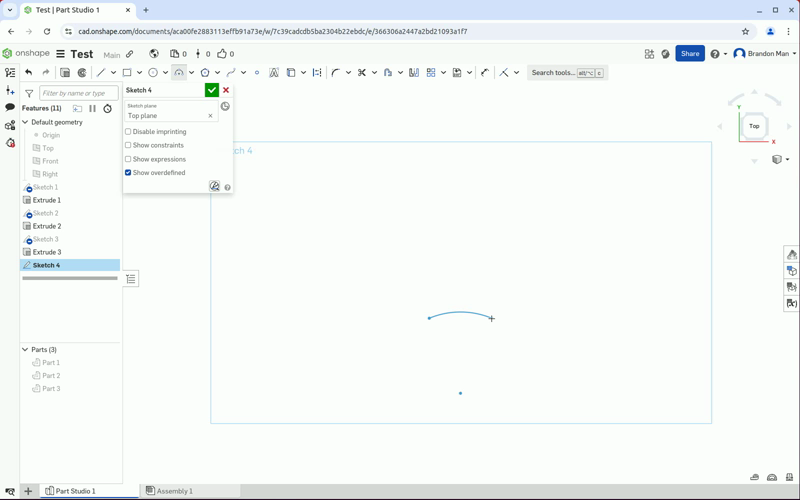
click(491, 318)
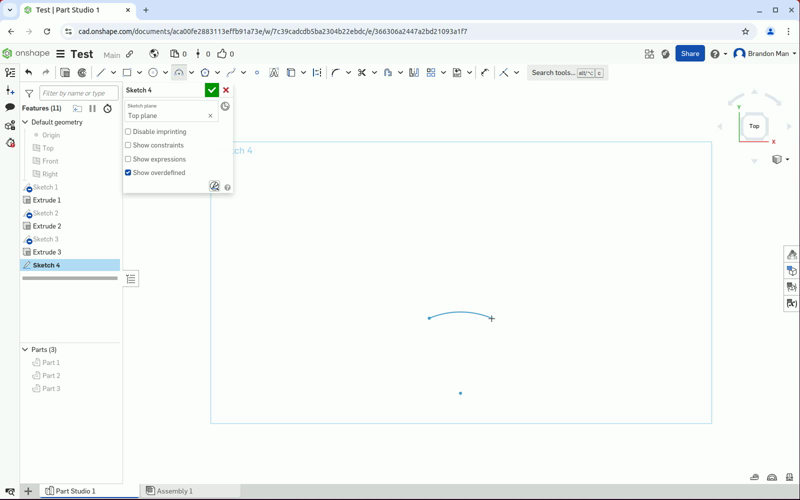
mouse_move(460, 330)
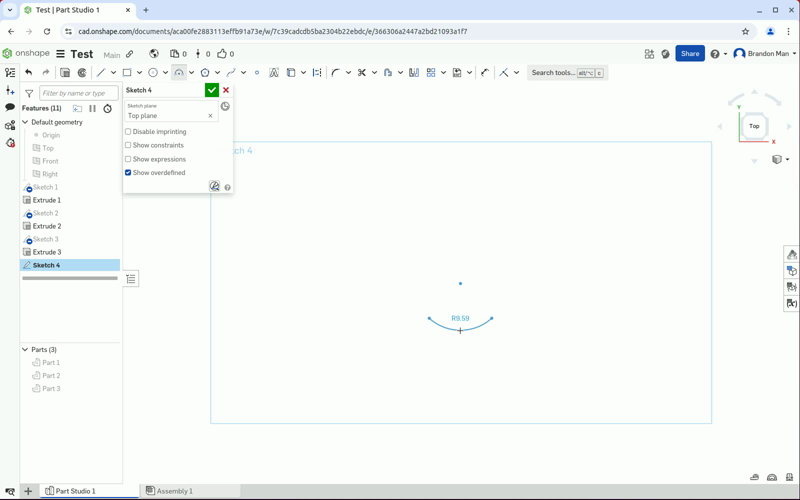
click(460, 330)
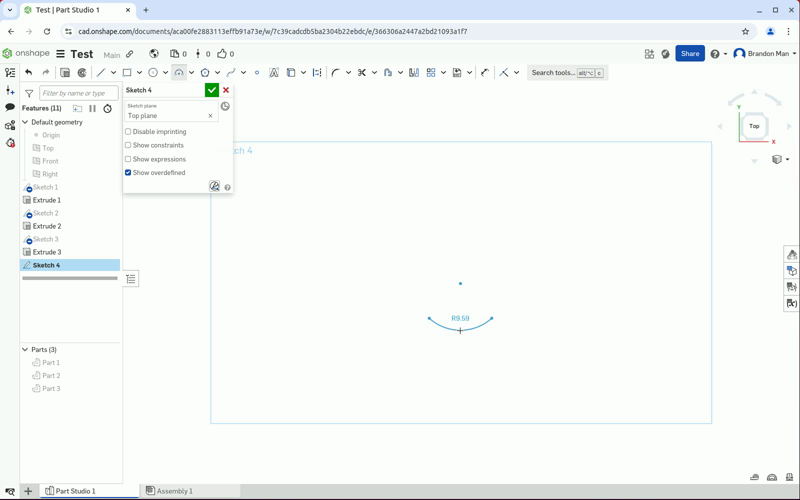
key_up(shift)
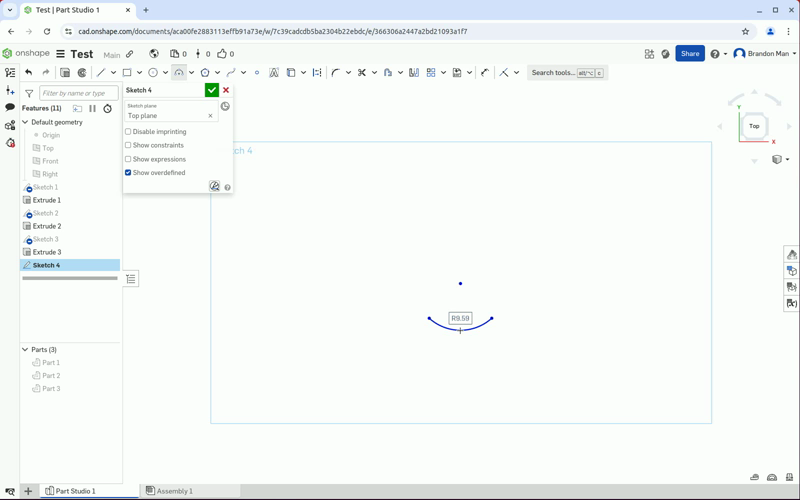
key(esc)
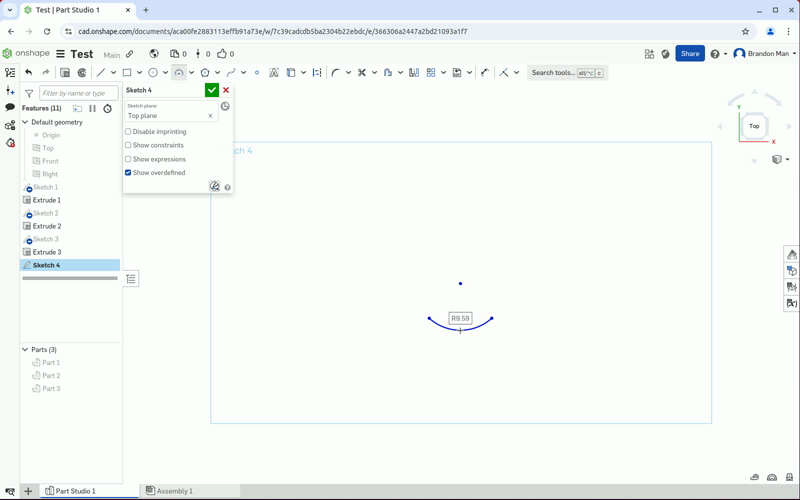
key(l)
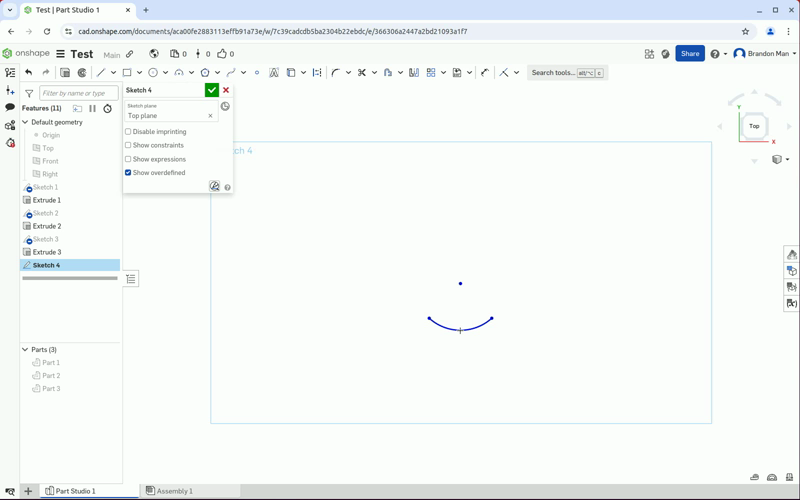
mouse_move(491, 318)
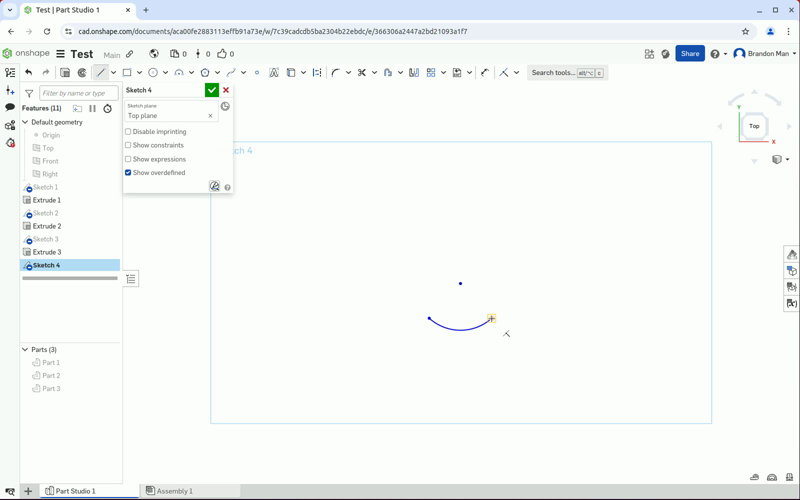
click(491, 318)
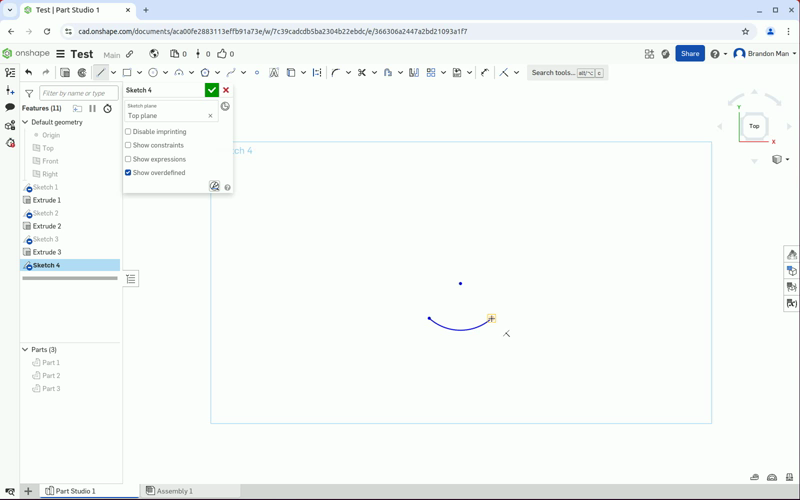
key_down(shift)
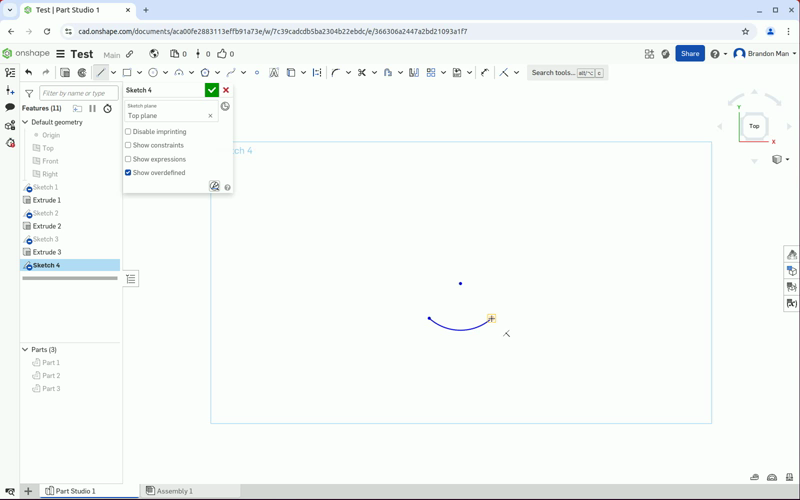
mouse_move(521, 318)
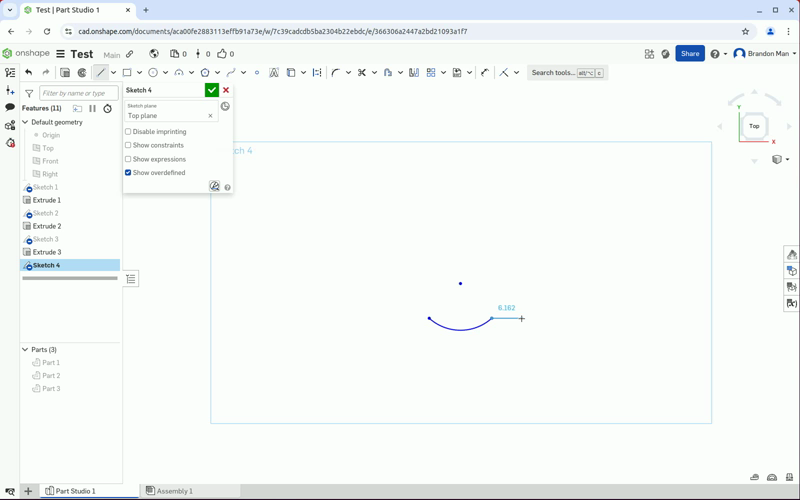
mouse_move(479, 318)
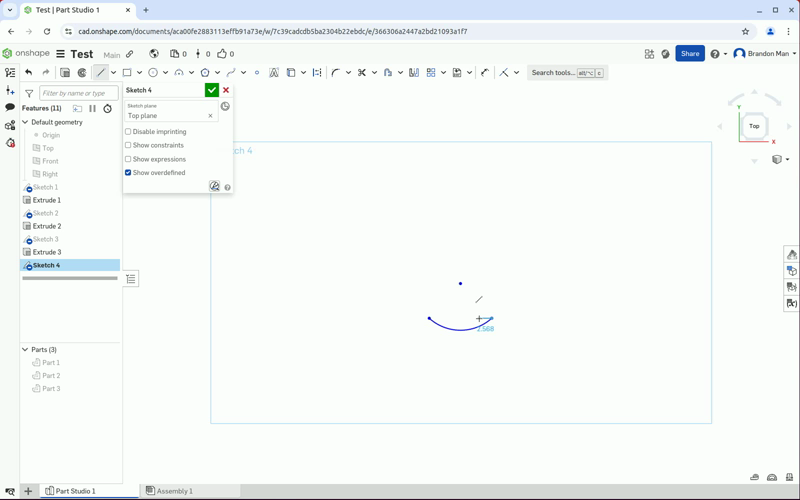
click(479, 318)
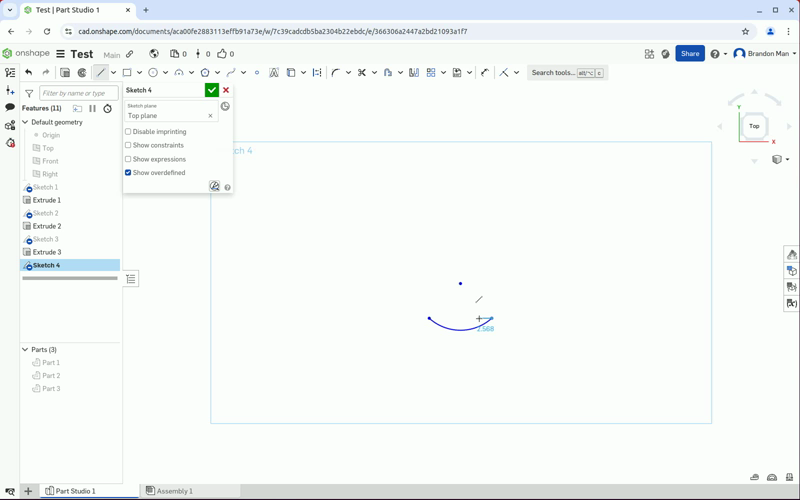
key_up(shift)
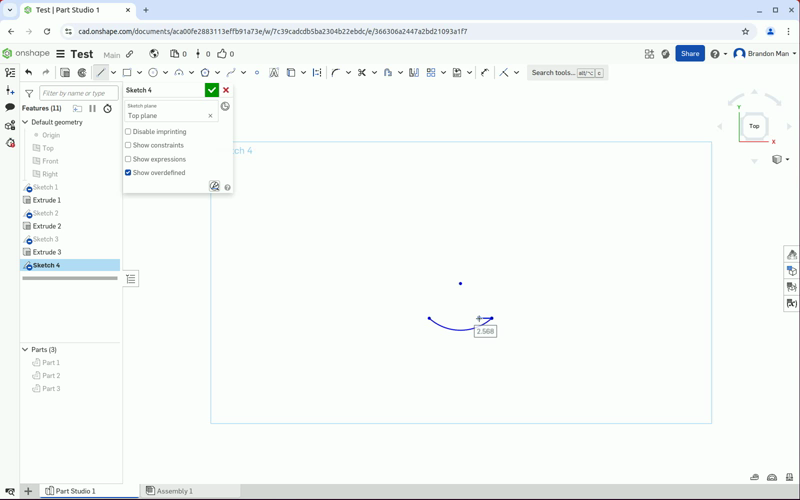
key(esc)
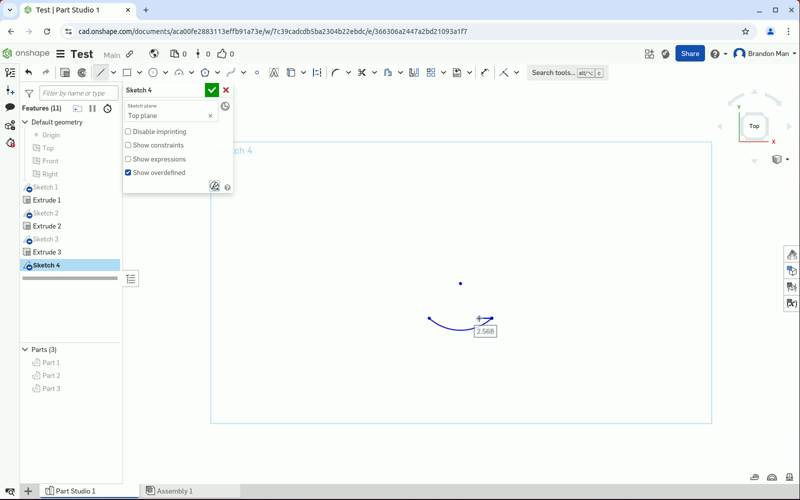
key(a)
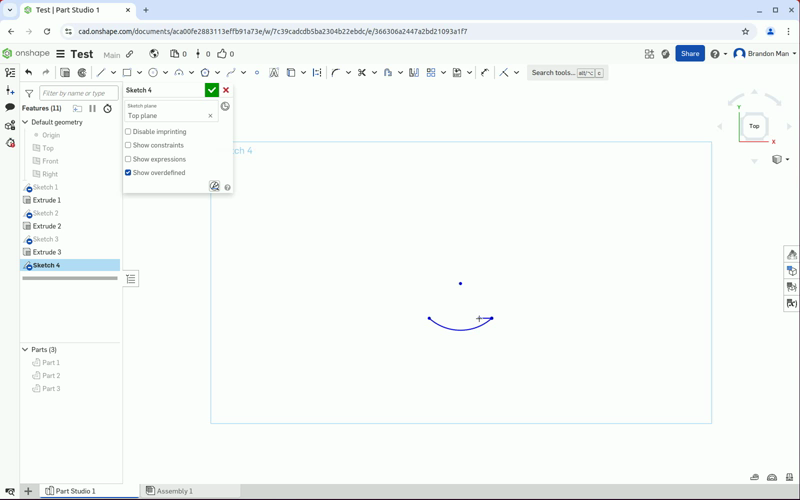
mouse_move(479, 318)
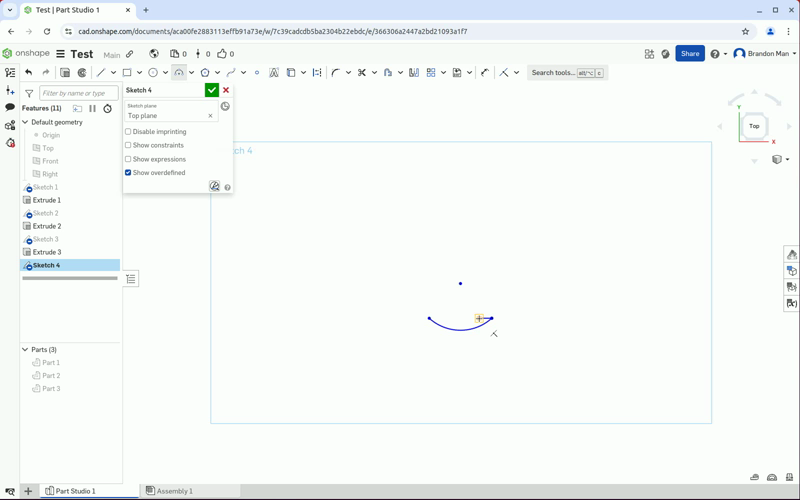
click(479, 318)
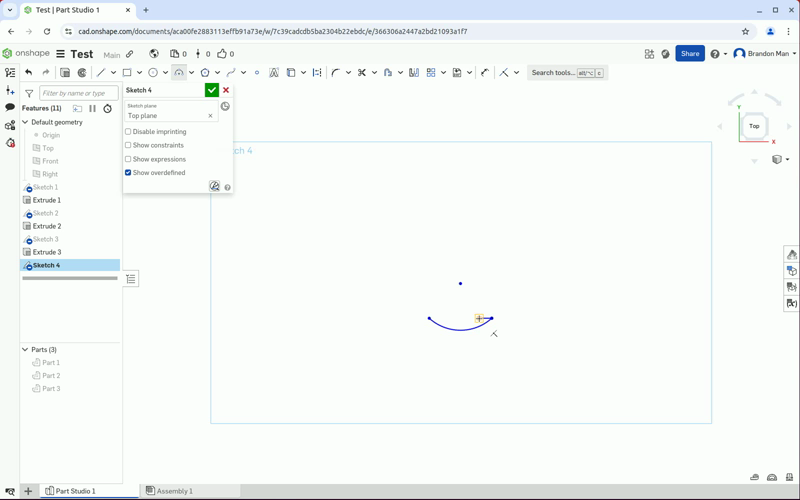
key_down(shift)
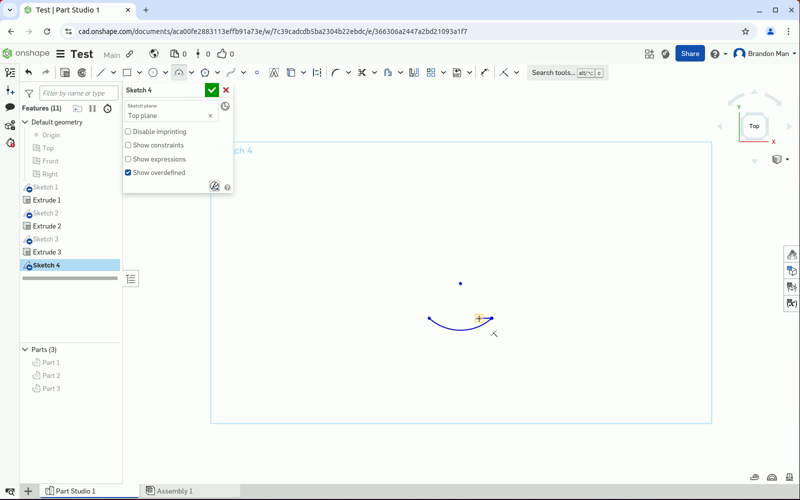
mouse_move(441, 318)
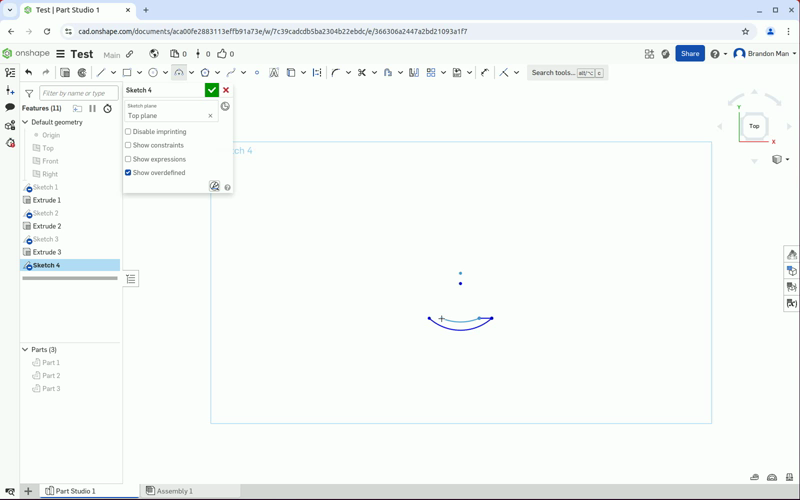
click(441, 318)
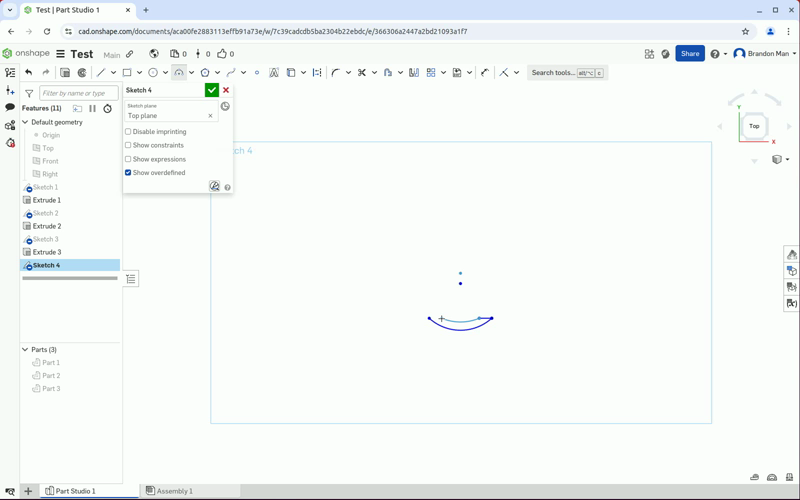
mouse_move(460, 322)
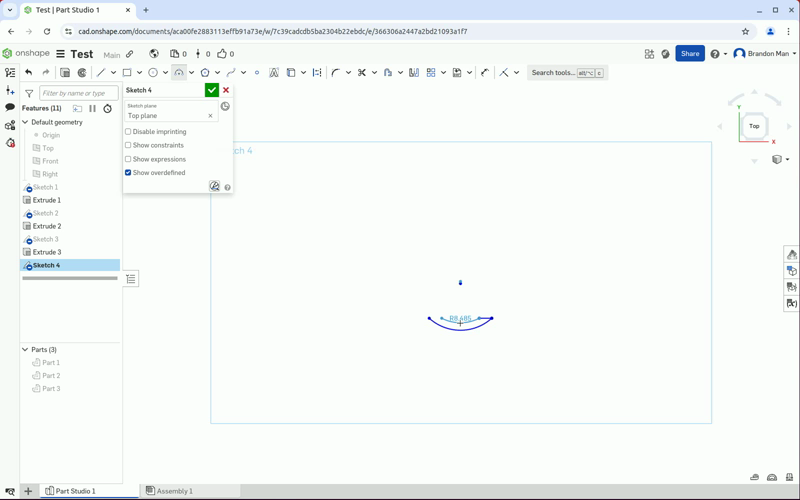
click(460, 322)
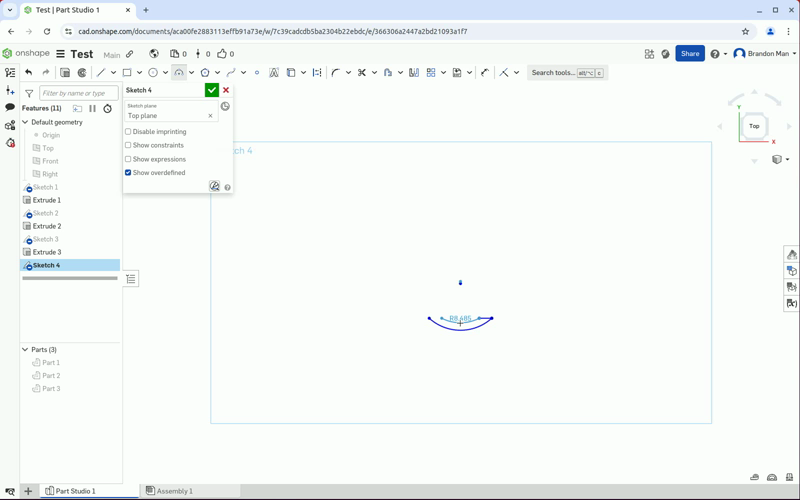
key_up(shift)
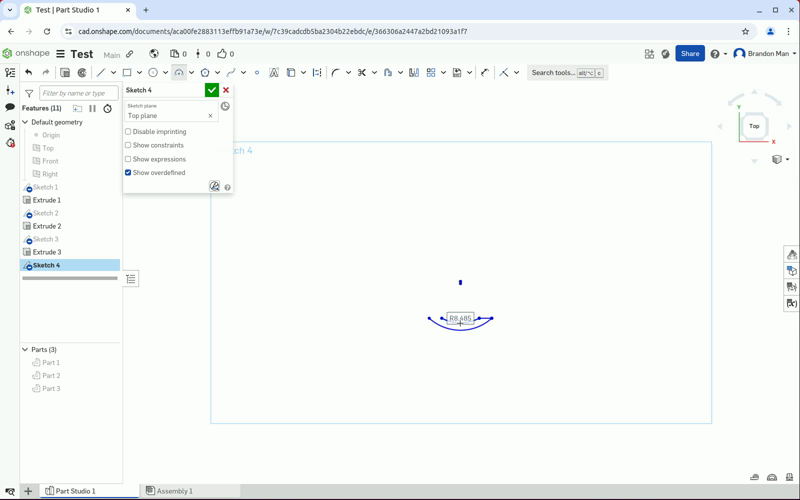
key(esc)
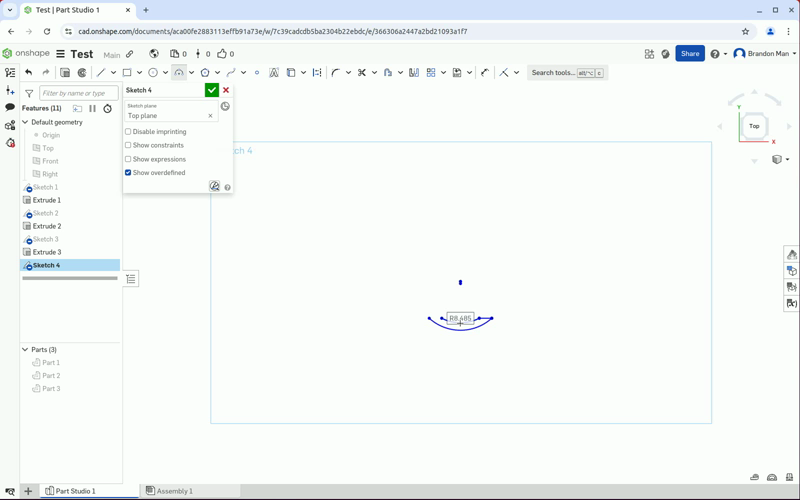
key(l)
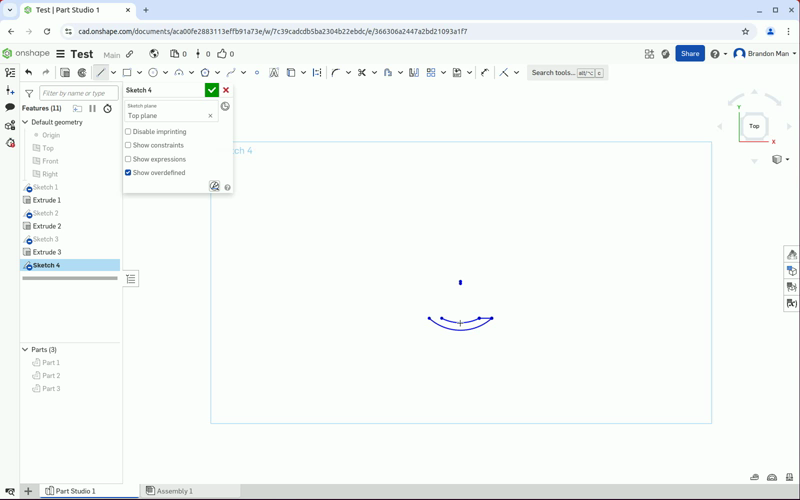
mouse_move(441, 318)
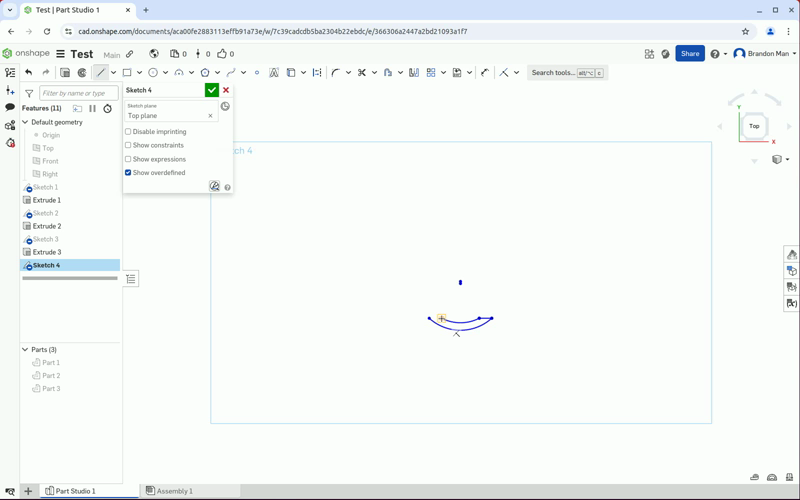
click(441, 318)
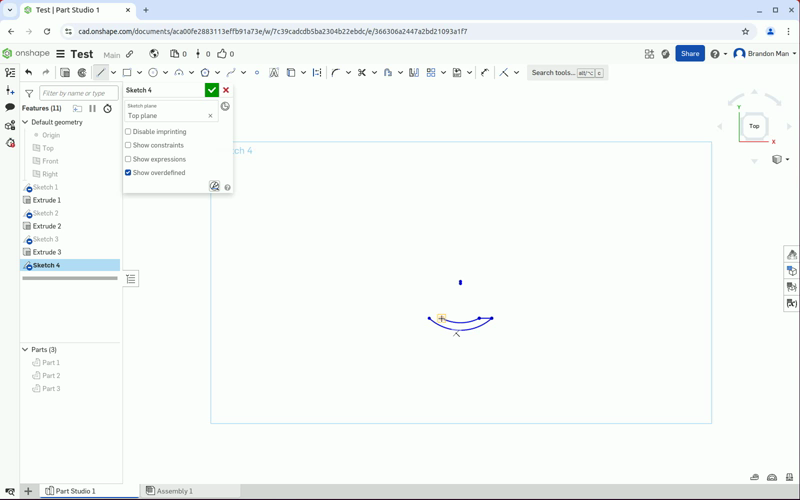
mouse_move(471, 318)
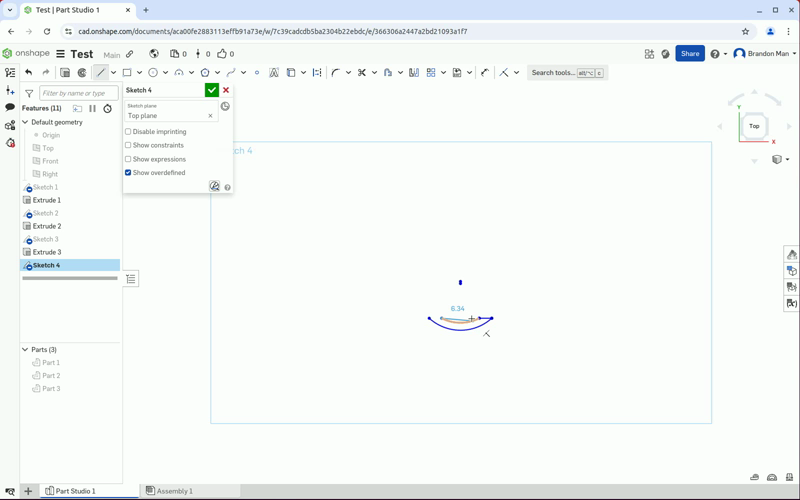
key_down(shift)
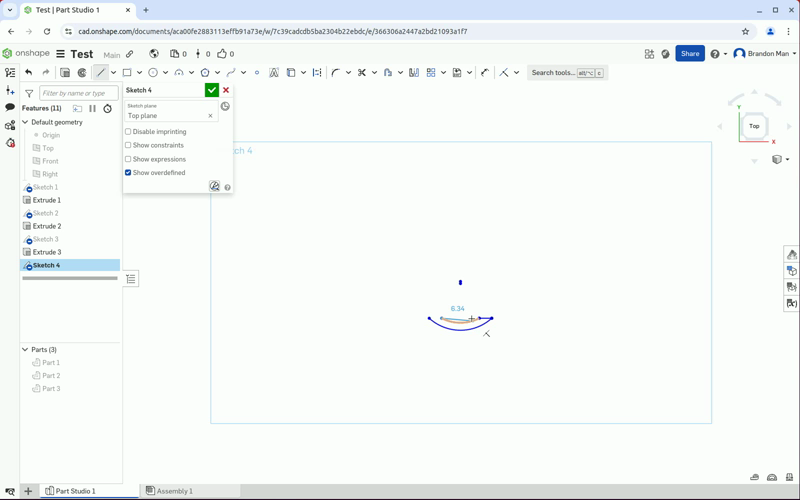
mouse_move(429, 318)
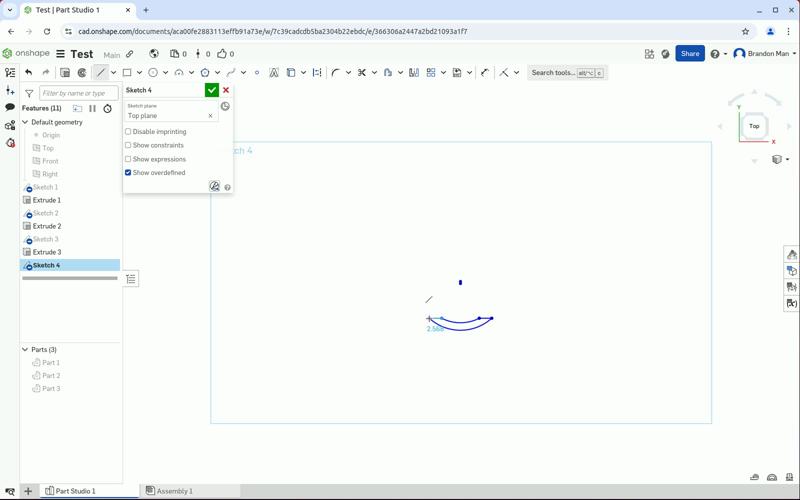
key_up(shift)
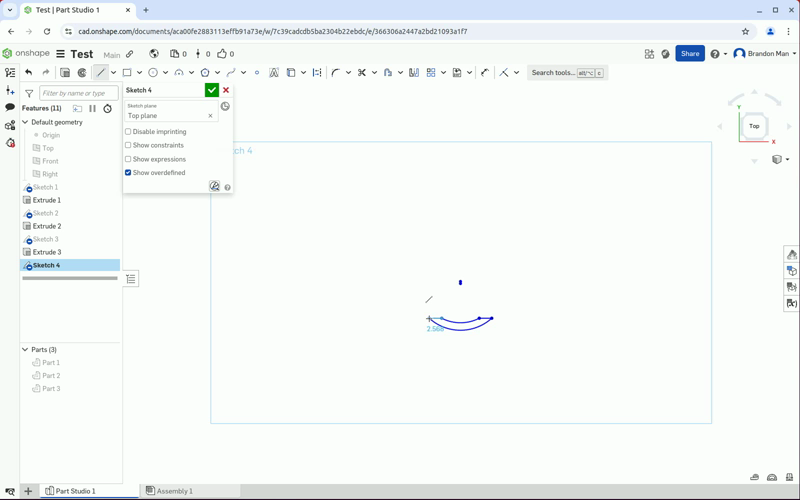
click(429, 318)
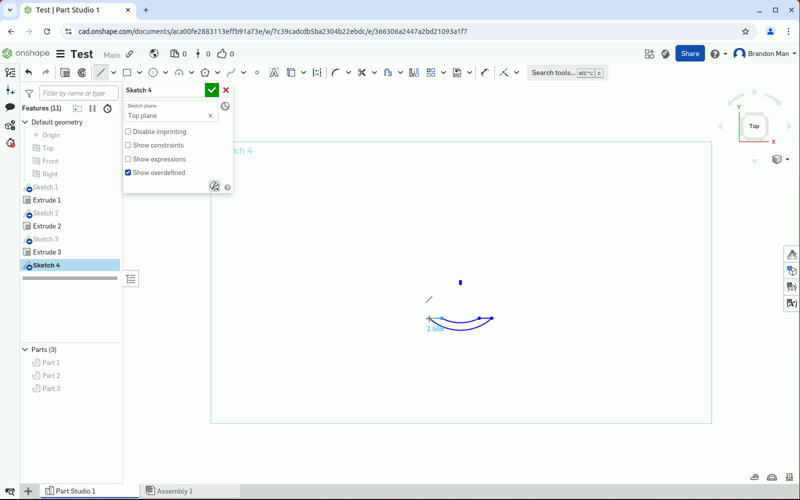
key(esc)
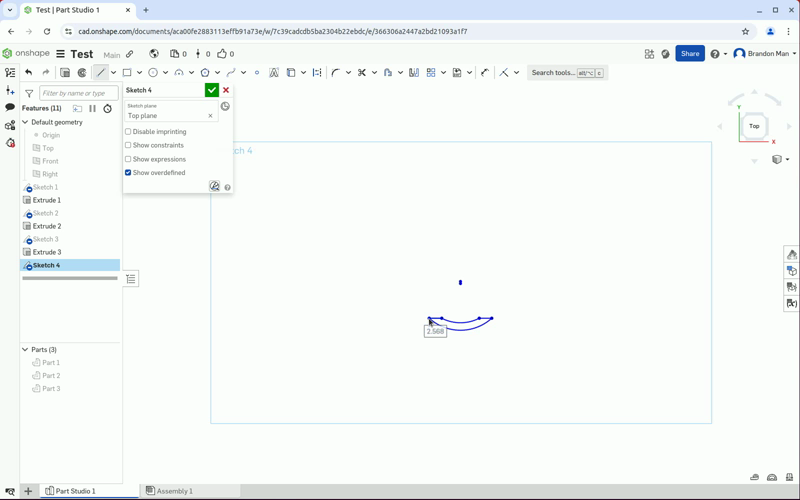
mouse_move(435, 319)
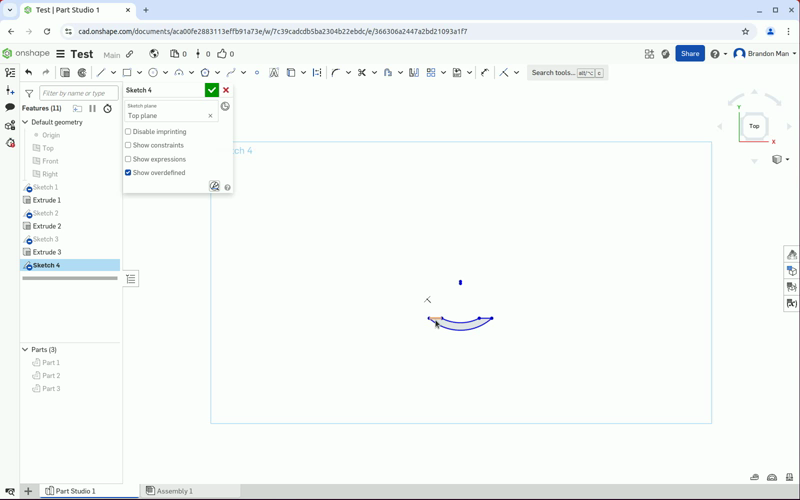
scroll(6)
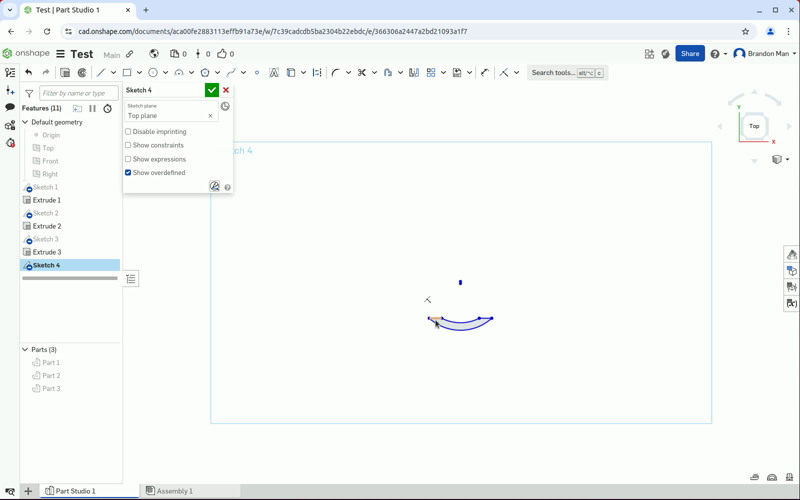
scroll(6)
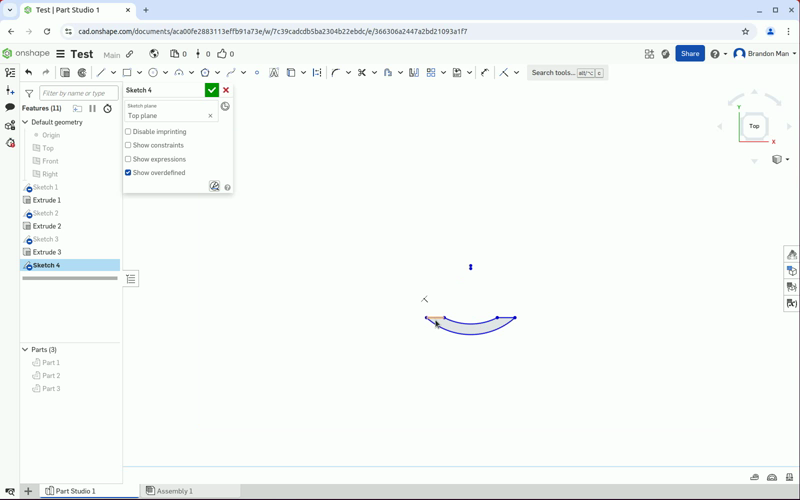
scroll(6)
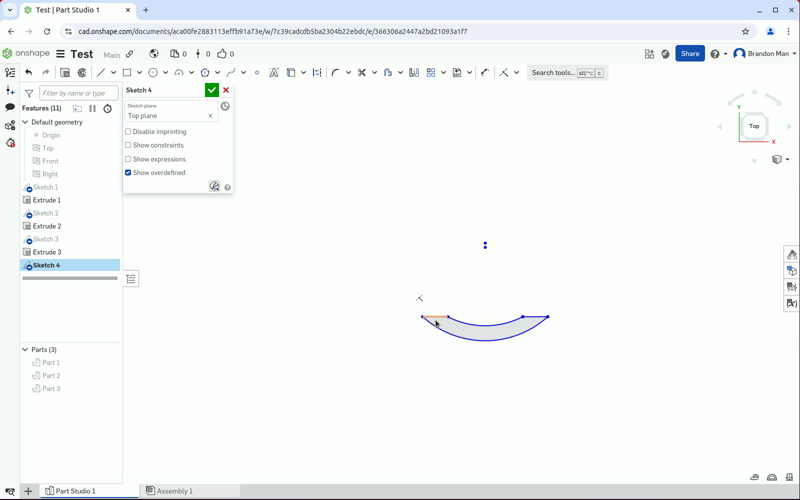
scroll(6)
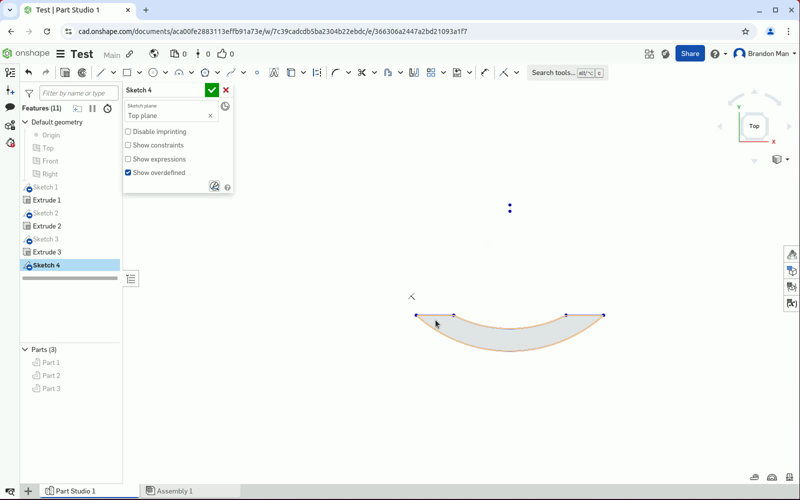
scroll(6)
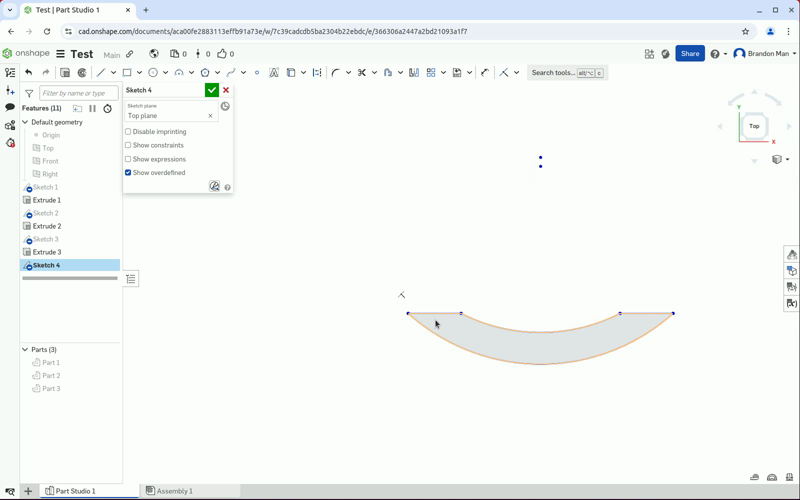
scroll(6)
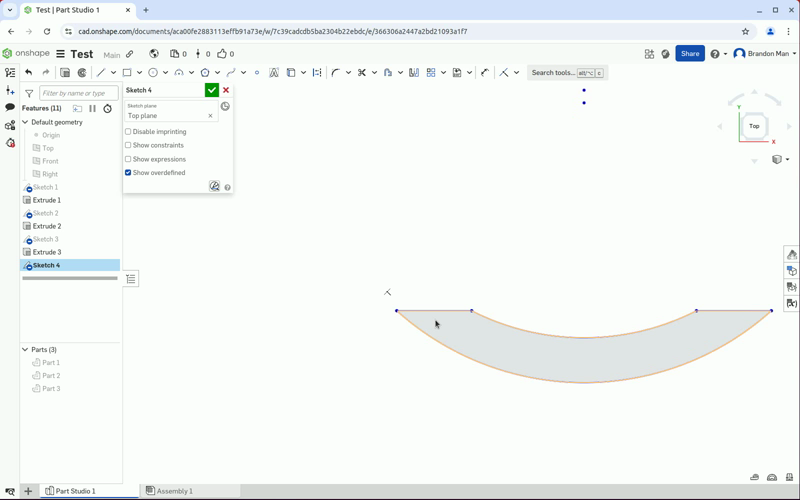
scroll(6)
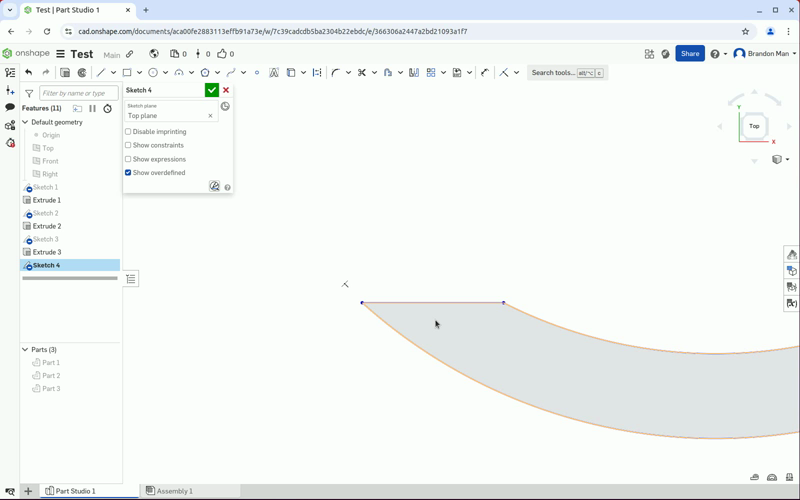
click(435, 319)
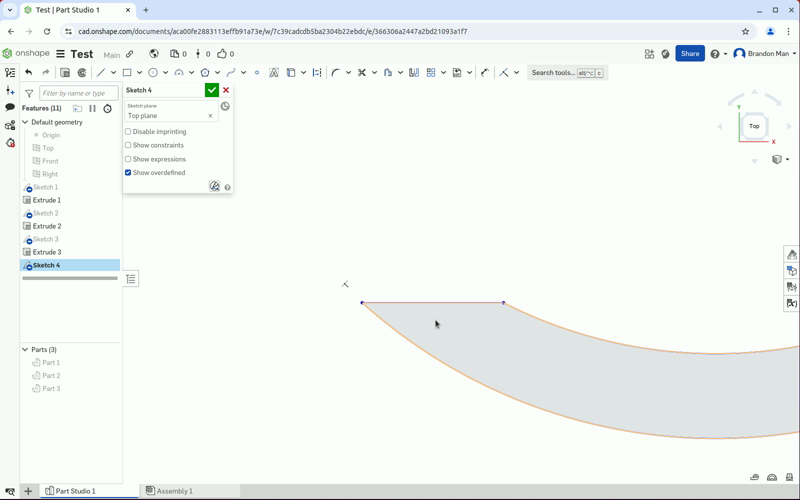
scroll(-6)
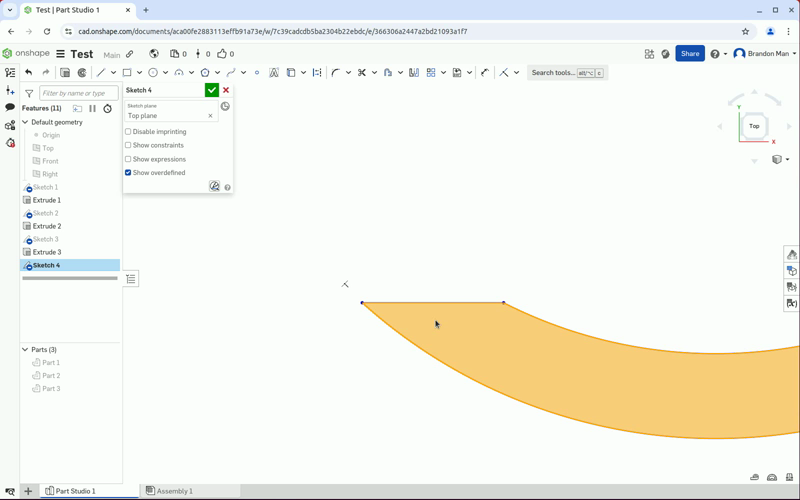
scroll(-6)
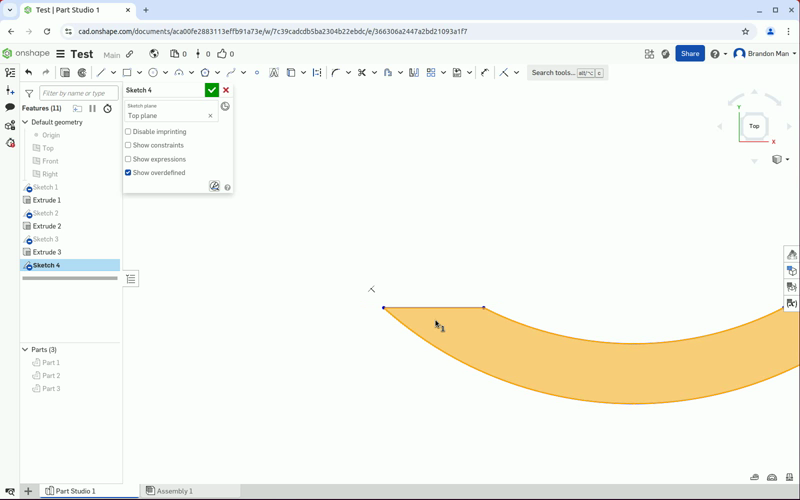
scroll(-6)
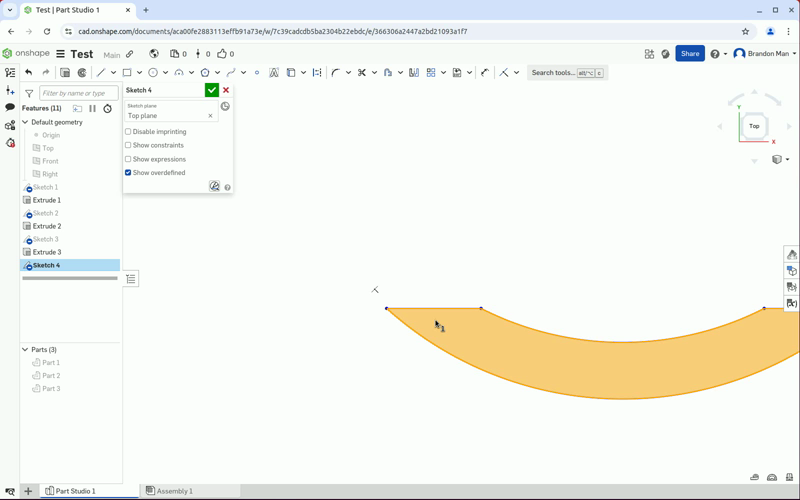
scroll(-6)
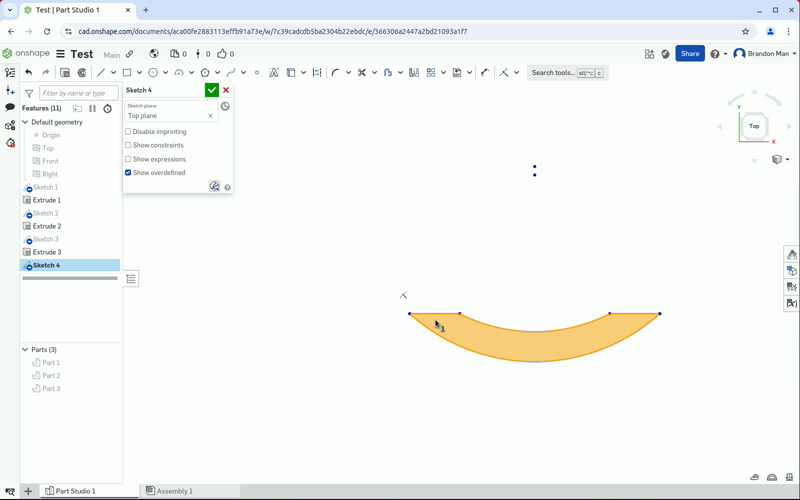
scroll(-6)
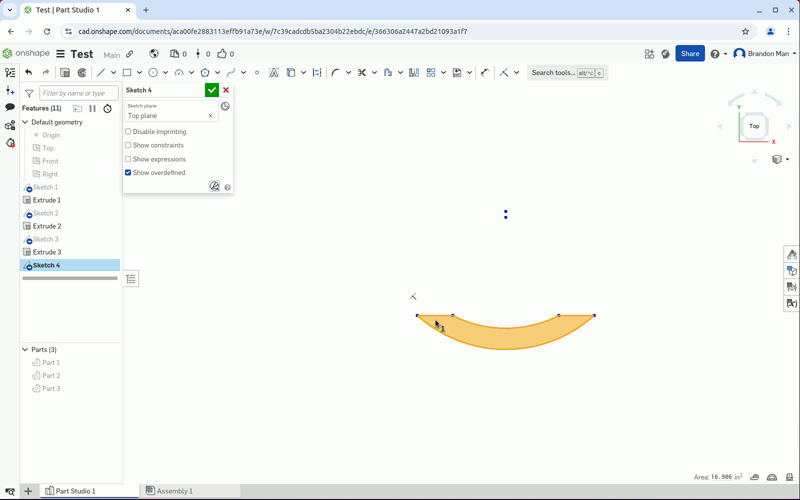
scroll(-6)
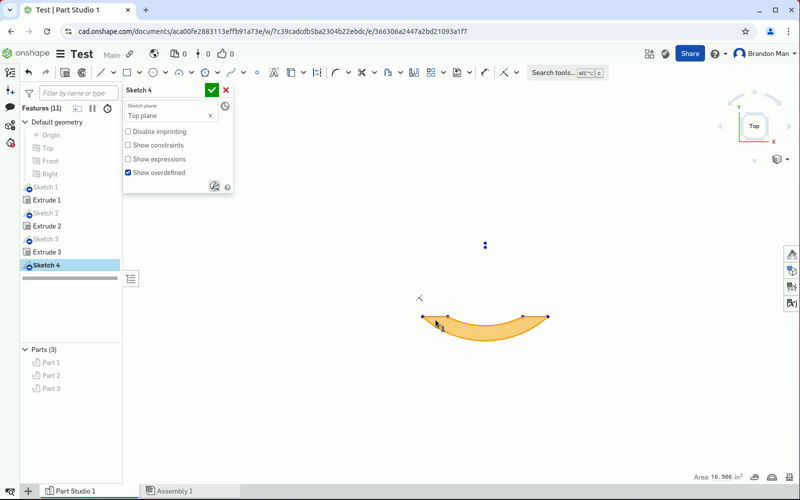
scroll(-6)
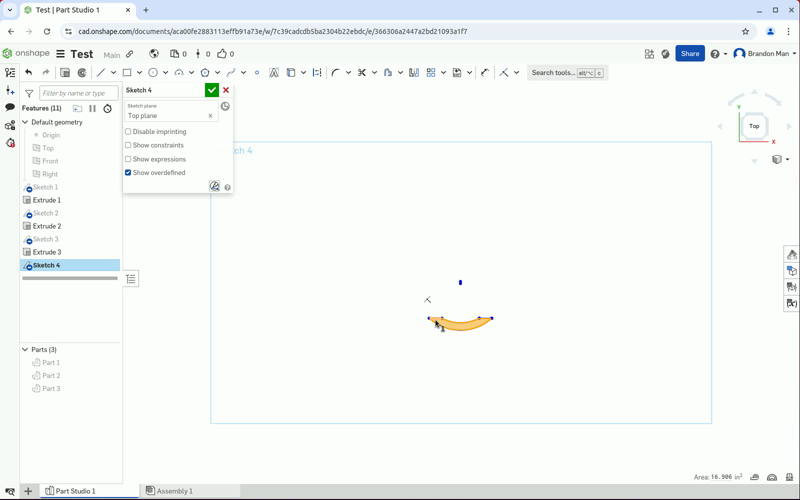
mouse_move(73, 352)
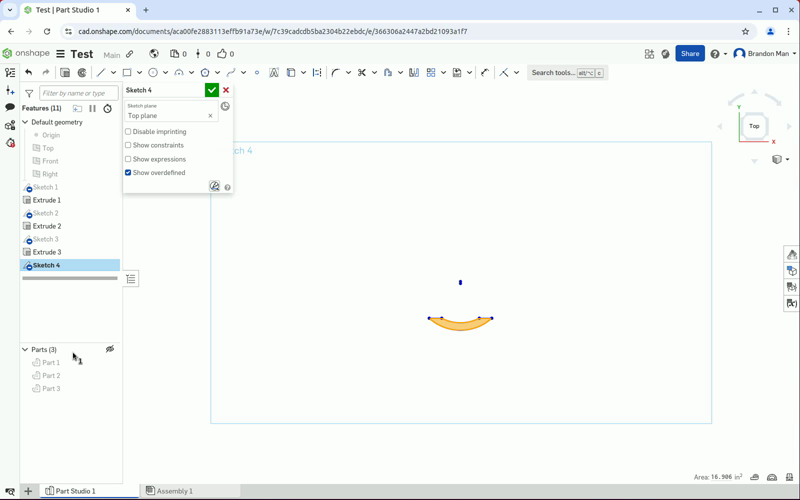
key(shift+y)
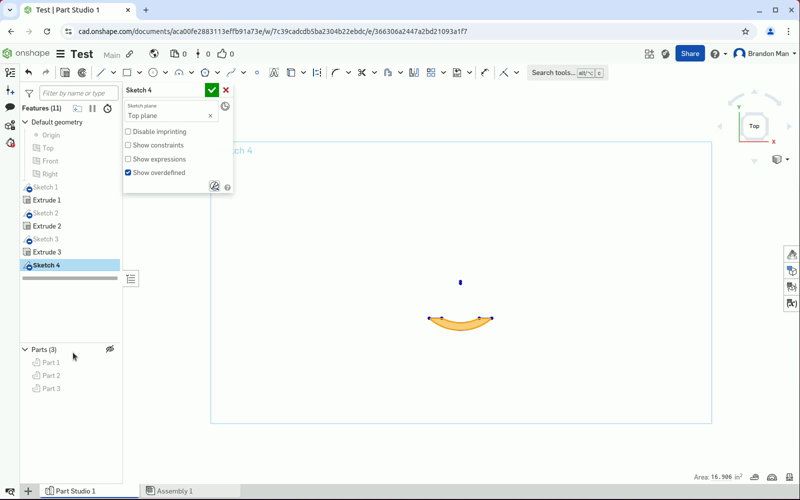
key(shift+e)
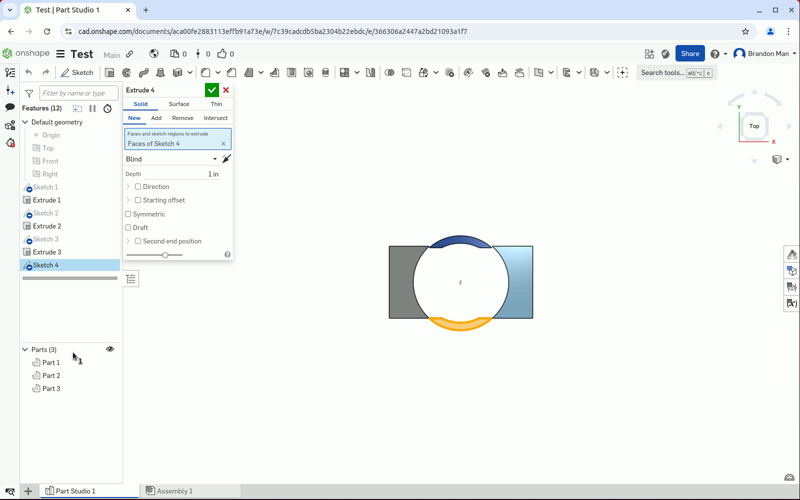
mouse_move(143, 106)
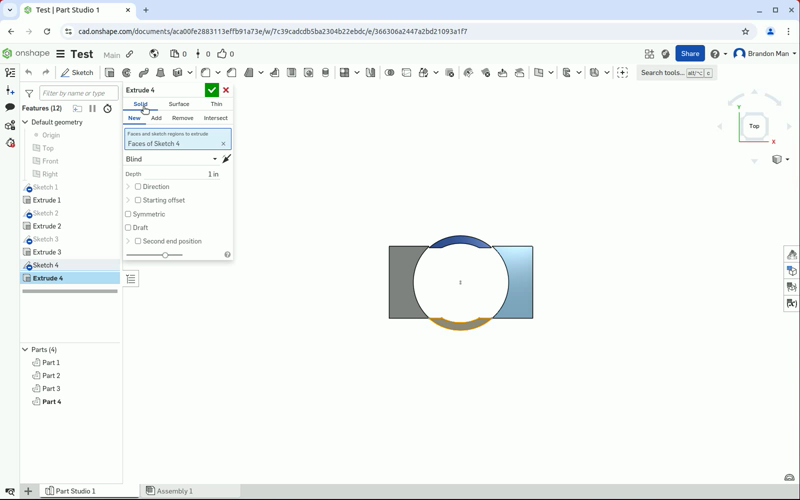
click(143, 106)
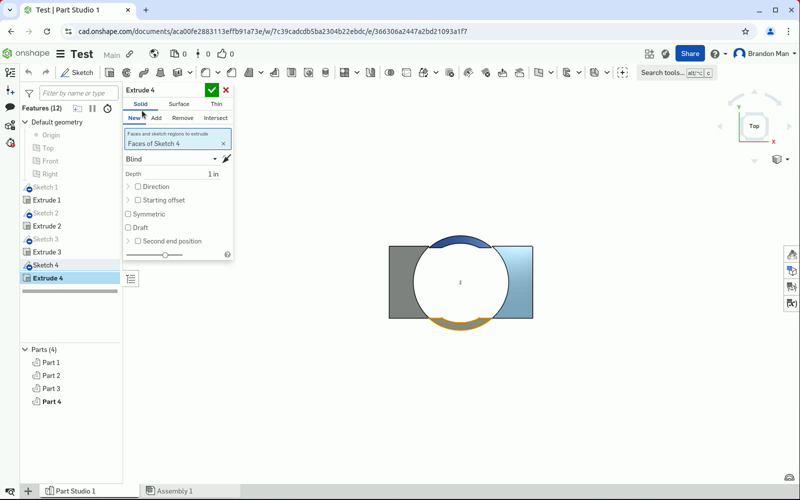
mouse_move(137, 120)
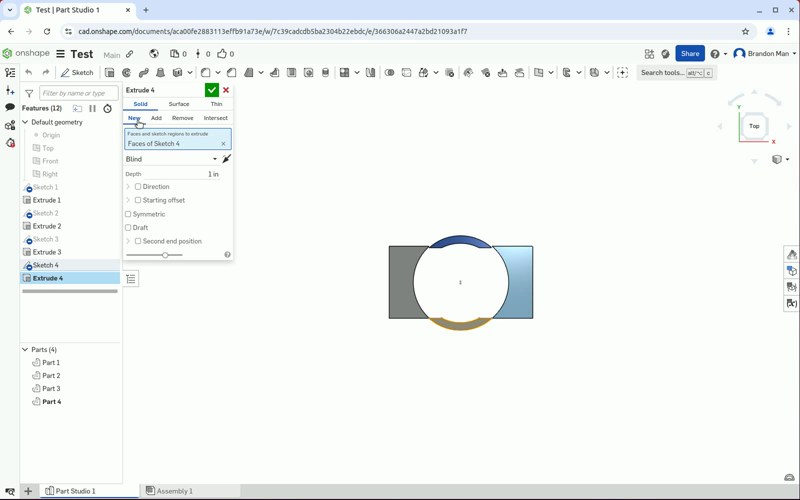
click(137, 120)
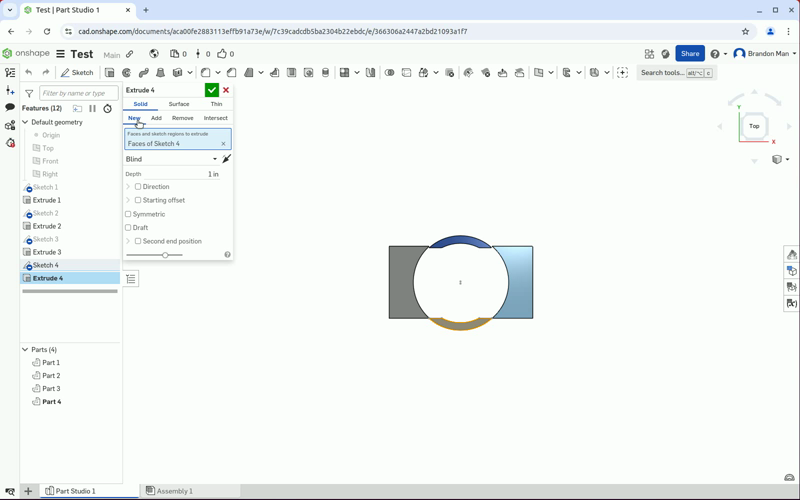
key(tab, 4)
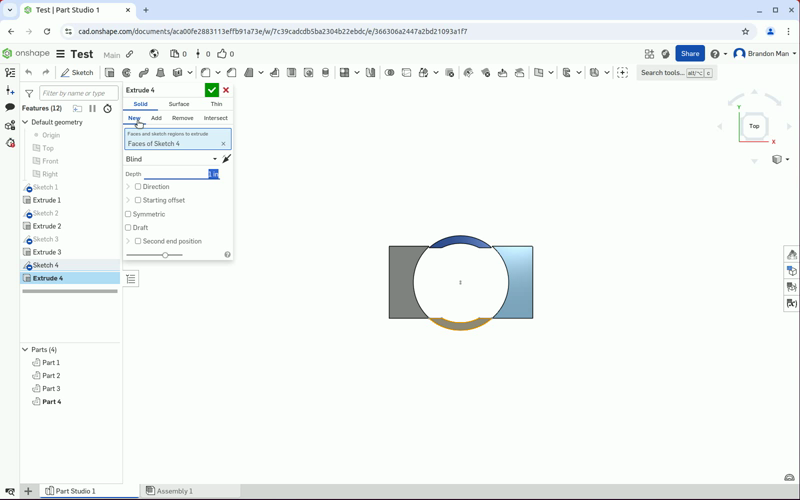
text(4.814)
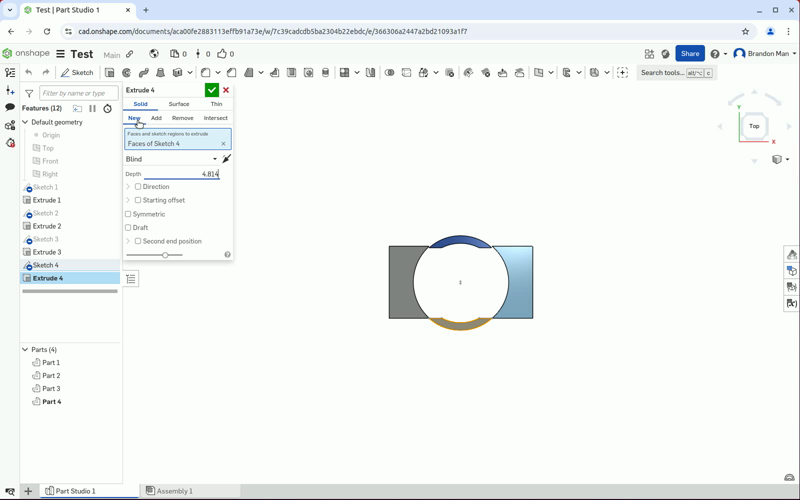
key(enter)
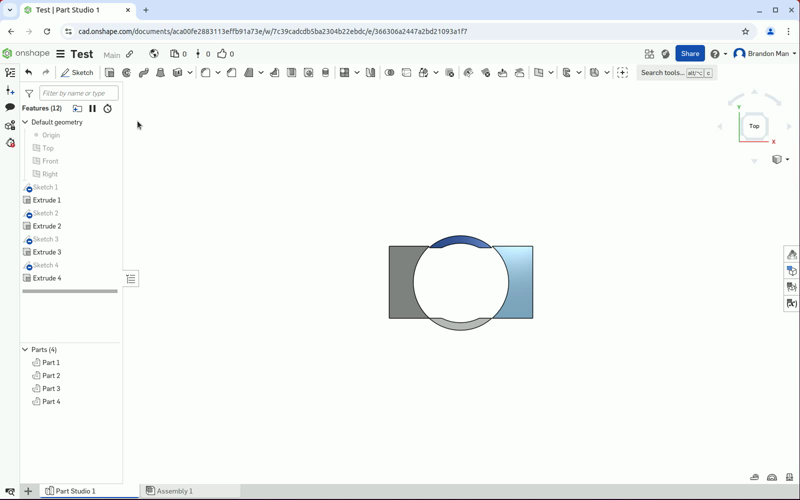
key(shift+h)
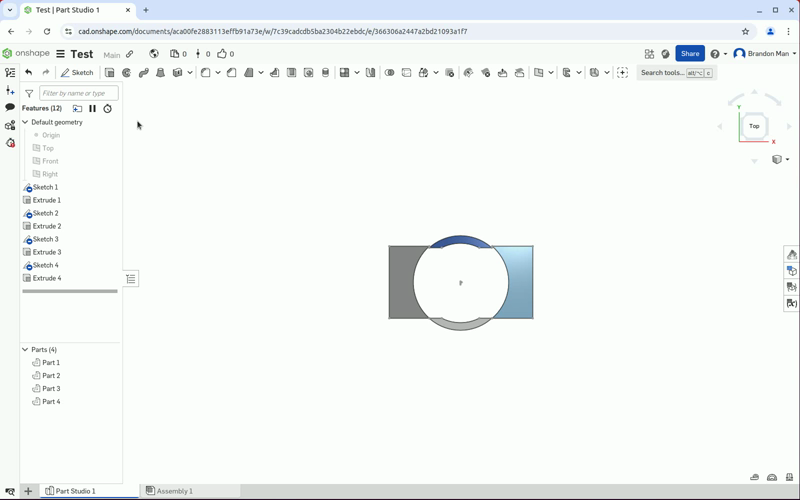
key(shift+h)
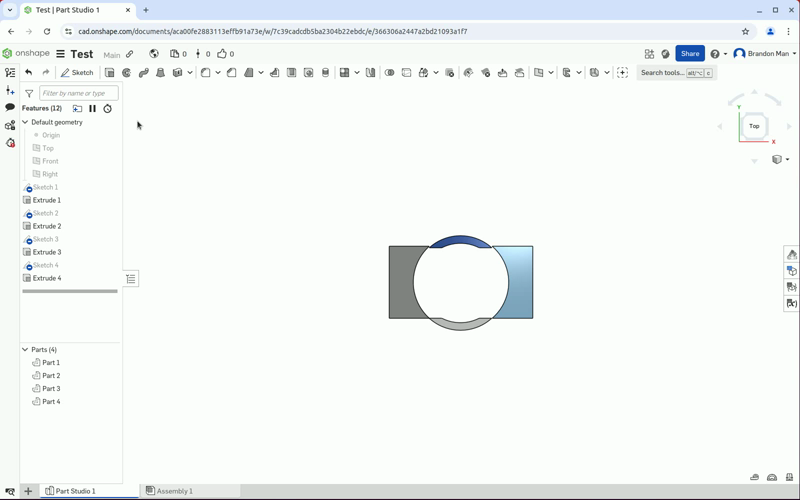
mouse_move(73, 189)
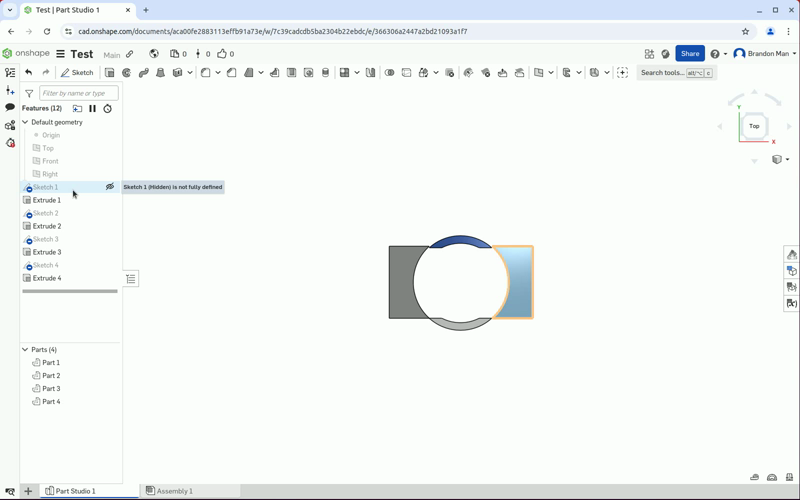
click(73, 189)
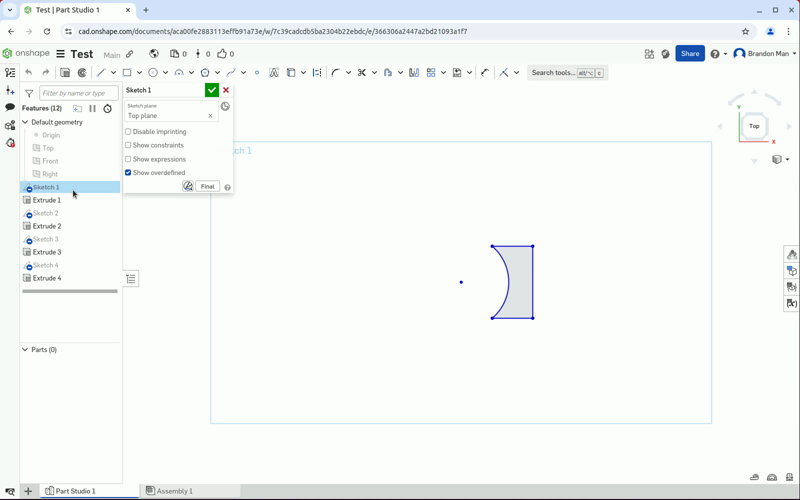
mouse_move(229, 92)
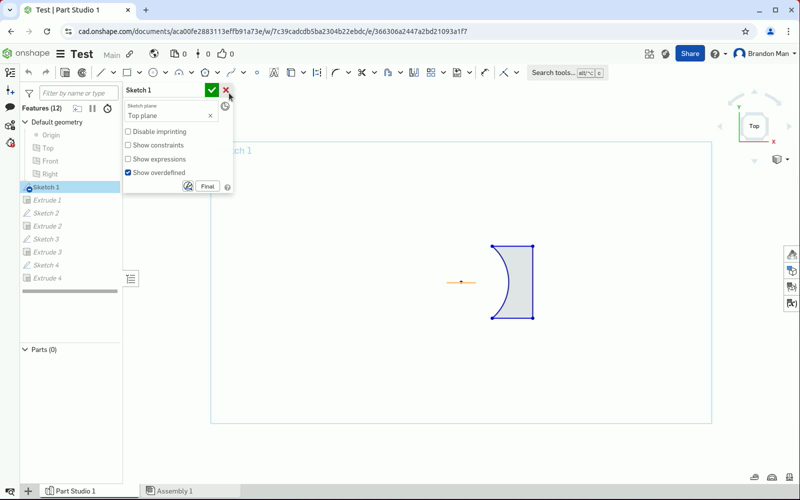
click(229, 92)
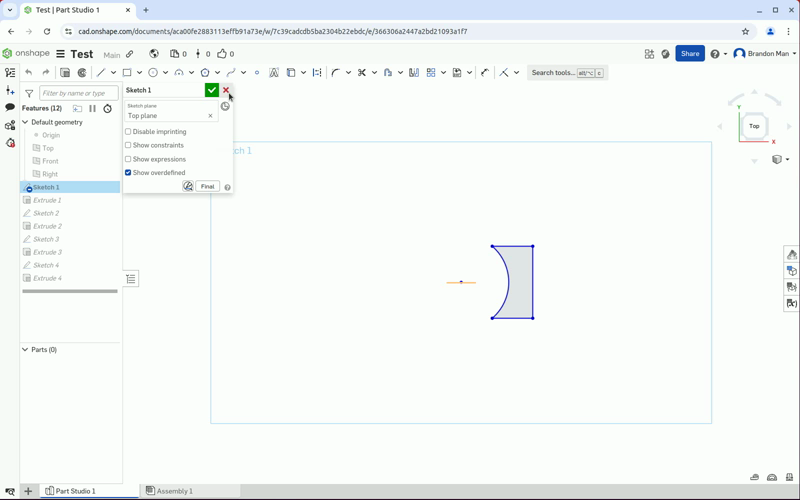
key(shift+s)
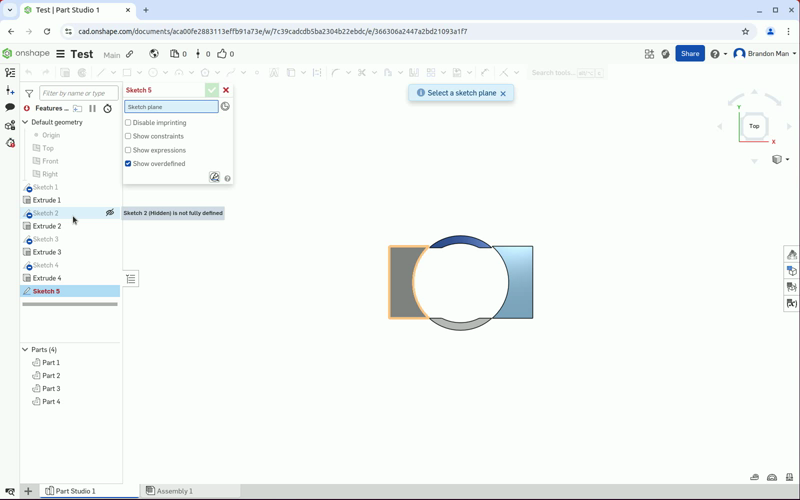
scroll(3)
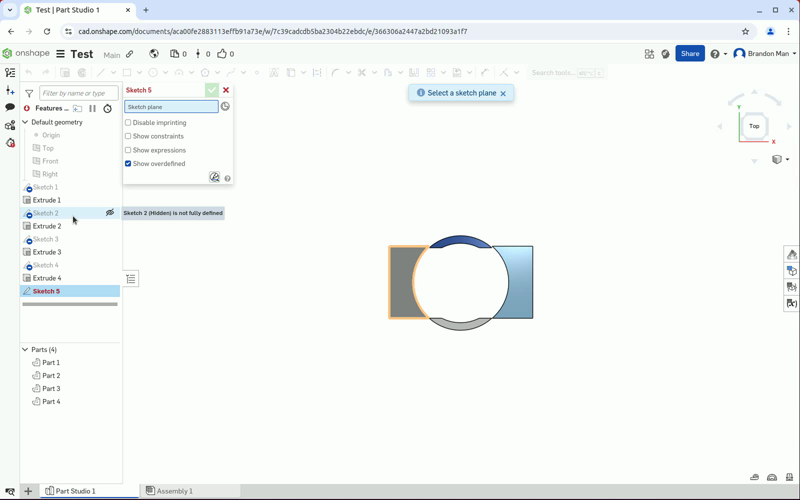
mouse_move(73, 150)
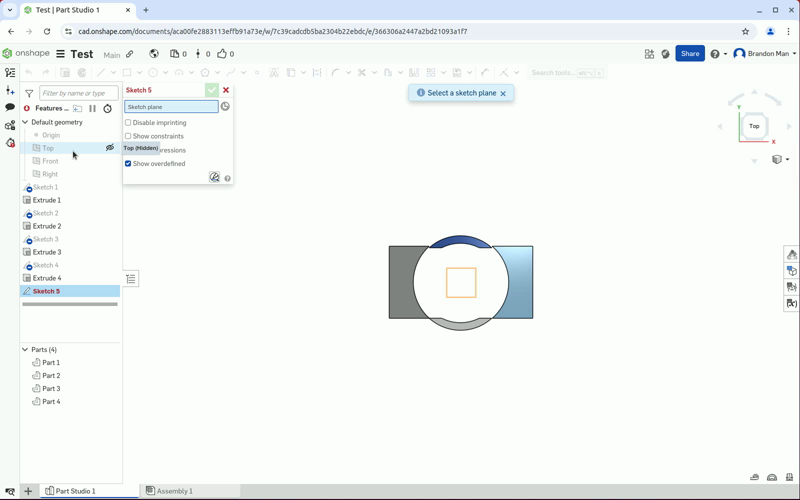
click(73, 150)
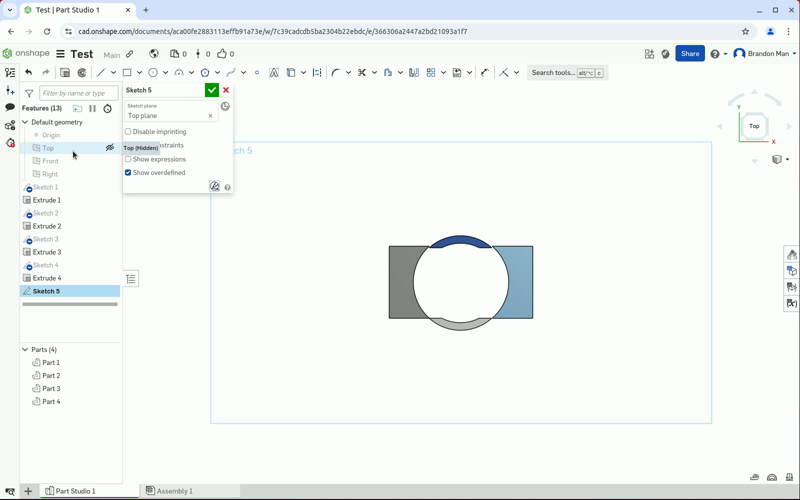
mouse_move(73, 352)
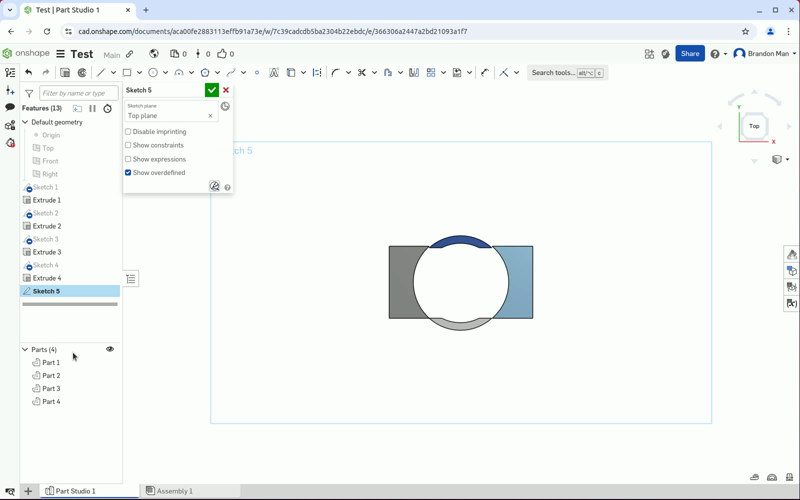
key(y)
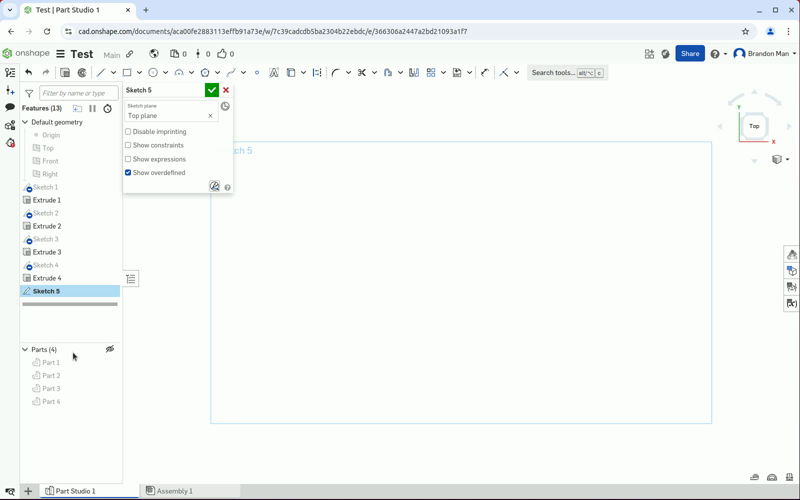
key(l)
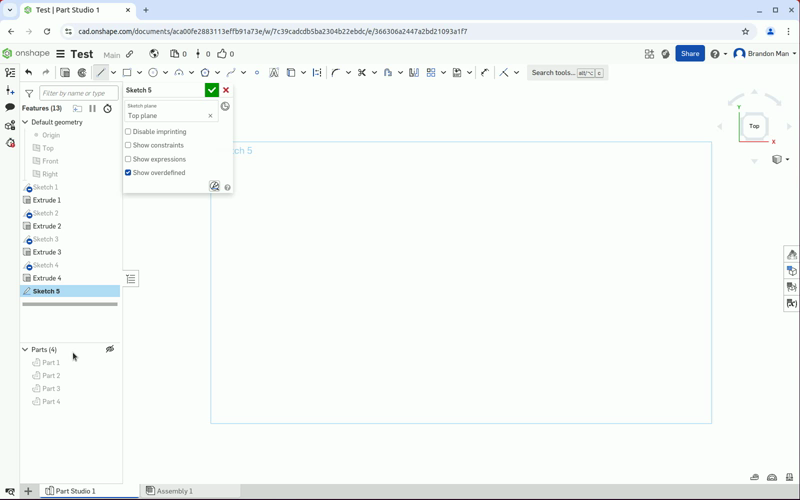
key_down(shift)
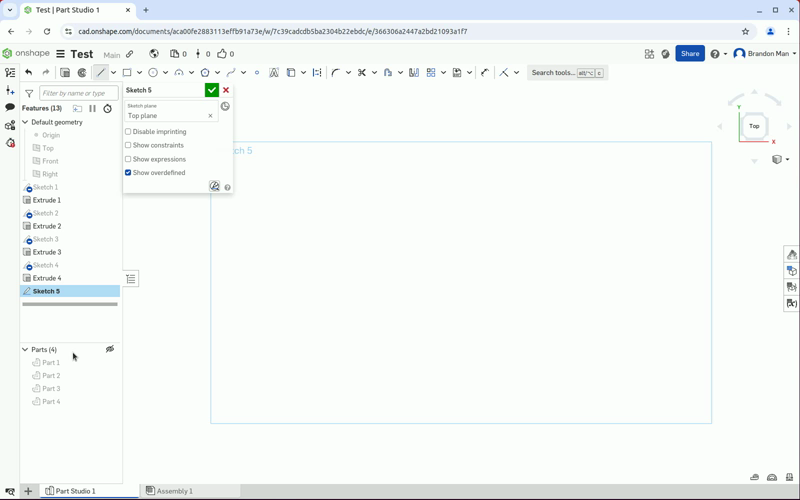
mouse_move(479, 318)
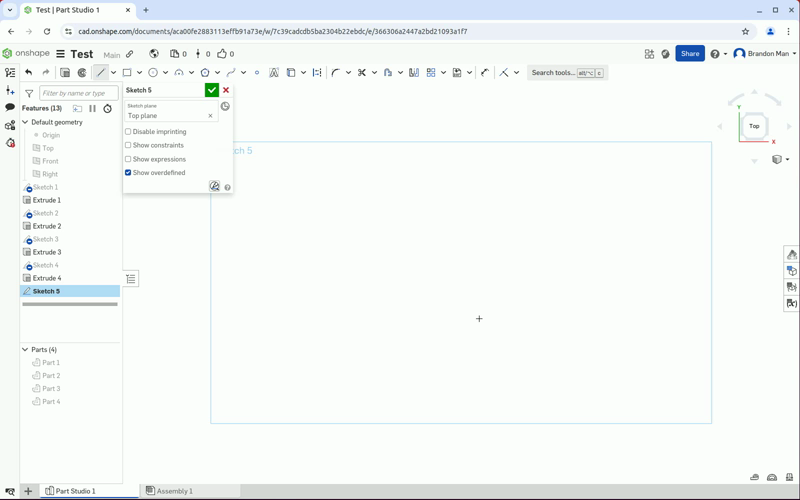
click(479, 318)
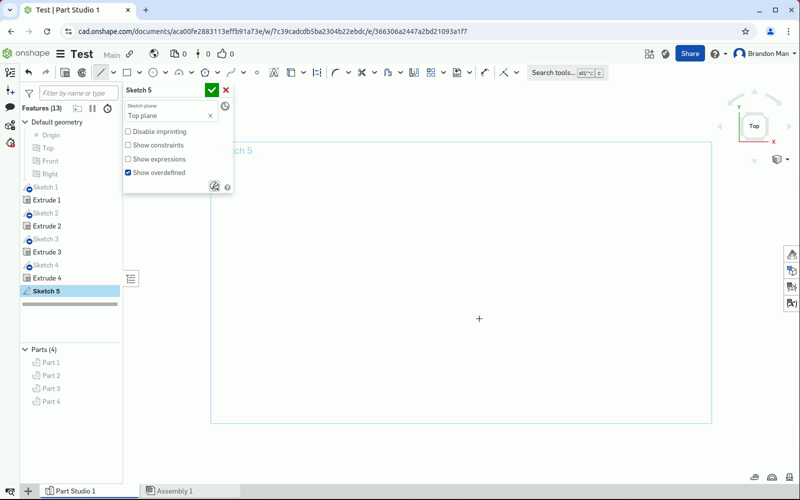
key_up(shift)
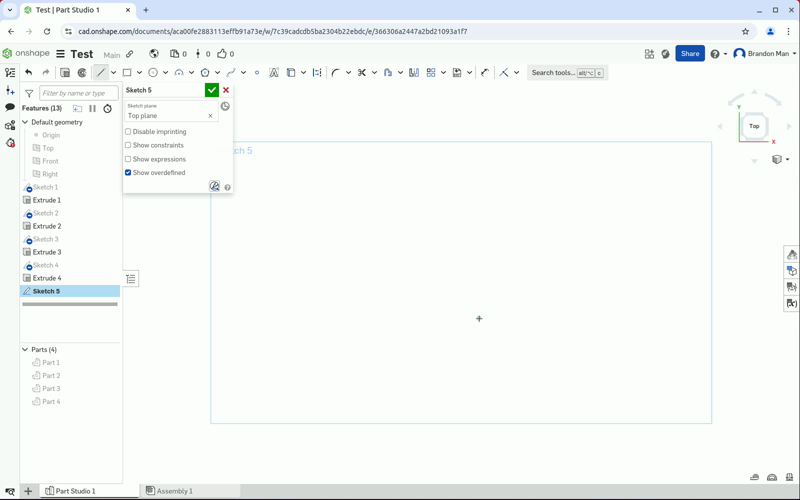
key_down(shift)
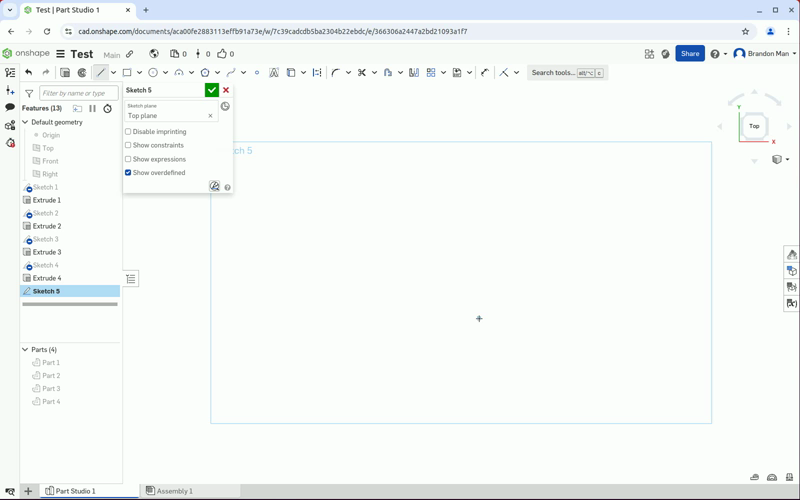
mouse_move(509, 318)
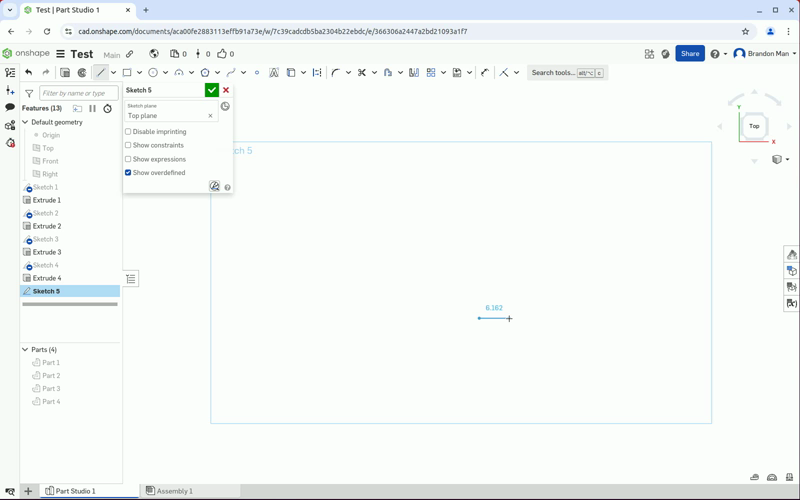
mouse_move(492, 318)
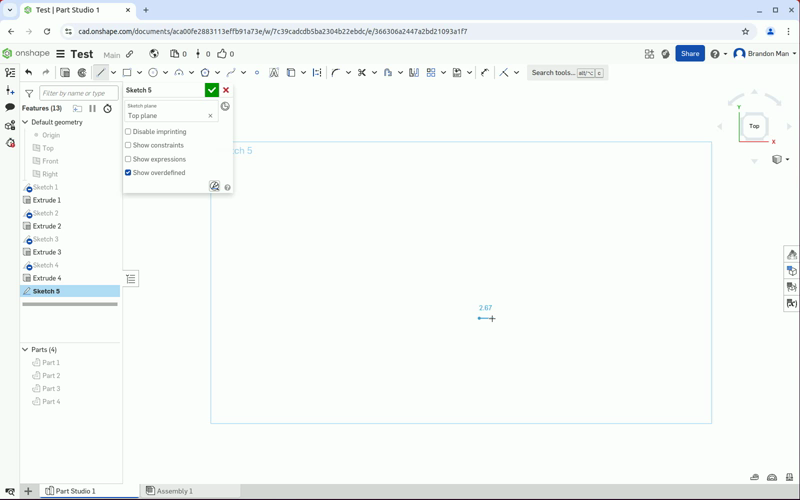
click(492, 318)
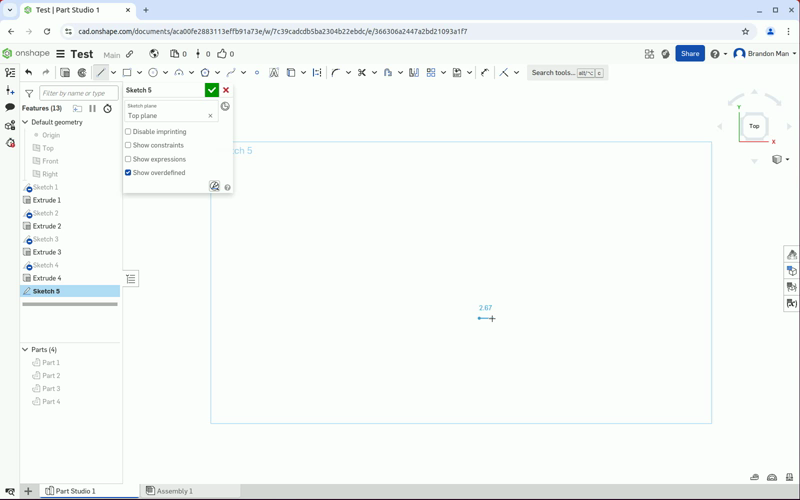
key_up(shift)
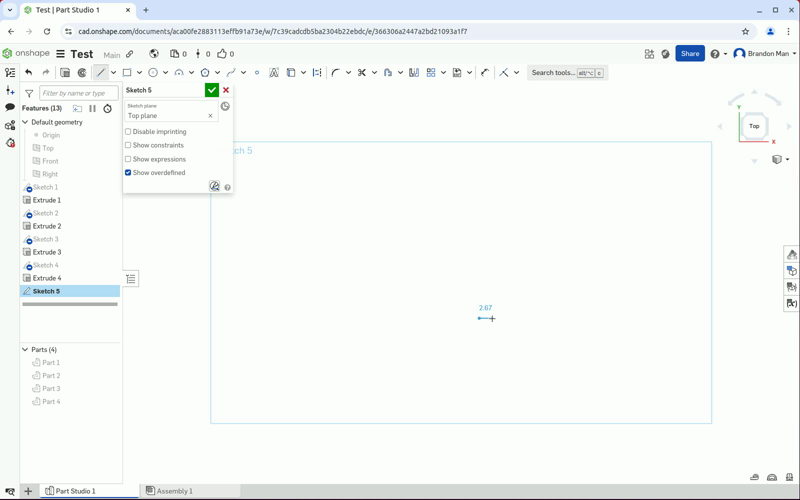
key(esc)
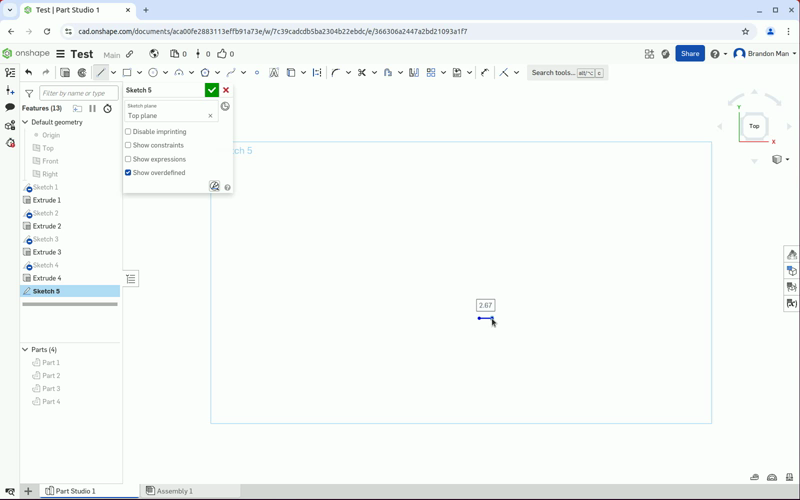
key(a)
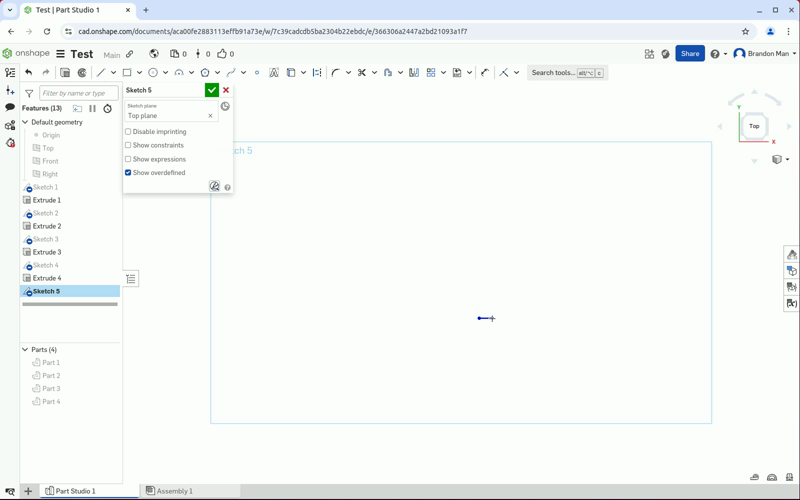
mouse_move(492, 318)
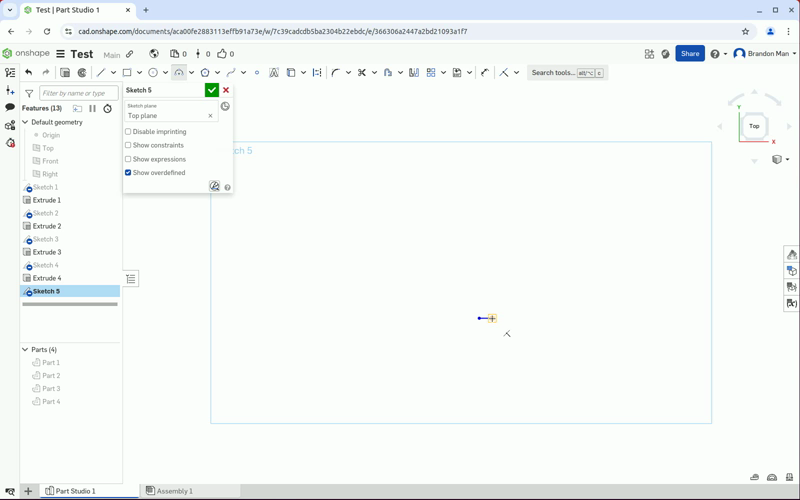
click(492, 318)
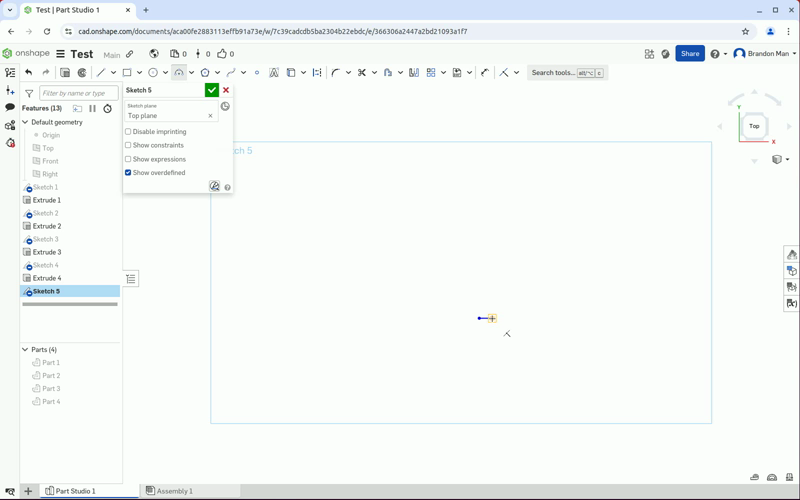
key_down(shift)
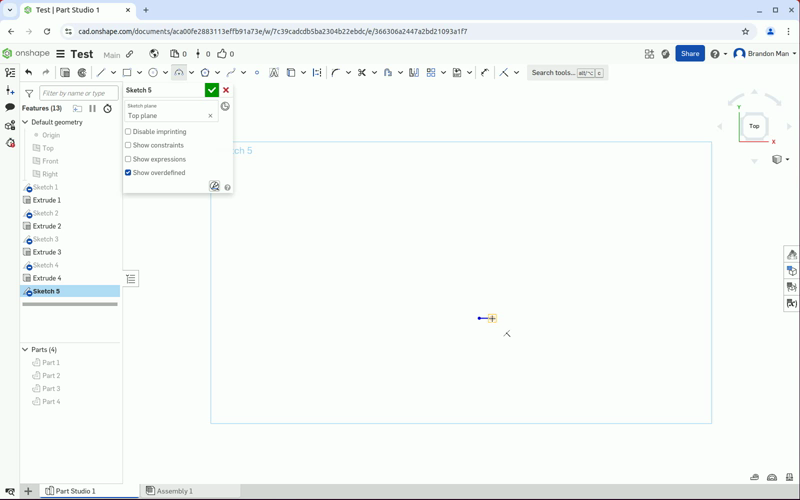
mouse_move(492, 246)
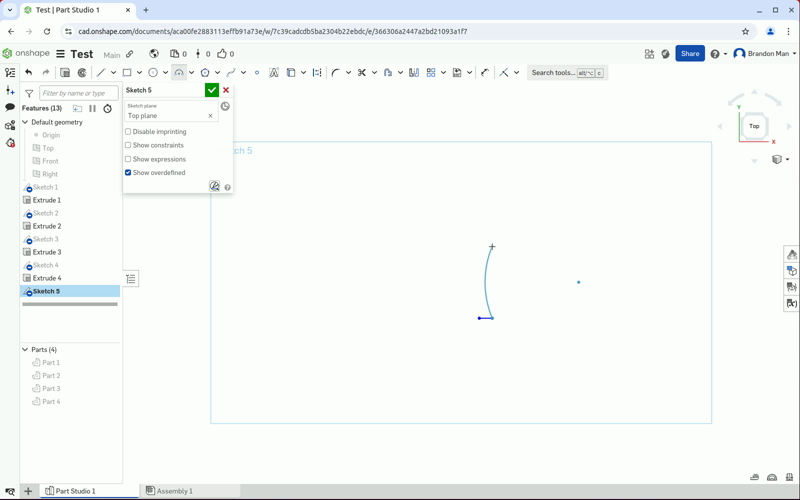
click(492, 246)
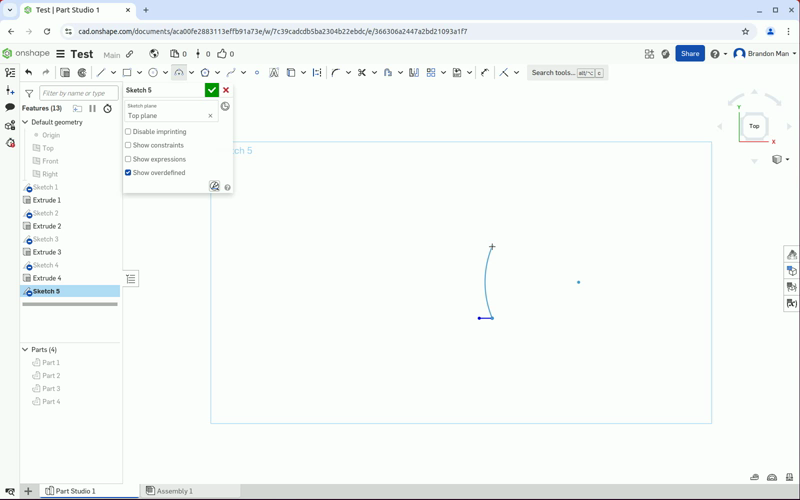
mouse_move(508, 282)
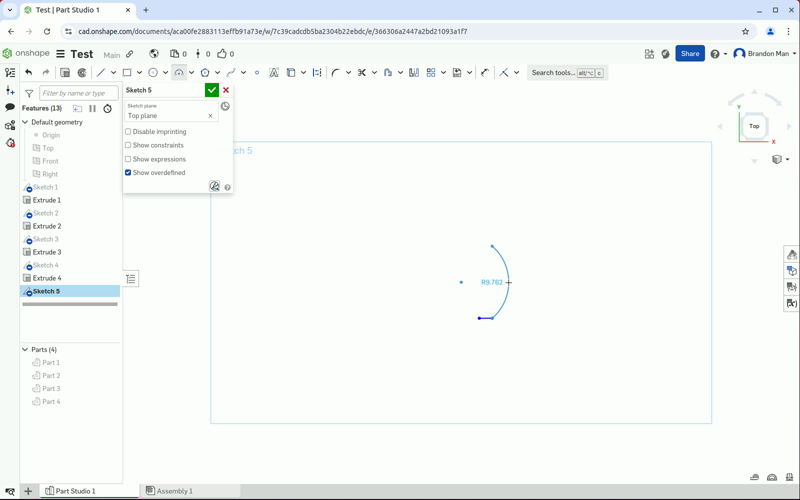
click(508, 282)
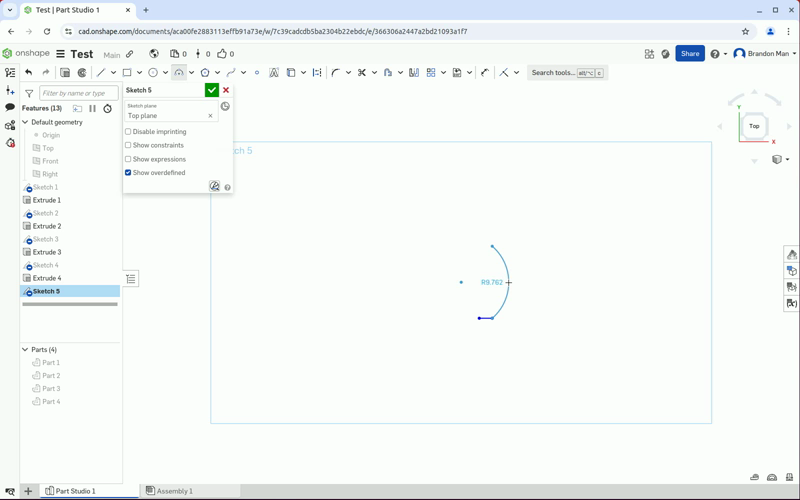
key_up(shift)
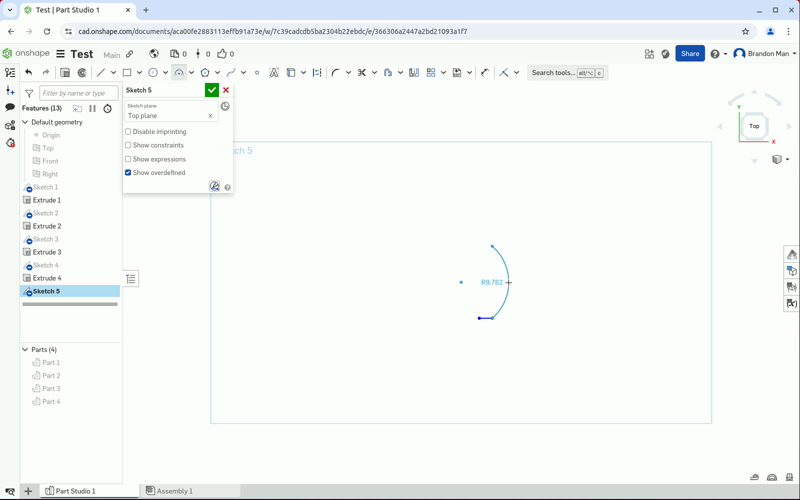
key(esc)
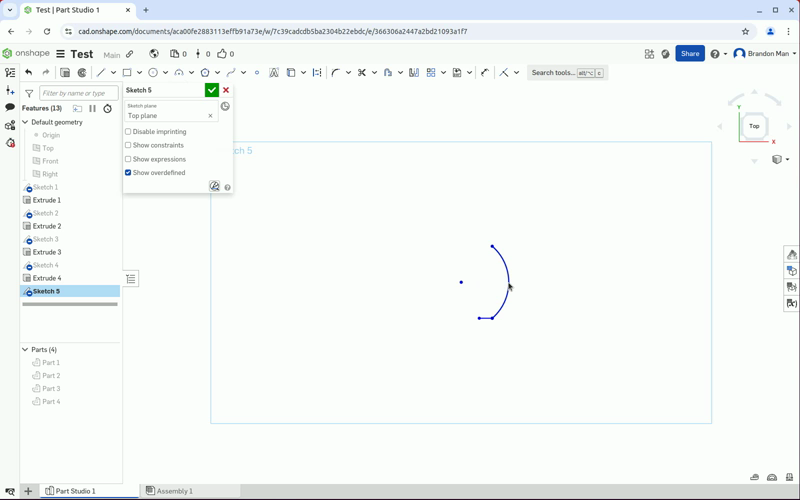
key(l)
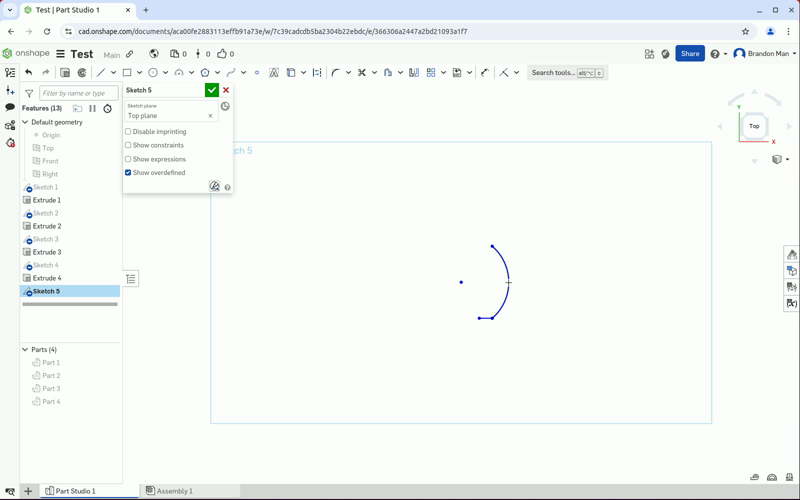
mouse_move(492, 246)
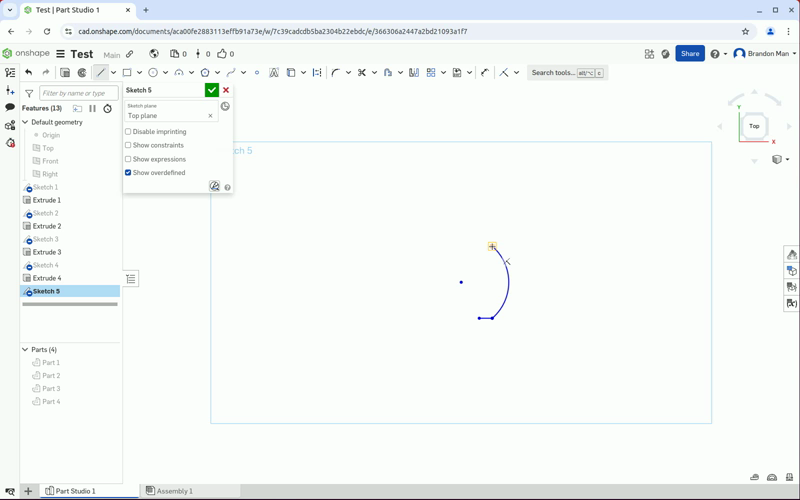
click(492, 246)
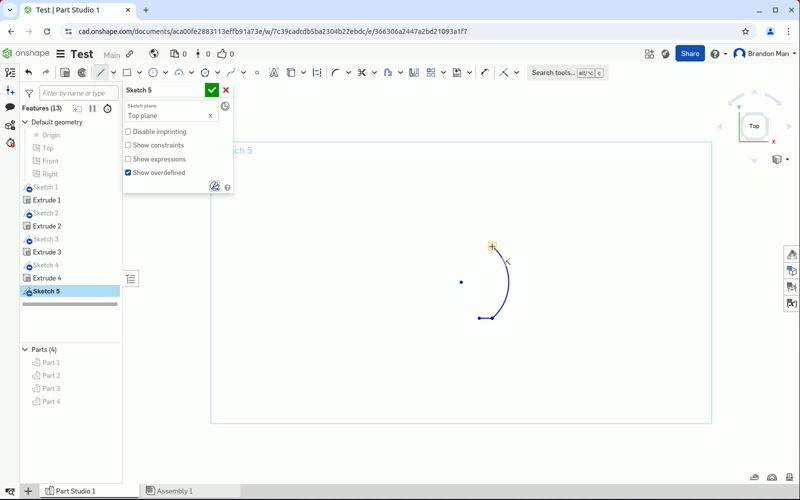
key_down(shift)
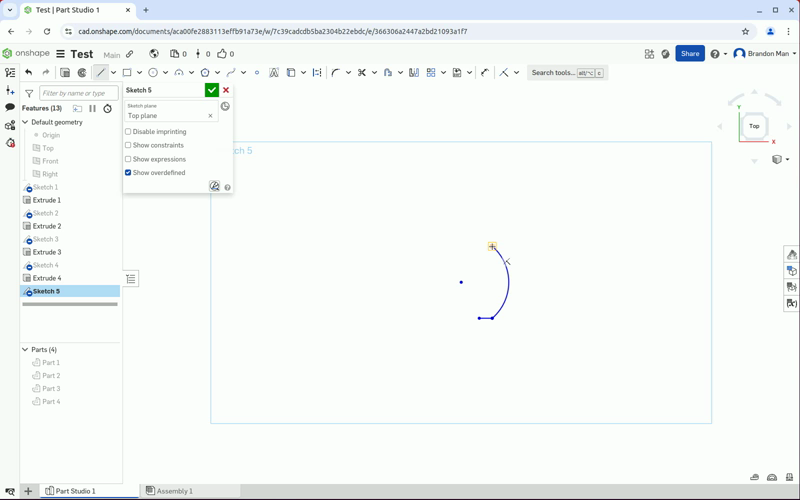
mouse_move(522, 246)
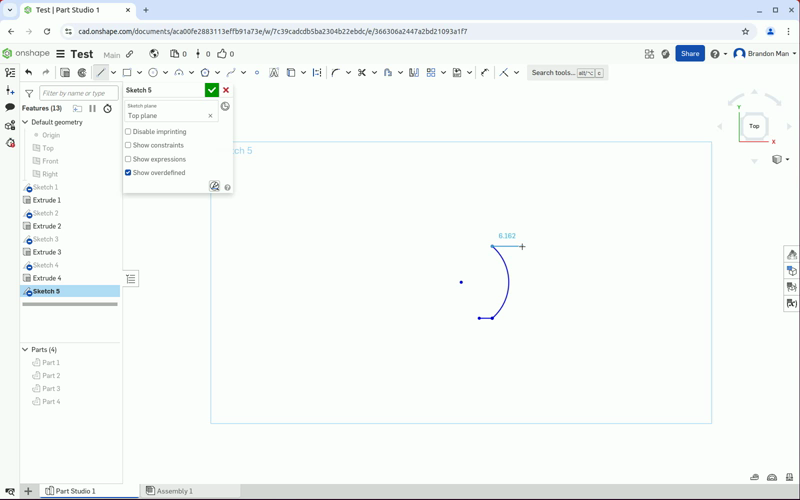
mouse_move(479, 246)
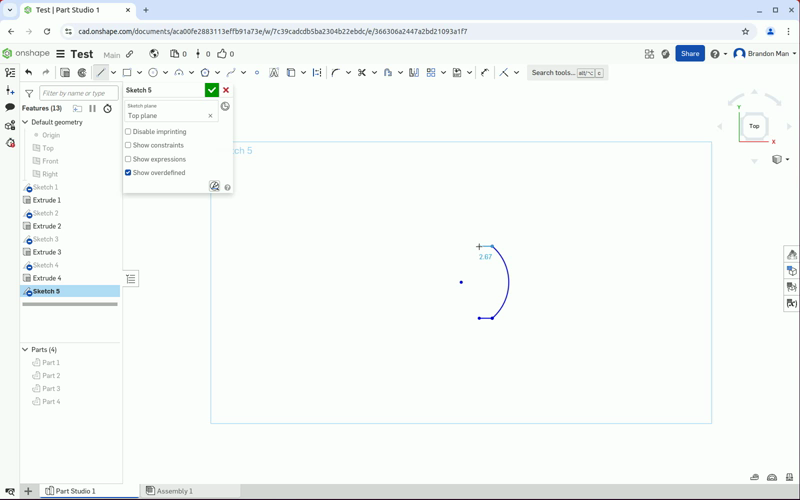
click(479, 246)
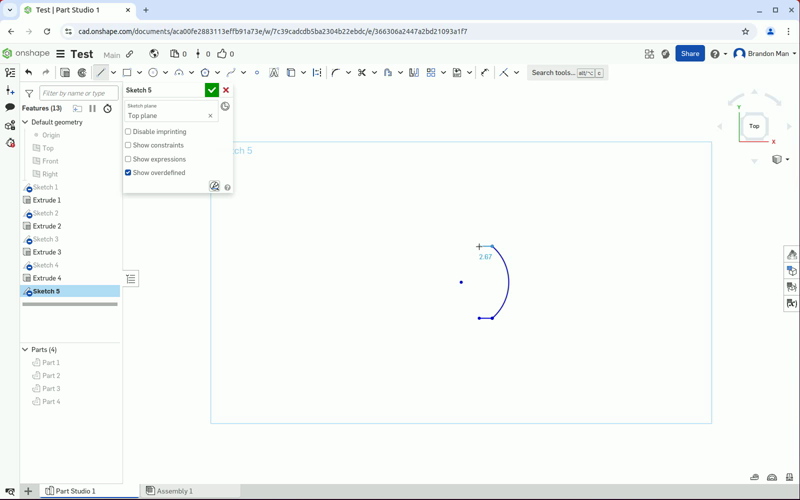
key_up(shift)
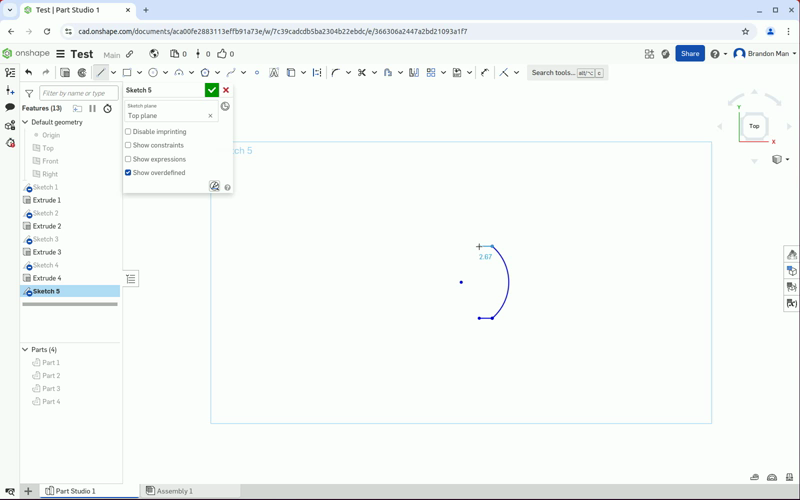
key(esc)
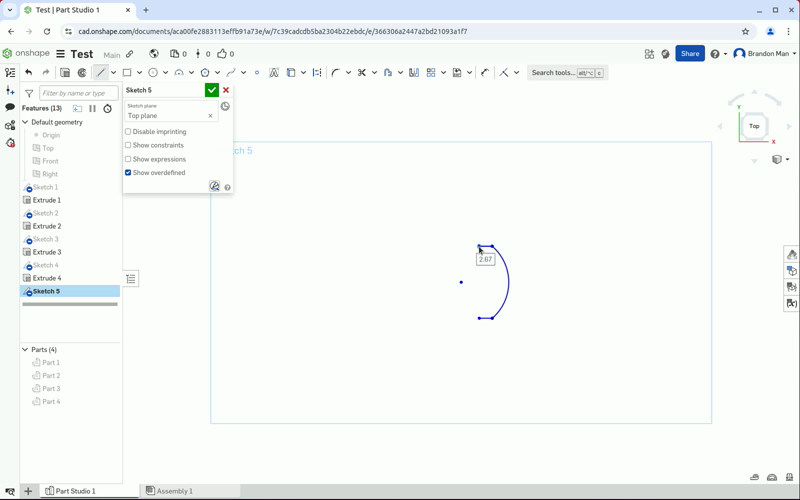
key(a)
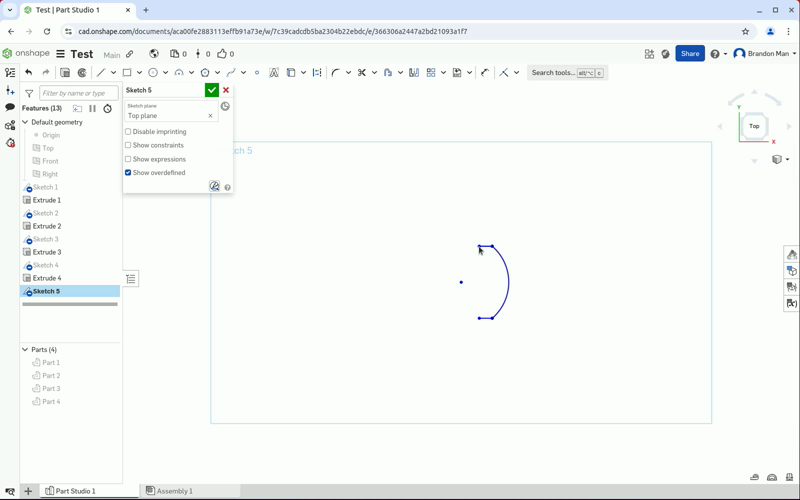
mouse_move(479, 246)
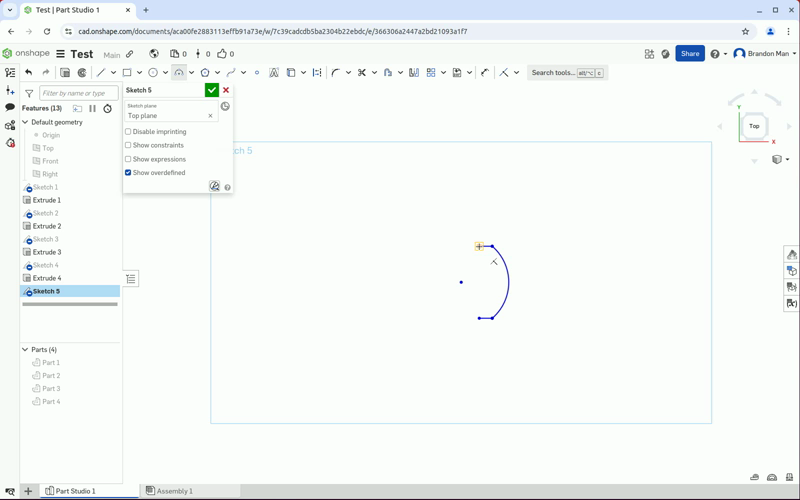
click(479, 246)
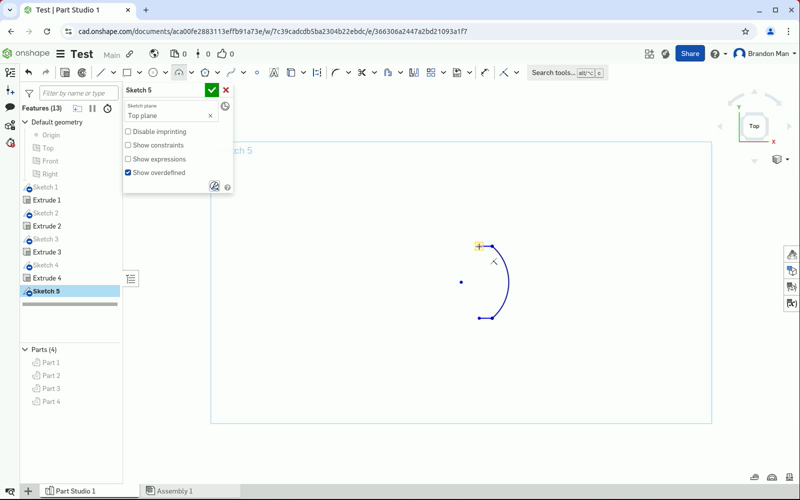
mouse_move(479, 318)
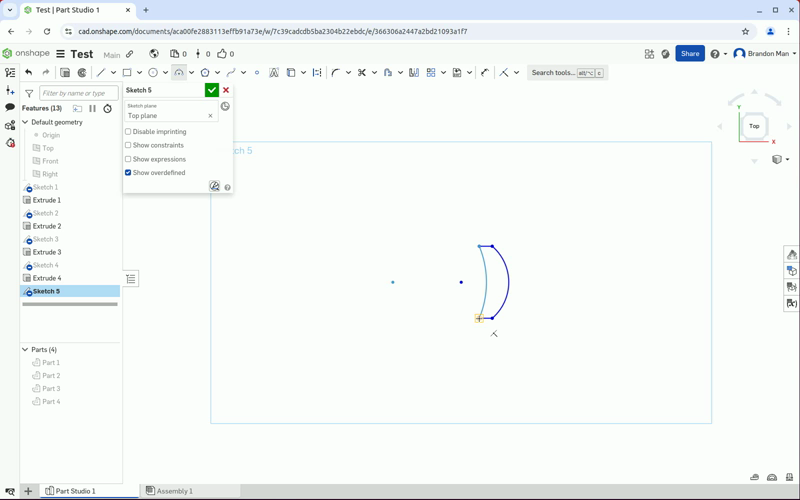
click(479, 318)
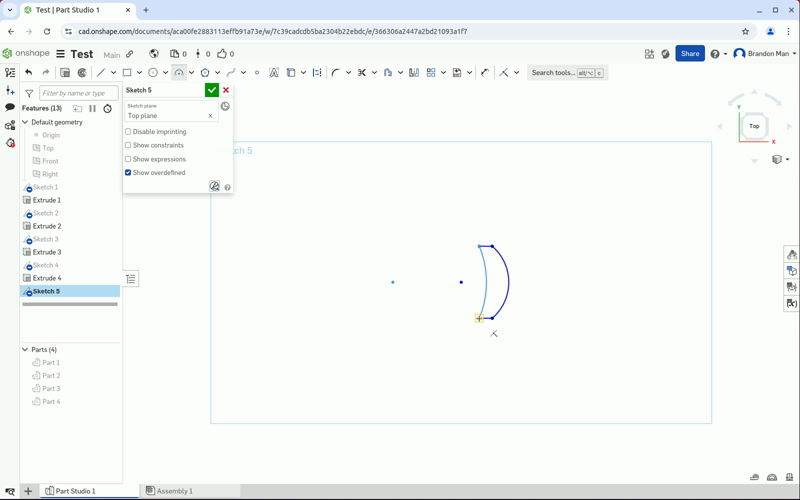
key_down(shift)
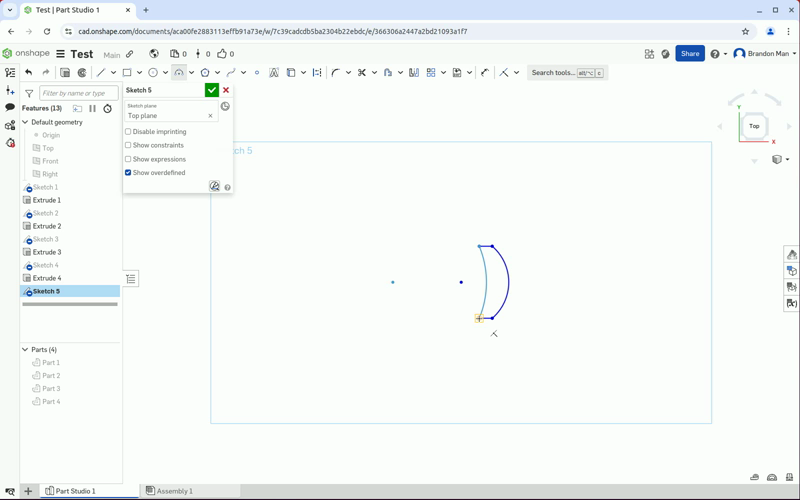
mouse_move(501, 282)
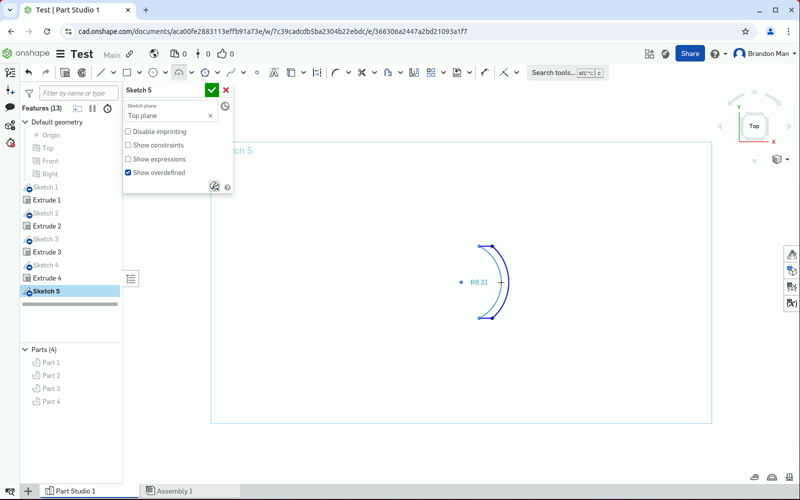
click(501, 282)
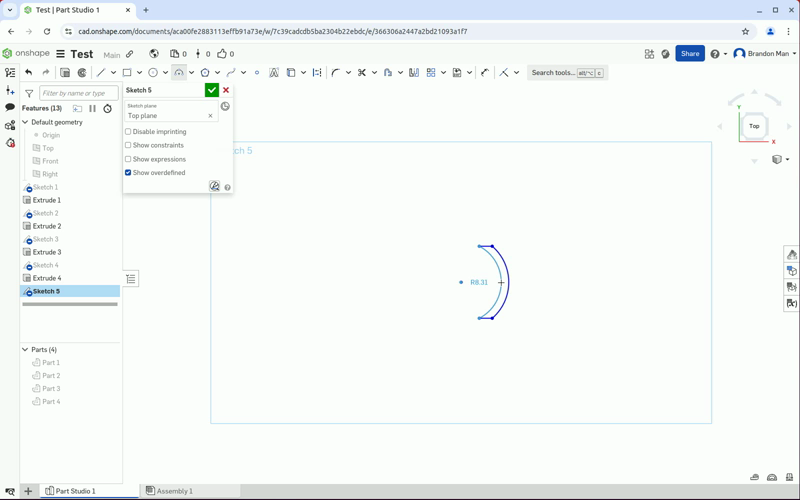
key_up(shift)
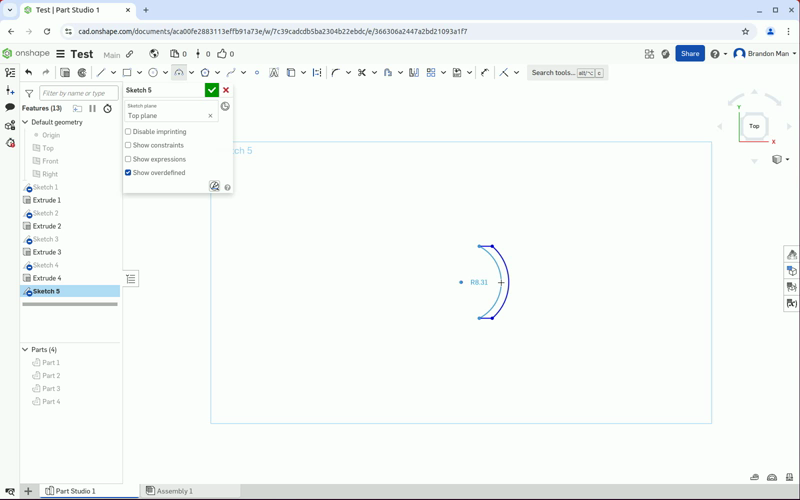
key(esc)
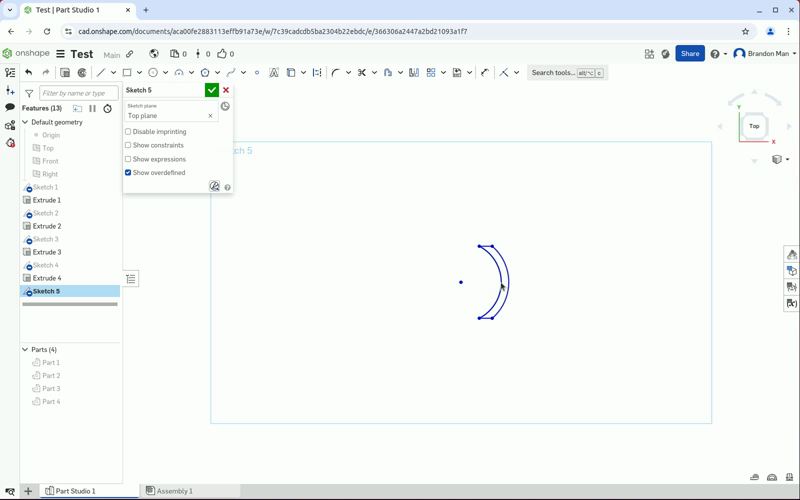
mouse_move(487, 249)
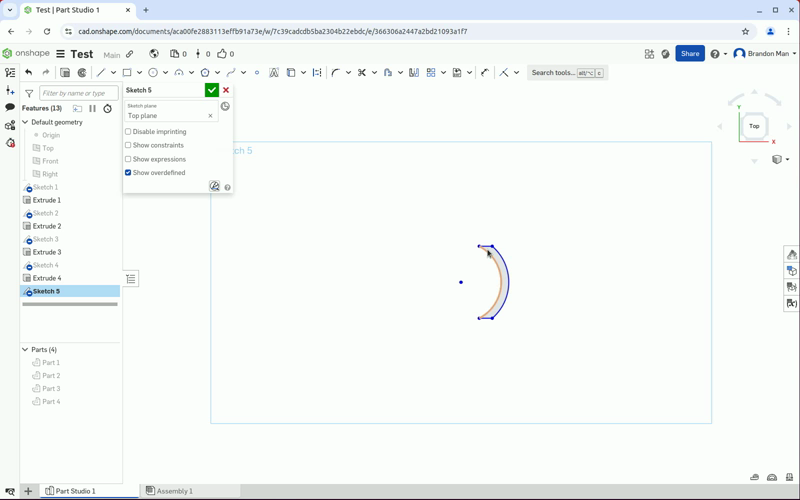
scroll(6)
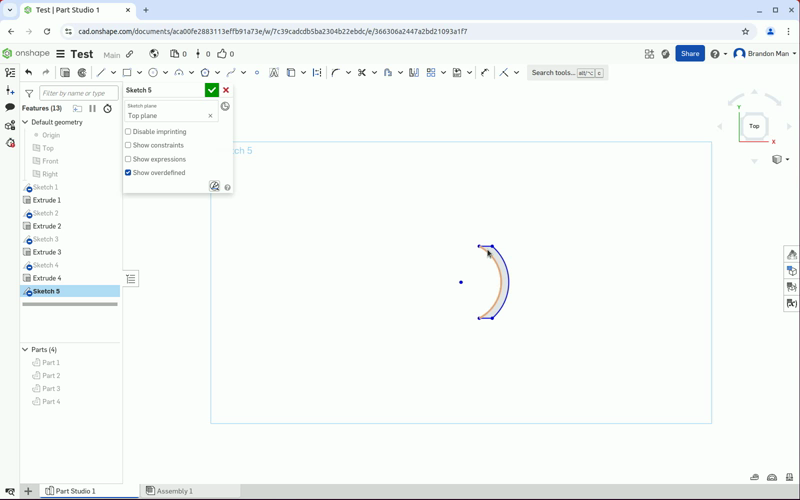
scroll(6)
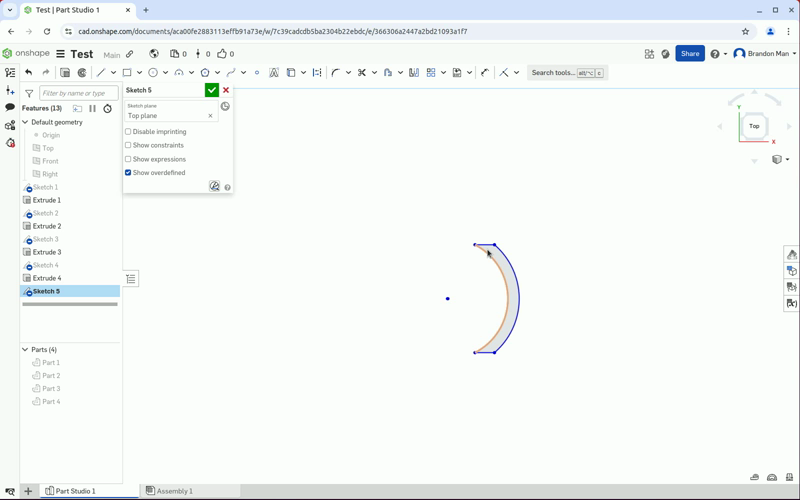
scroll(6)
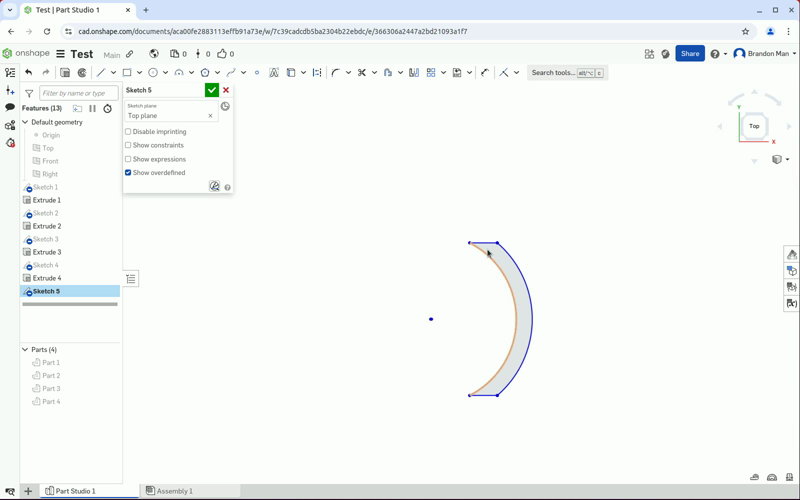
scroll(6)
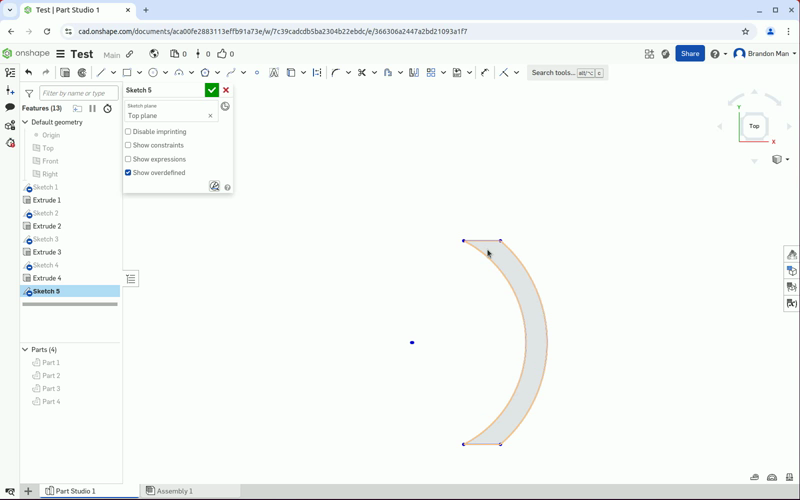
scroll(6)
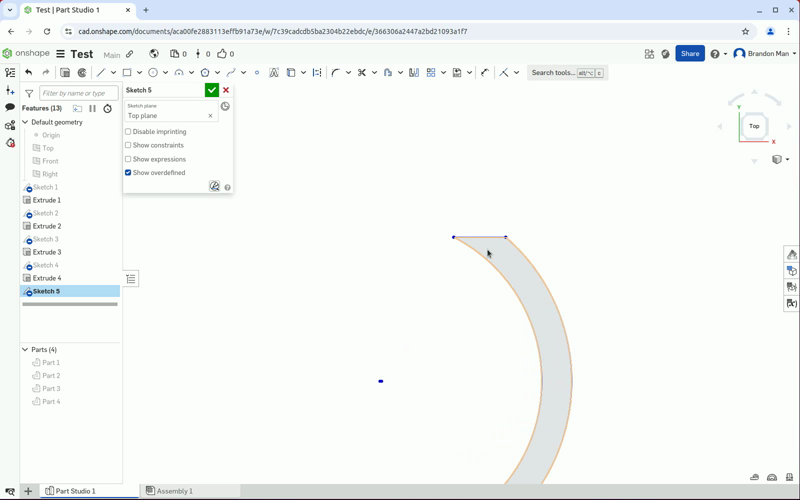
scroll(6)
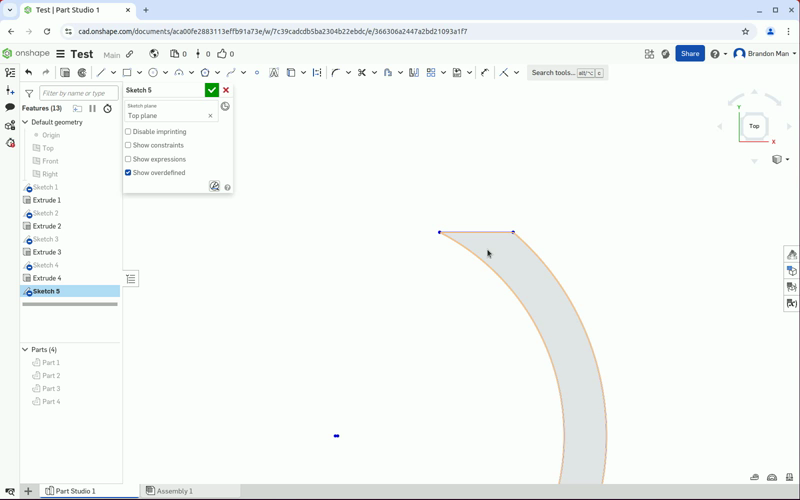
scroll(6)
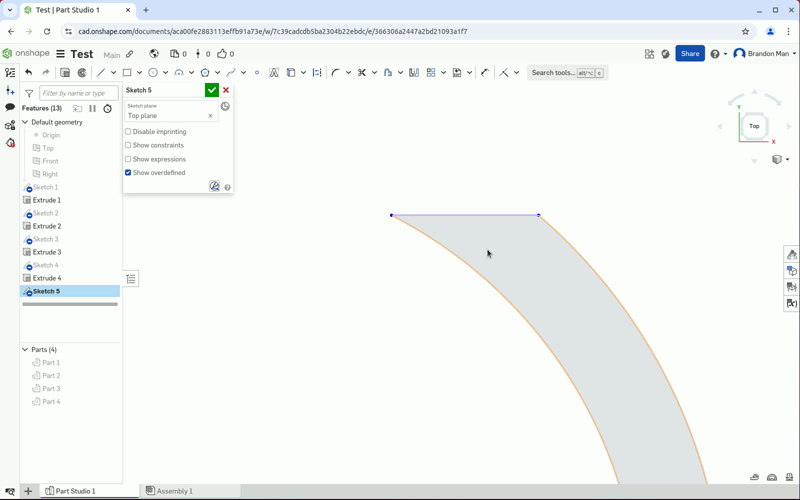
click(487, 249)
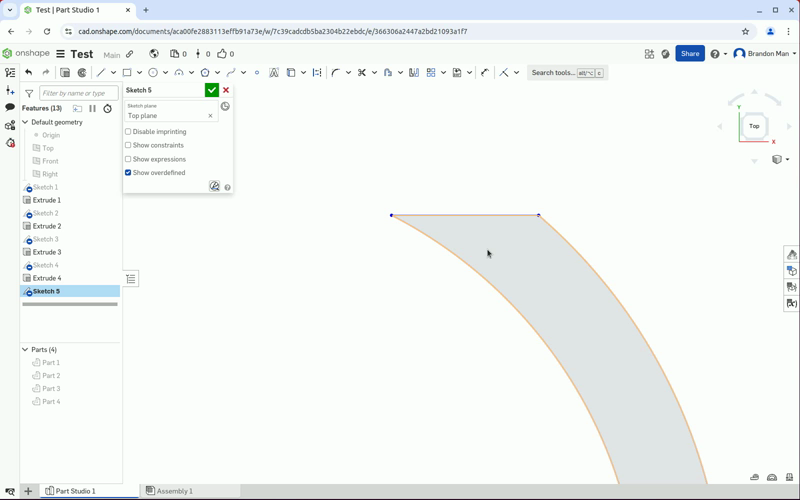
scroll(-6)
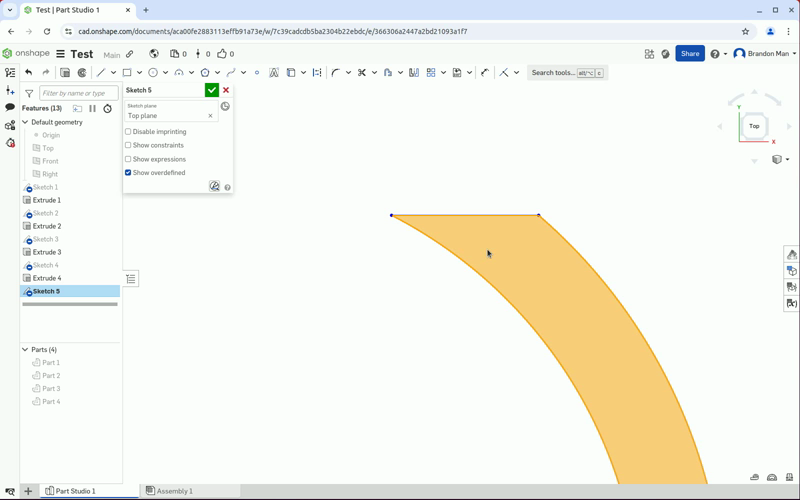
scroll(-6)
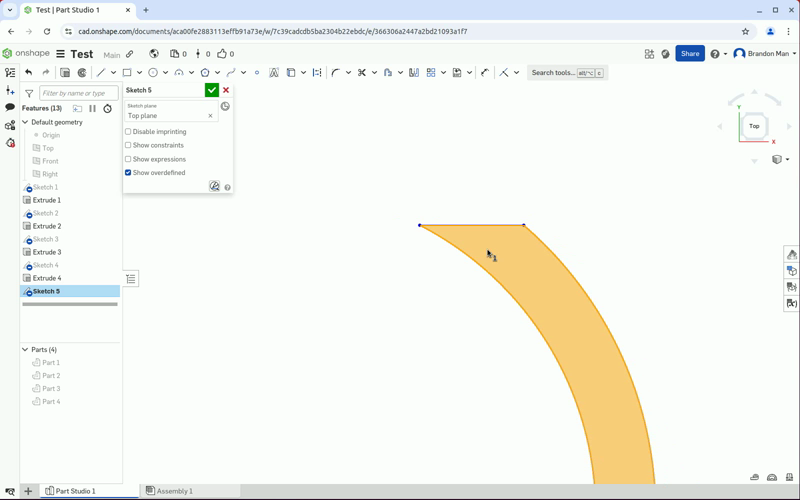
scroll(-6)
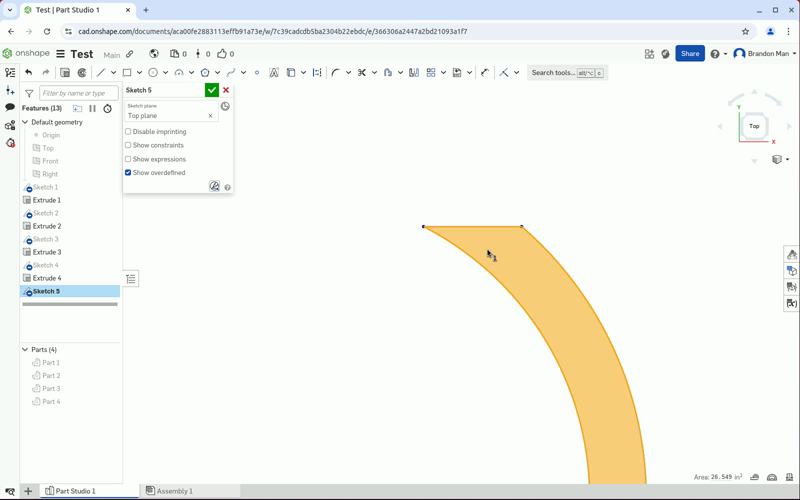
scroll(-6)
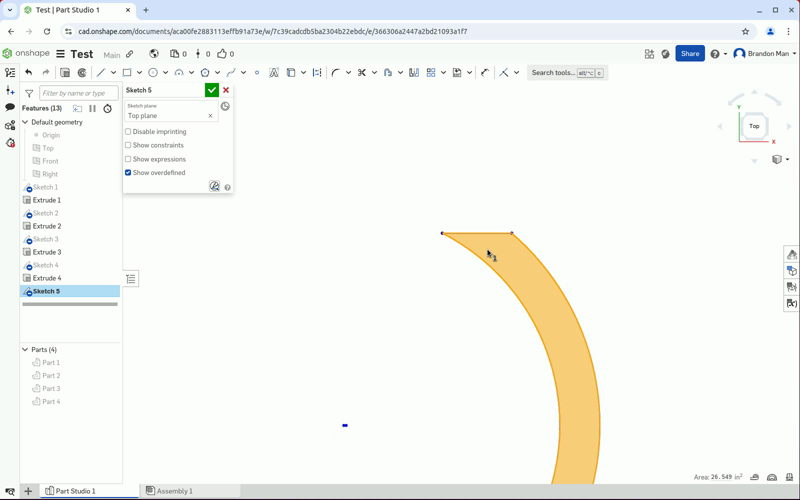
scroll(-6)
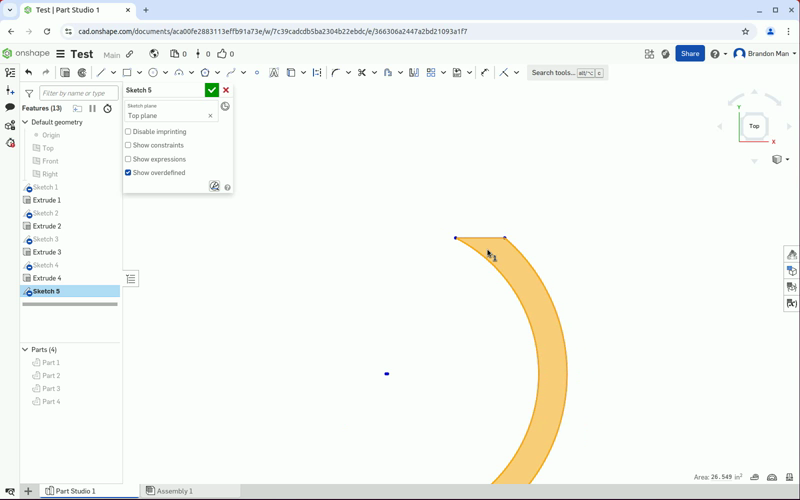
scroll(-6)
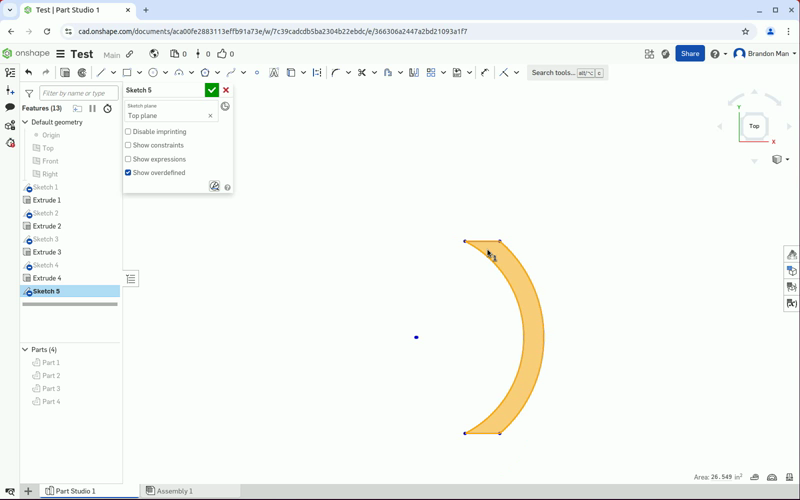
scroll(-6)
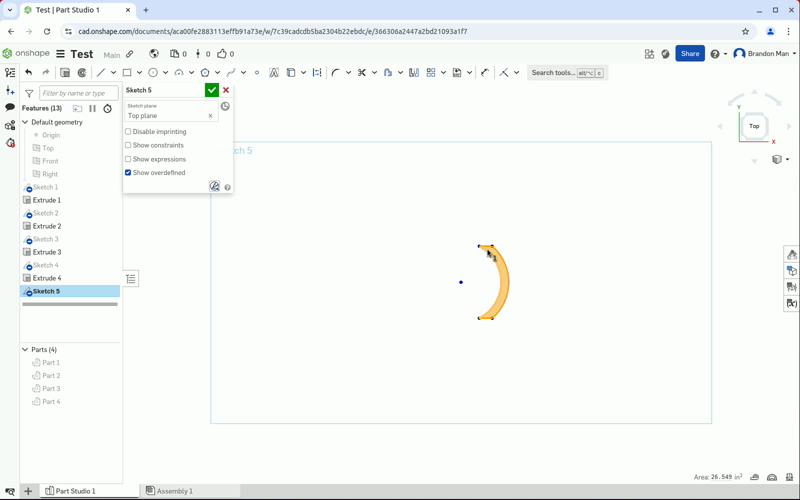
mouse_move(73, 352)
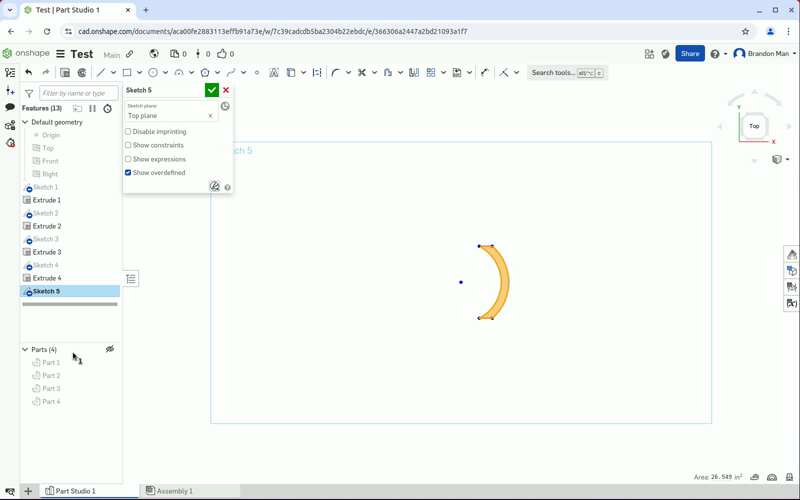
key(shift+y)
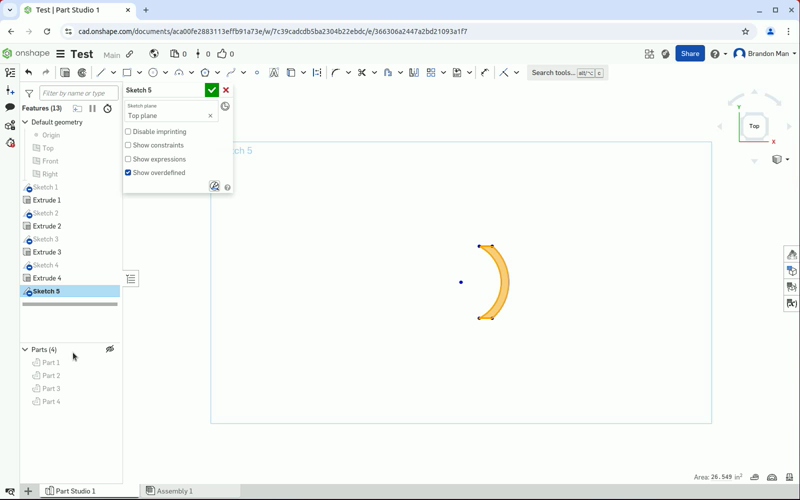
key(shift+e)
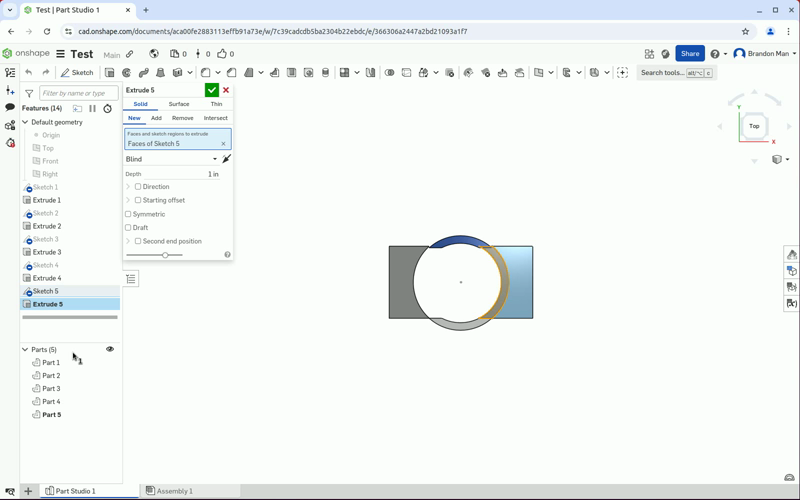
mouse_move(143, 106)
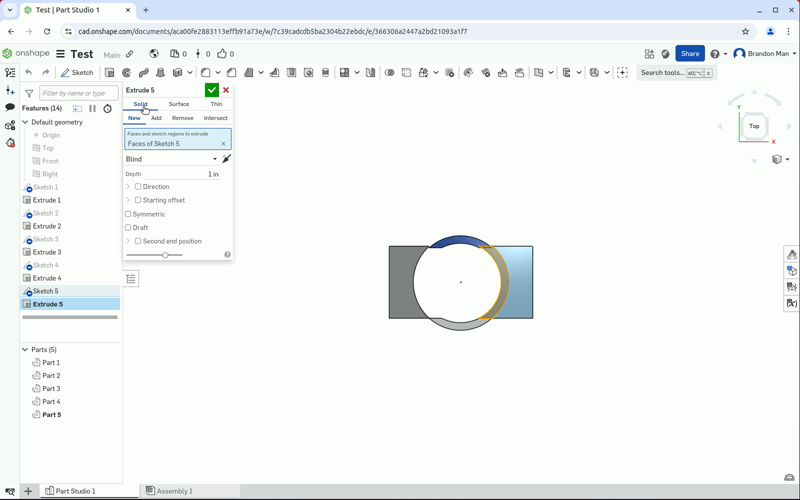
click(143, 106)
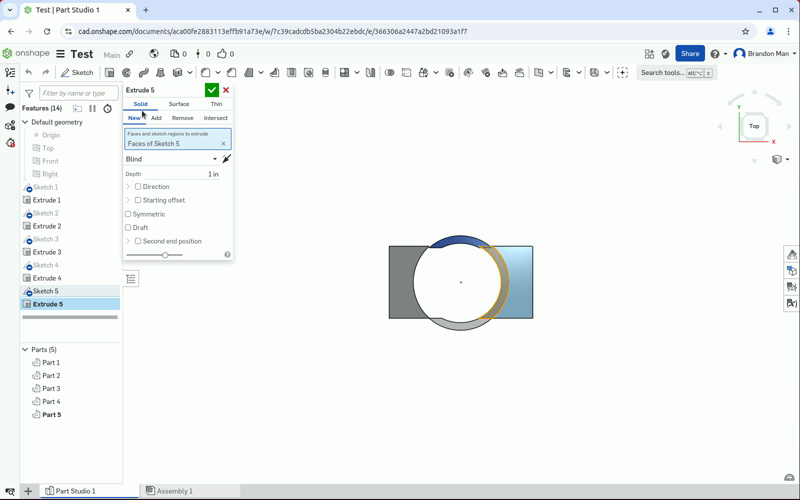
mouse_move(137, 120)
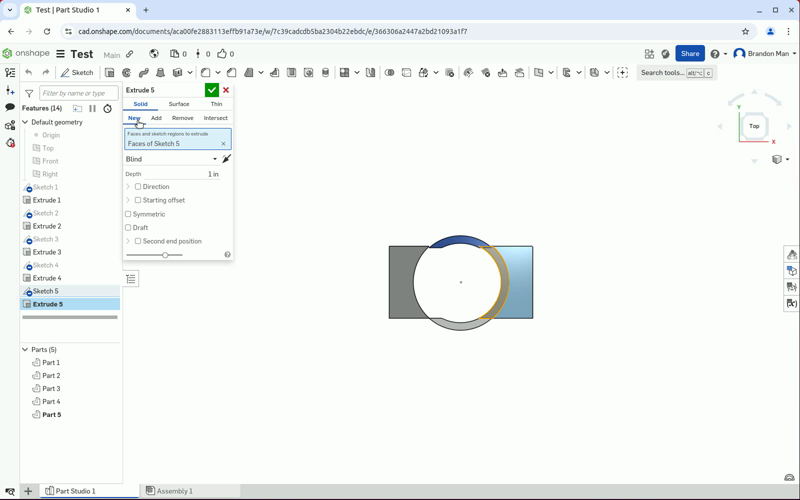
click(137, 120)
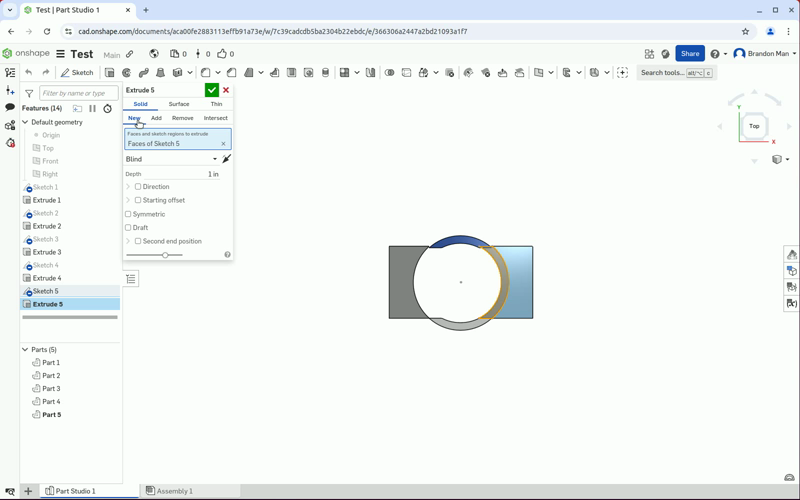
key(tab, 4)
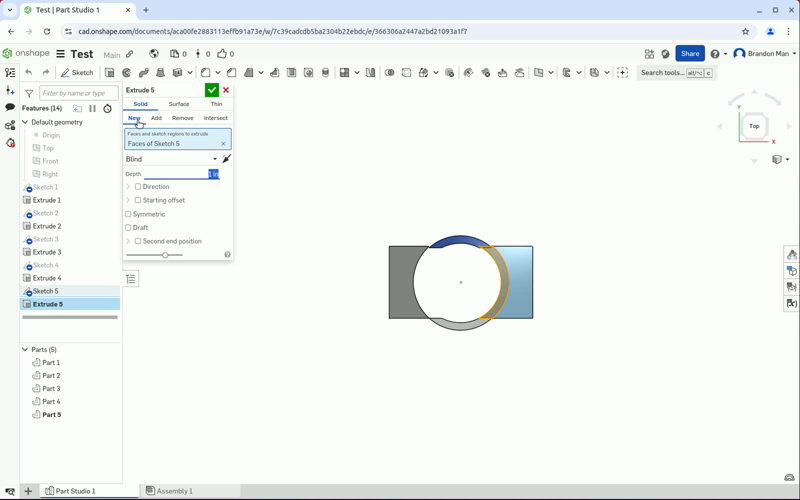
text(4.814)
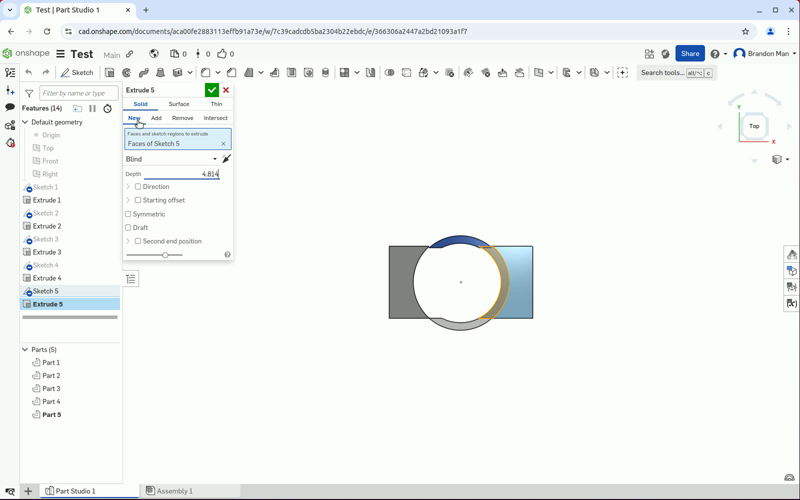
key(enter)
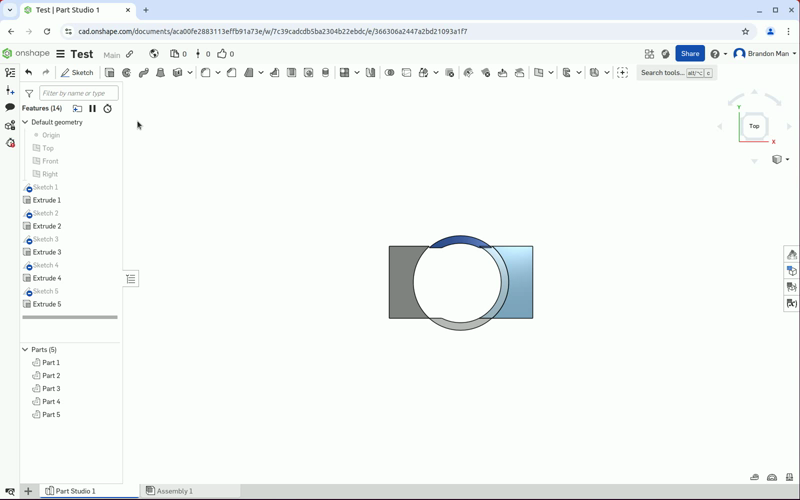
key(shift+h)
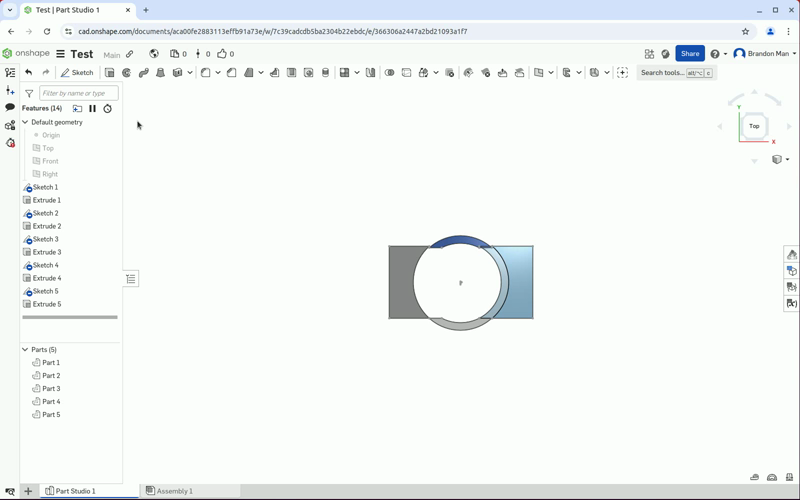
key(shift+h)
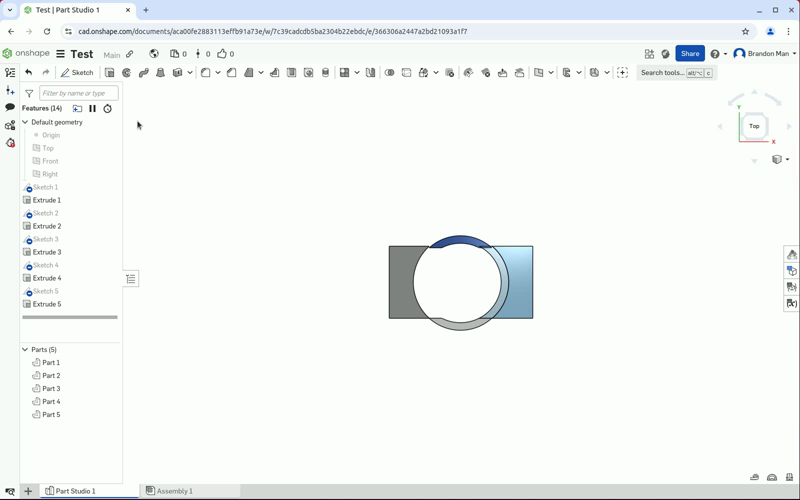
mouse_move(73, 189)
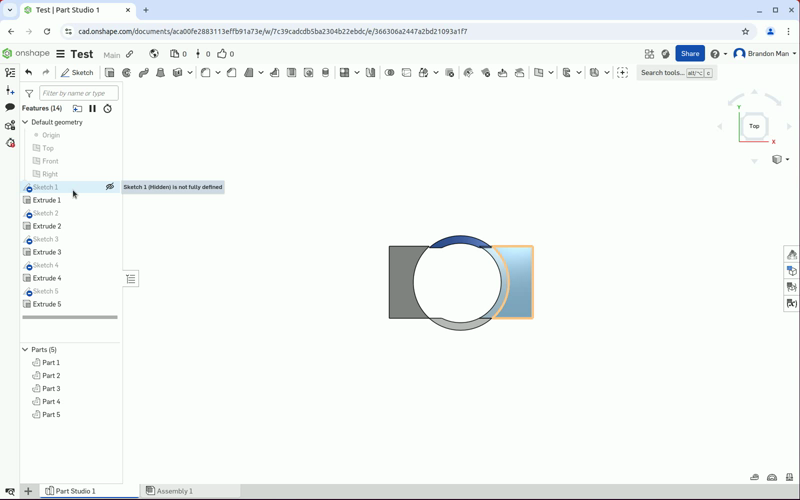
click(73, 189)
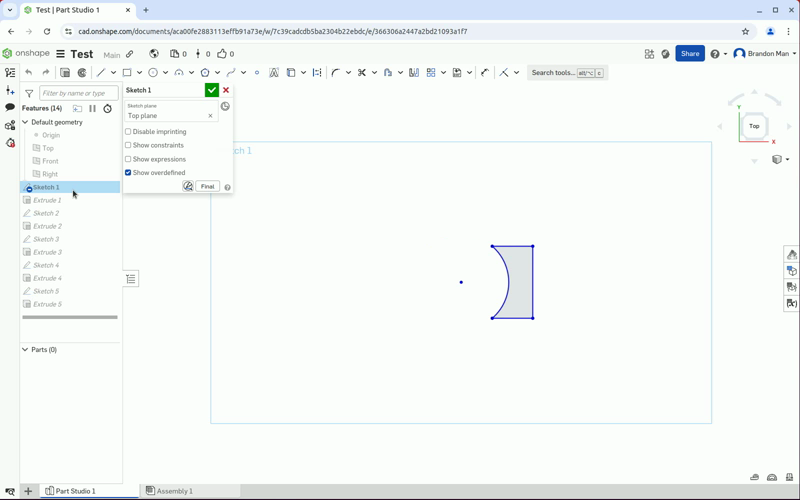
mouse_move(229, 92)
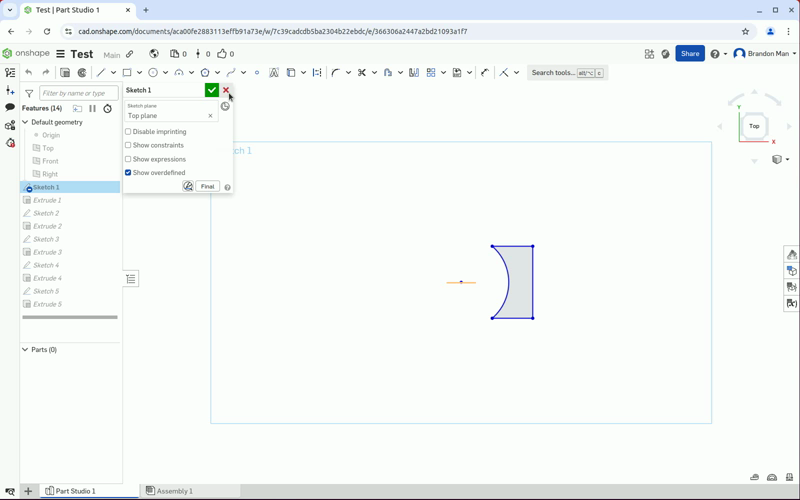
click(229, 92)
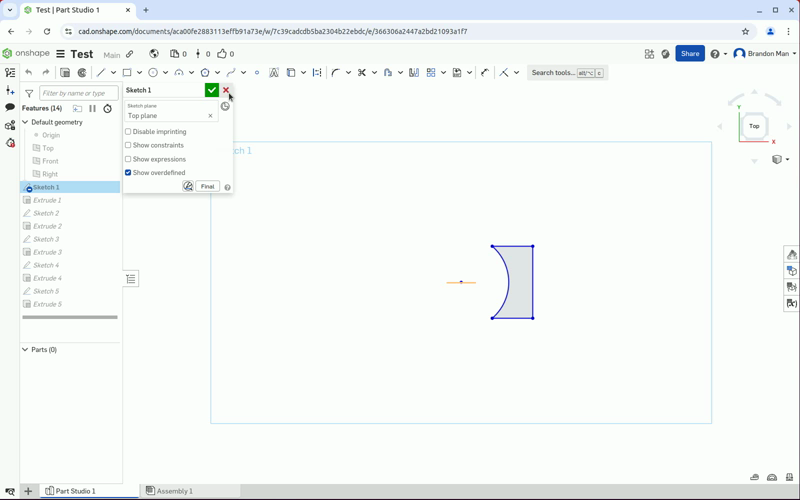
key(shift+s)
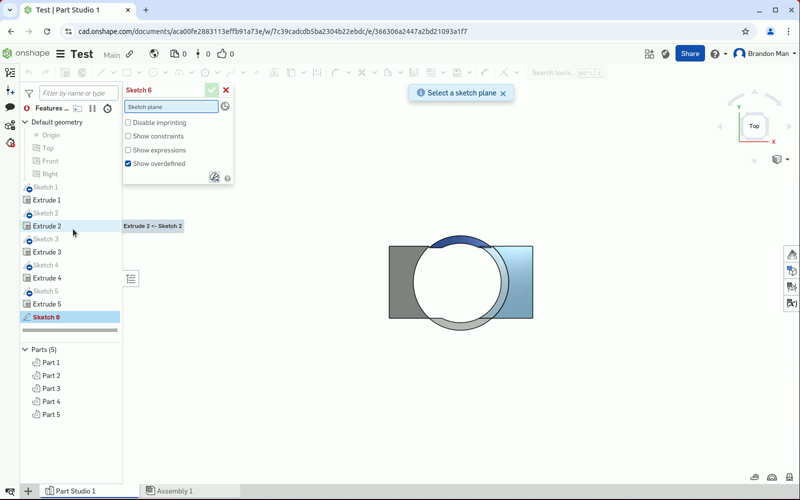
scroll(3)
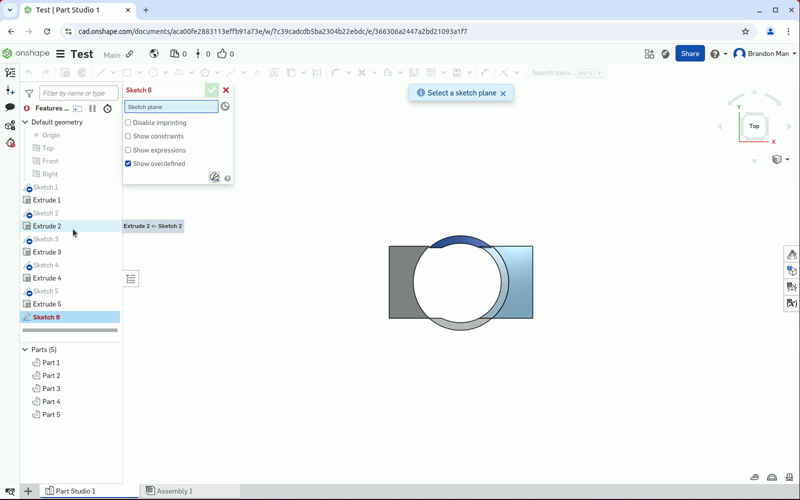
mouse_move(73, 150)
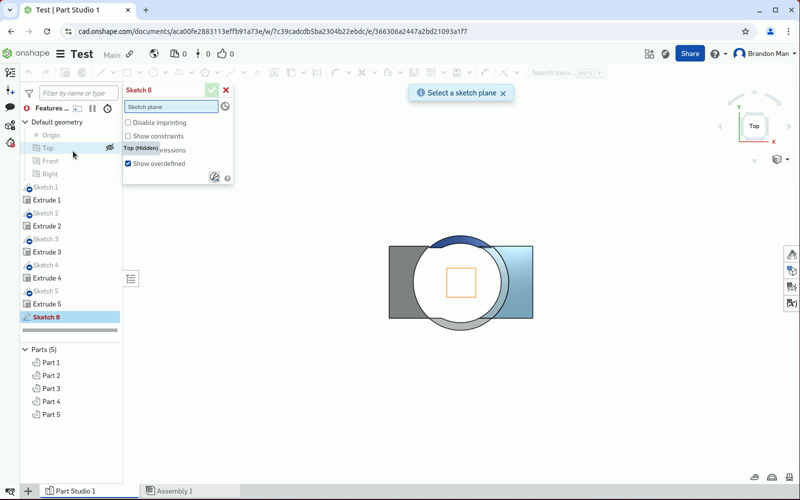
click(73, 150)
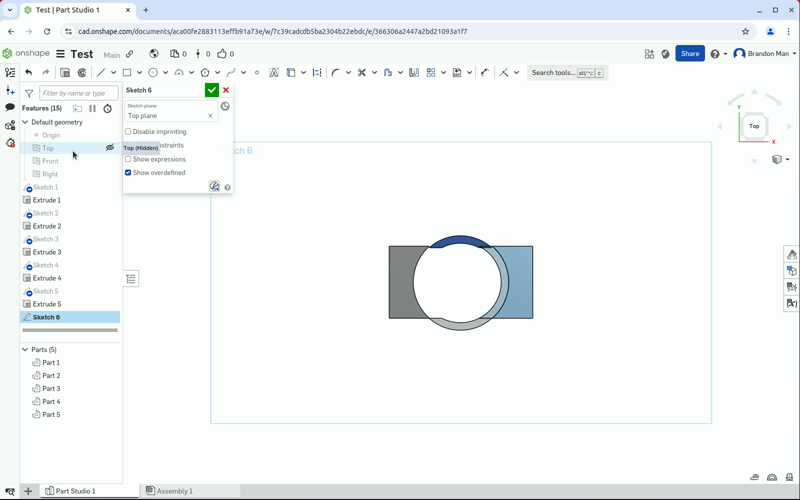
mouse_move(73, 352)
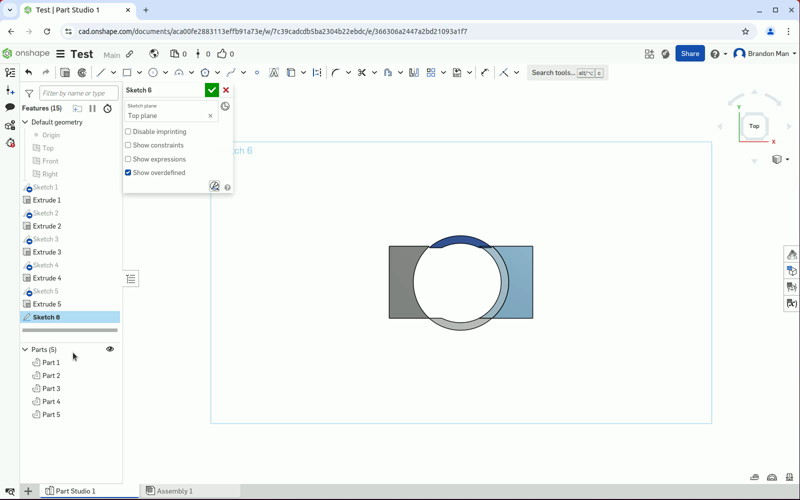
key(y)
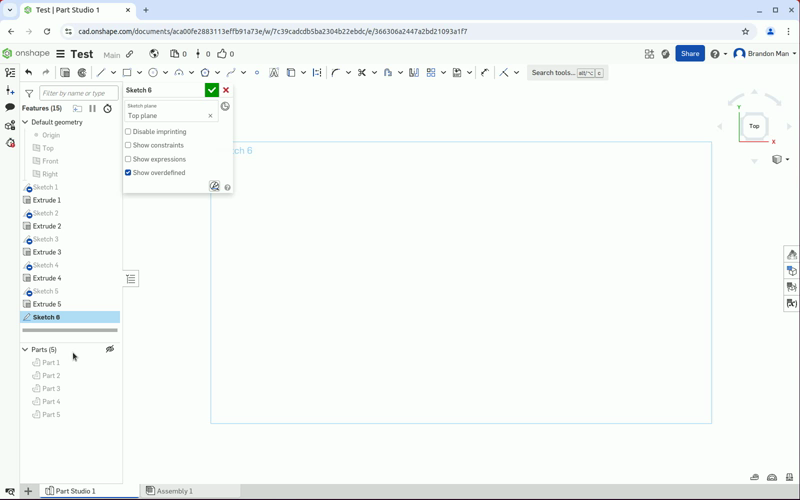
key(l)
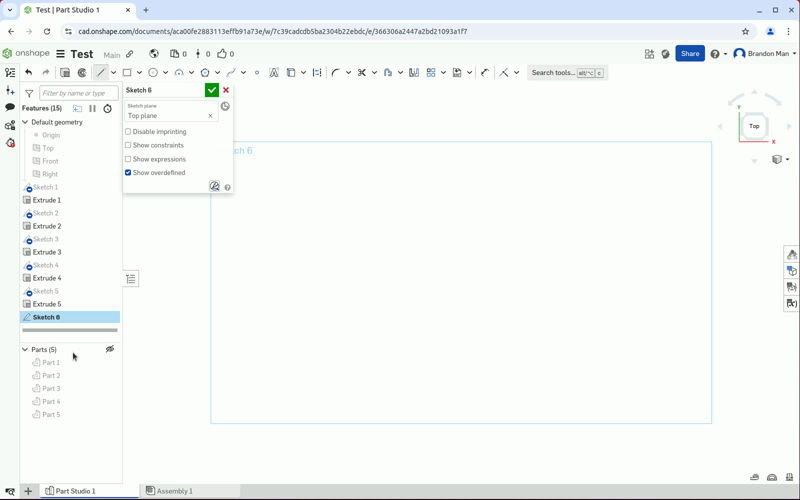
key_down(shift)
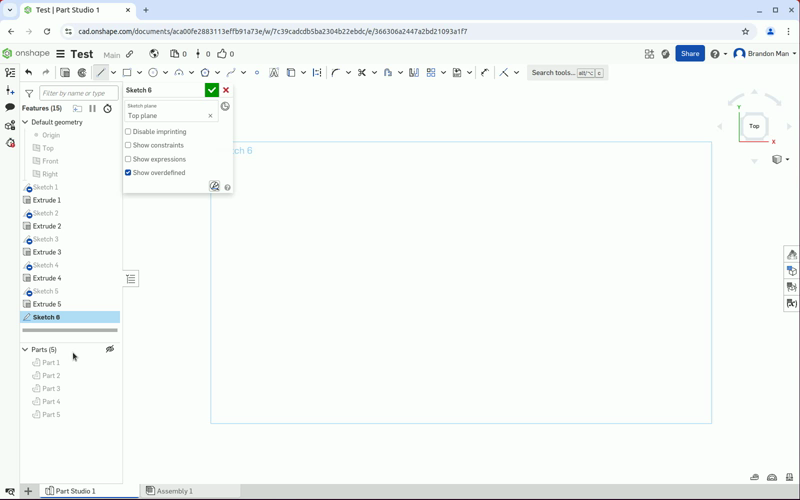
mouse_move(429, 318)
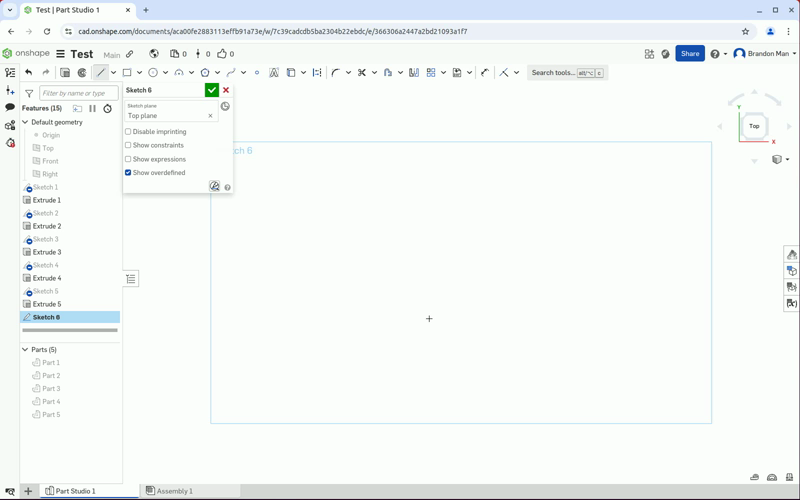
click(429, 318)
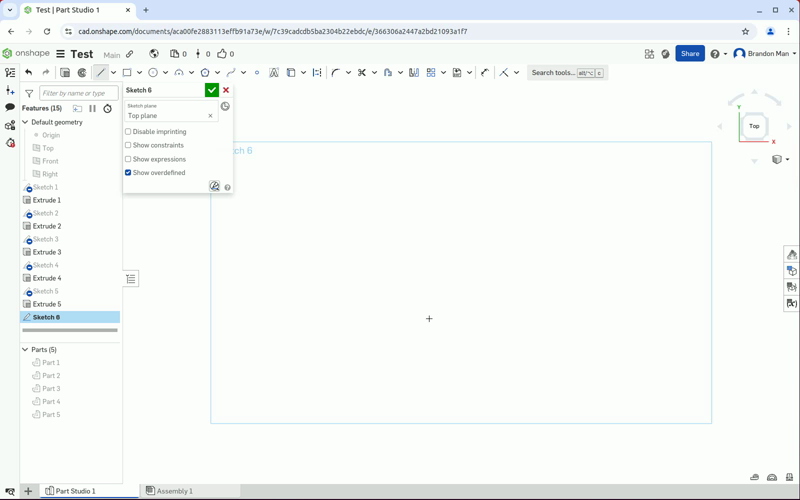
key_up(shift)
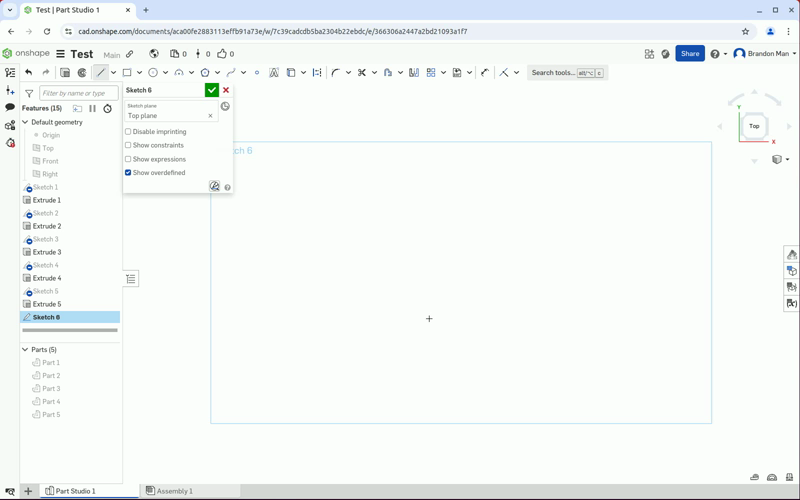
key_down(shift)
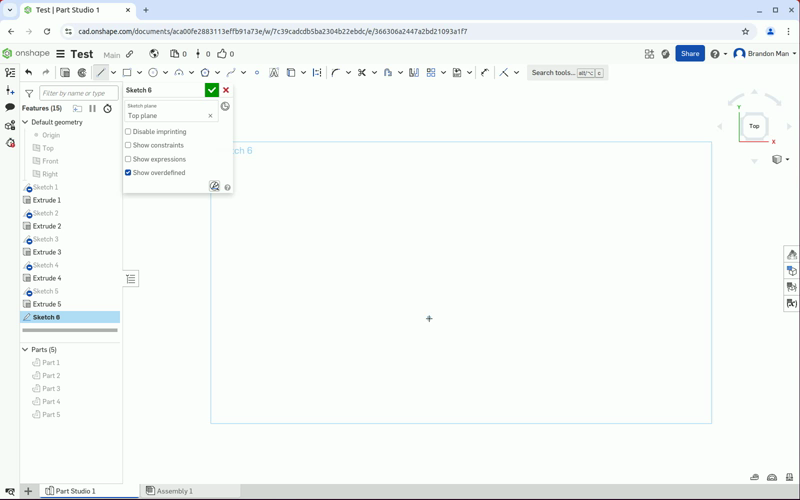
mouse_move(459, 318)
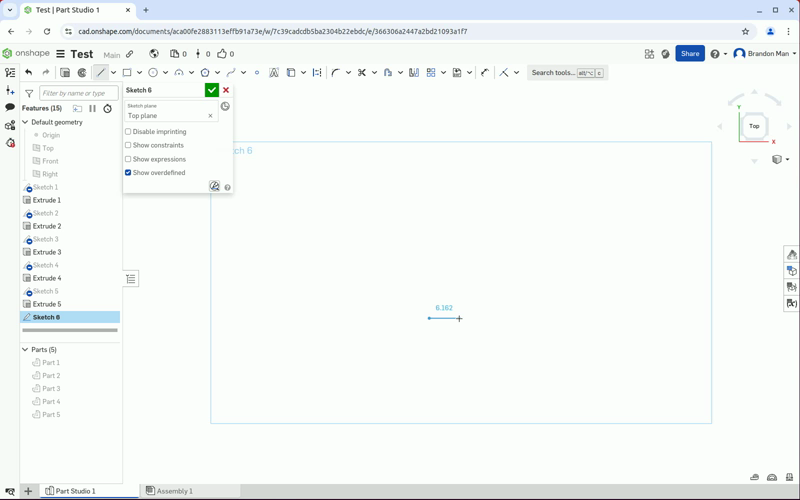
mouse_move(441, 318)
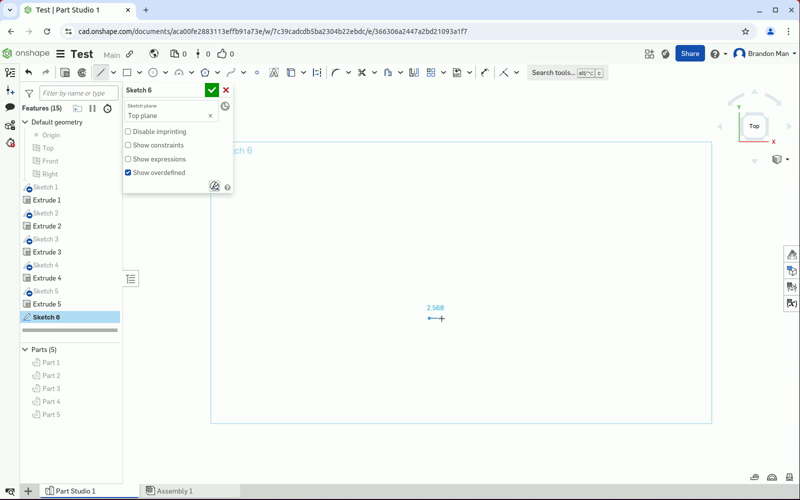
click(441, 318)
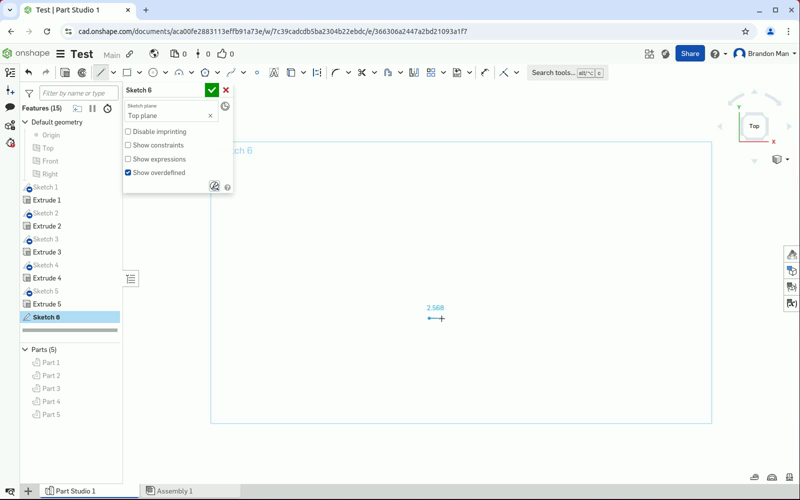
key_up(shift)
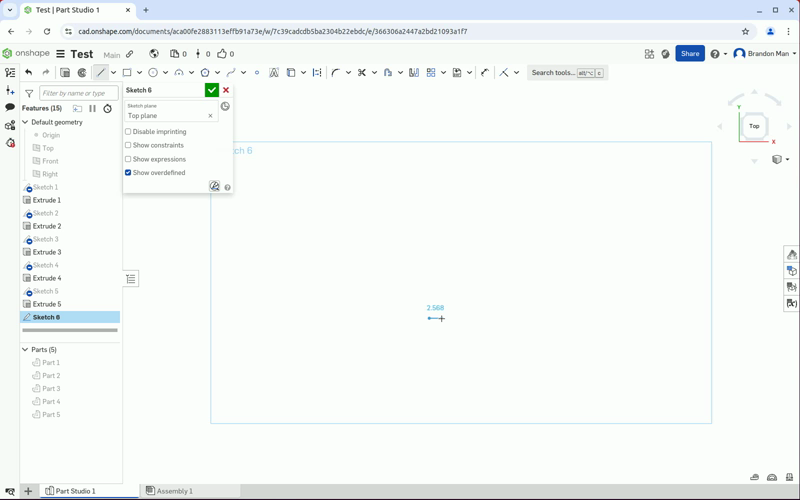
key(esc)
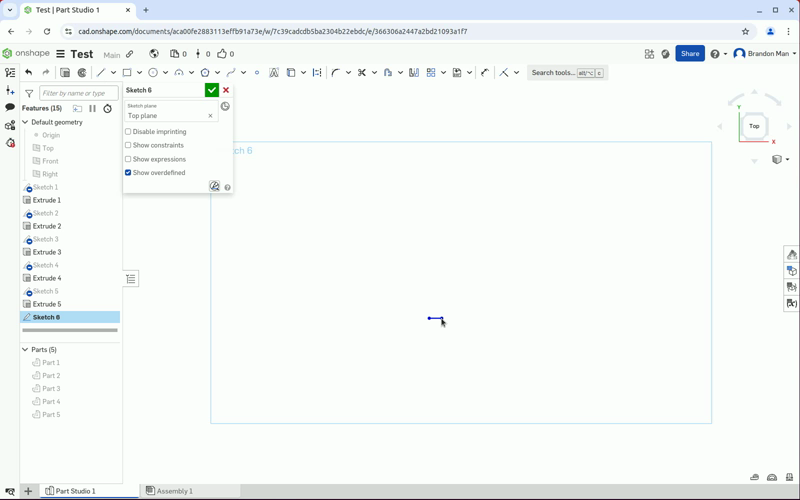
key(a)
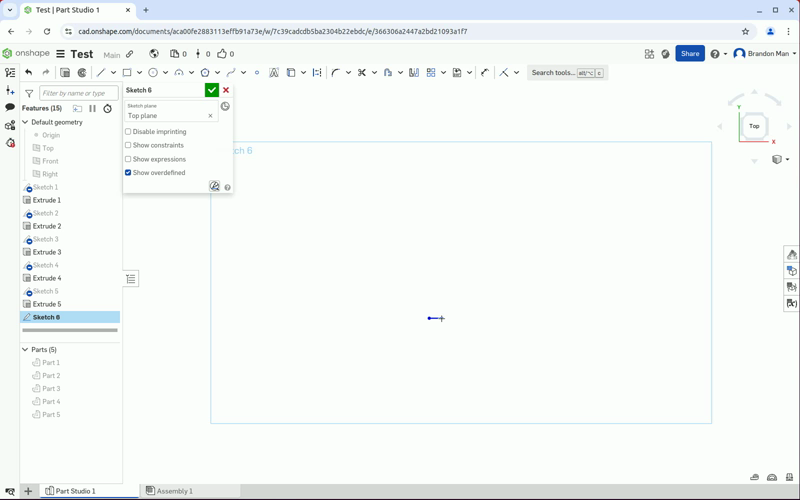
mouse_move(441, 318)
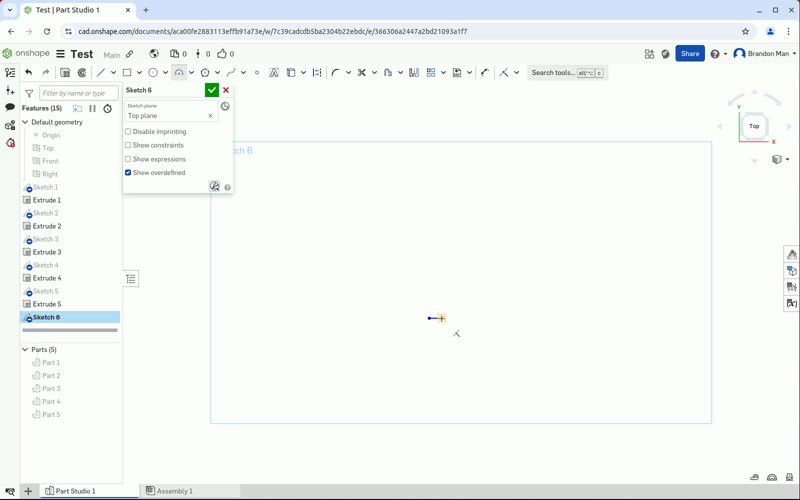
click(441, 318)
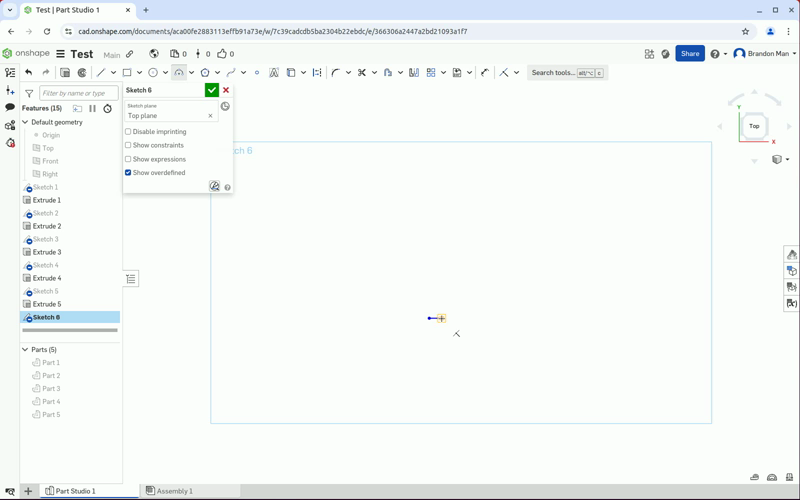
key_down(shift)
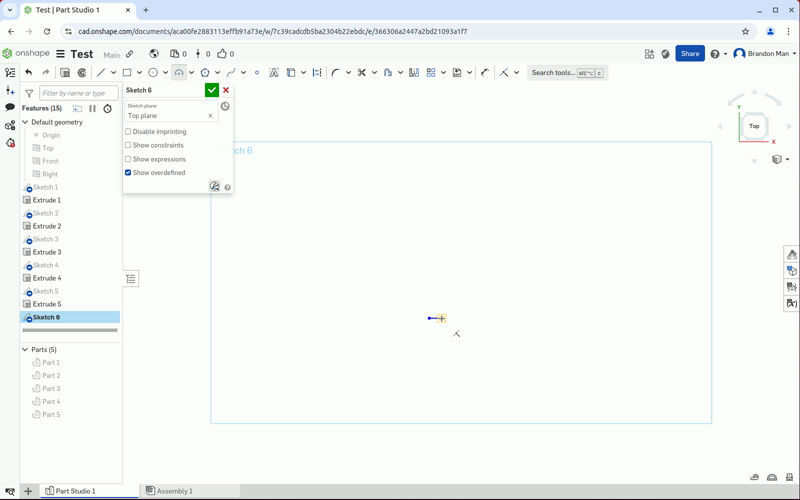
mouse_move(441, 246)
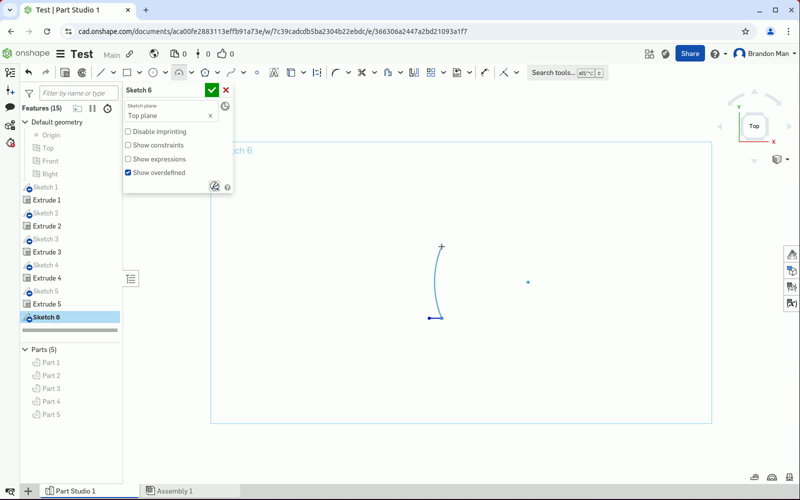
click(441, 246)
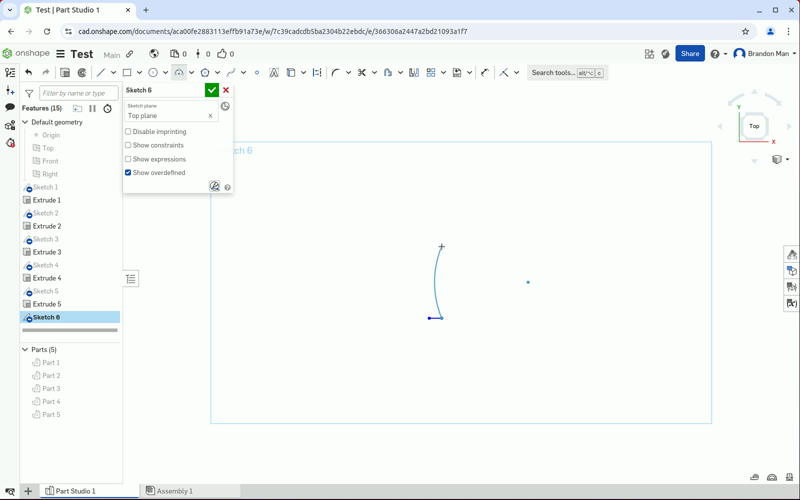
mouse_move(420, 282)
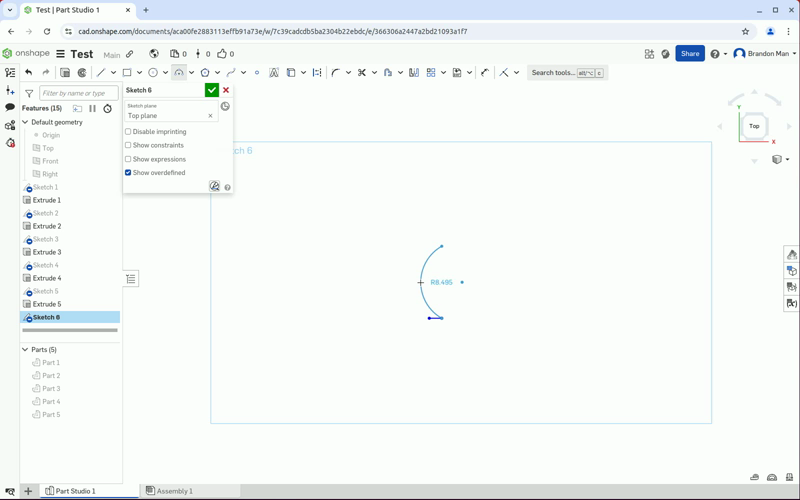
click(420, 282)
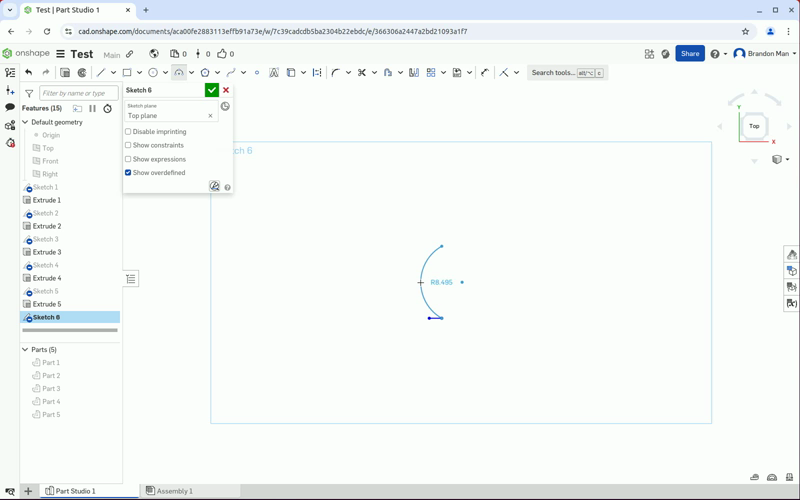
key_up(shift)
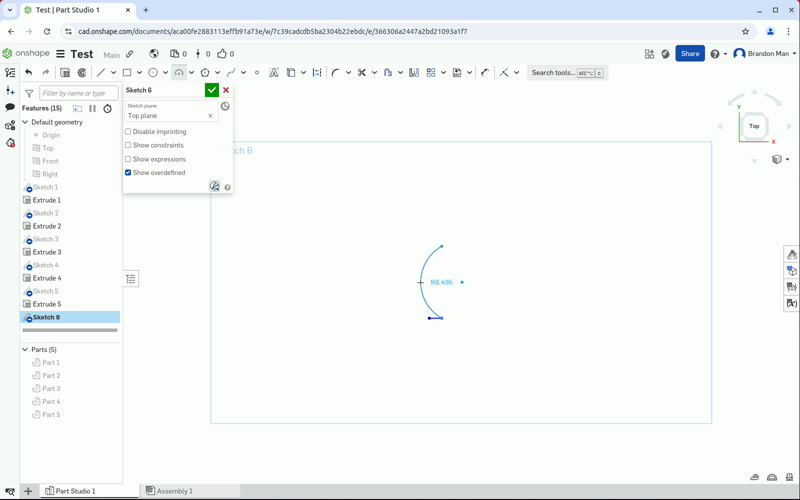
key(esc)
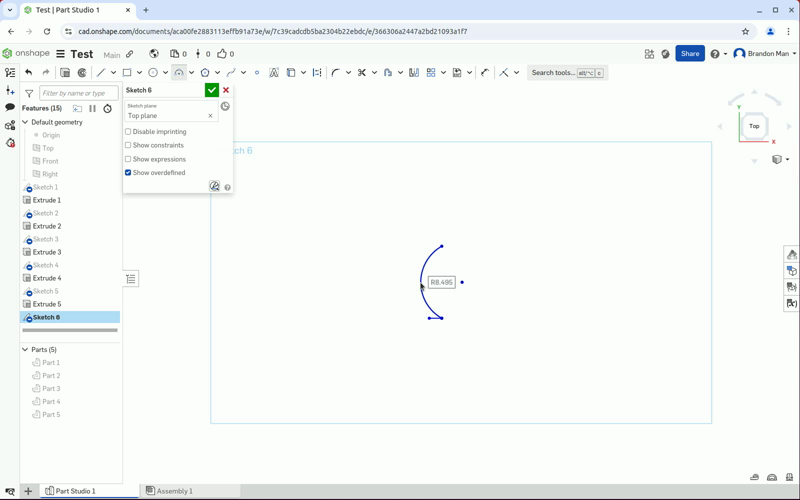
key(l)
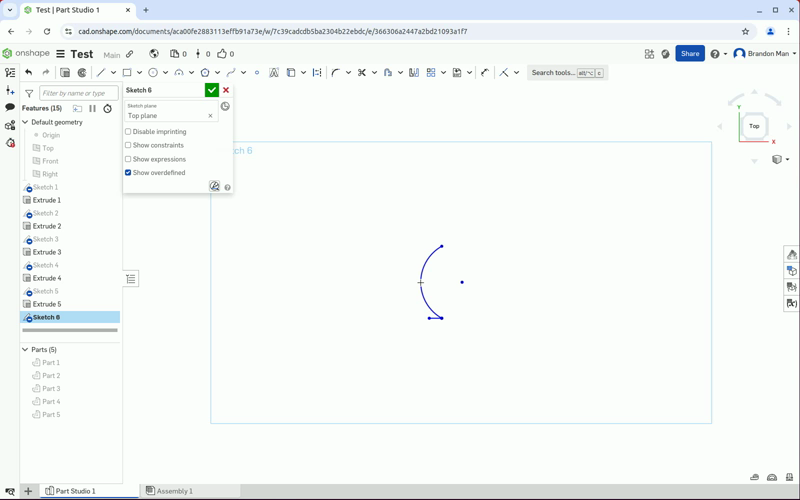
mouse_move(441, 246)
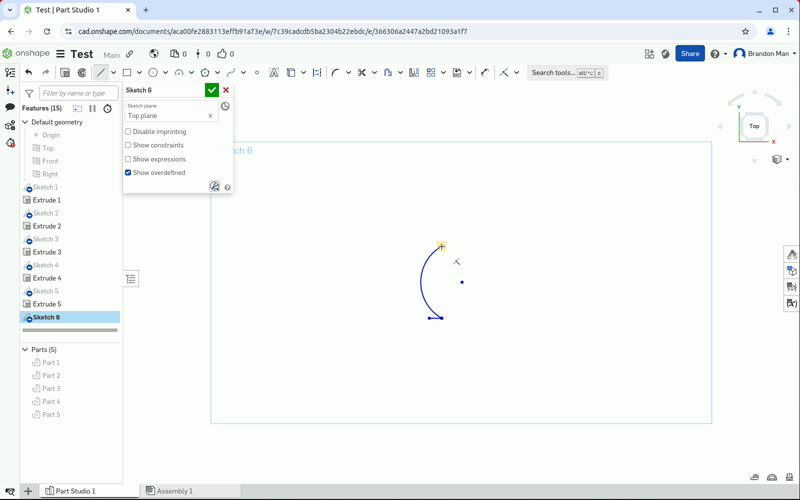
click(441, 246)
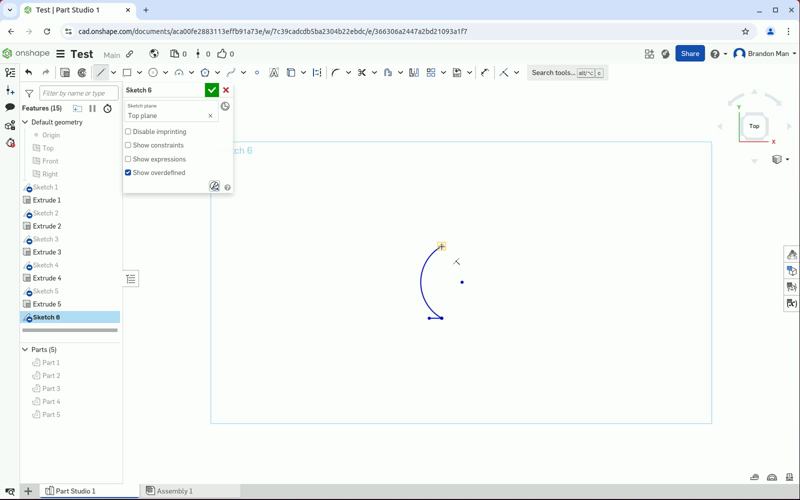
key_down(shift)
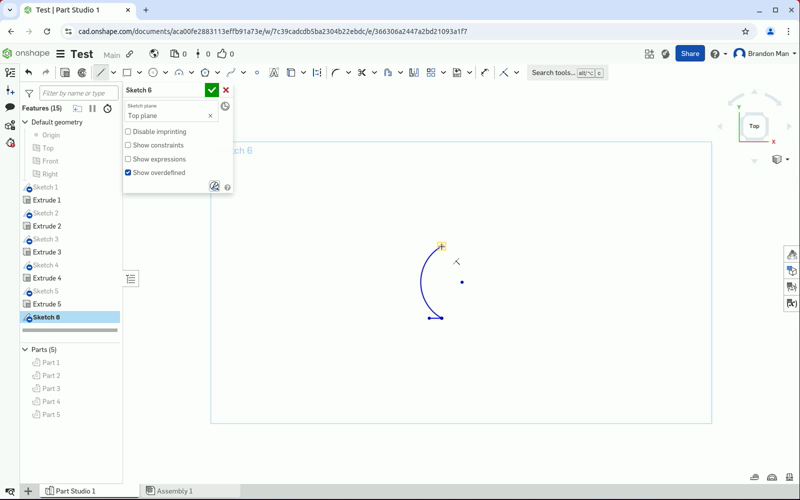
mouse_move(471, 246)
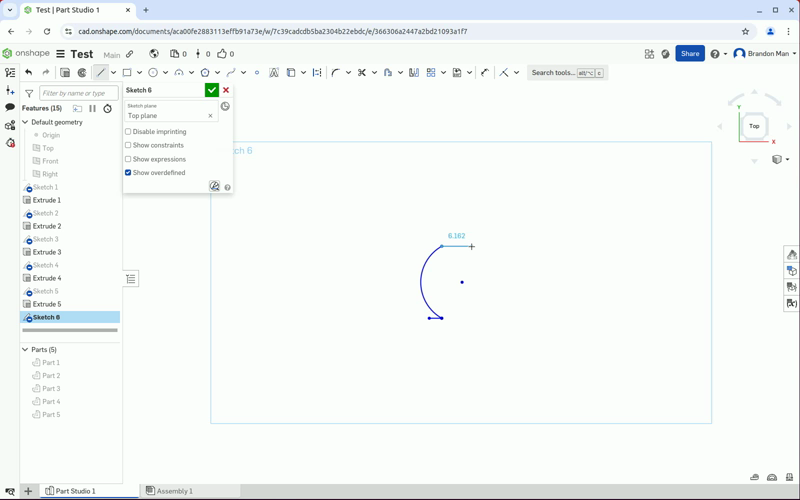
mouse_move(429, 246)
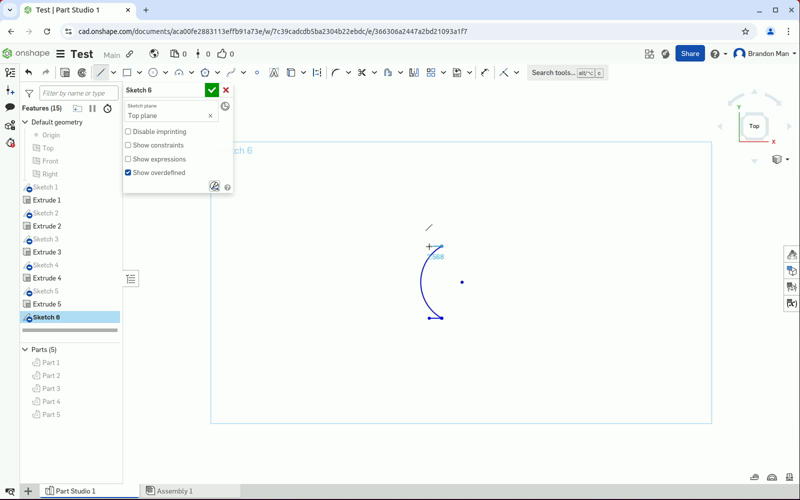
click(429, 246)
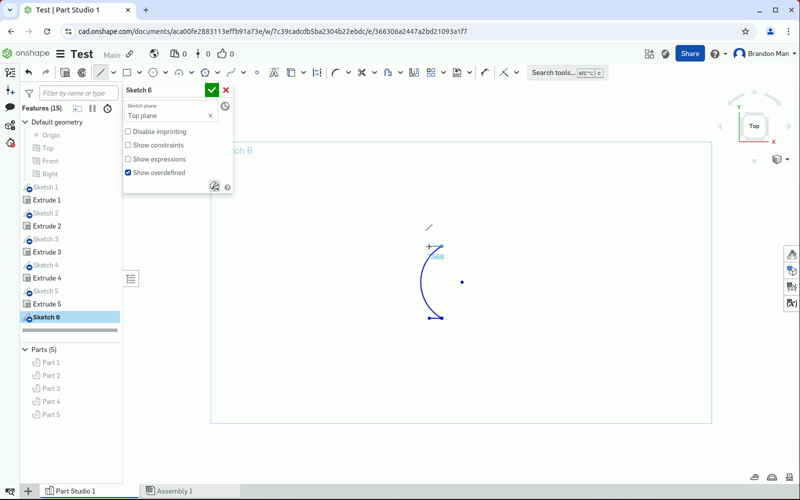
key_up(shift)
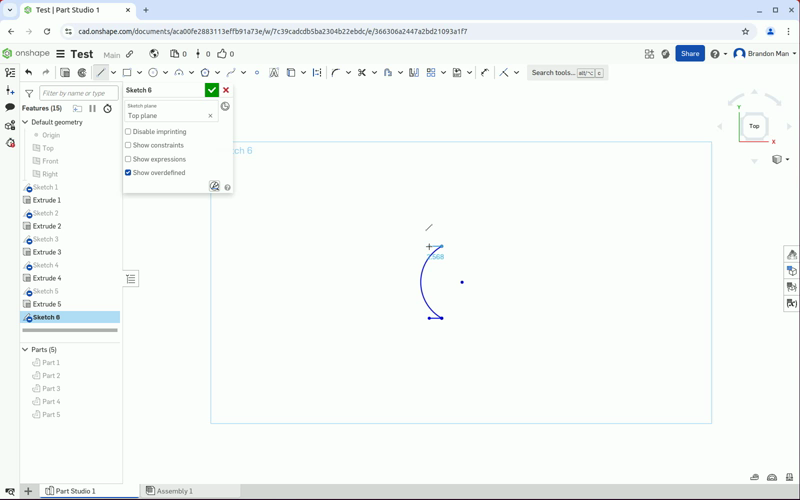
key(esc)
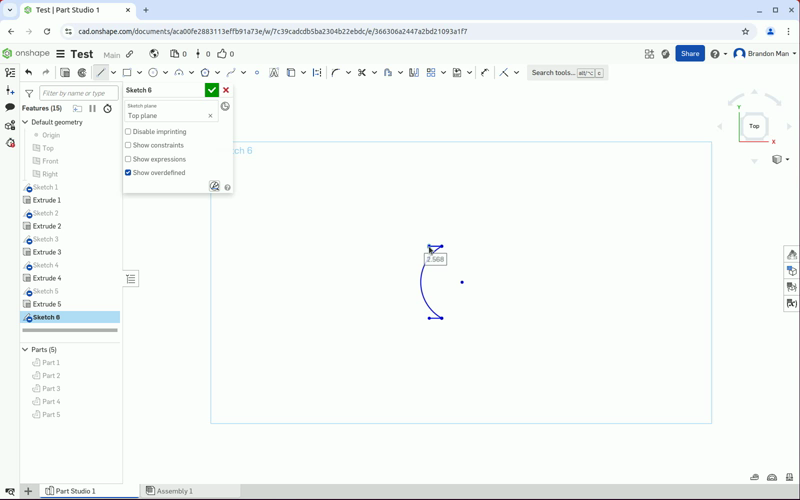
key(a)
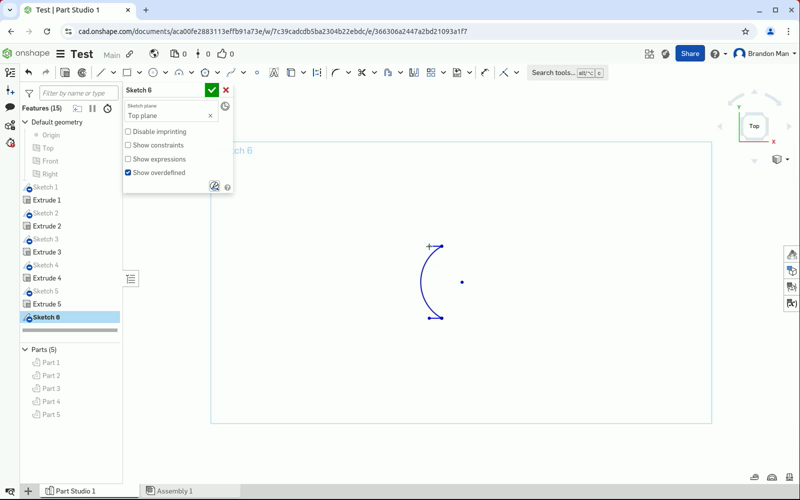
mouse_move(429, 246)
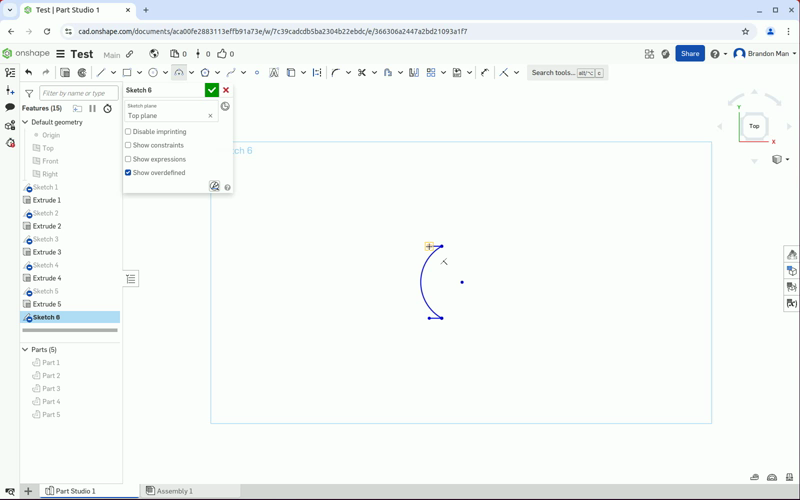
click(429, 246)
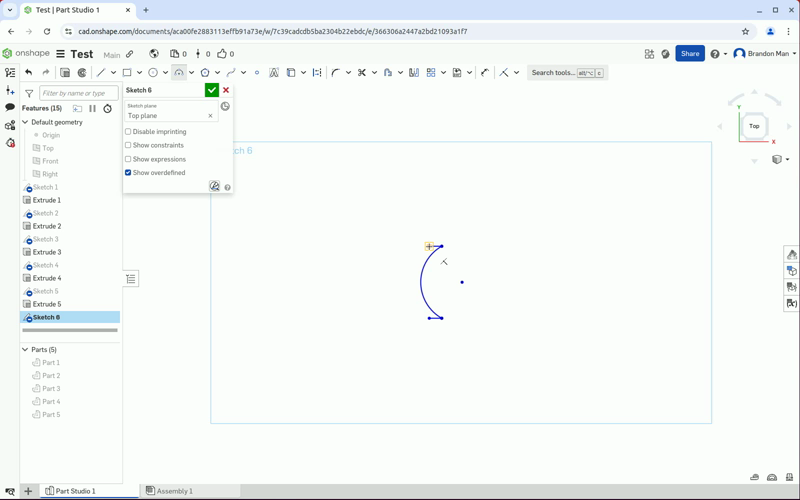
mouse_move(429, 318)
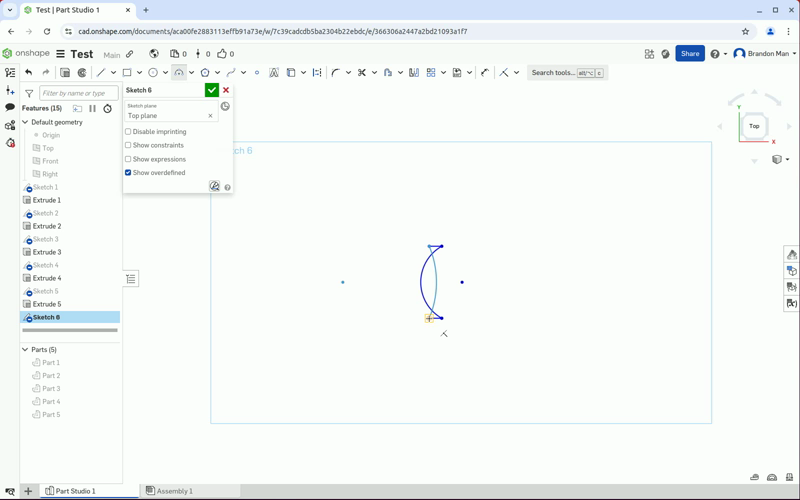
click(429, 318)
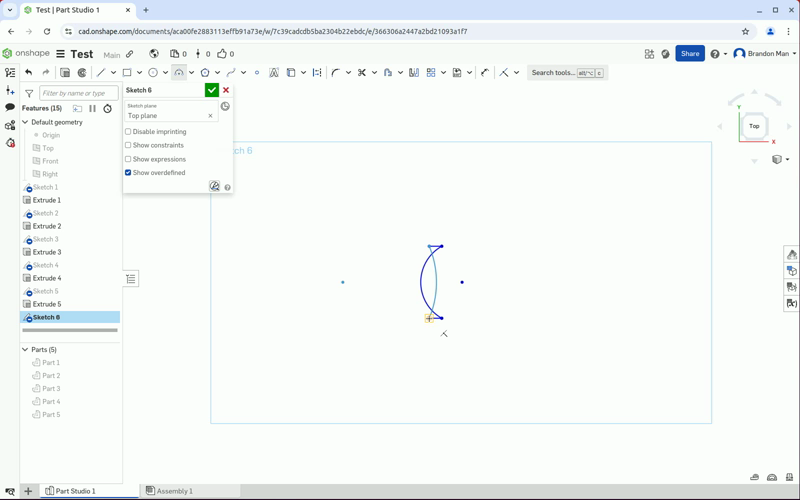
key_down(shift)
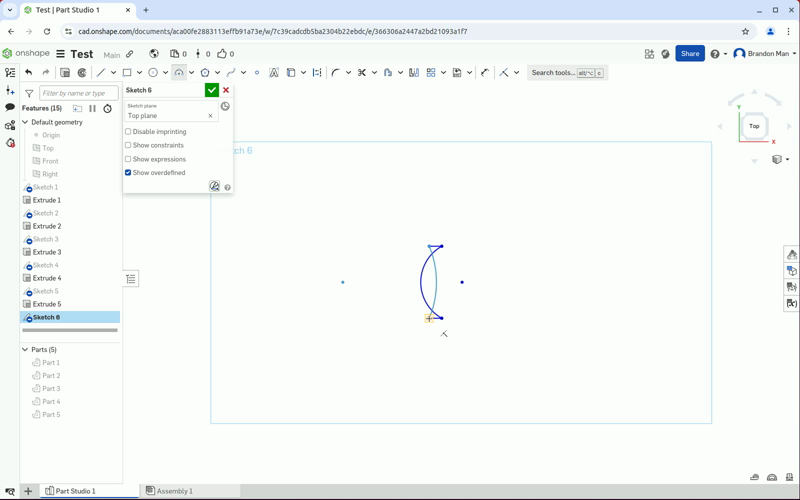
mouse_move(412, 282)
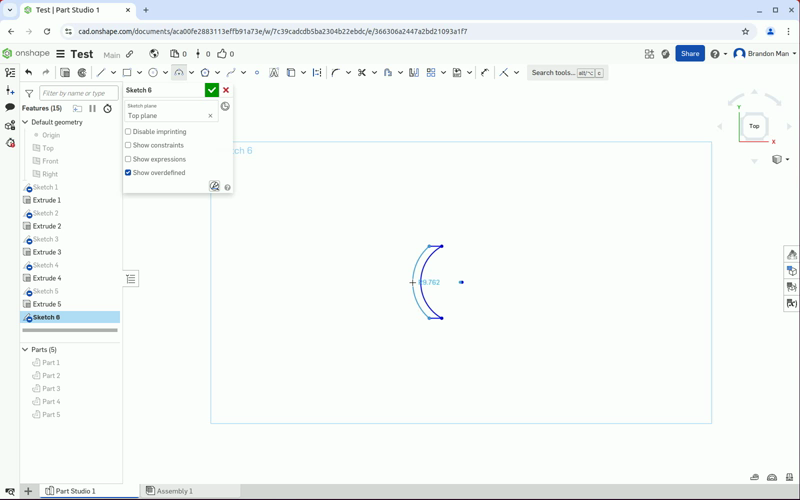
click(412, 282)
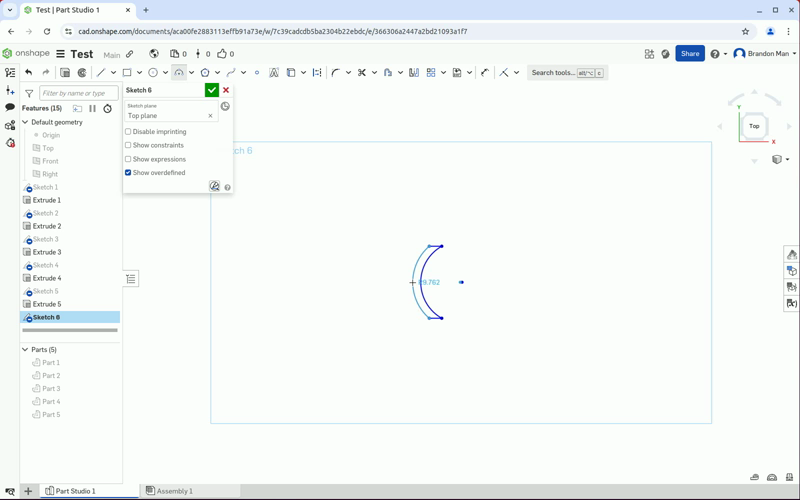
key_up(shift)
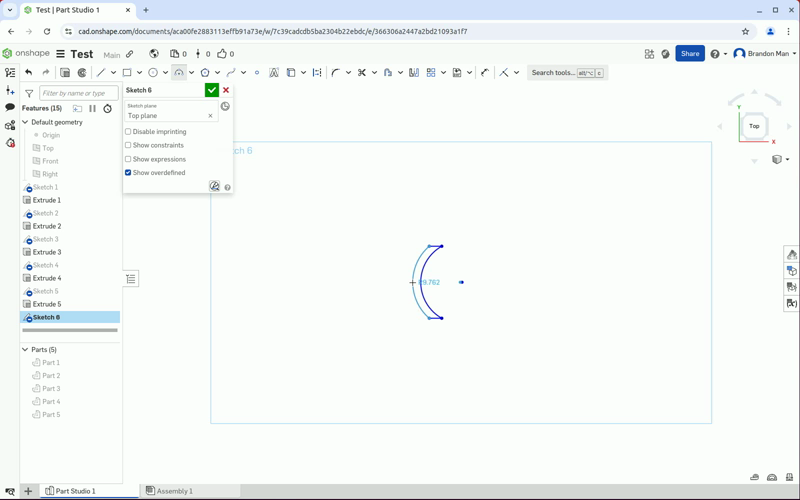
key(esc)
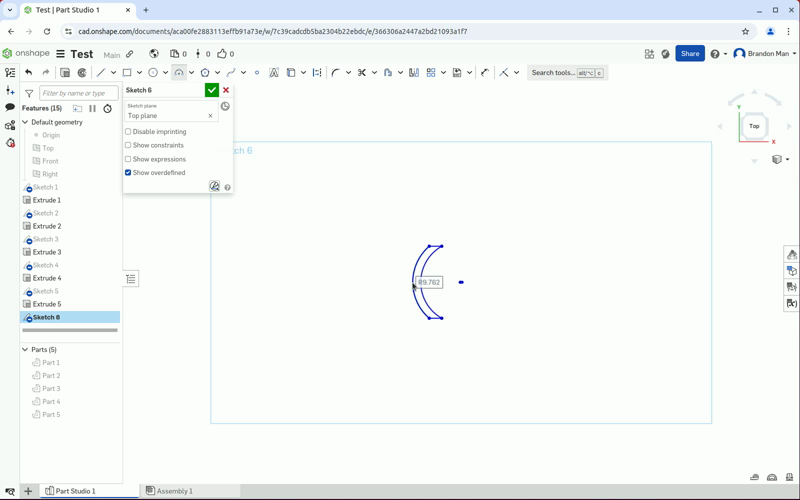
mouse_move(428, 247)
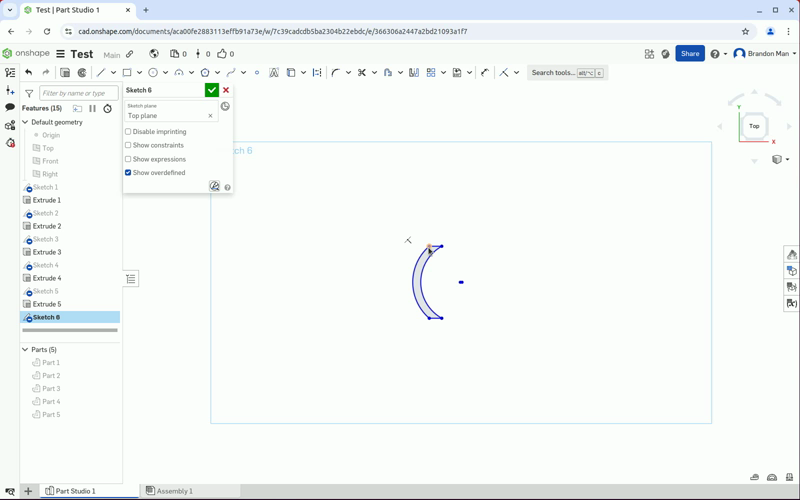
scroll(6)
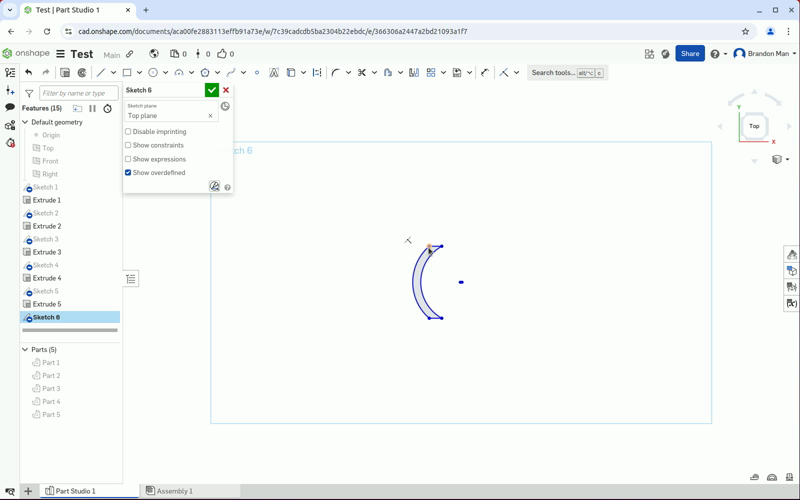
scroll(6)
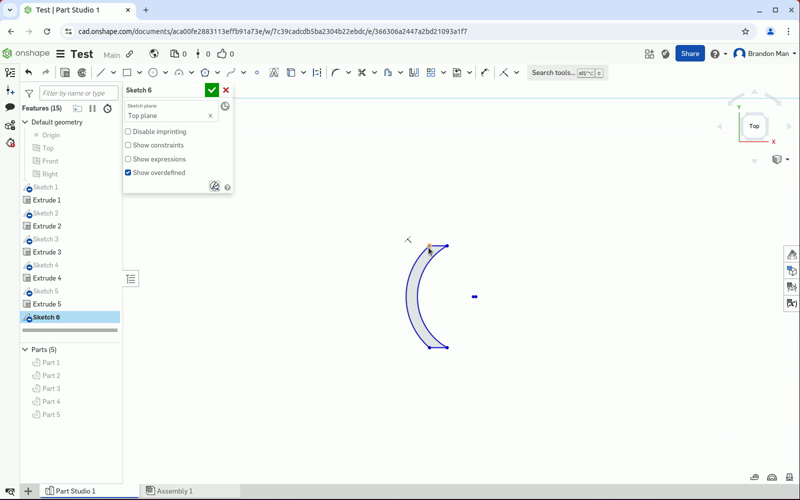
scroll(6)
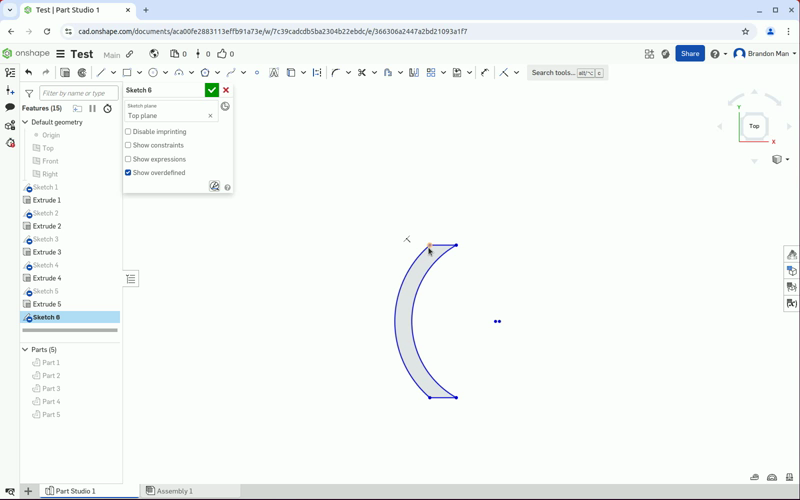
scroll(6)
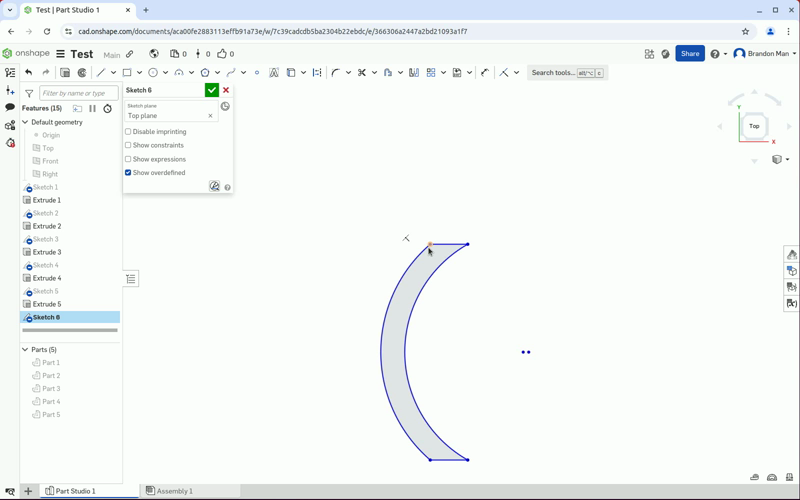
scroll(6)
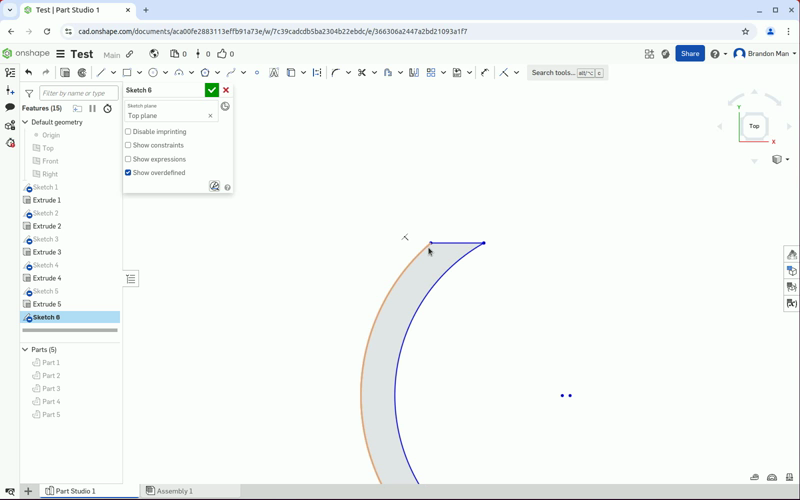
scroll(6)
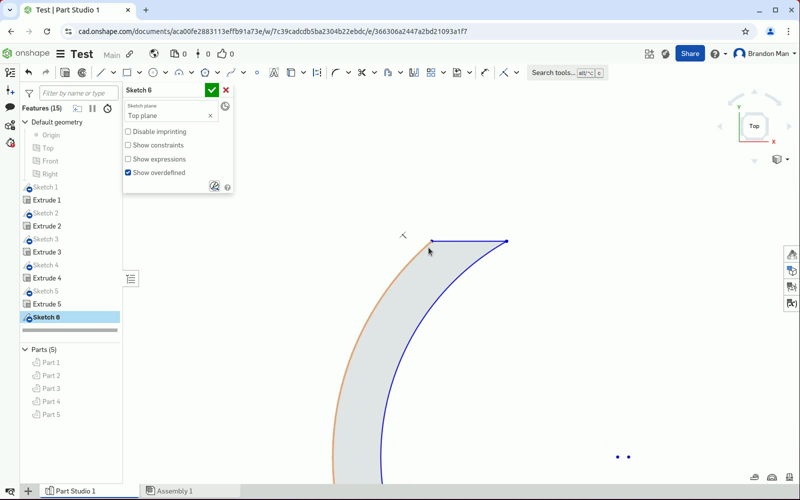
scroll(6)
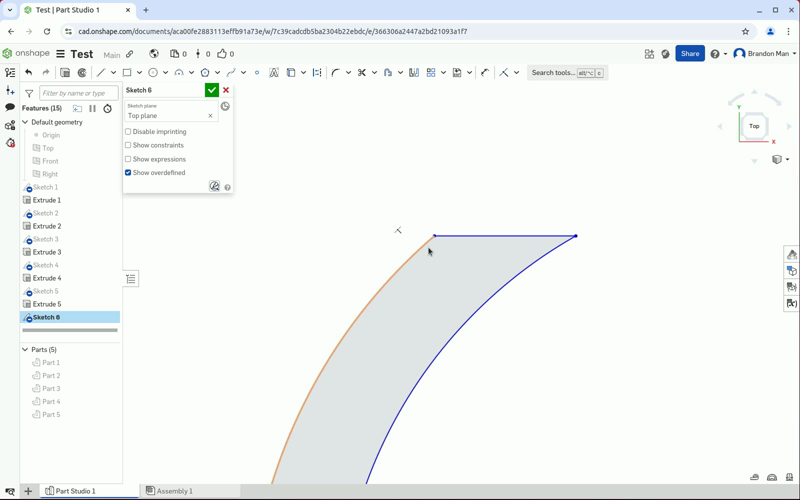
click(428, 247)
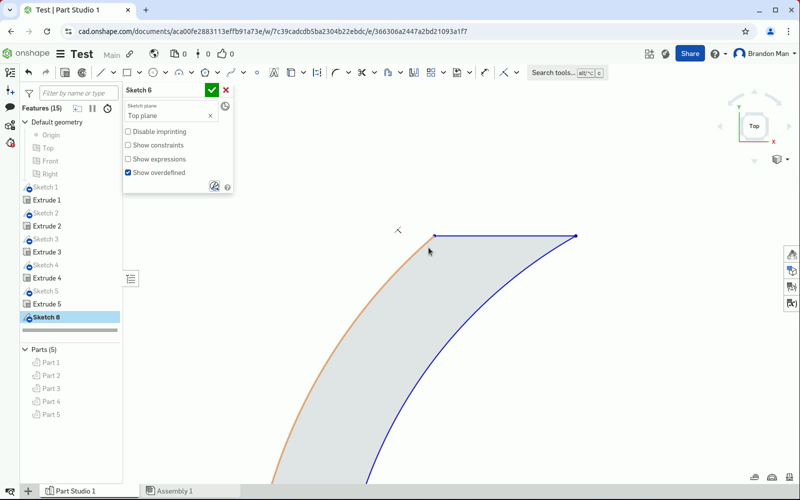
scroll(-6)
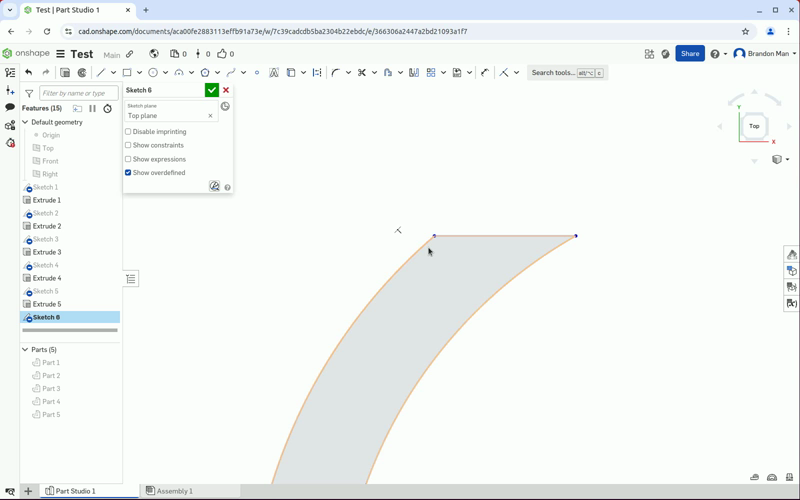
scroll(-6)
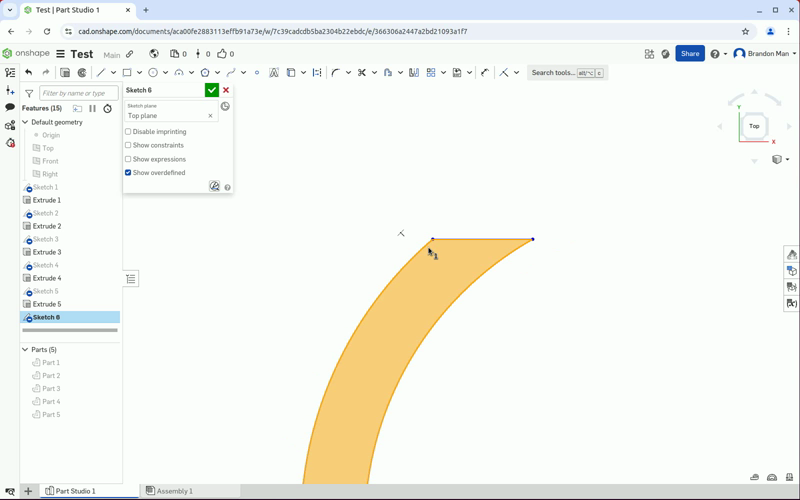
scroll(-6)
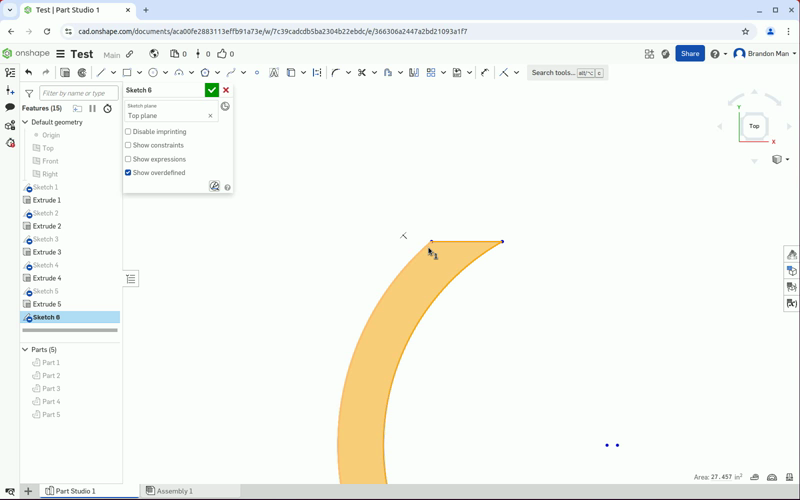
scroll(-6)
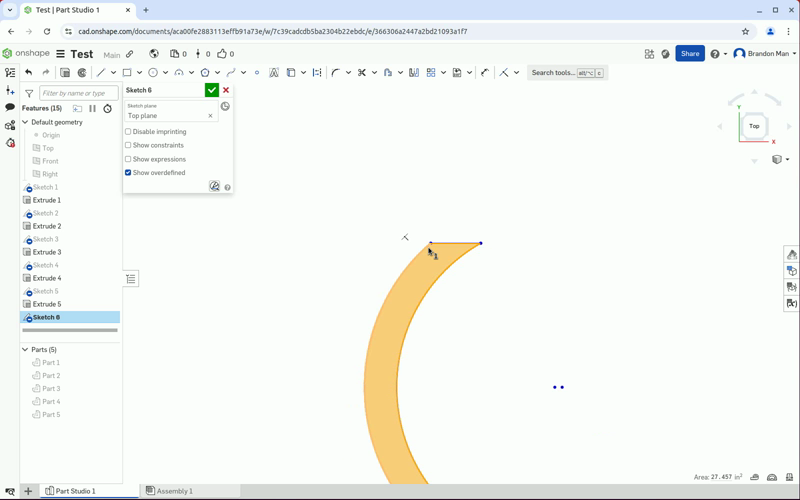
scroll(-6)
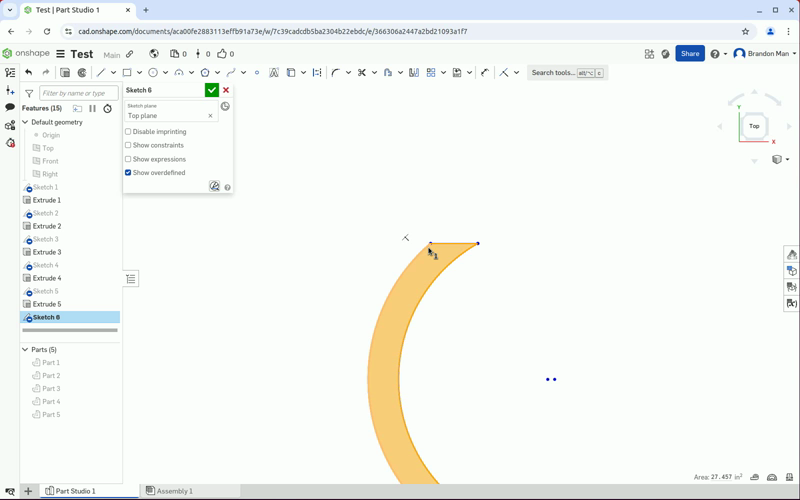
scroll(-6)
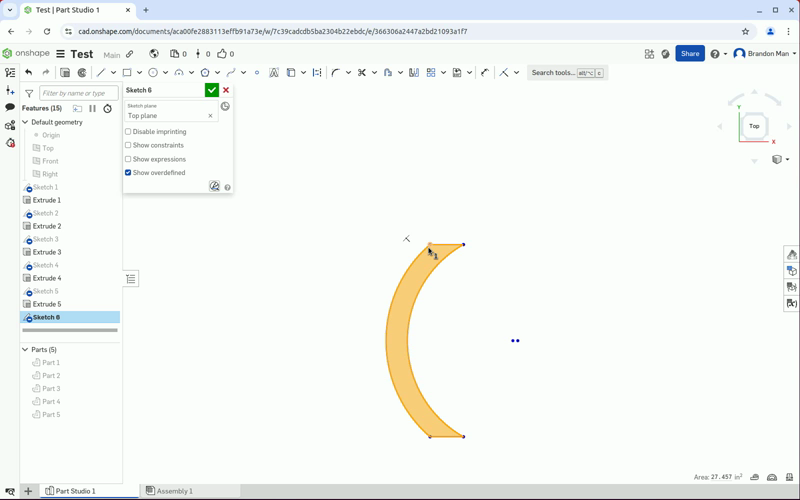
scroll(-6)
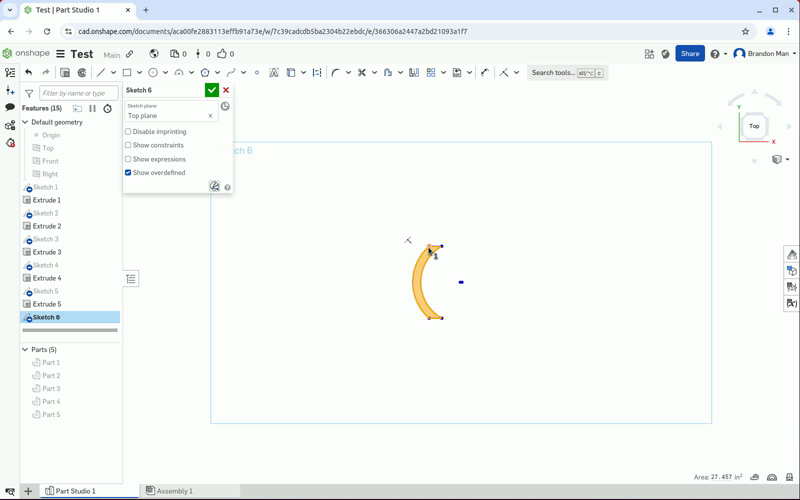
mouse_move(73, 352)
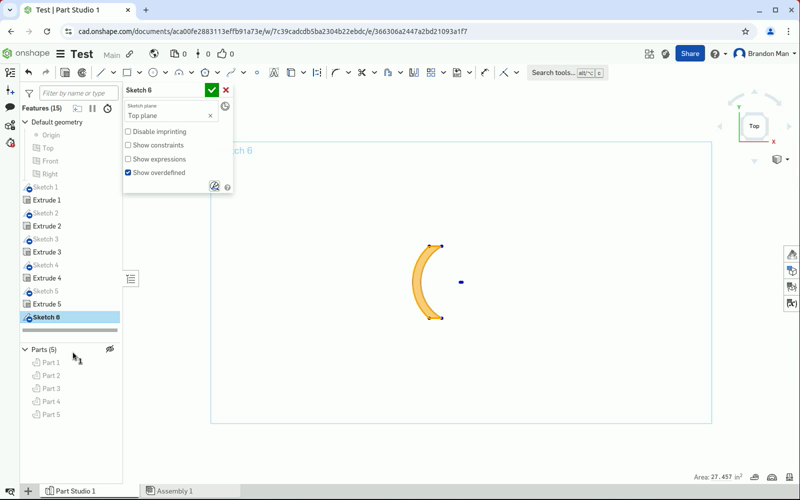
key(shift+y)
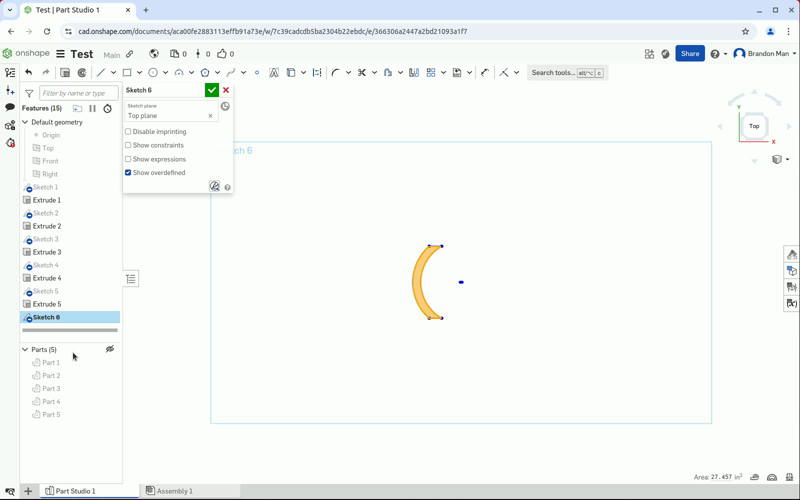
key(shift+e)
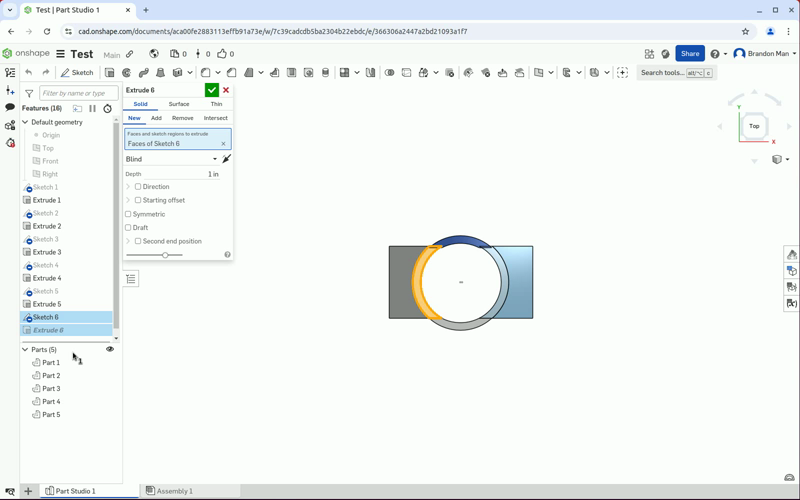
mouse_move(143, 106)
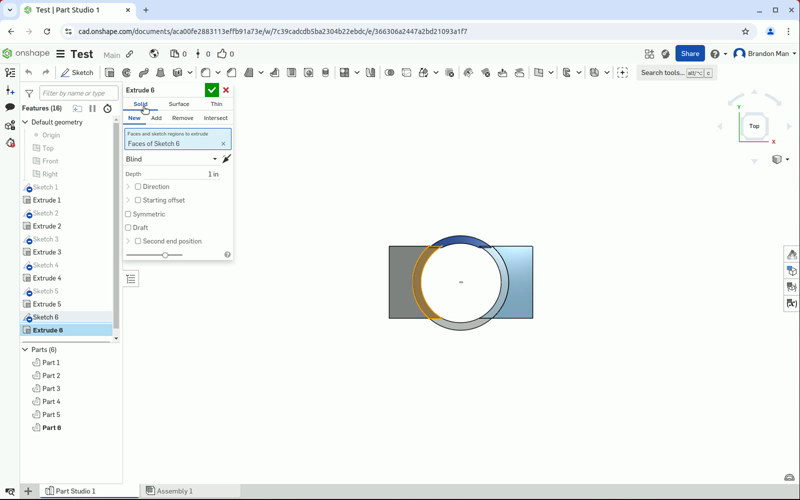
click(143, 106)
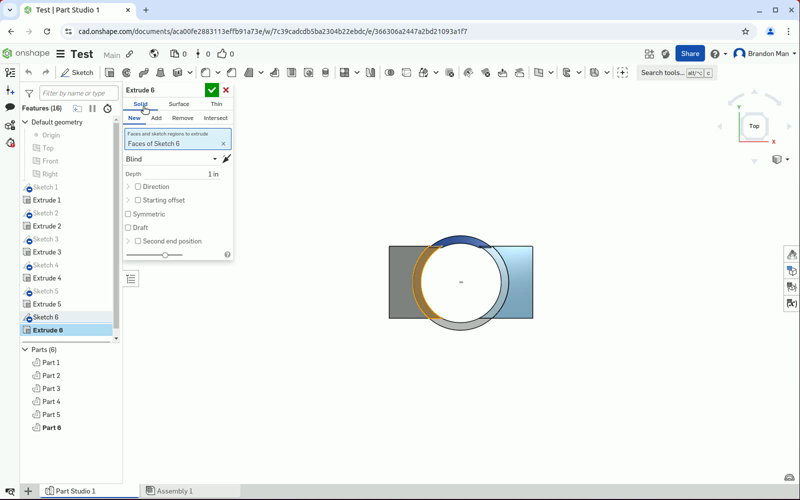
mouse_move(137, 120)
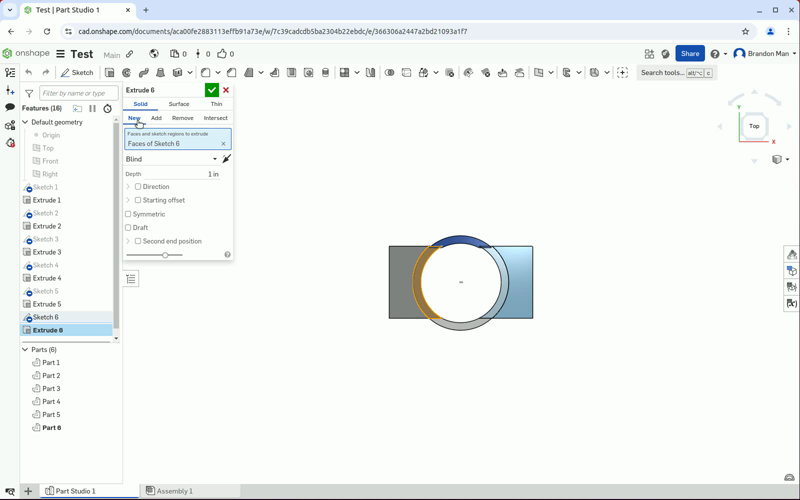
click(137, 120)
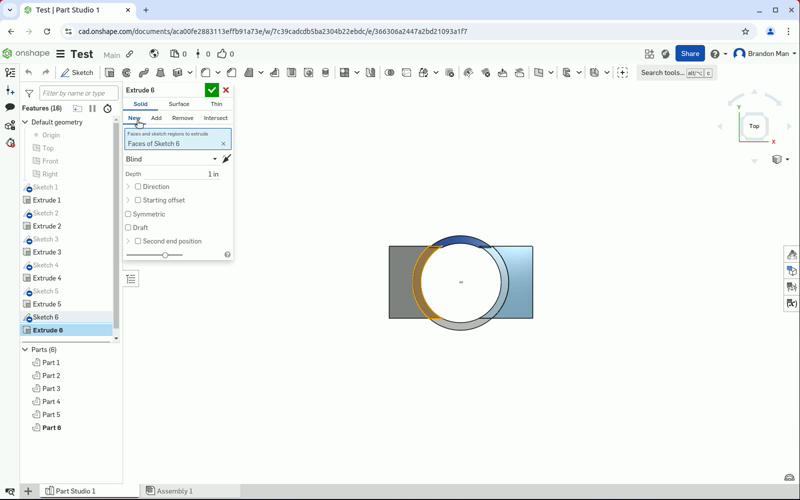
key(tab, 4)
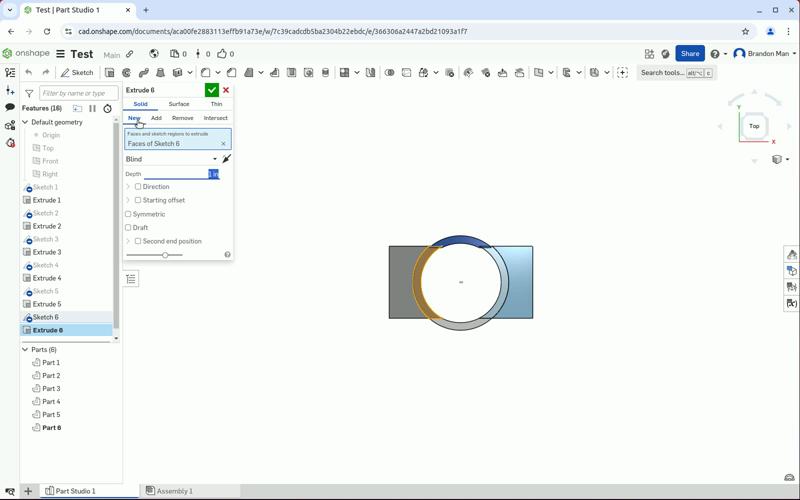
text(4.814)
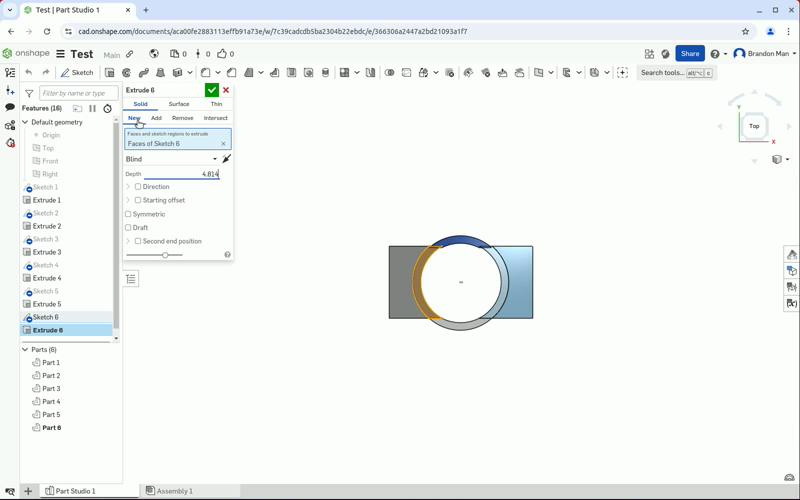
key(enter)
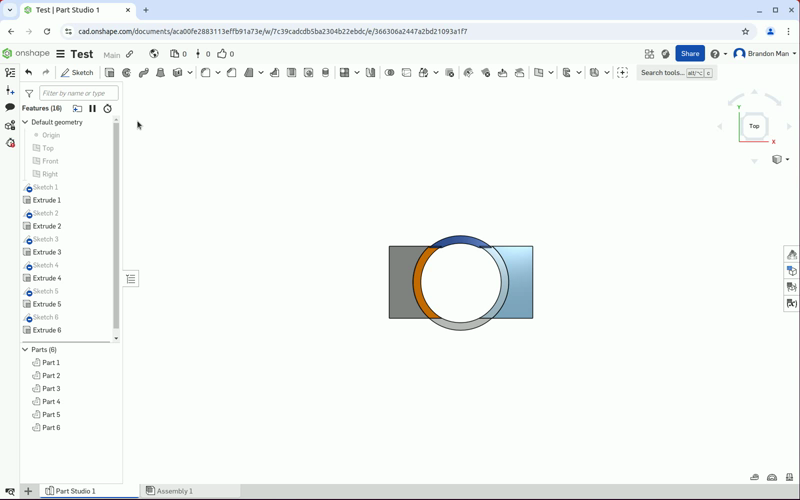
key(shift+h)
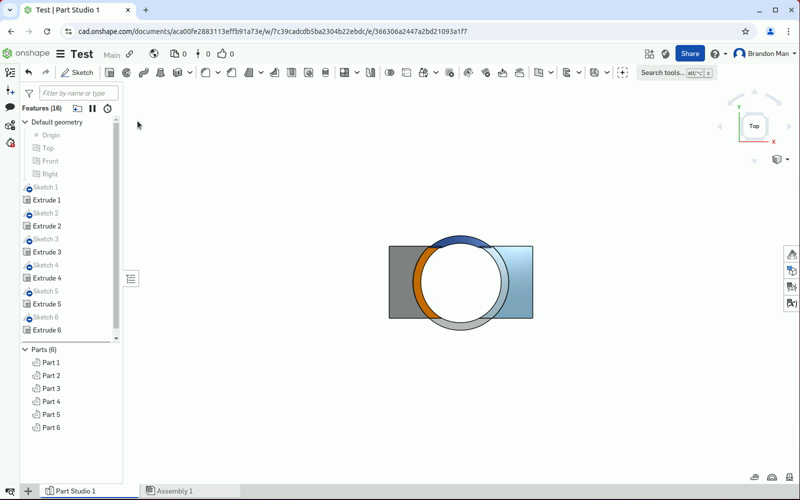
key(shift+h)
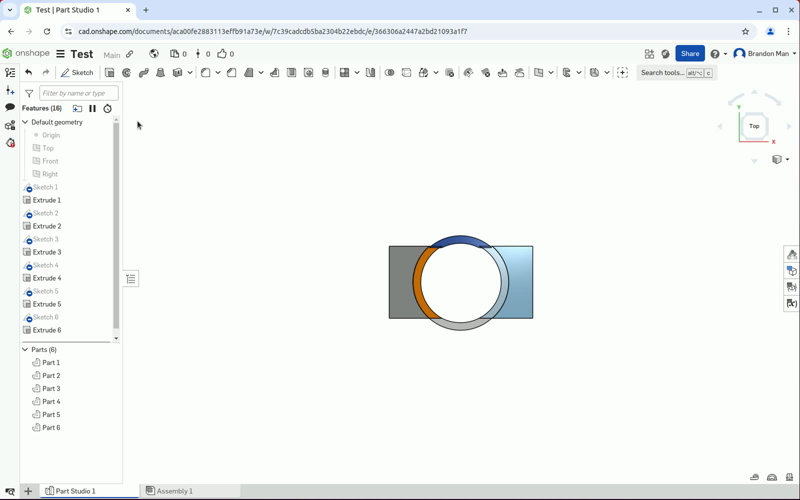
mouse_move(69, 189)
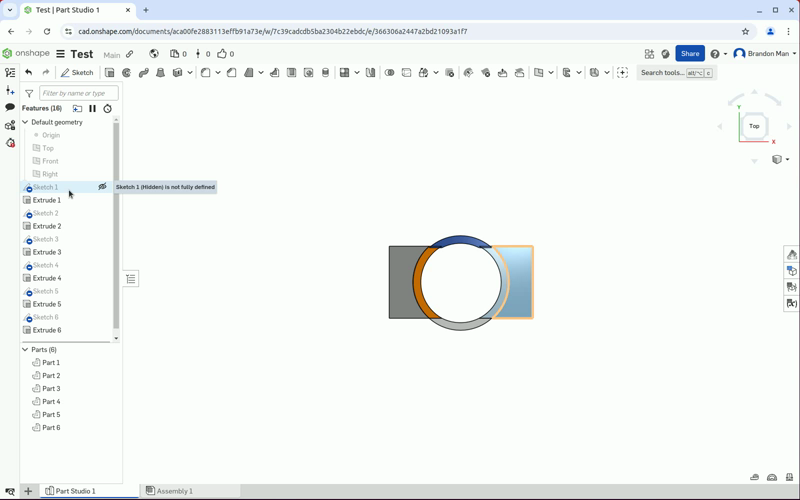
click(69, 189)
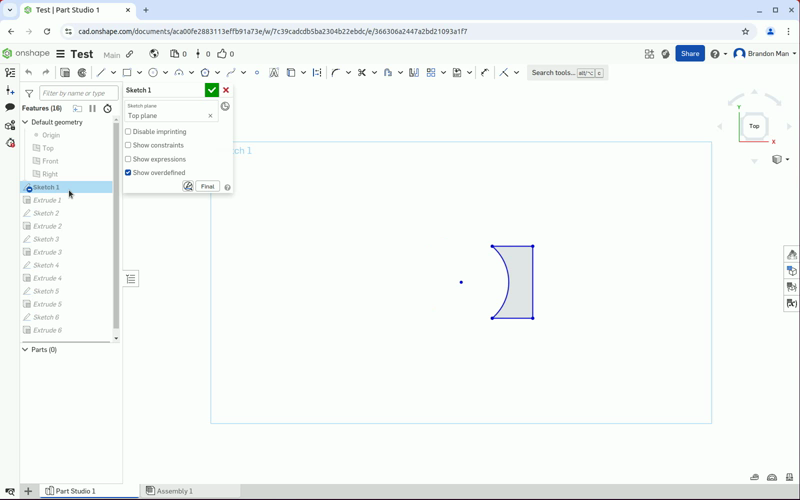
mouse_move(229, 92)
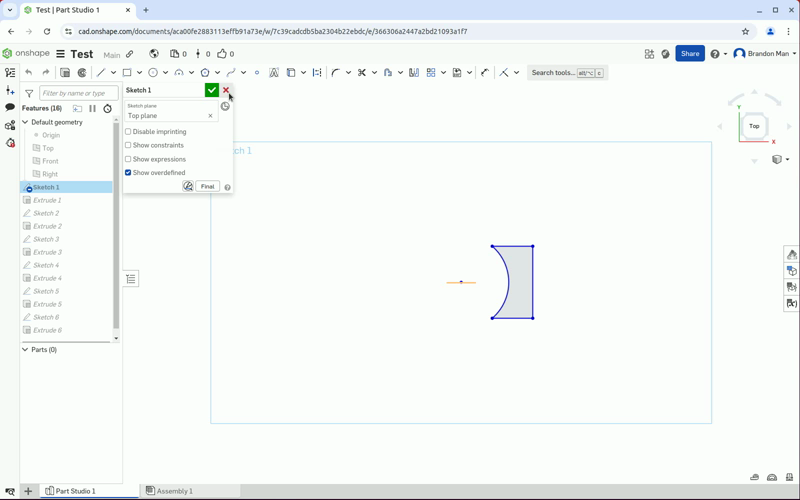
click(229, 92)
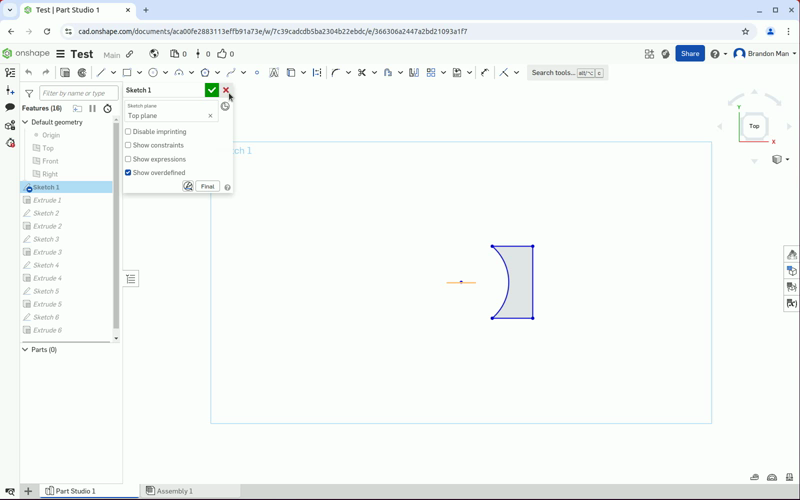
key(shift+s)
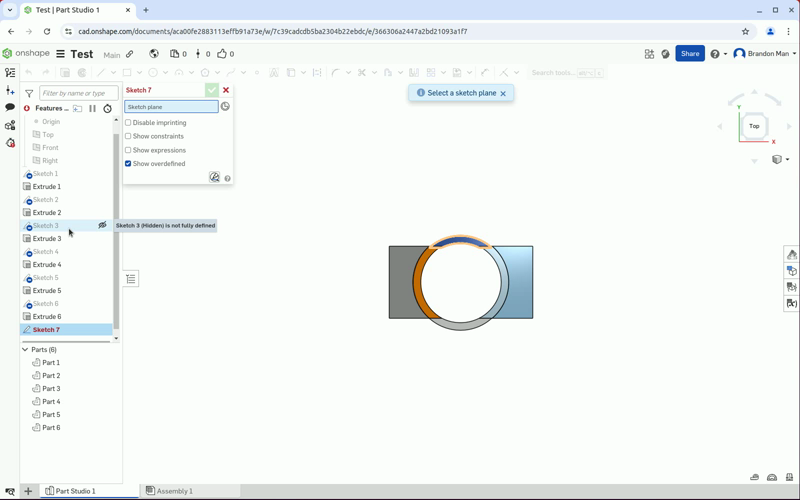
scroll(3)
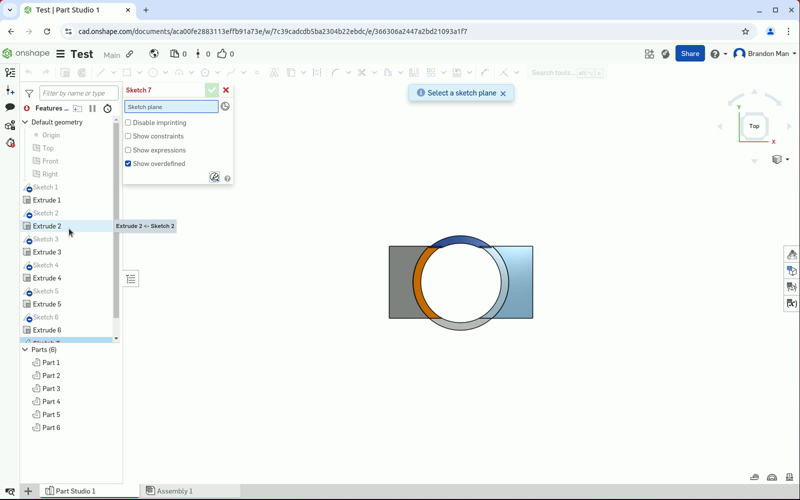
mouse_move(69, 150)
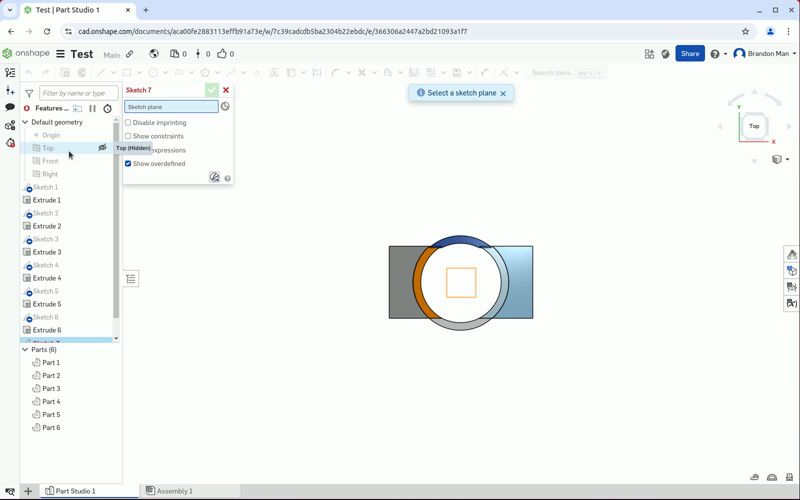
click(69, 150)
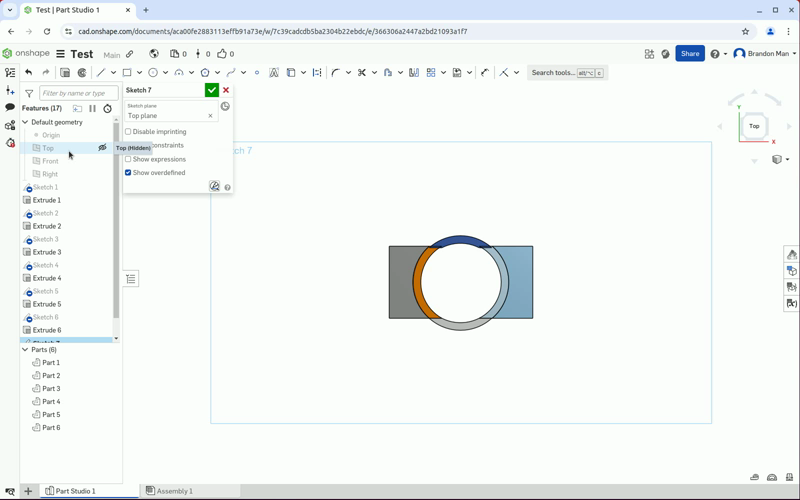
mouse_move(73, 352)
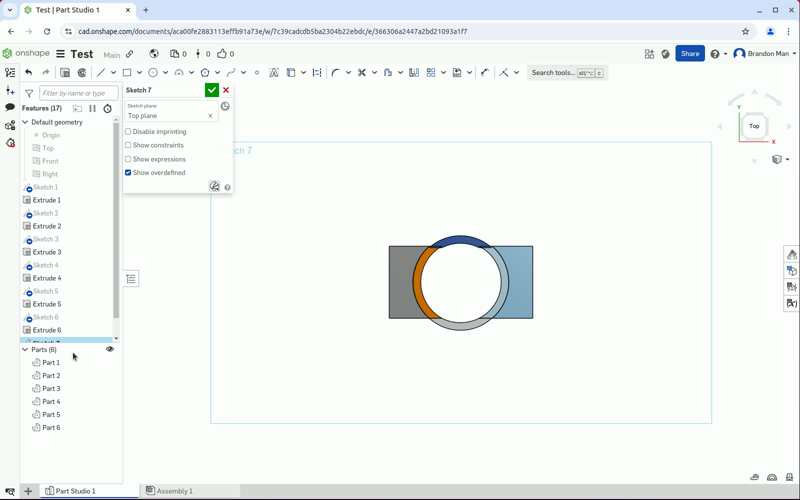
key(y)
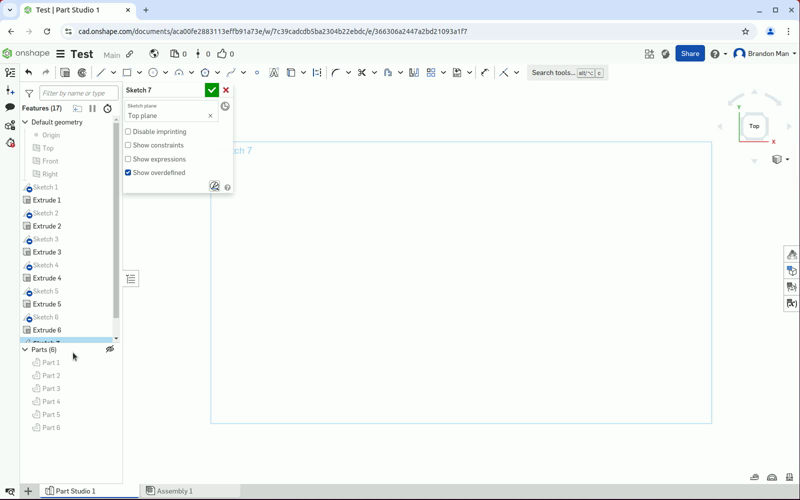
key(l)
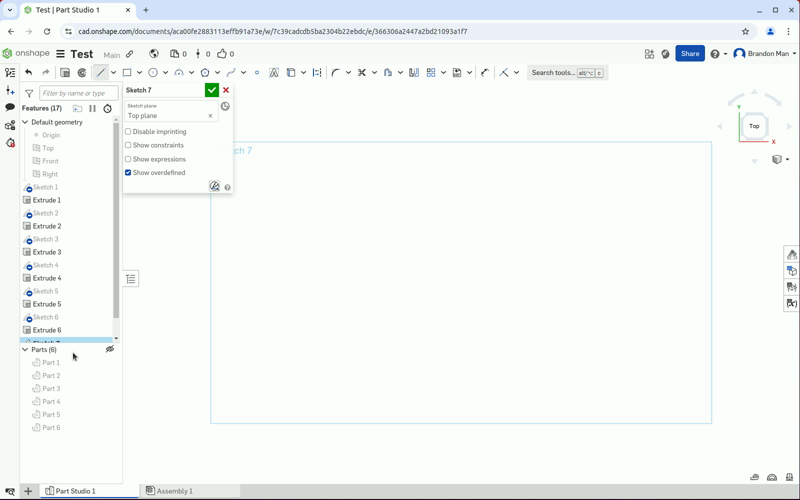
key_down(shift)
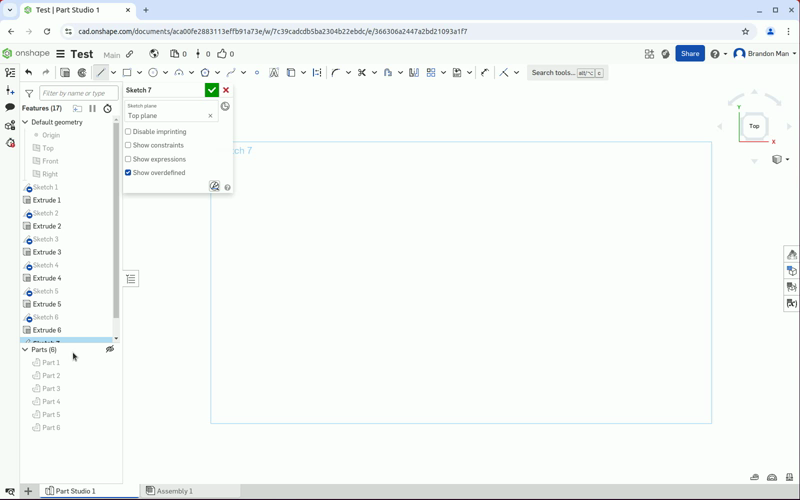
mouse_move(441, 318)
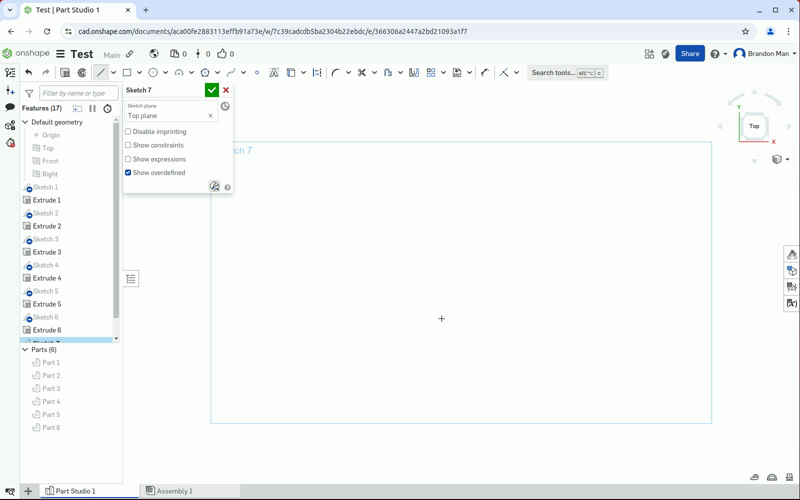
click(441, 318)
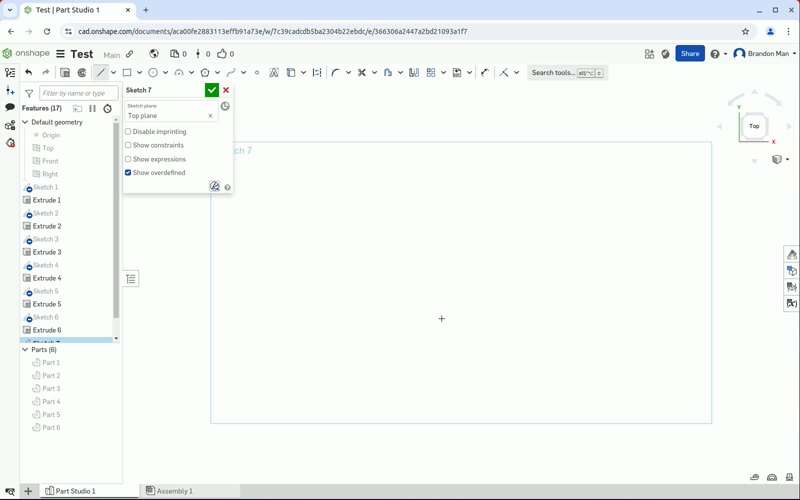
key_up(shift)
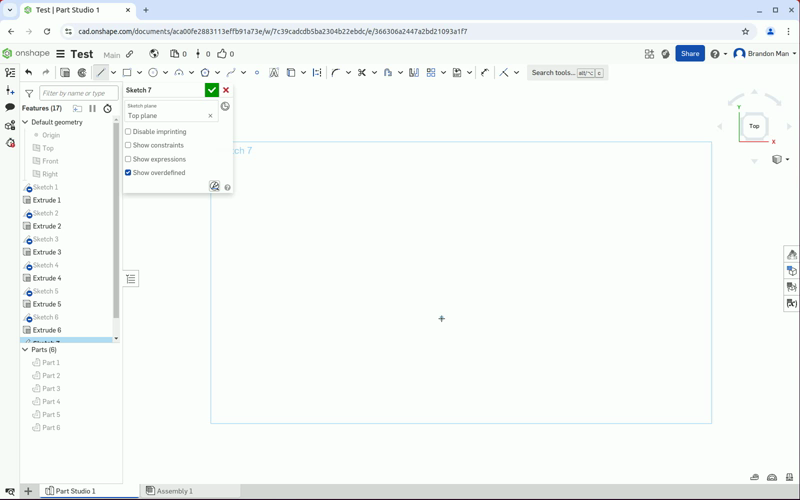
key_down(shift)
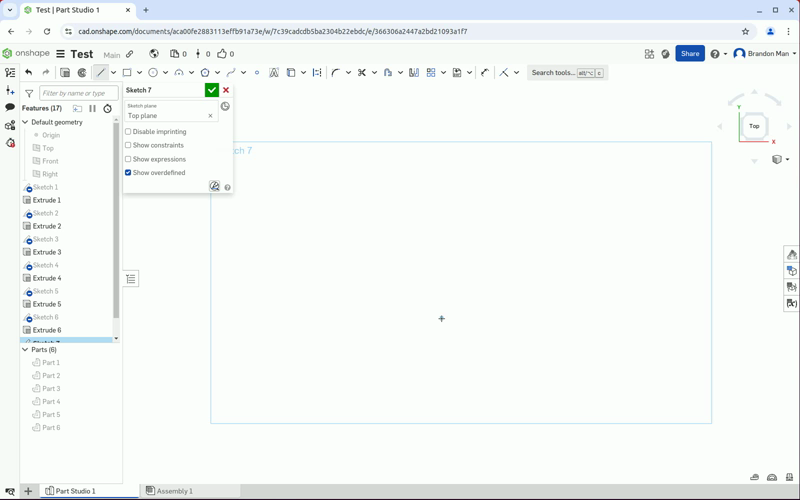
mouse_move(471, 318)
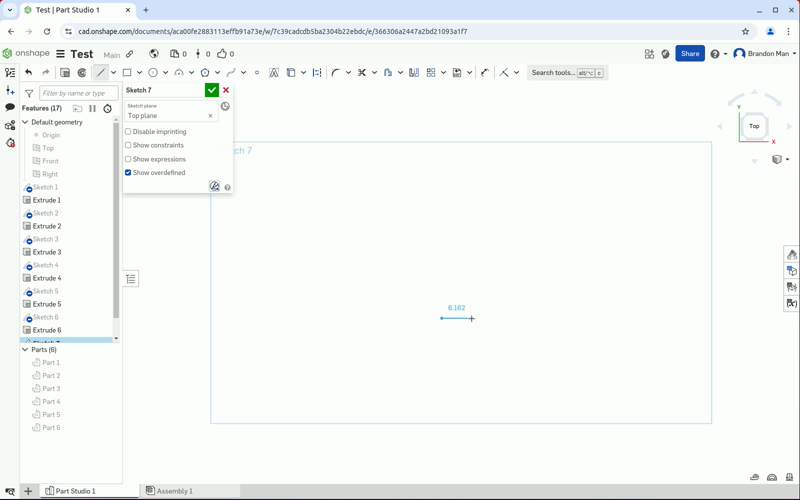
mouse_move(480, 318)
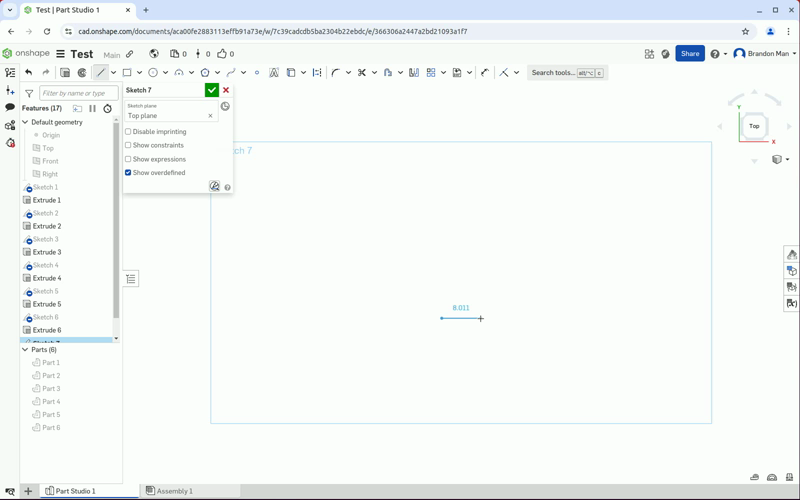
click(480, 318)
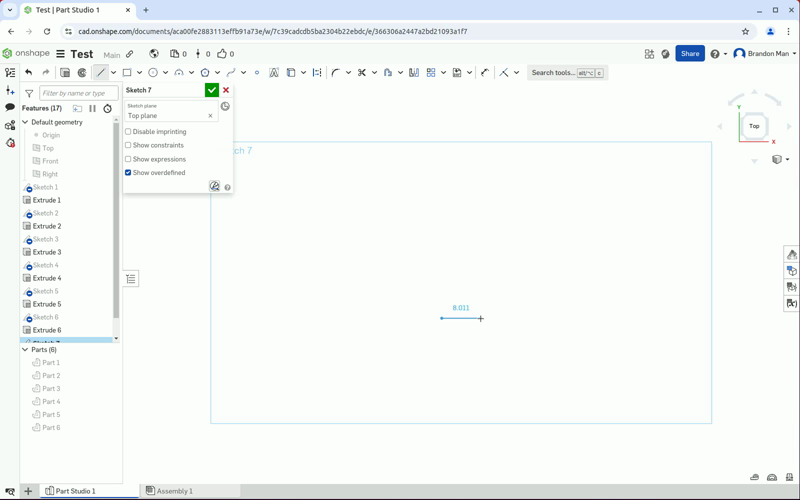
key_up(shift)
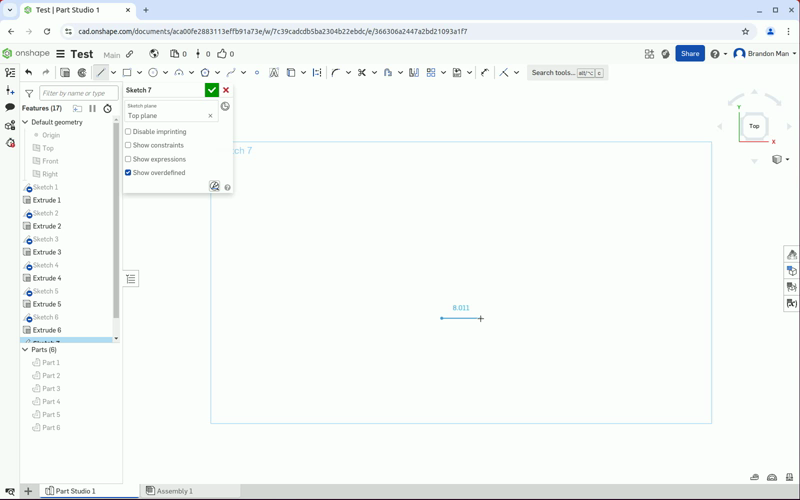
key(esc)
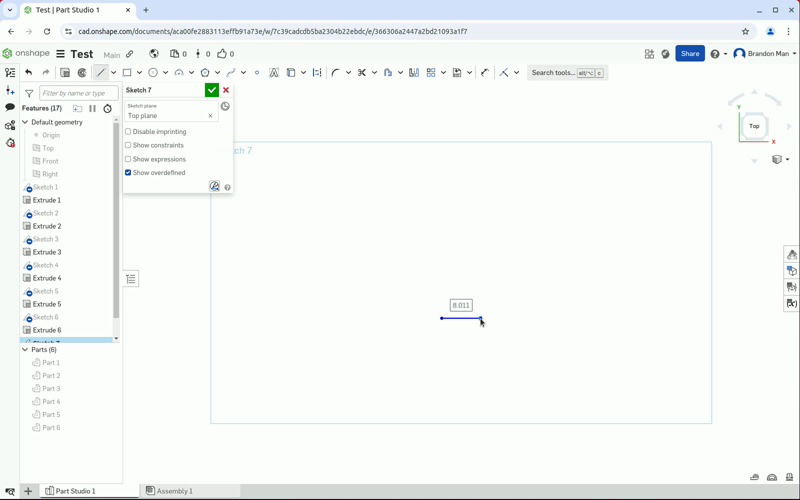
key(a)
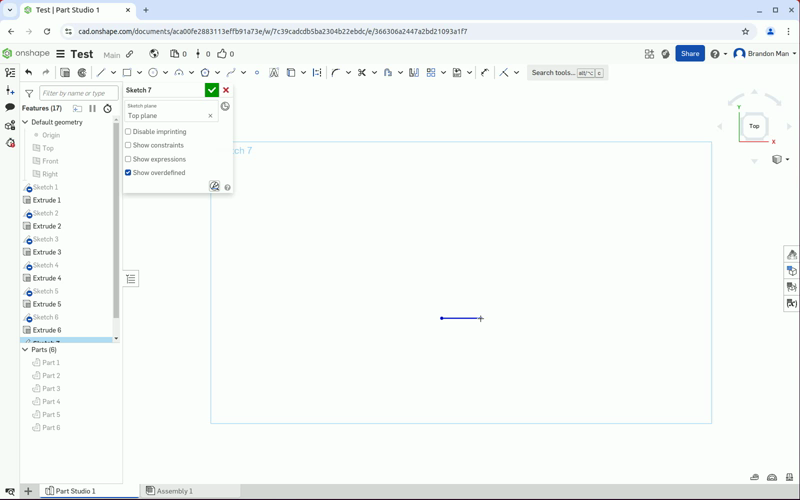
mouse_move(480, 318)
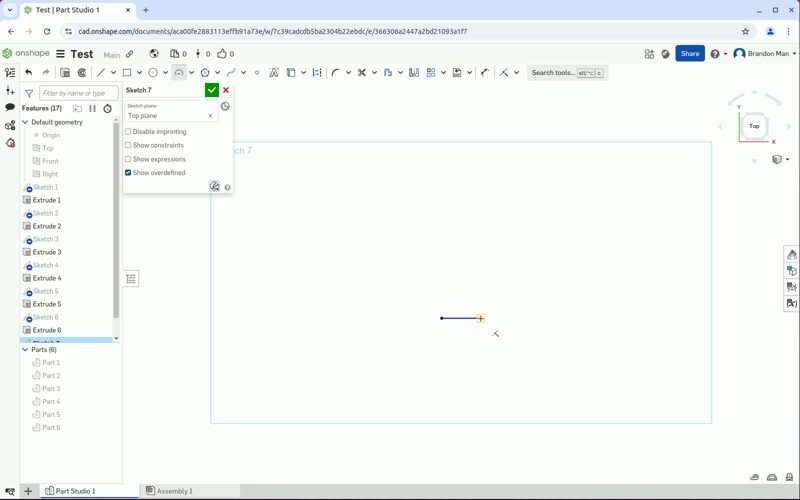
click(480, 318)
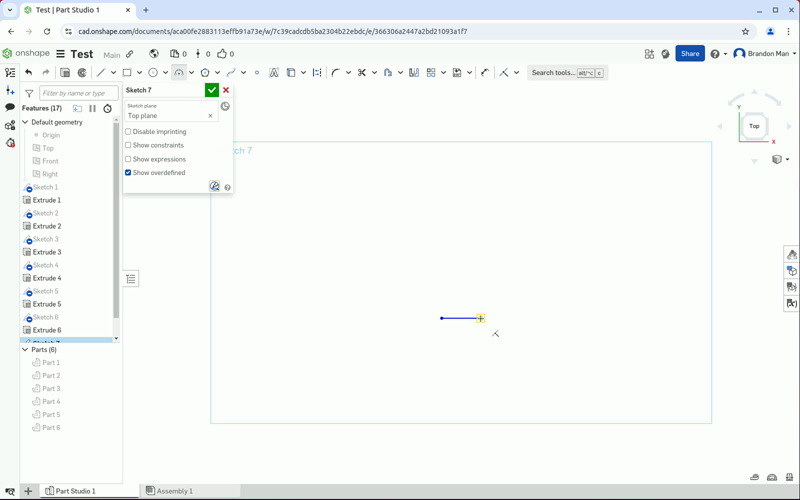
key_down(shift)
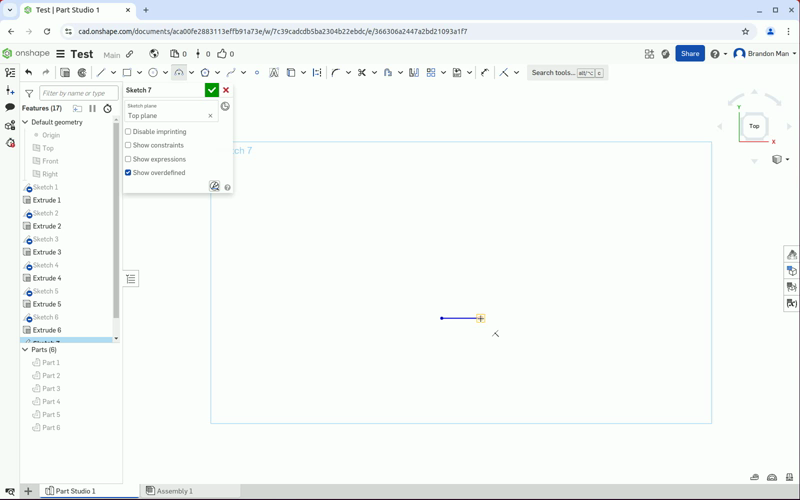
mouse_move(480, 246)
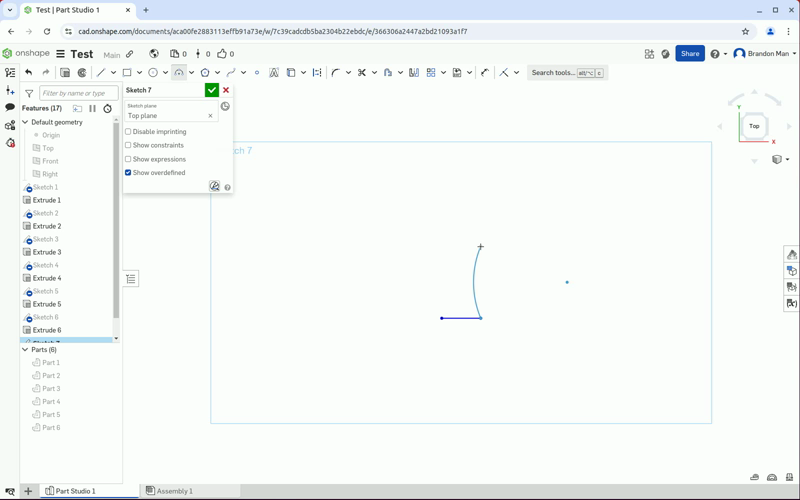
click(480, 246)
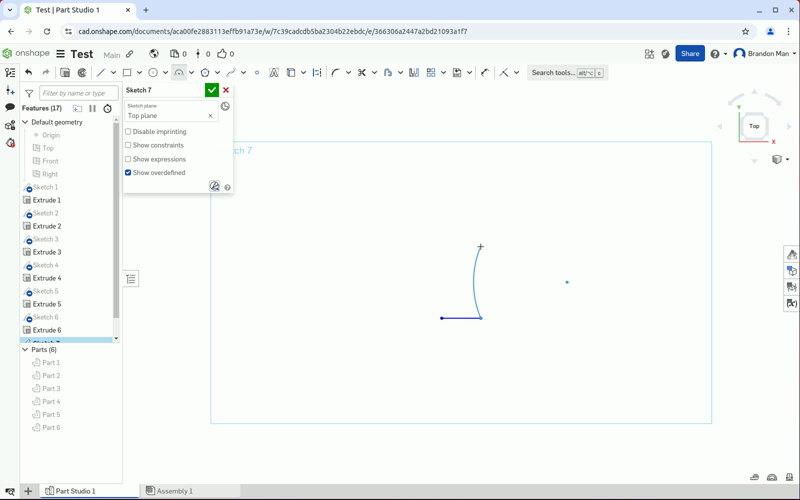
mouse_move(502, 282)
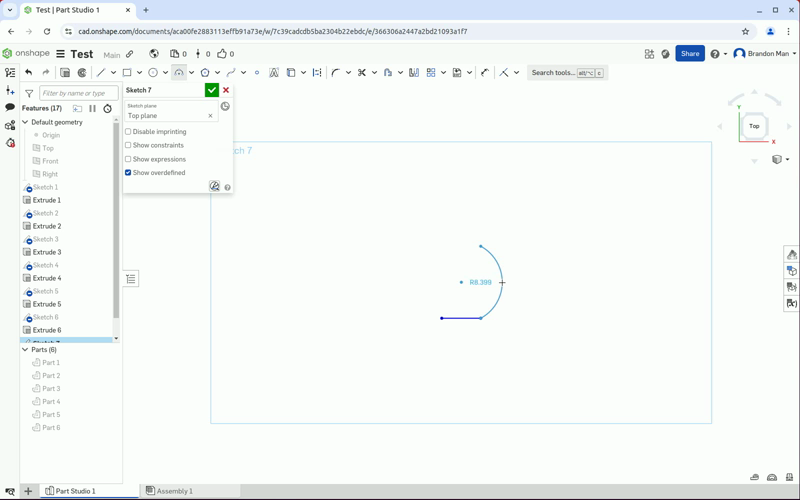
click(502, 282)
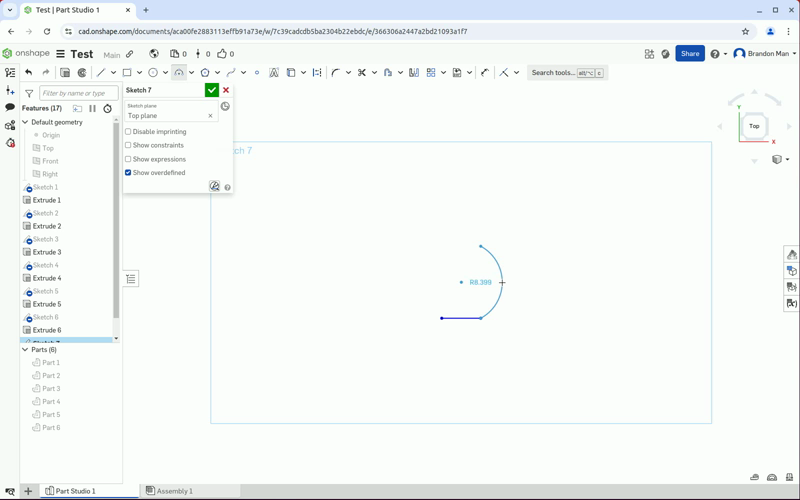
key_up(shift)
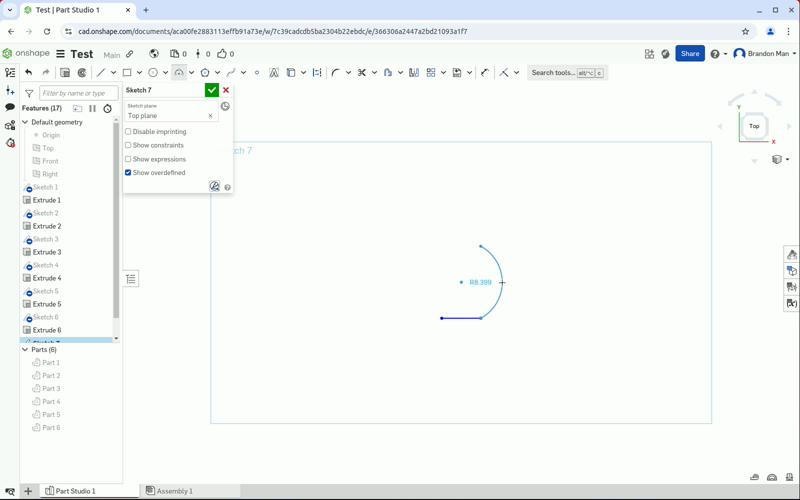
key(esc)
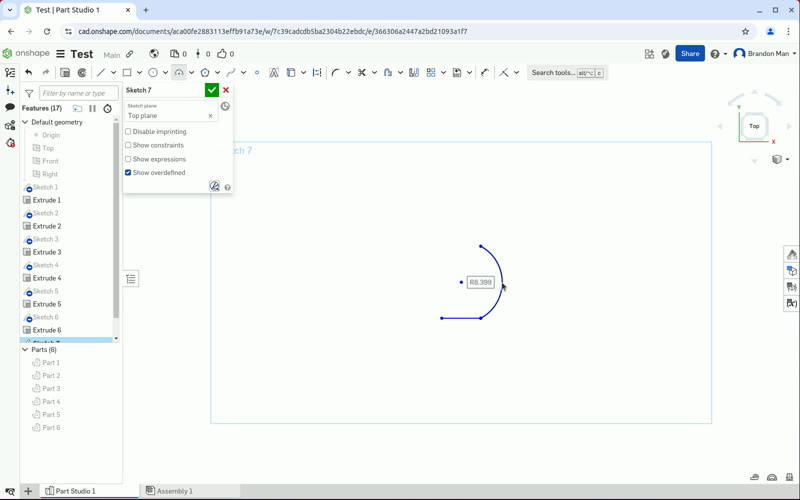
key(l)
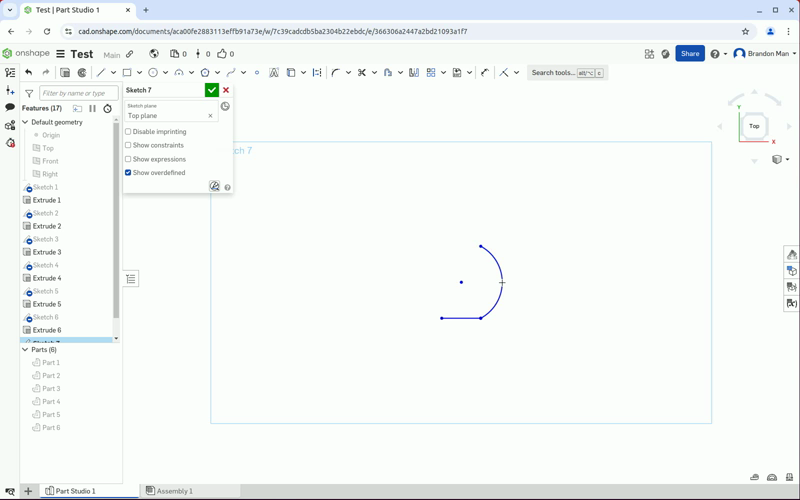
mouse_move(480, 246)
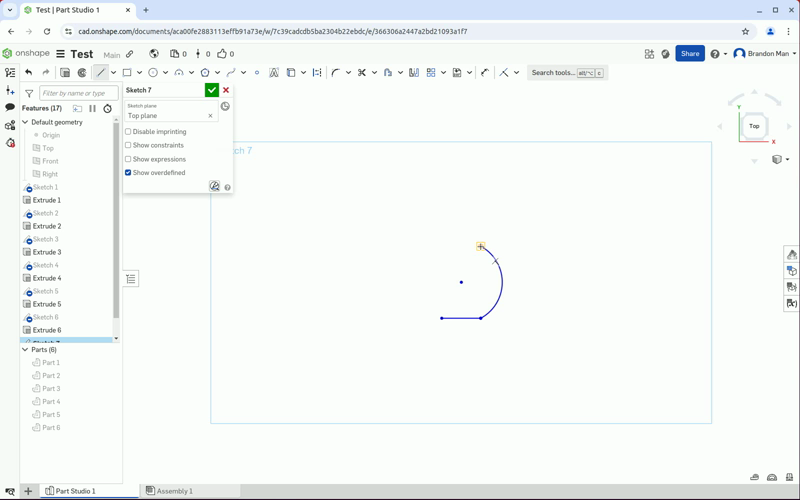
click(480, 246)
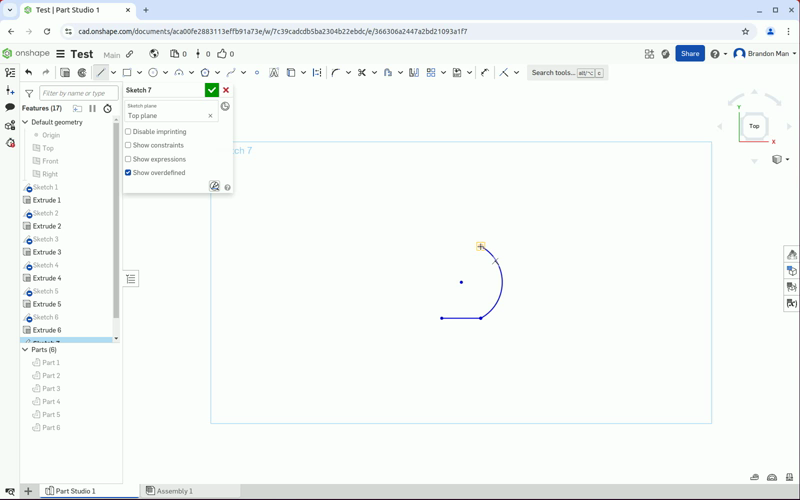
key_down(shift)
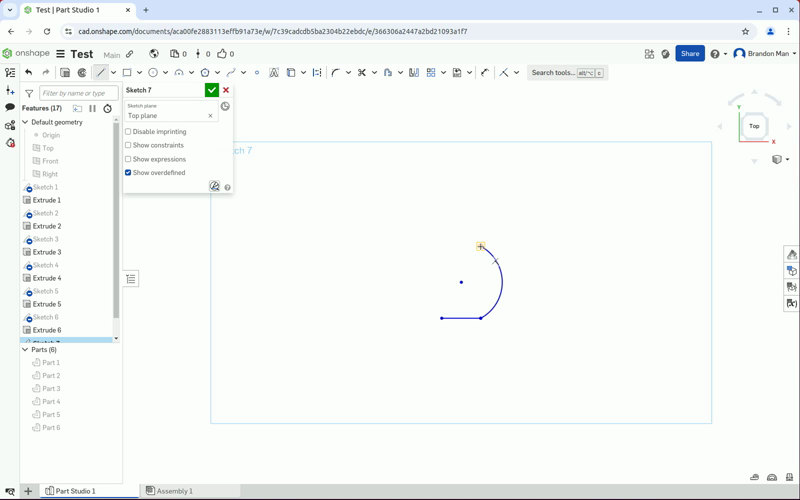
mouse_move(510, 246)
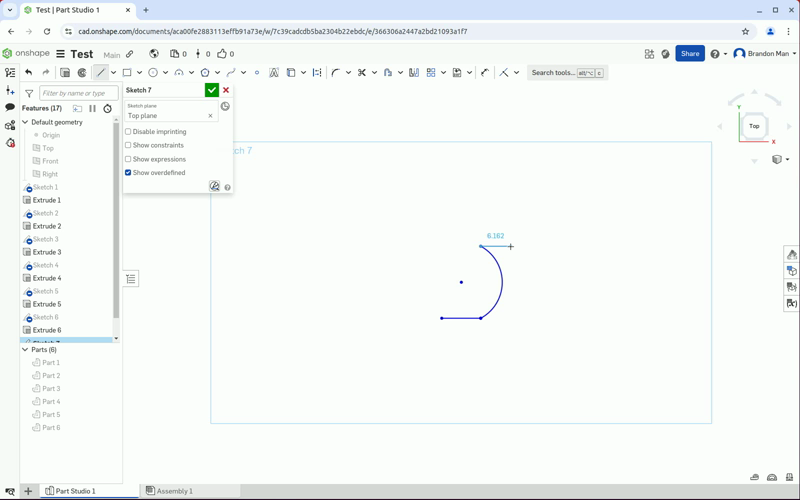
mouse_move(441, 246)
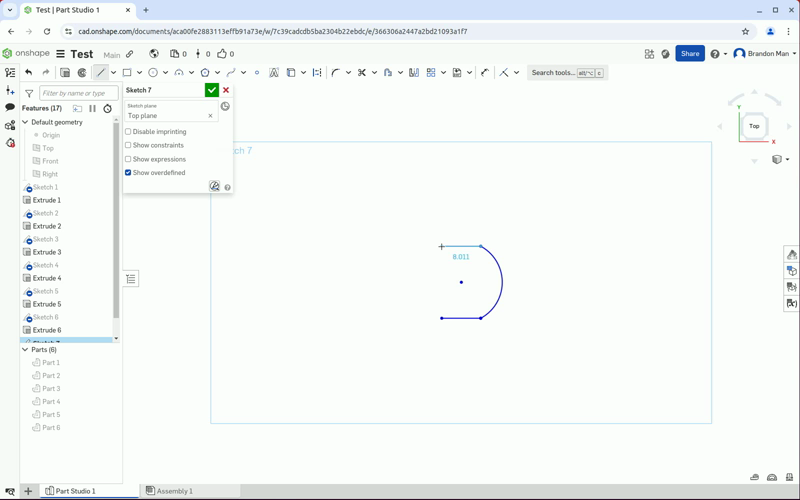
click(441, 246)
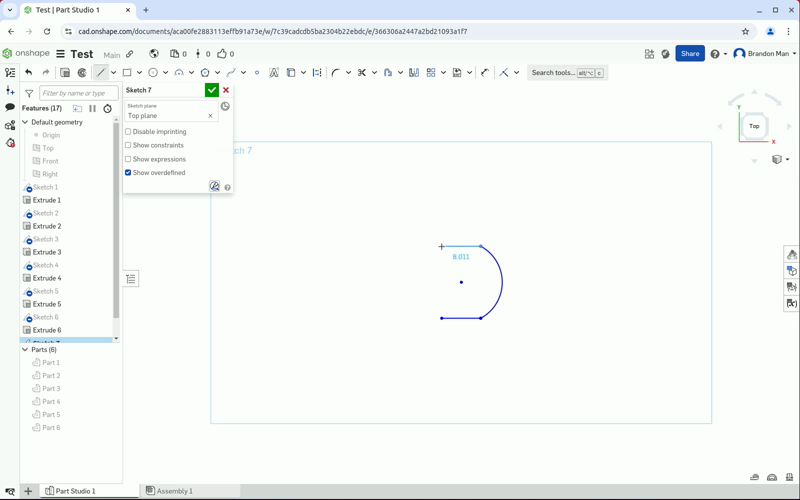
key_up(shift)
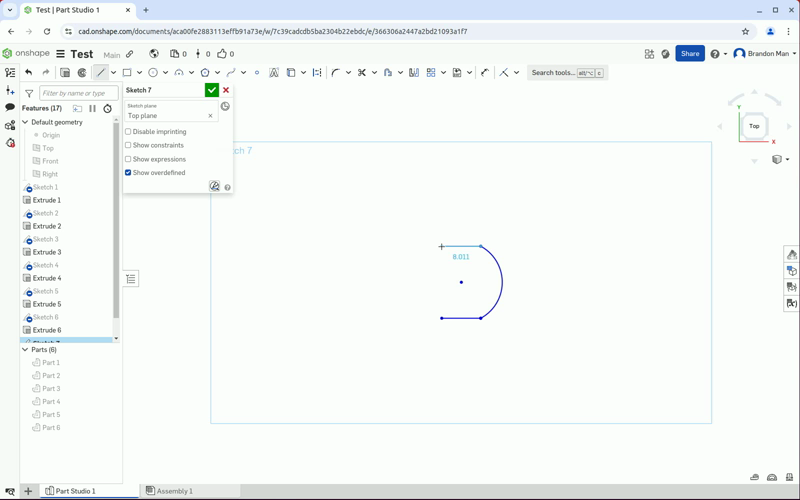
key(esc)
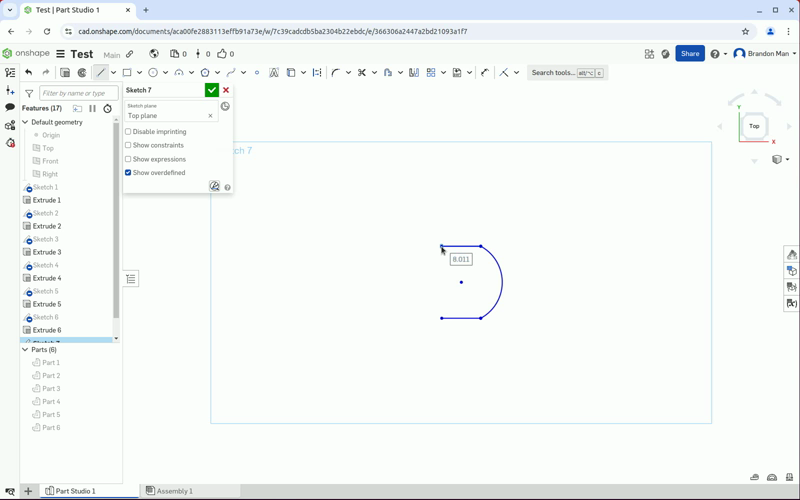
key(a)
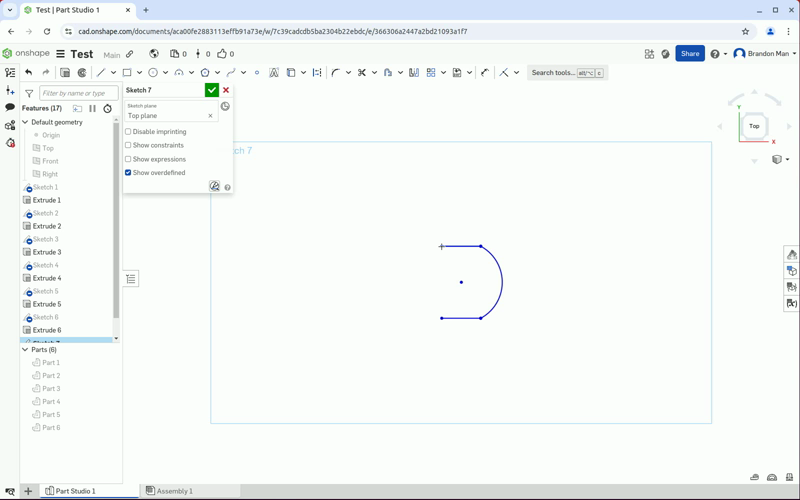
mouse_move(441, 246)
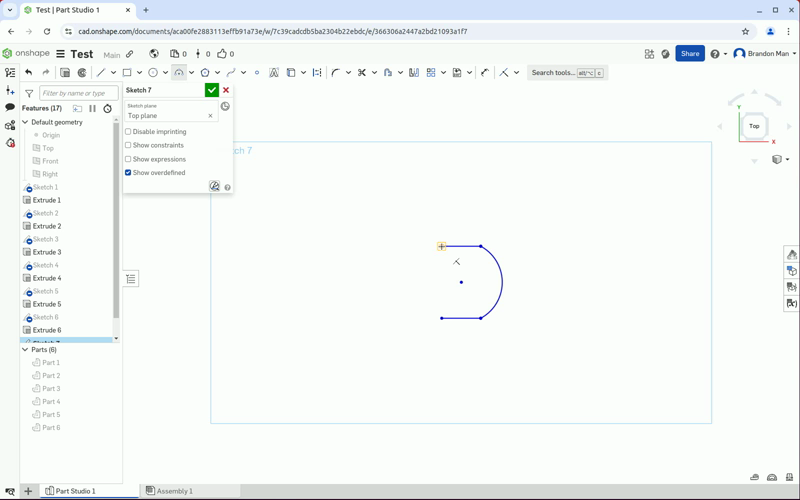
click(441, 246)
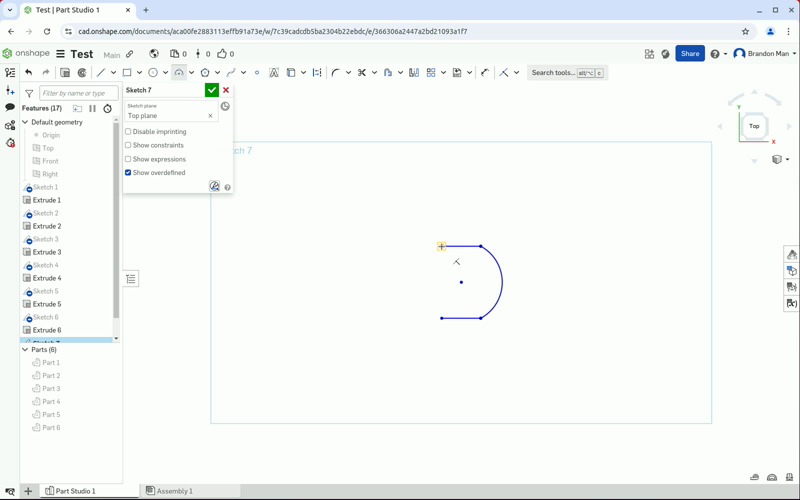
mouse_move(441, 318)
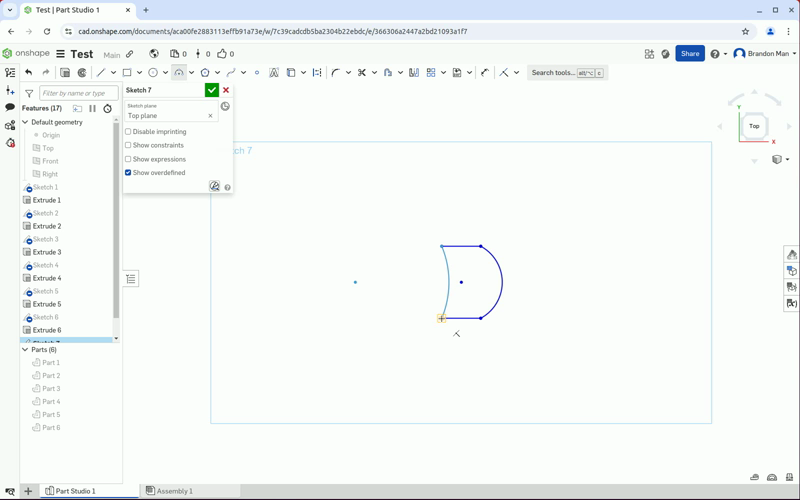
click(441, 318)
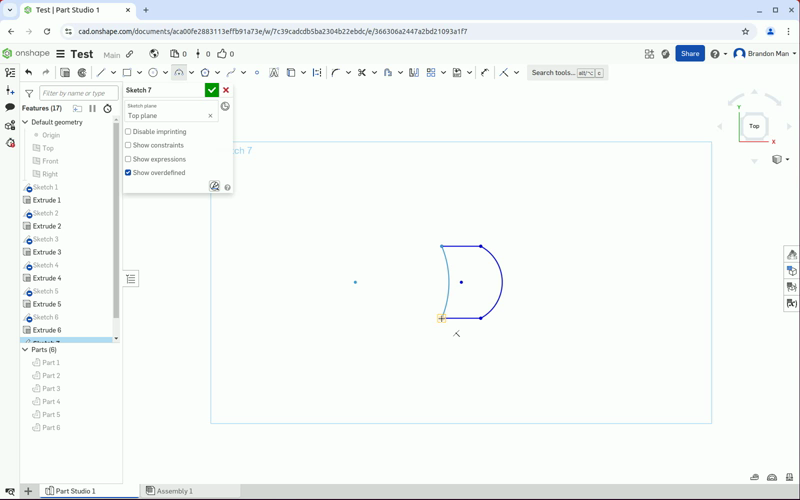
key_down(shift)
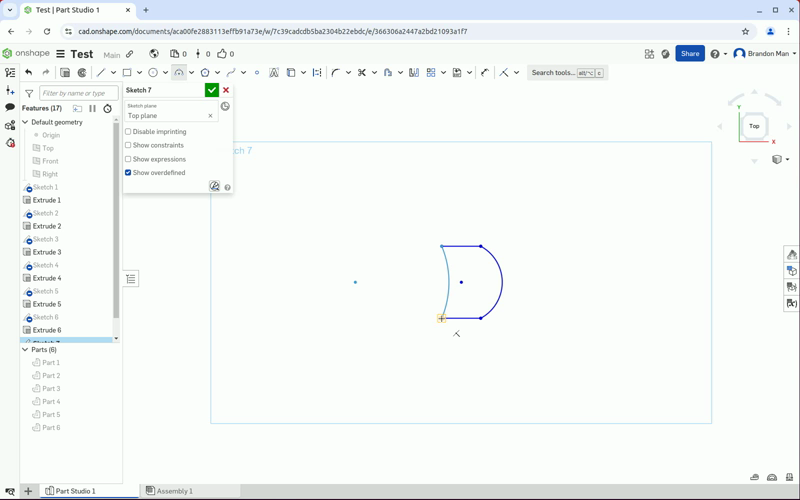
mouse_move(420, 282)
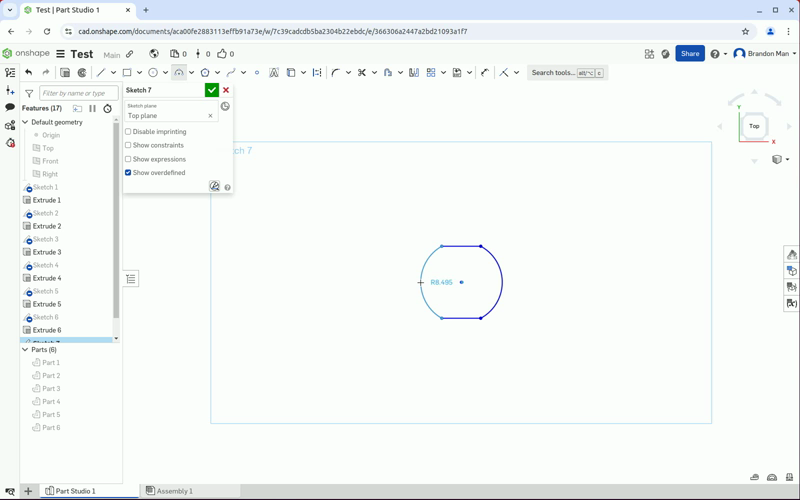
click(420, 282)
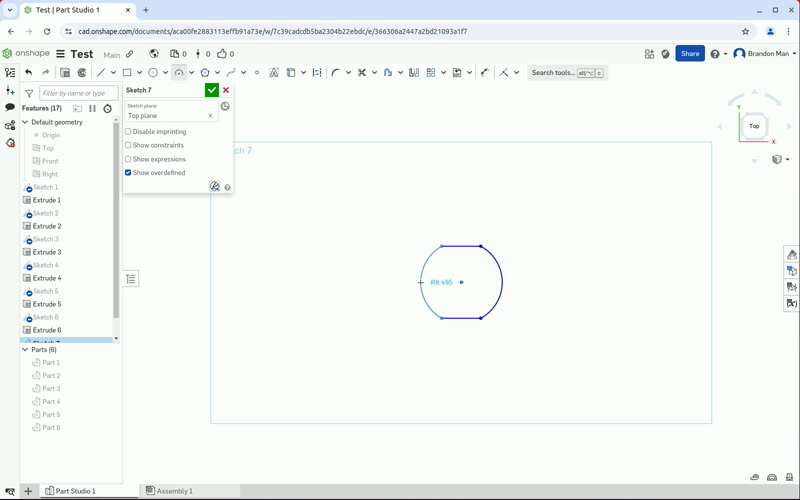
key_up(shift)
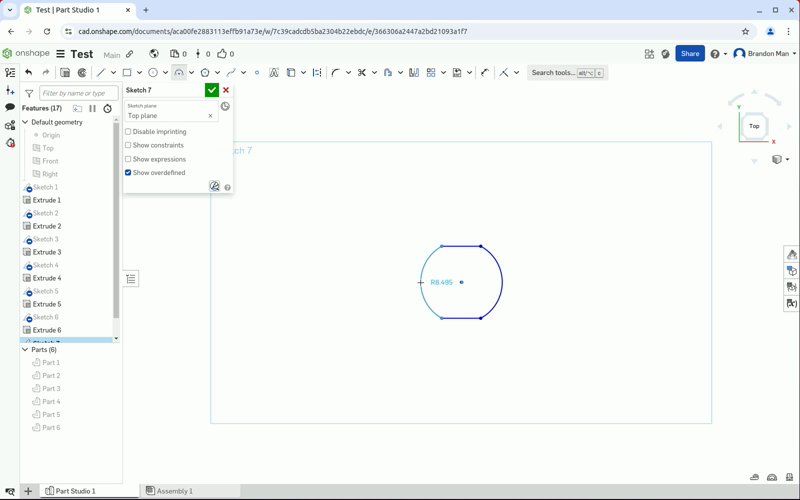
key(esc)
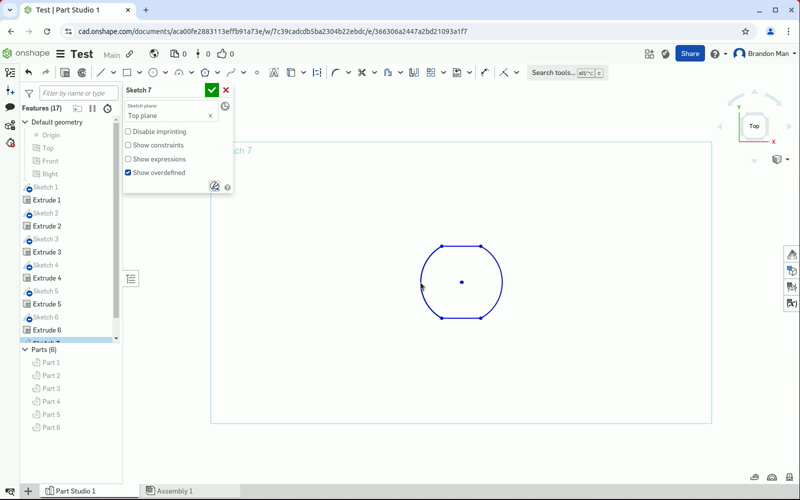
key(c)
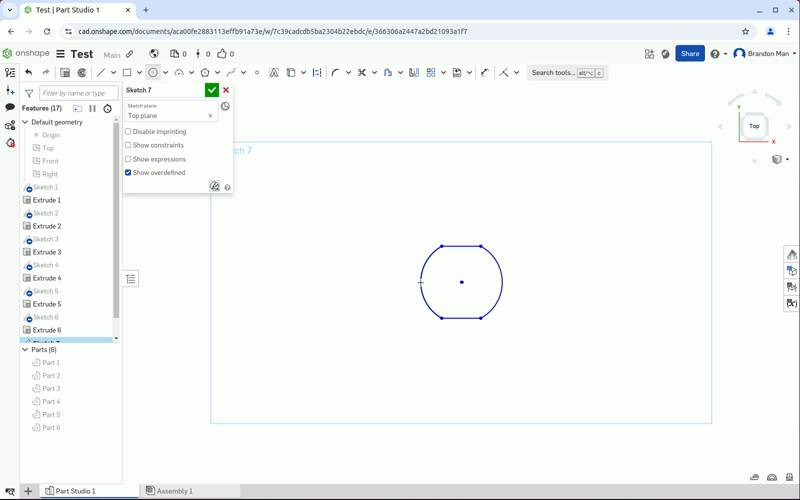
key_down(shift)
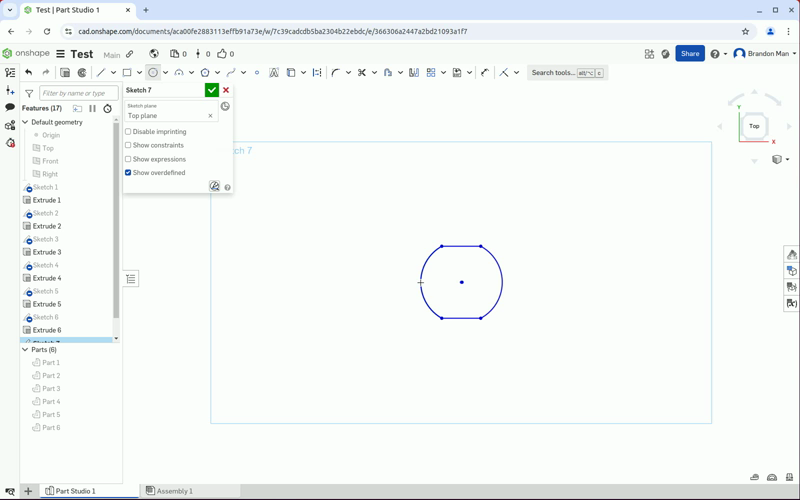
mouse_move(461, 281)
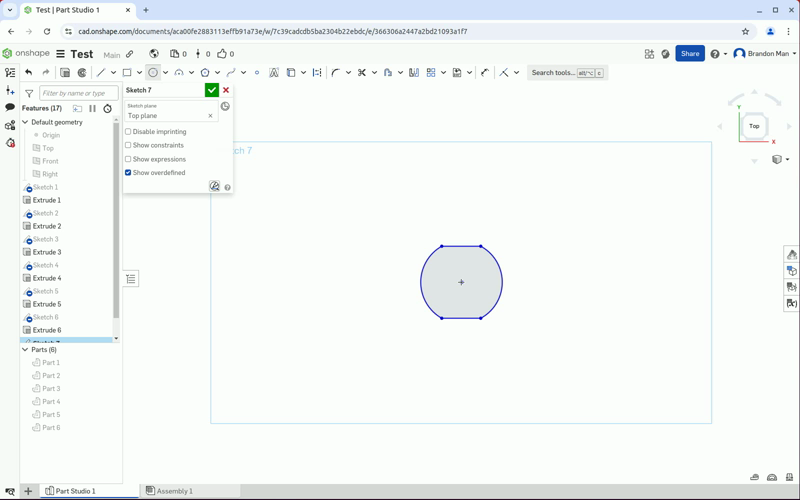
click(461, 281)
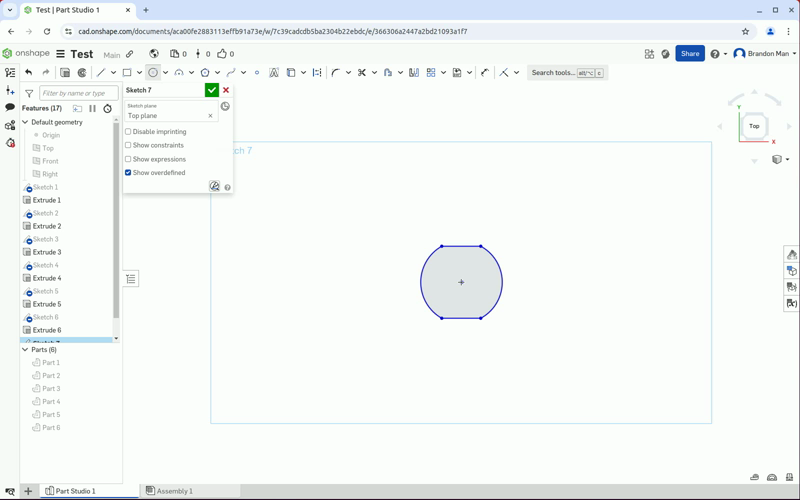
key_up(shift)
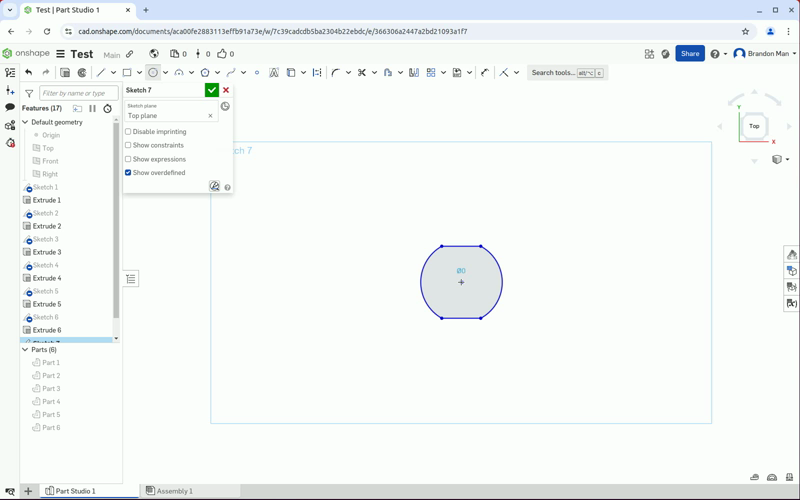
mouse_move(485, 281)
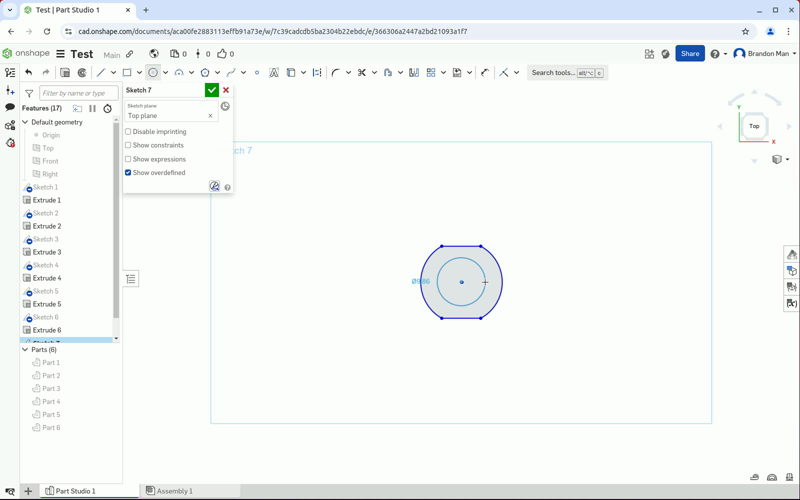
click(485, 281)
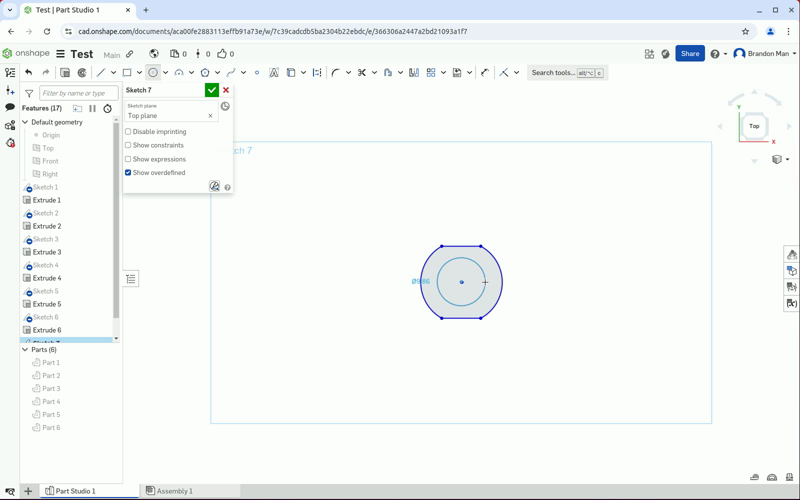
key(esc)
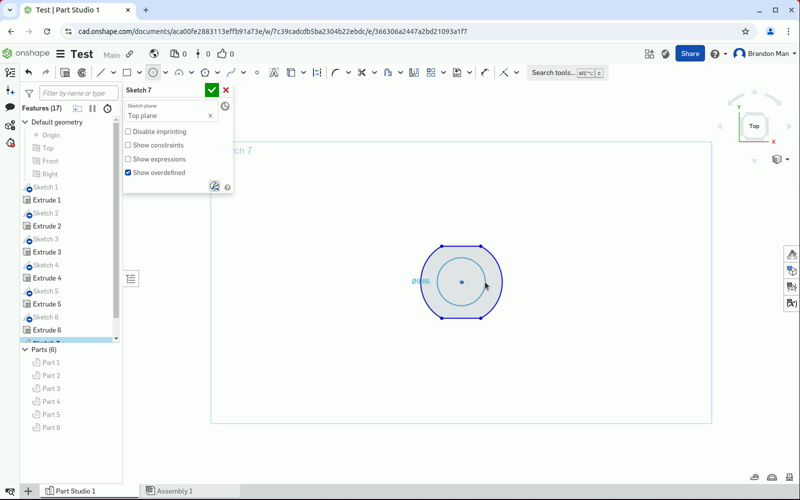
mouse_move(496, 295)
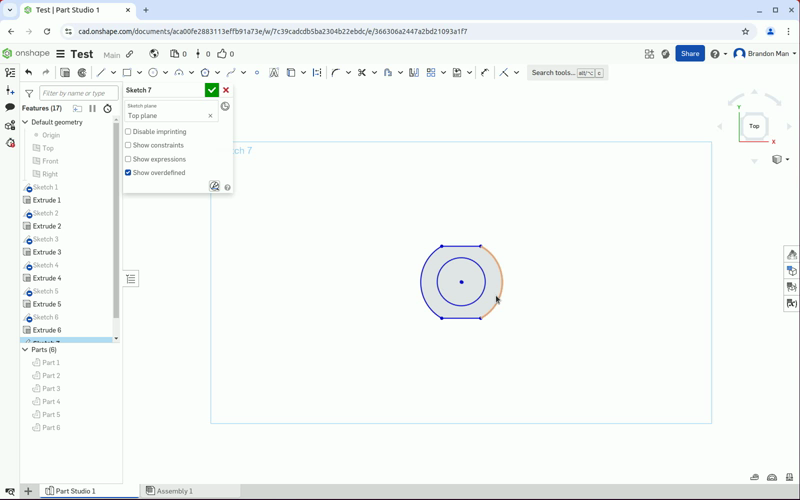
click(496, 295)
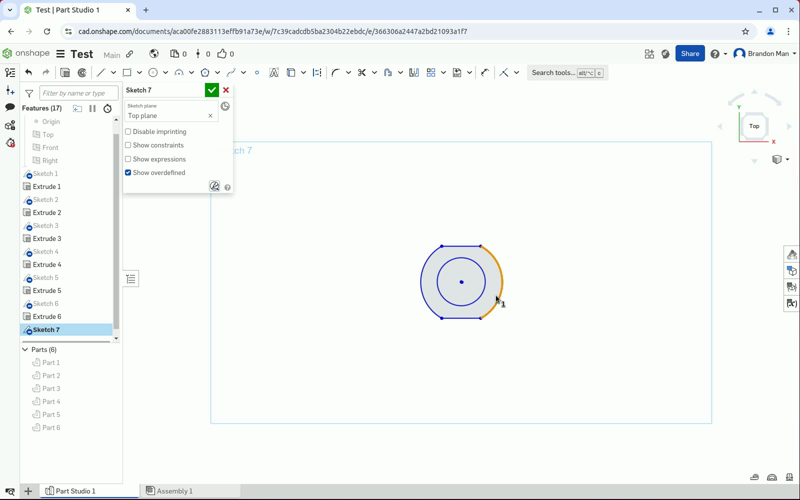
mouse_move(73, 352)
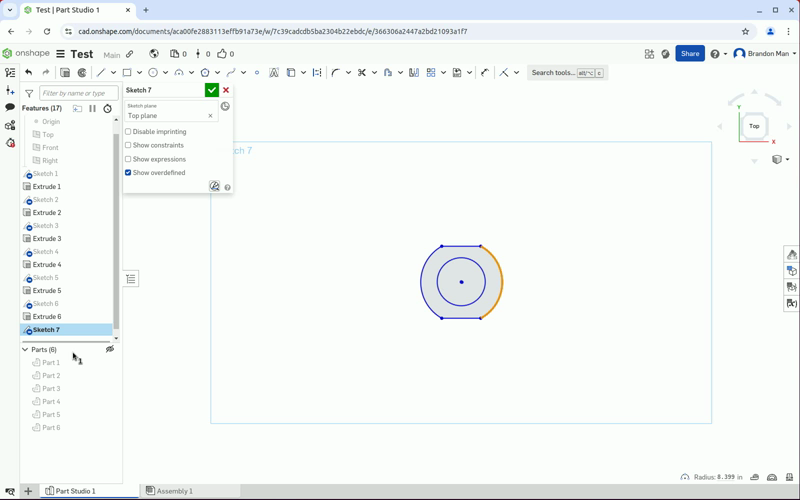
key(shift+y)
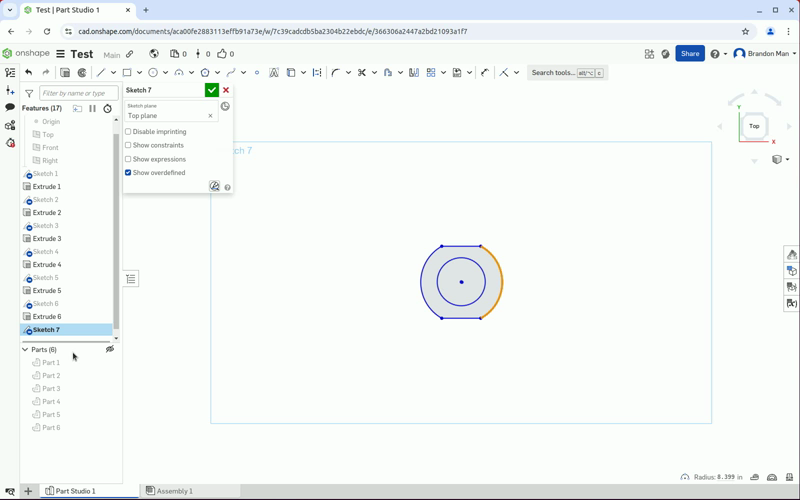
key(shift+e)
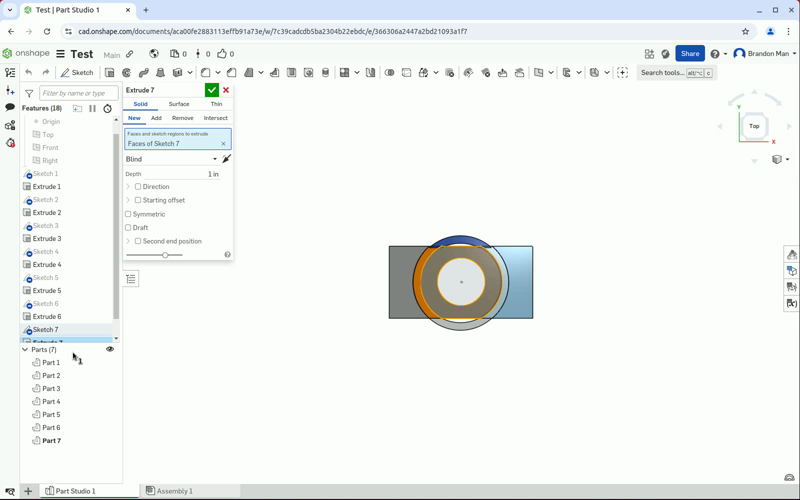
mouse_move(143, 106)
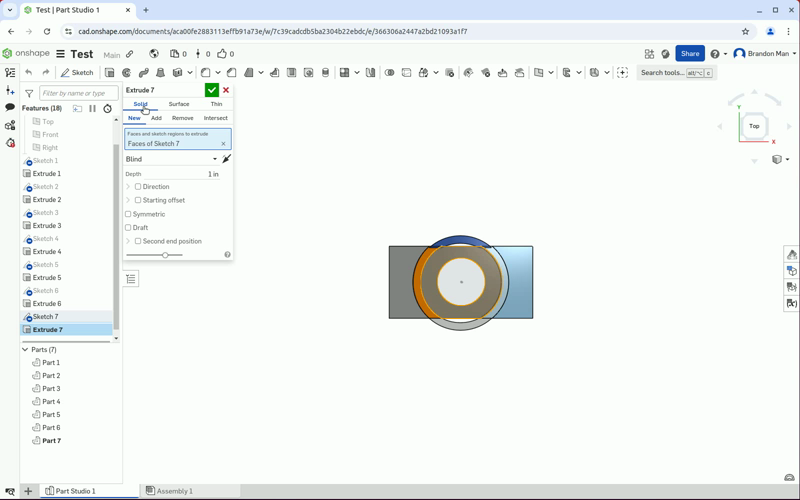
click(143, 106)
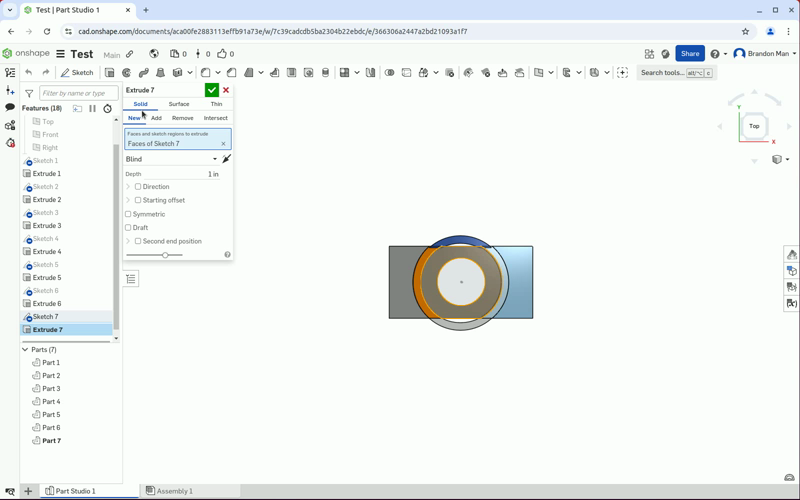
mouse_move(137, 120)
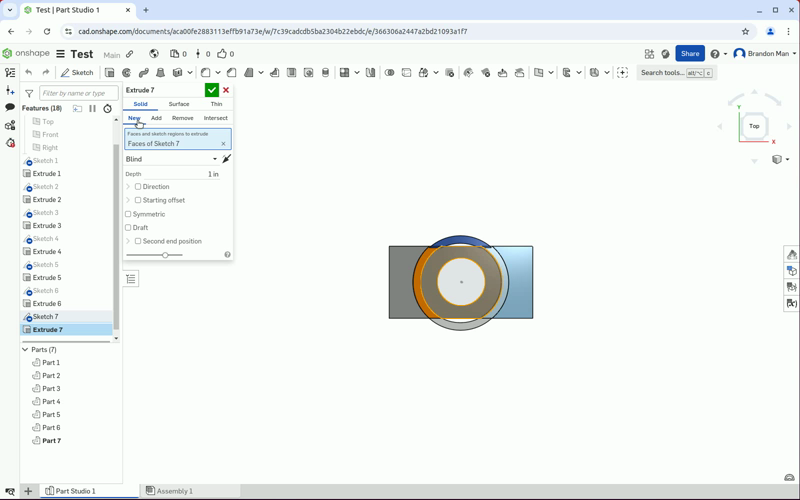
click(137, 120)
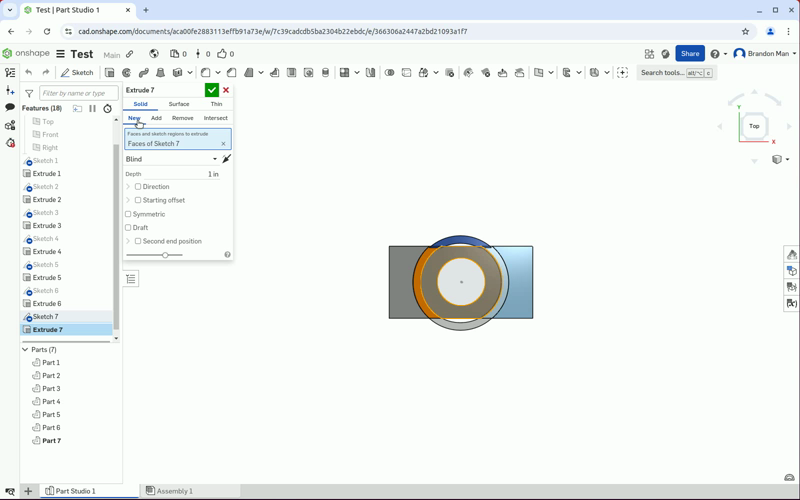
key(tab, 4)
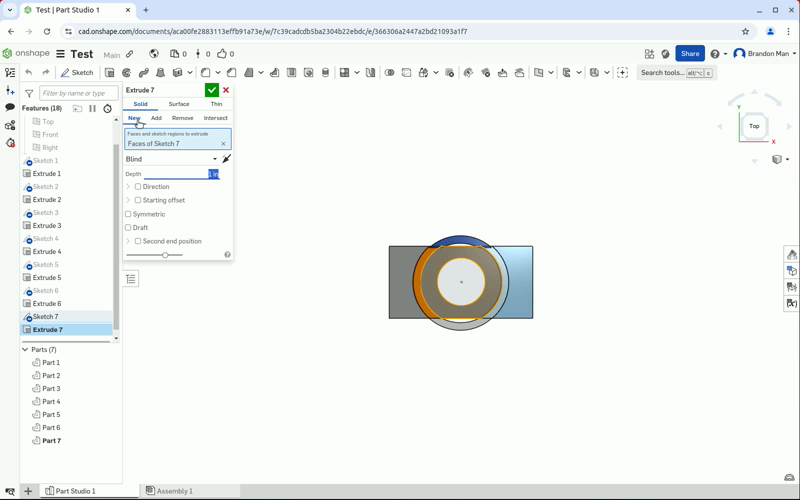
text(4.814)
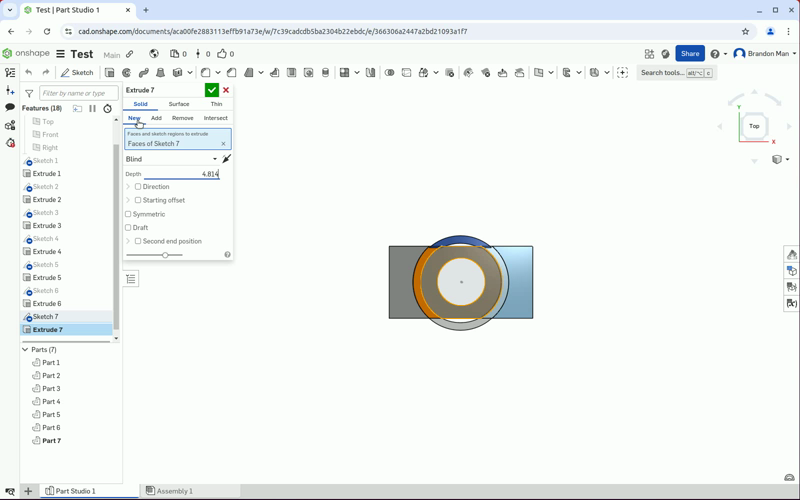
key(enter)
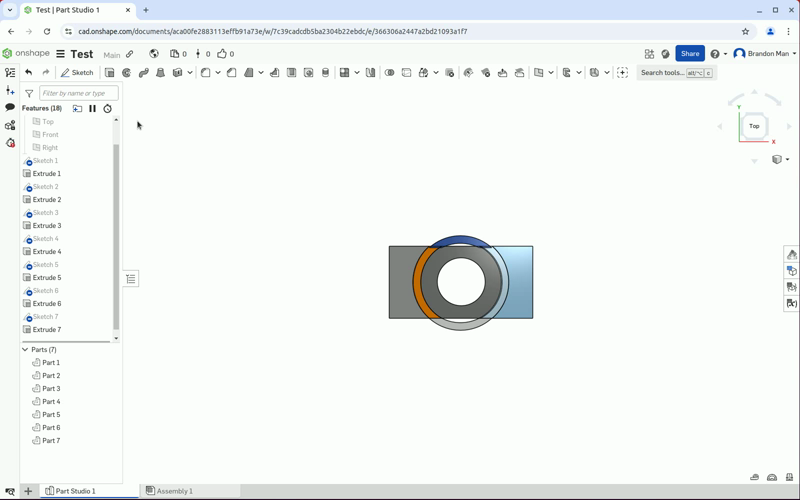
key(shift+h)
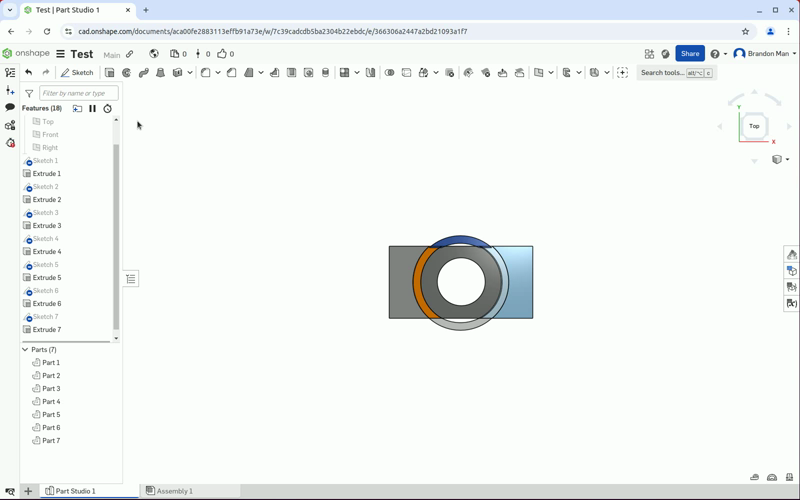
key(shift+h)
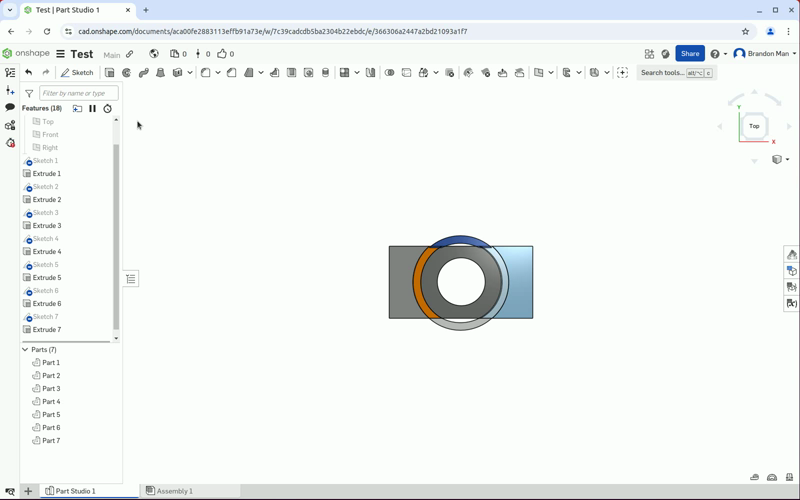
mouse_move(69, 163)
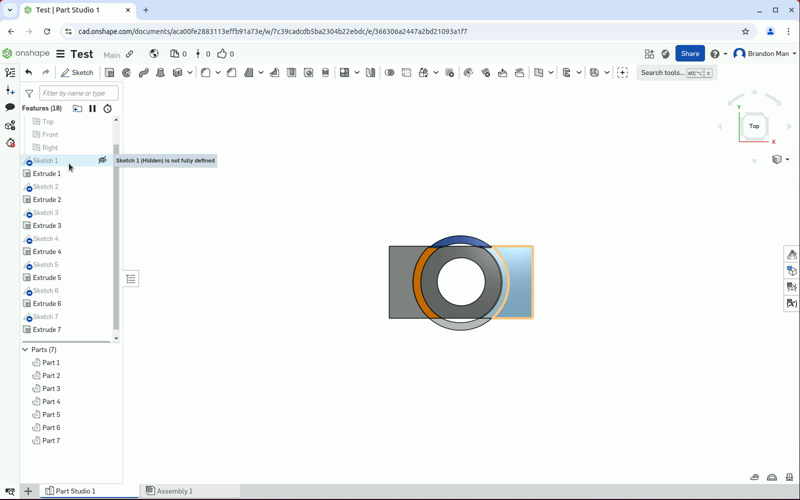
click(69, 163)
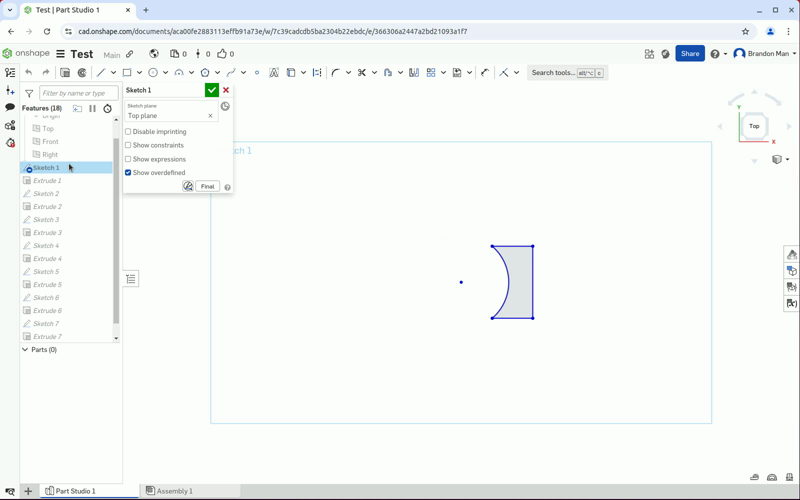
mouse_move(229, 92)
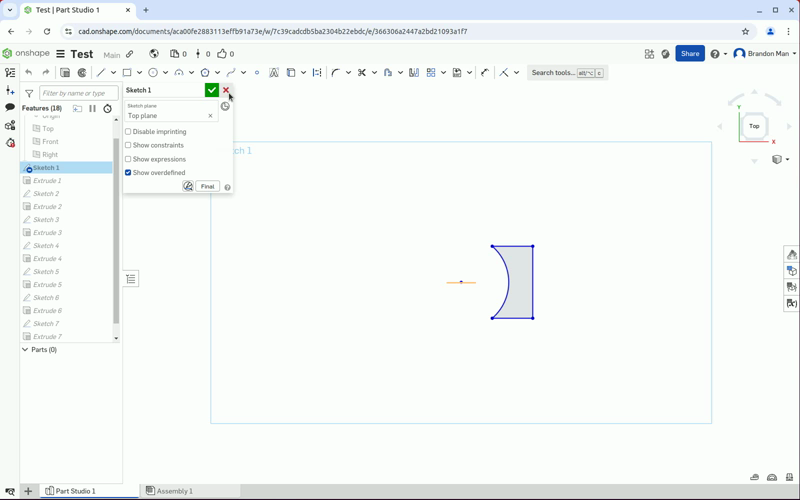
click(229, 92)
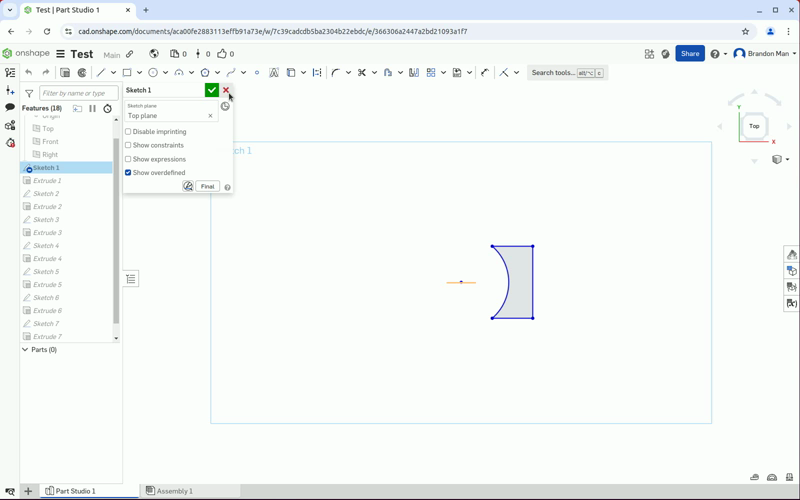
key(shift+s)
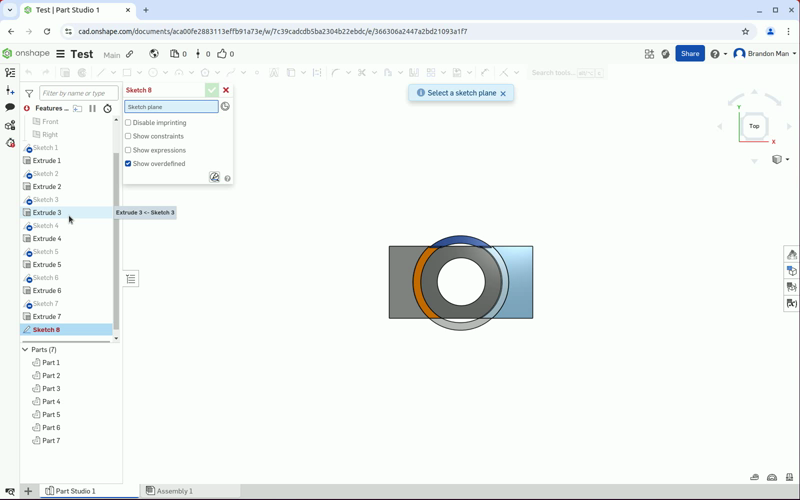
scroll(3)
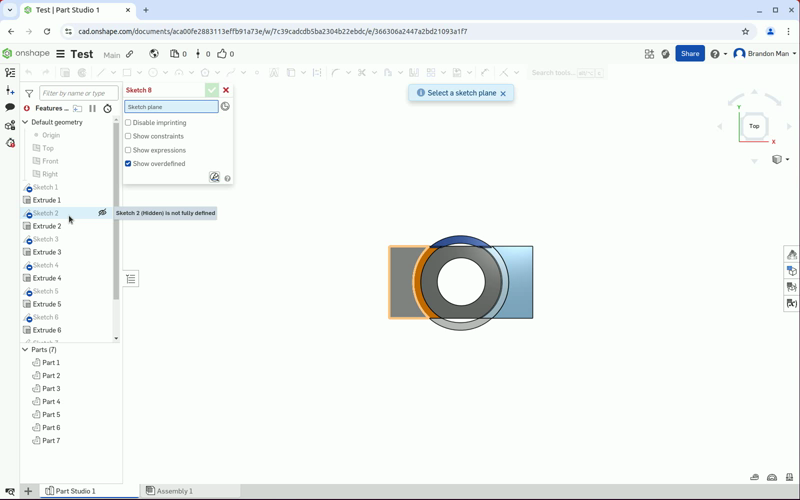
mouse_move(69, 150)
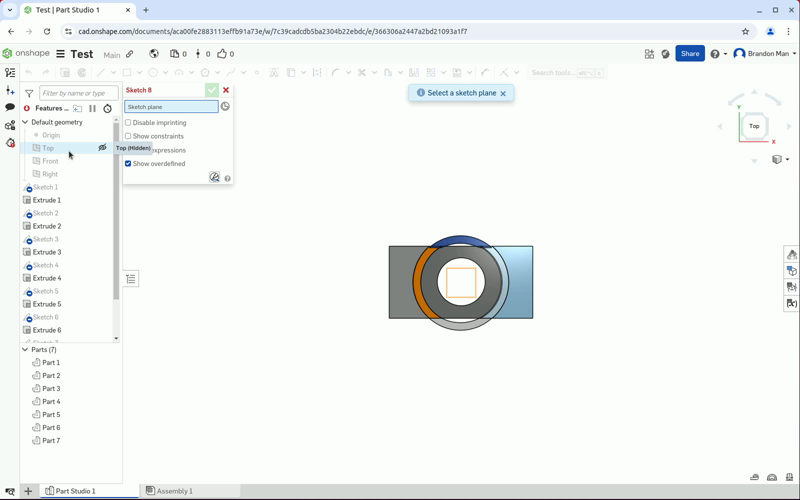
click(69, 150)
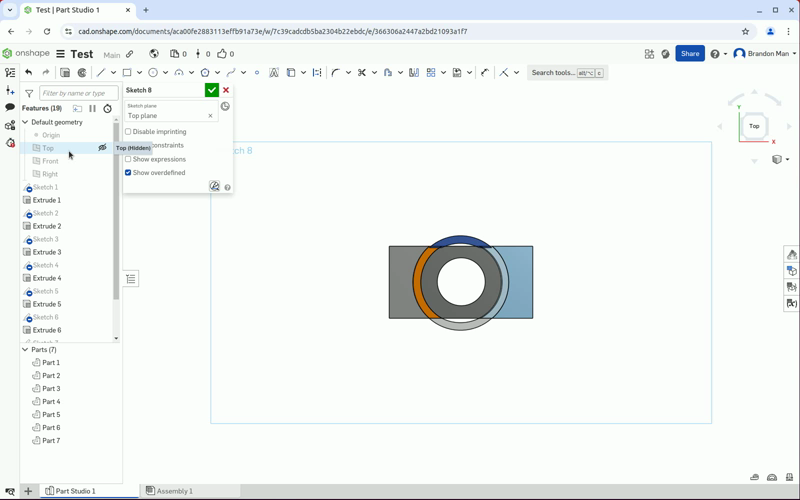
mouse_move(73, 352)
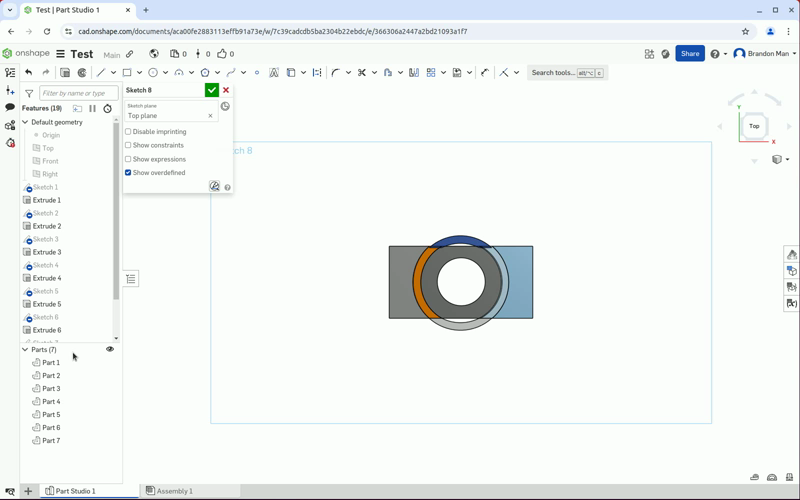
key(y)
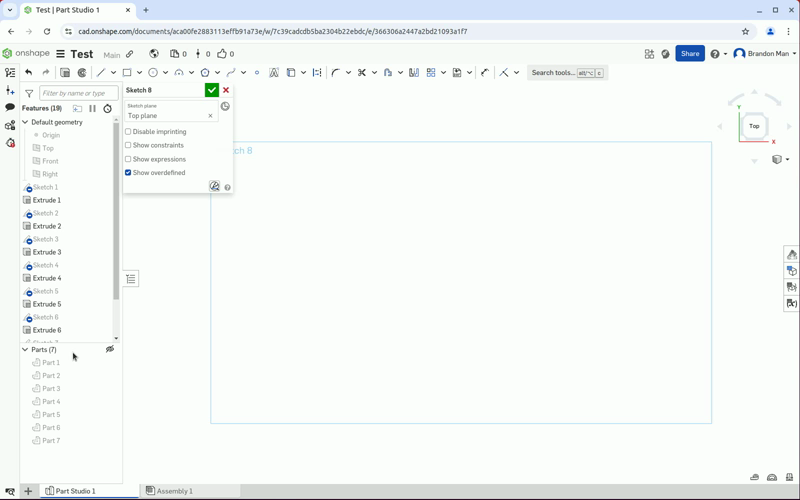
key(l)
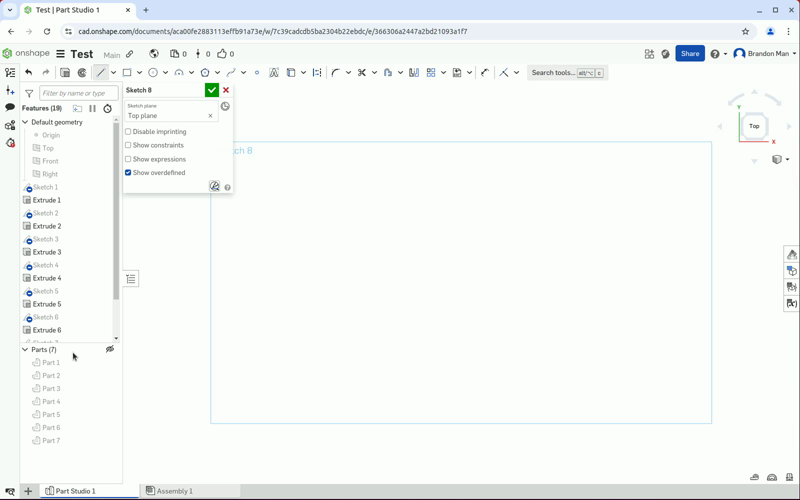
key_down(shift)
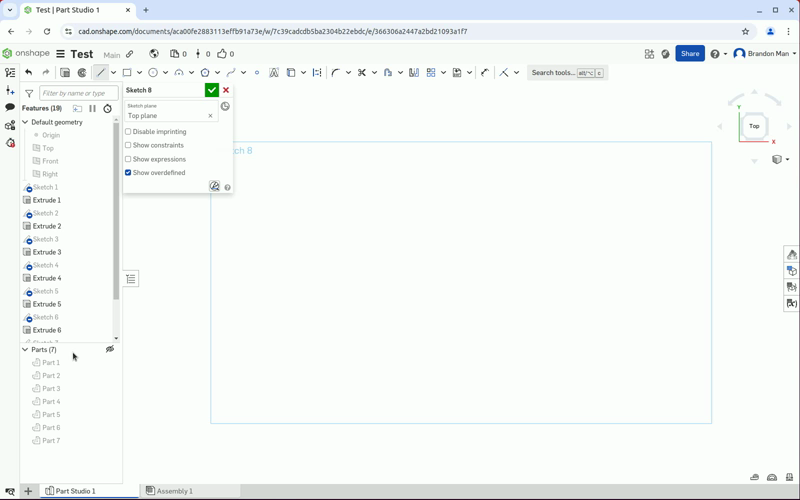
mouse_move(441, 247)
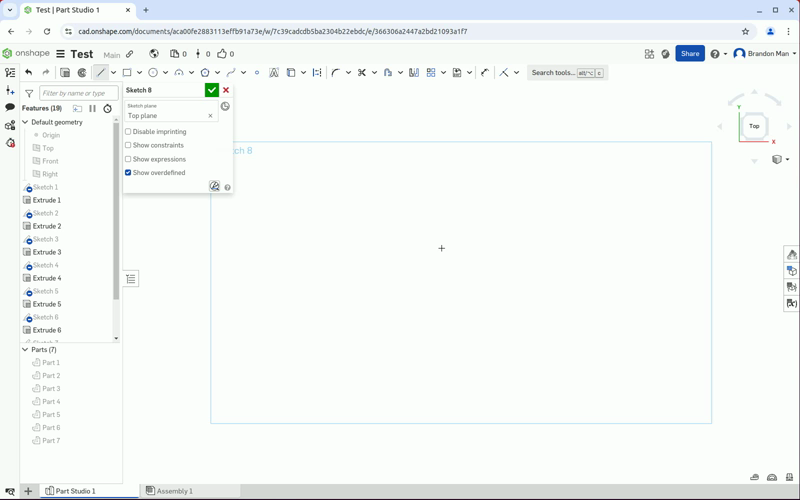
click(441, 247)
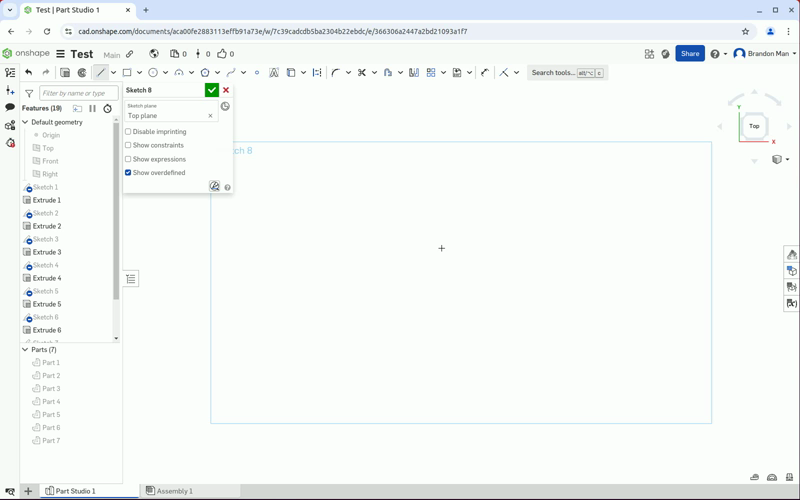
key_up(shift)
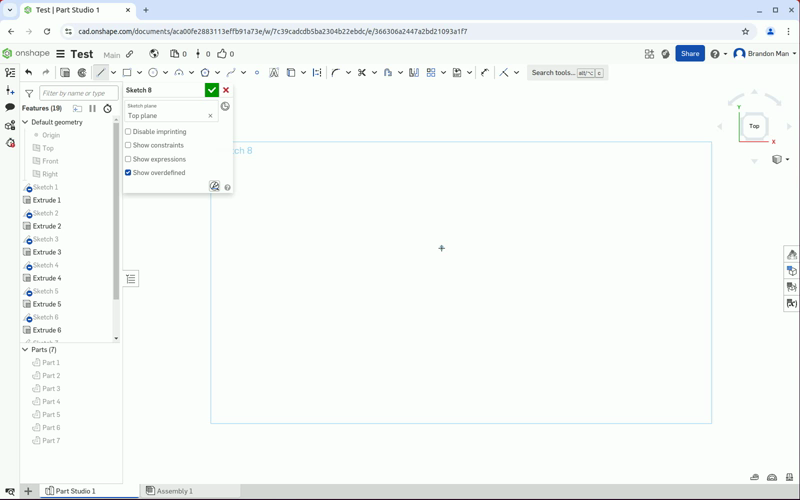
key_down(shift)
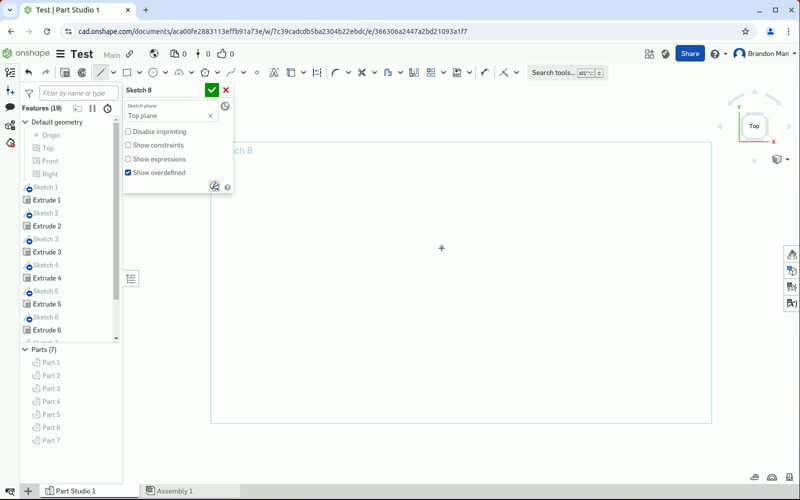
mouse_move(471, 247)
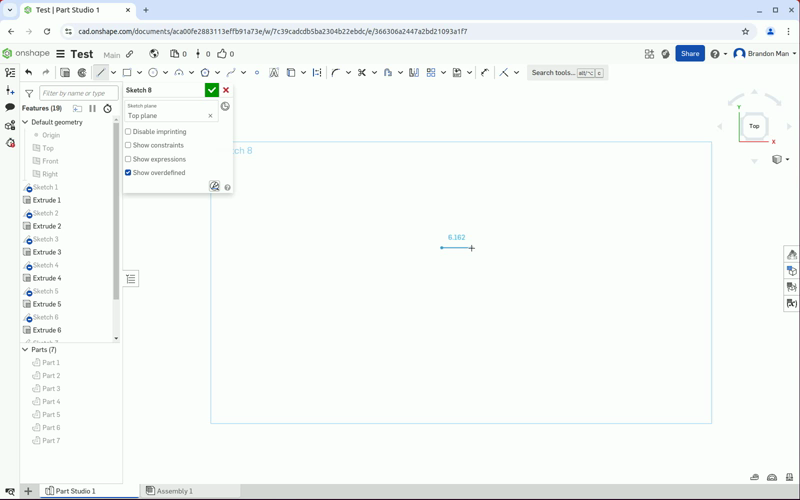
mouse_move(480, 247)
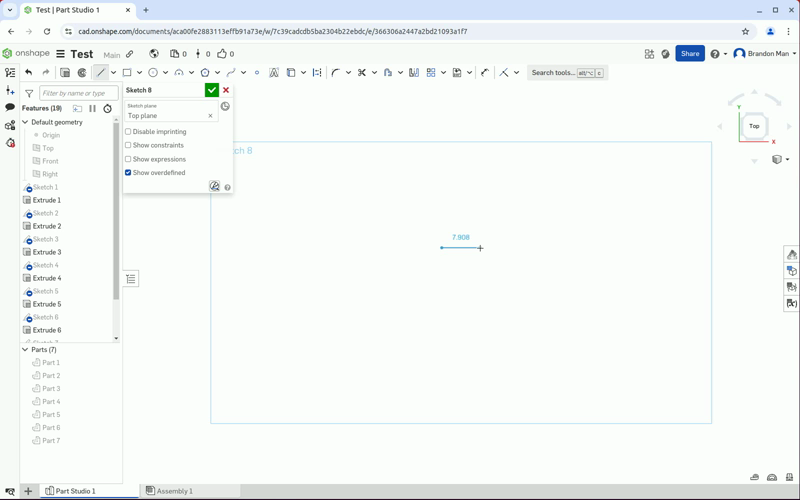
click(480, 247)
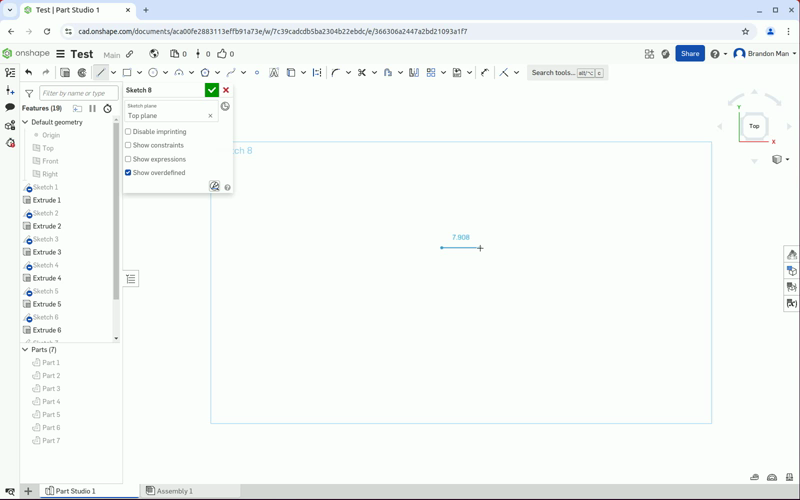
key_up(shift)
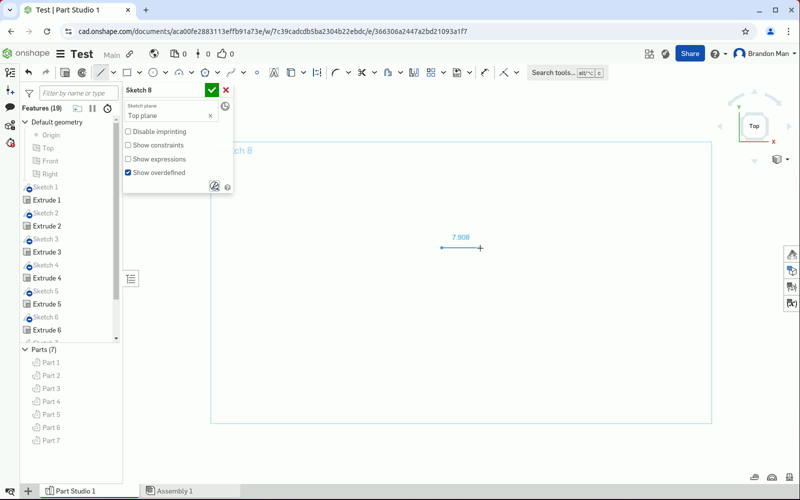
key(esc)
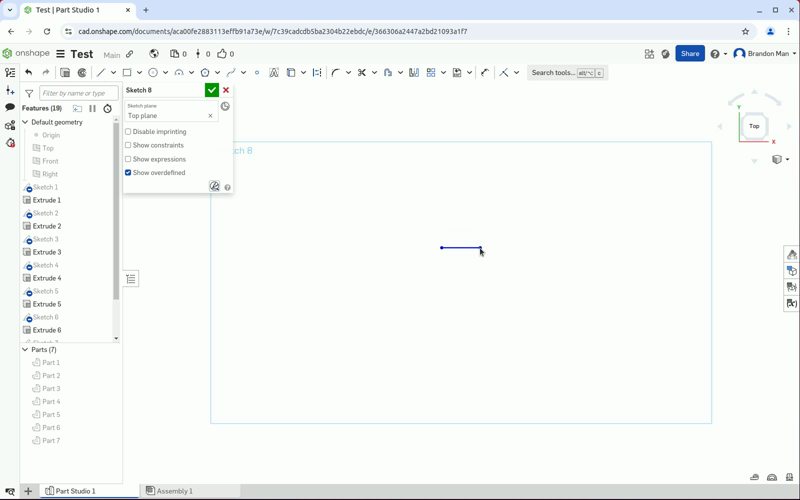
key(a)
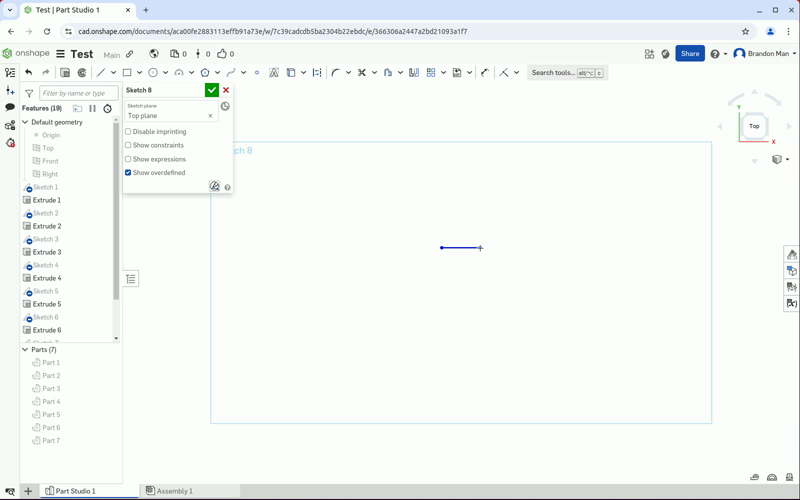
mouse_move(480, 247)
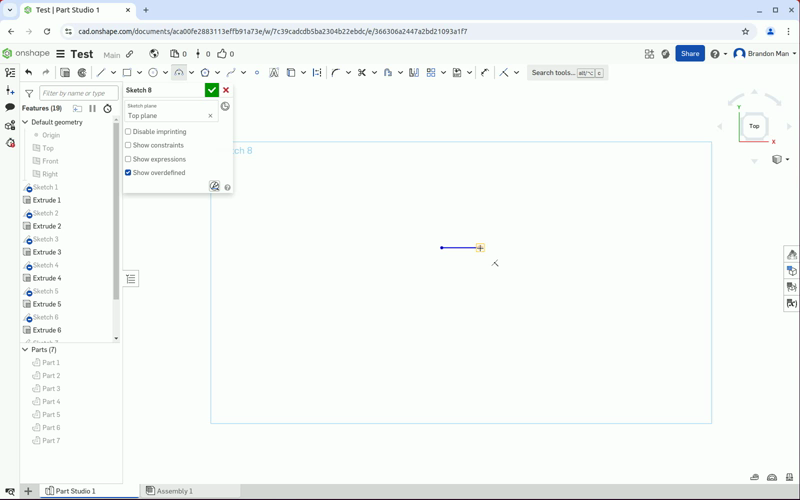
click(480, 247)
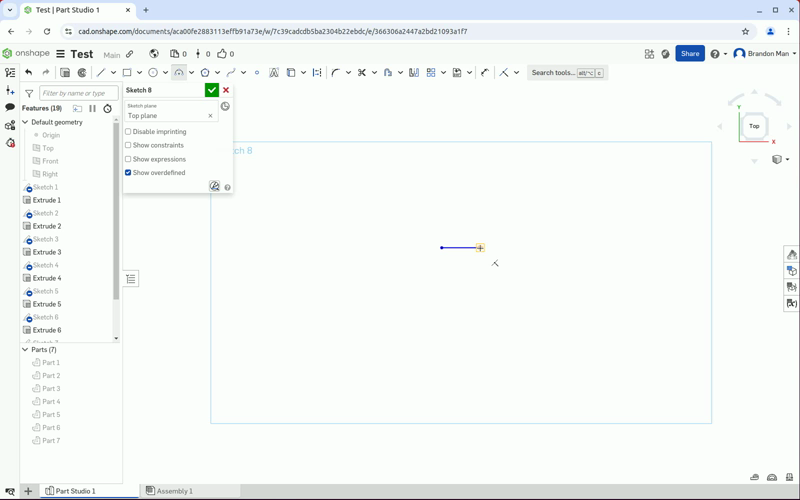
mouse_move(441, 247)
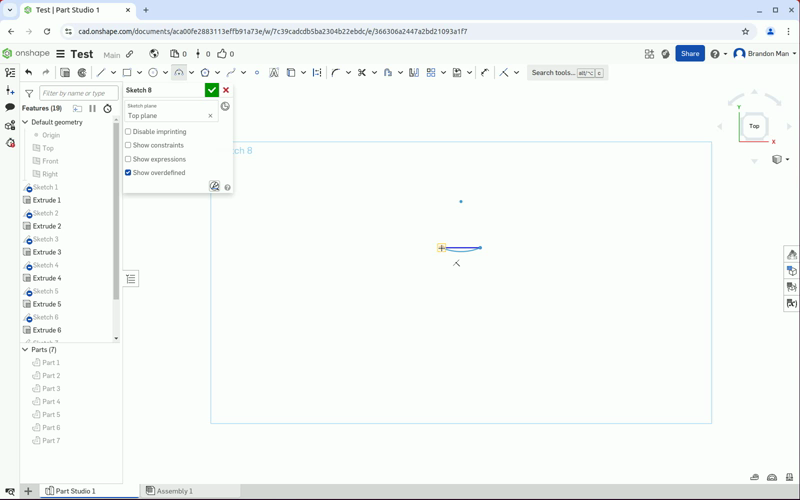
click(441, 247)
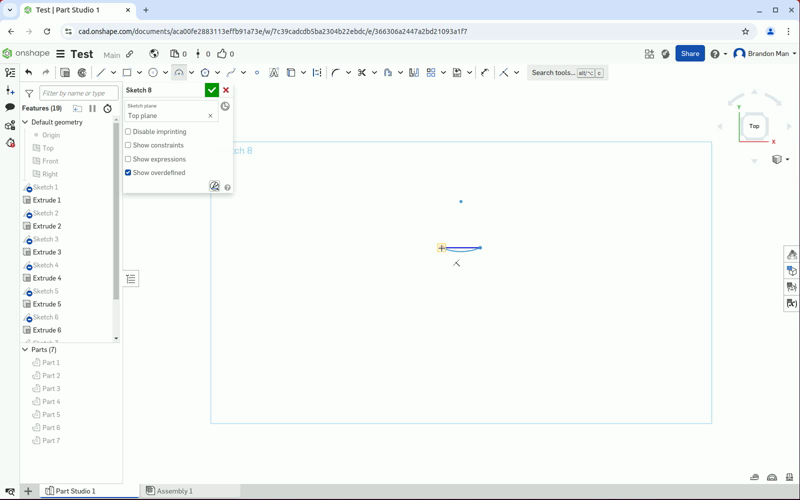
key_down(shift)
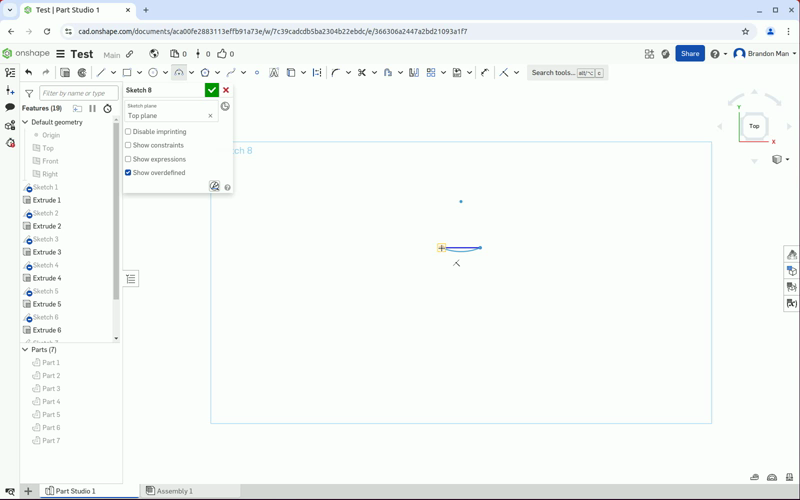
mouse_move(461, 243)
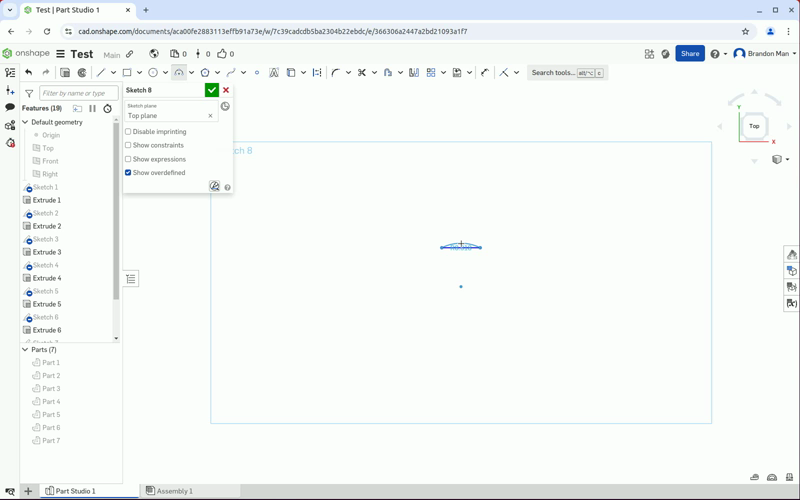
click(461, 243)
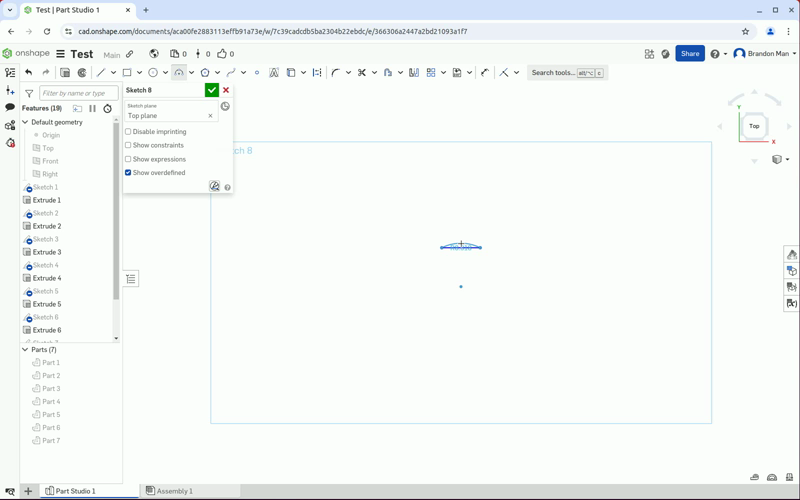
key_up(shift)
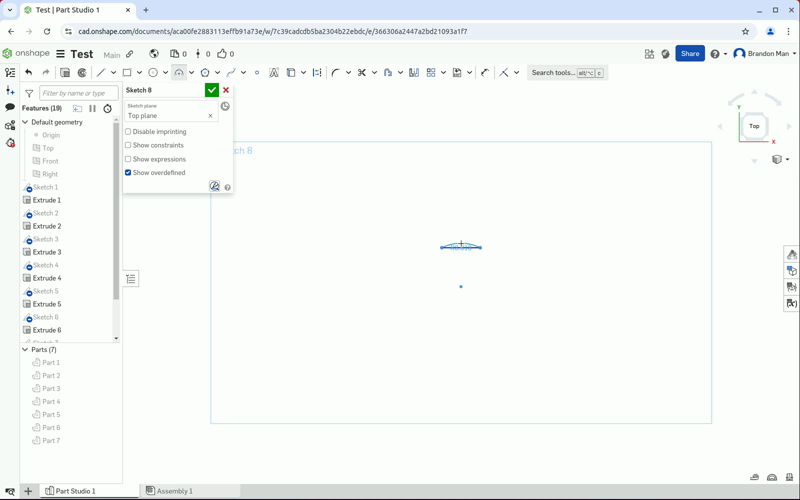
key(esc)
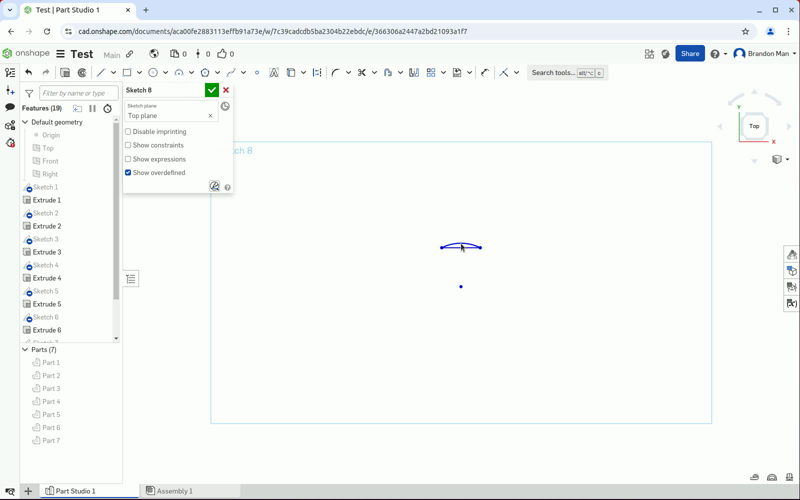
mouse_move(453, 246)
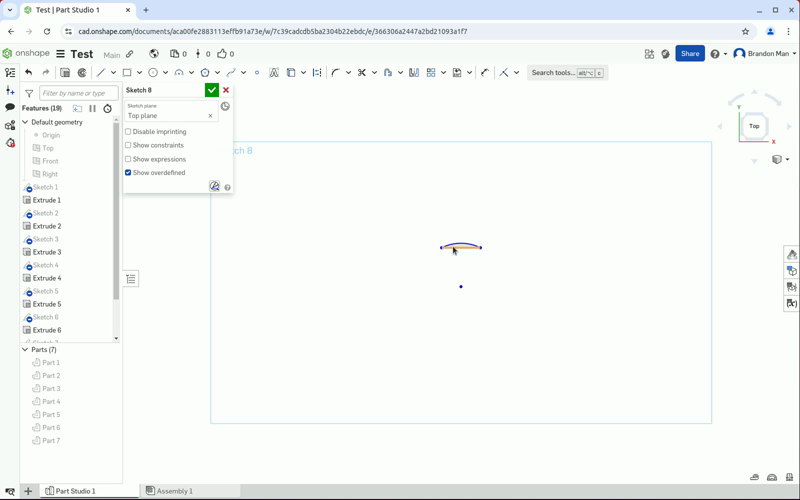
scroll(6)
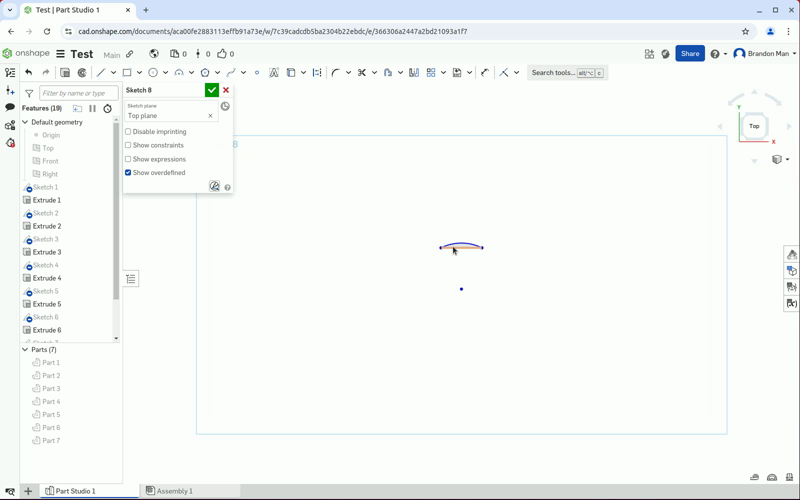
scroll(6)
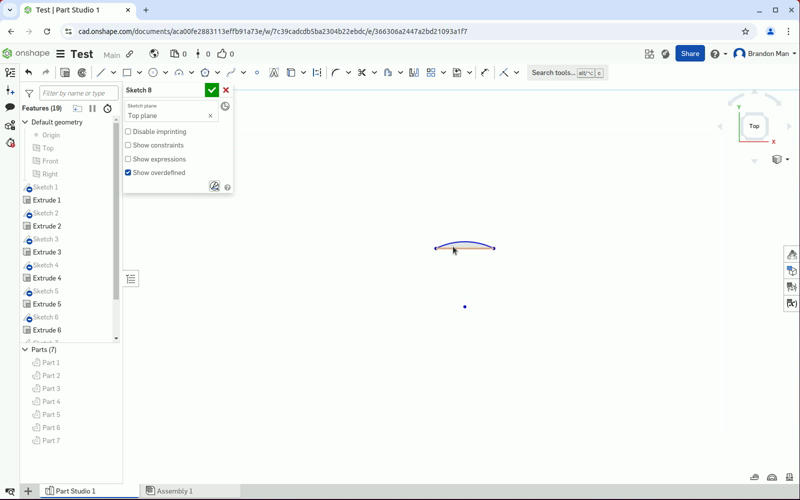
scroll(6)
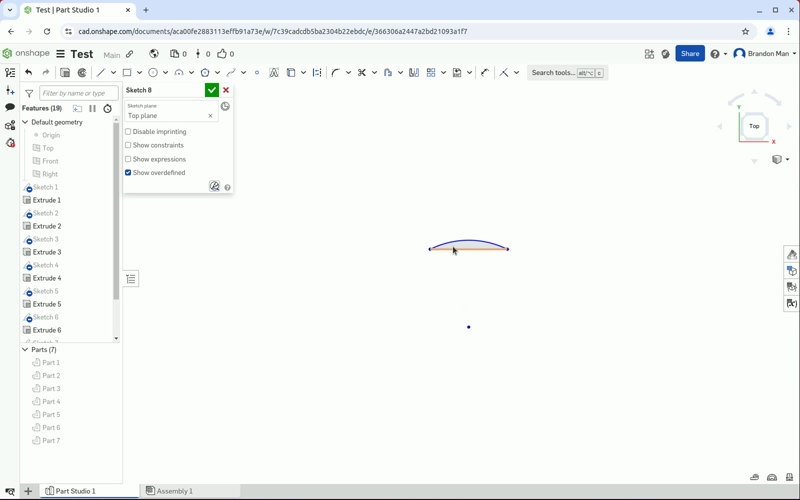
scroll(6)
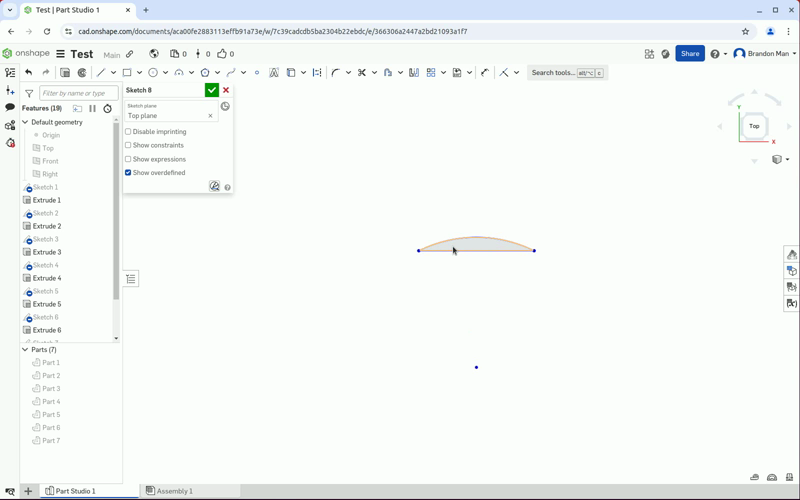
scroll(6)
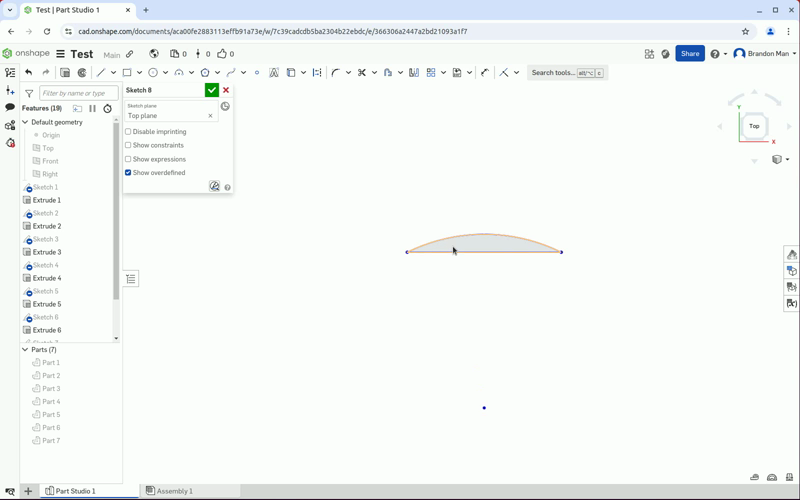
scroll(6)
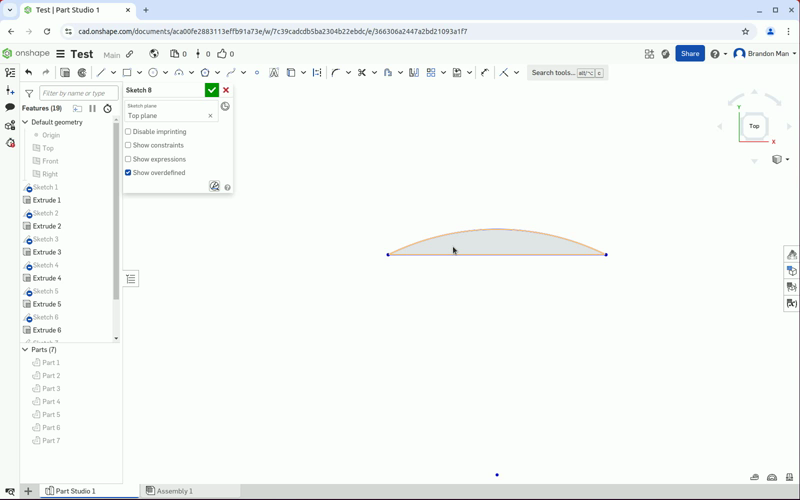
scroll(6)
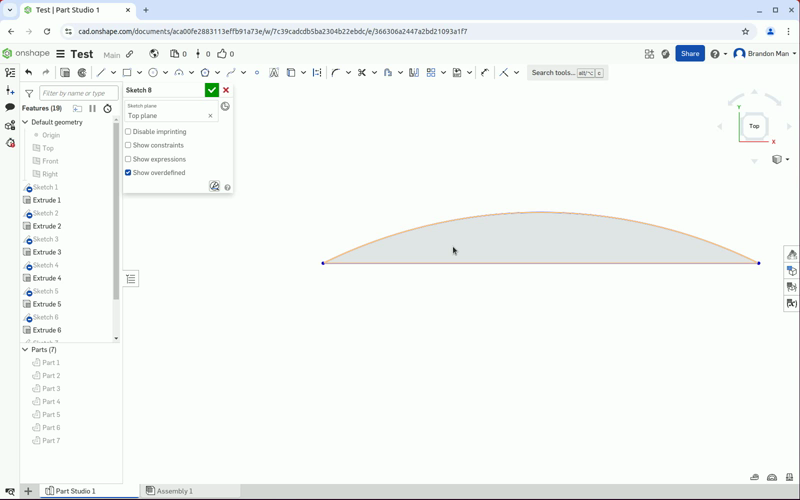
click(453, 246)
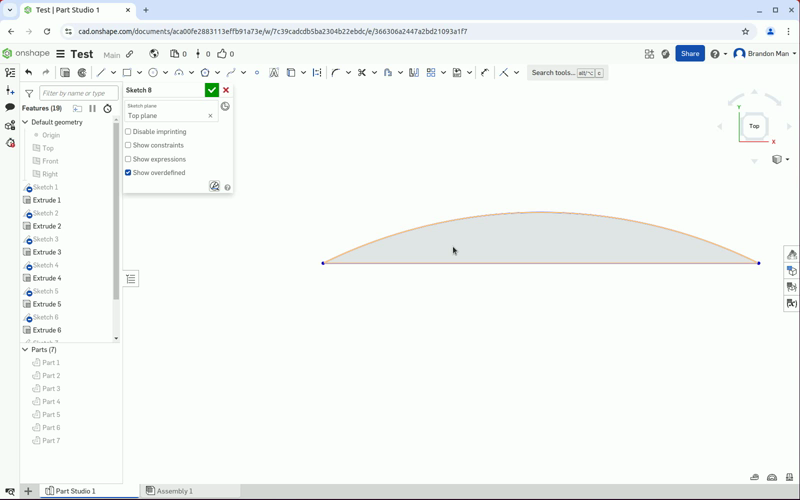
scroll(-6)
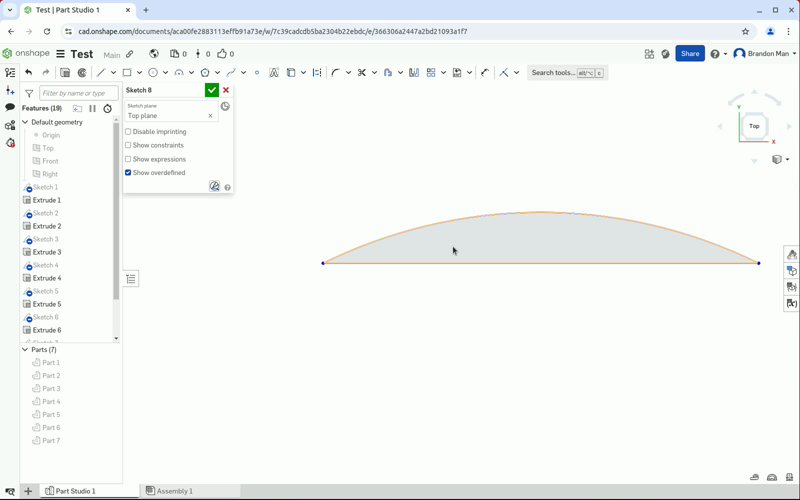
scroll(-6)
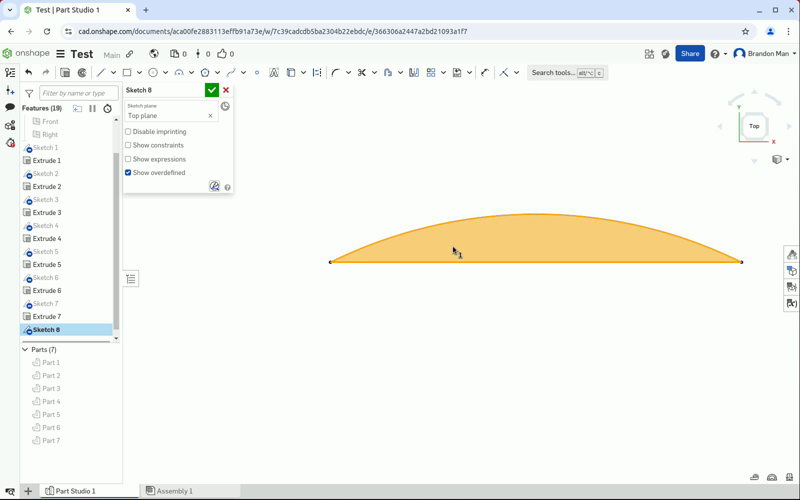
scroll(-6)
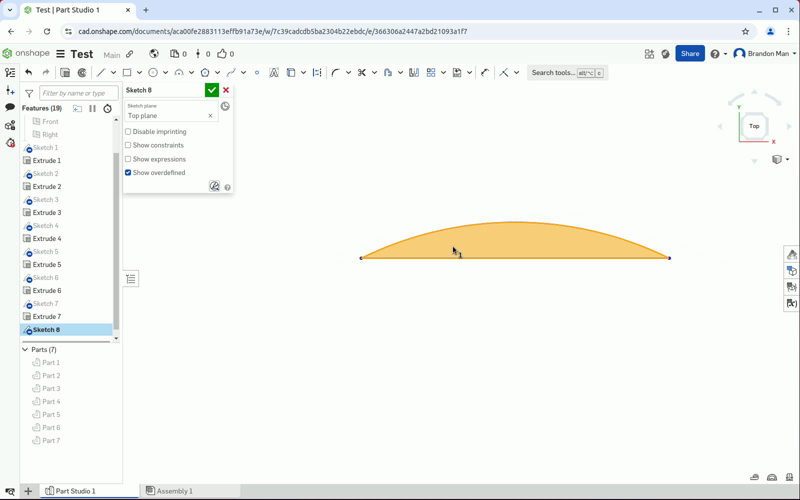
scroll(-6)
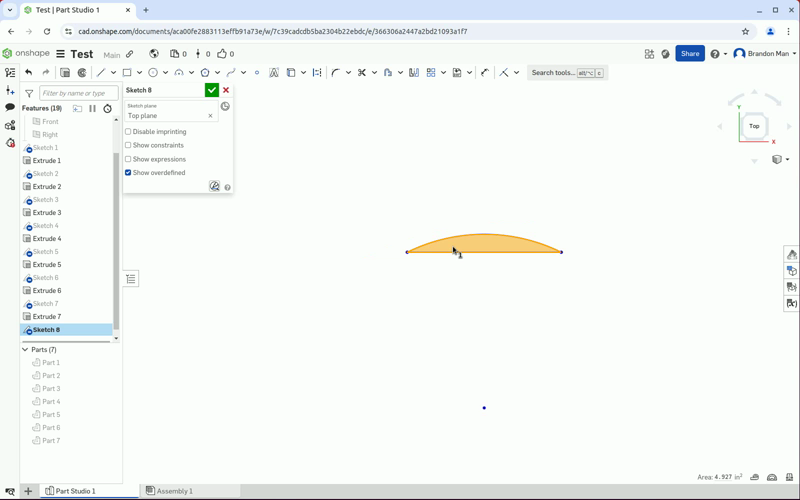
scroll(-6)
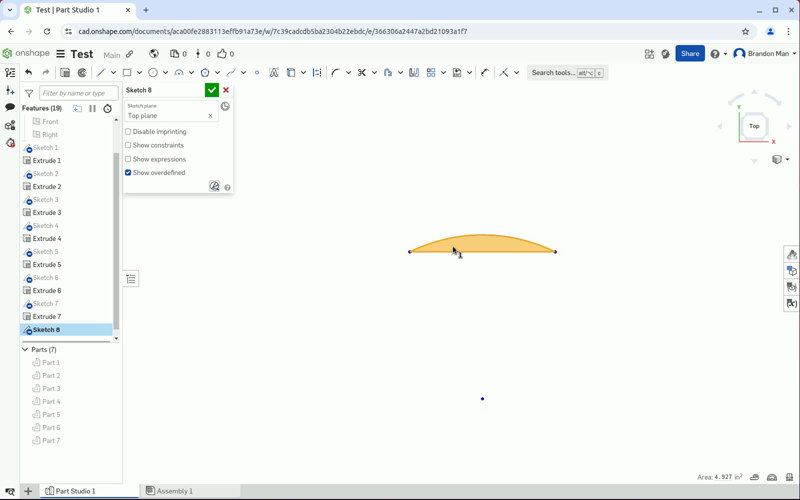
scroll(-6)
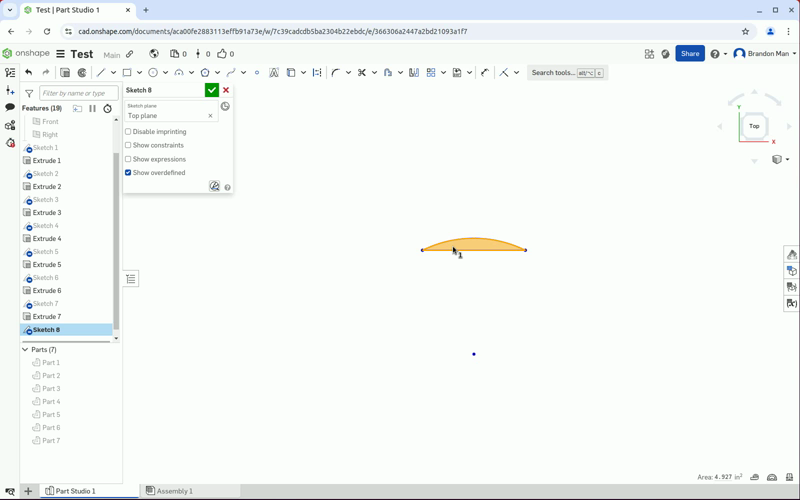
scroll(-6)
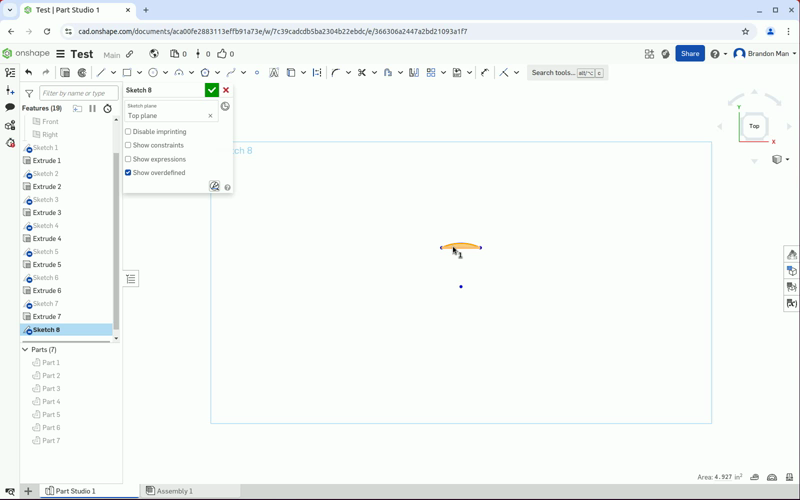
mouse_move(73, 352)
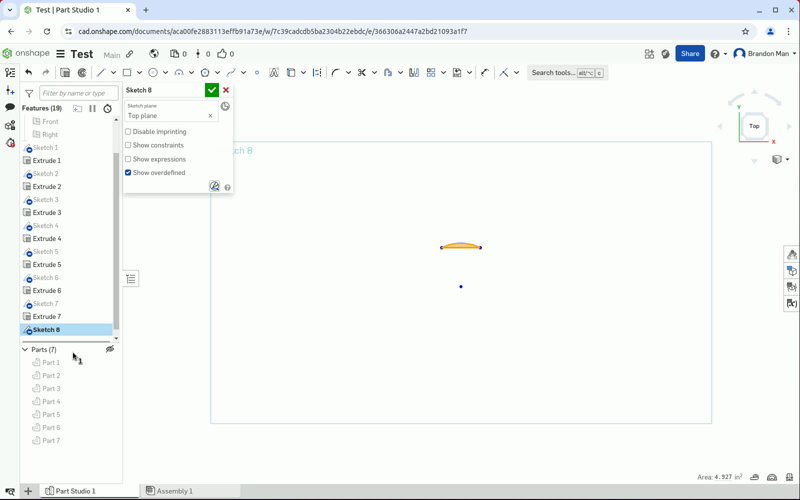
key(shift+y)
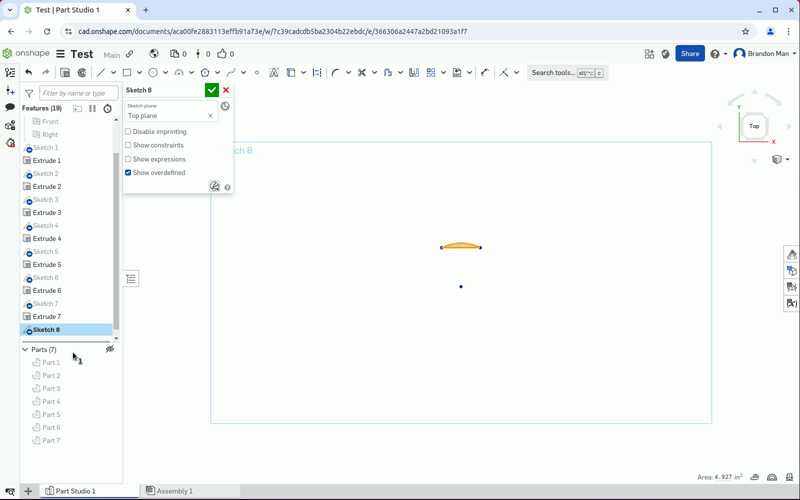
key(shift+e)
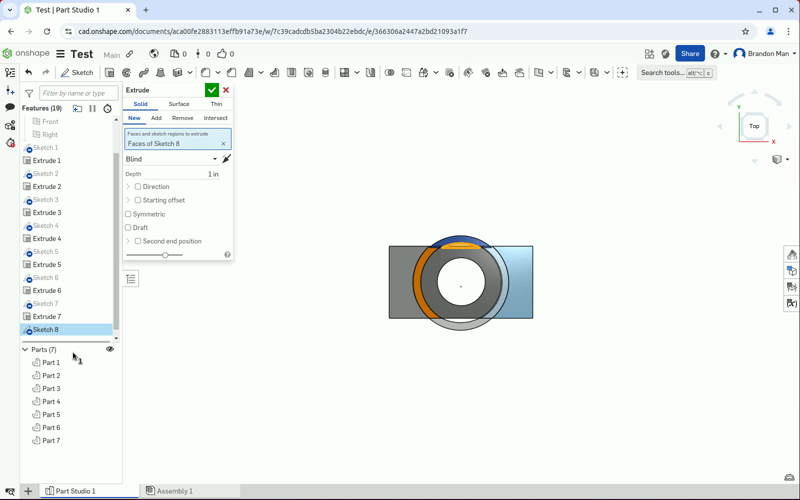
mouse_move(143, 106)
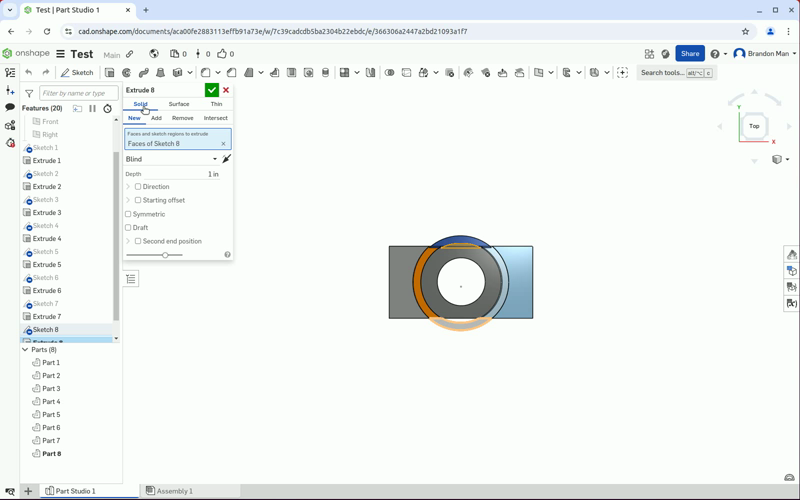
click(143, 106)
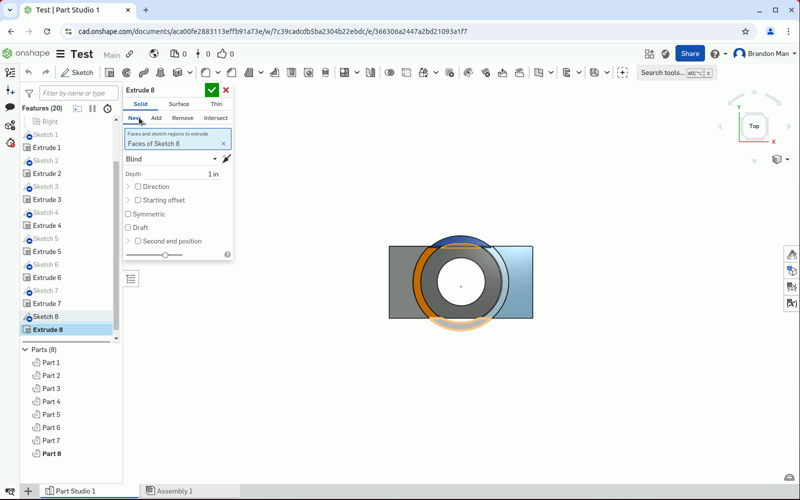
mouse_move(137, 120)
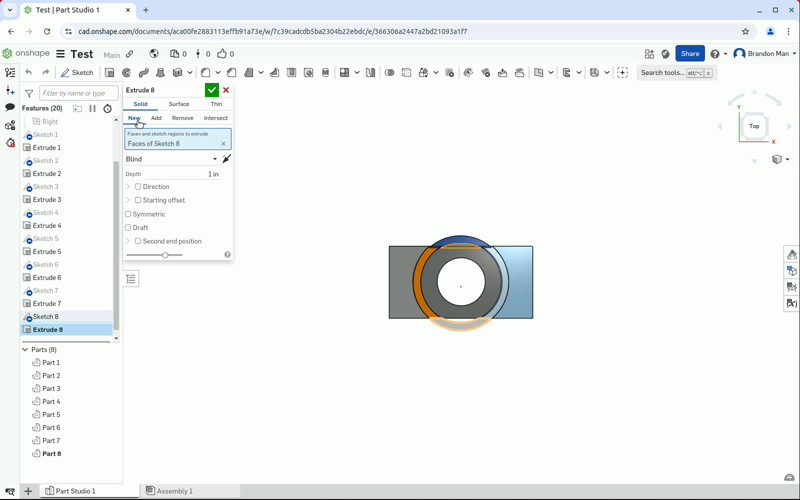
click(137, 120)
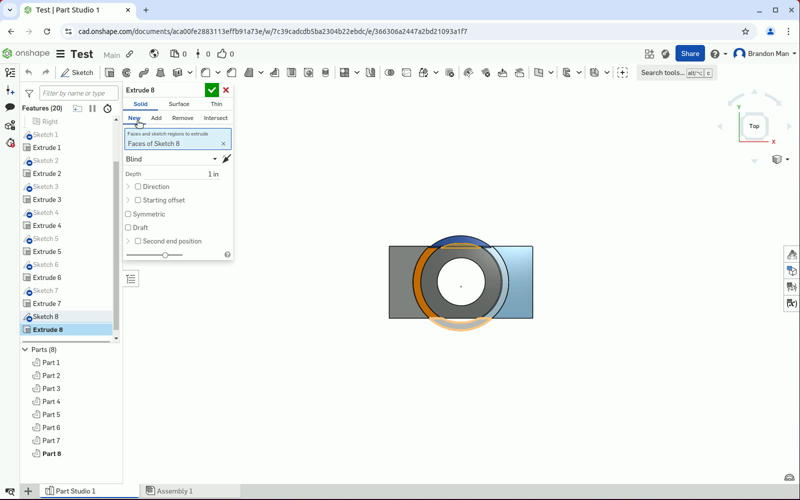
key(tab, 4)
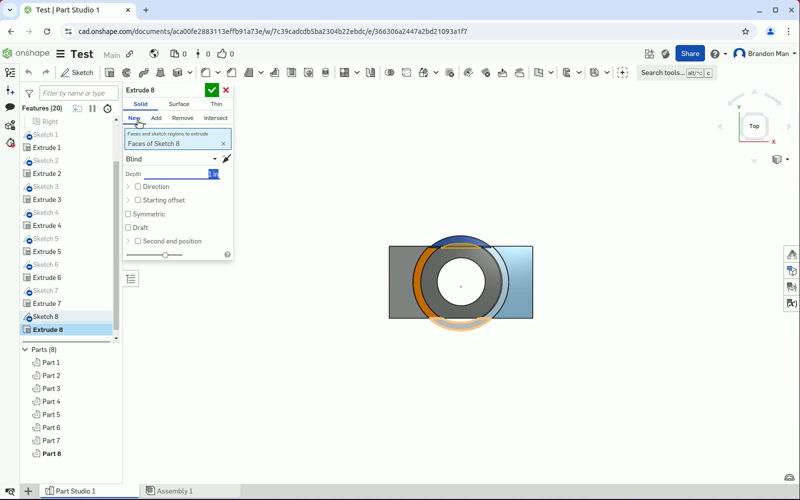
text(4.814)
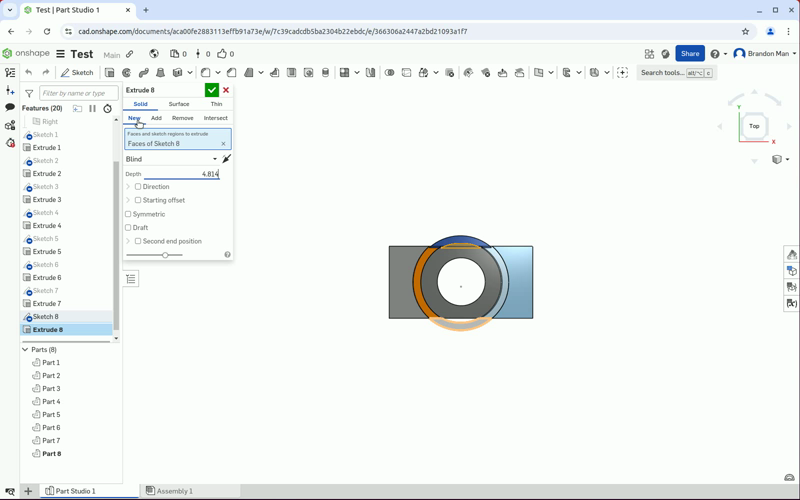
key(enter)
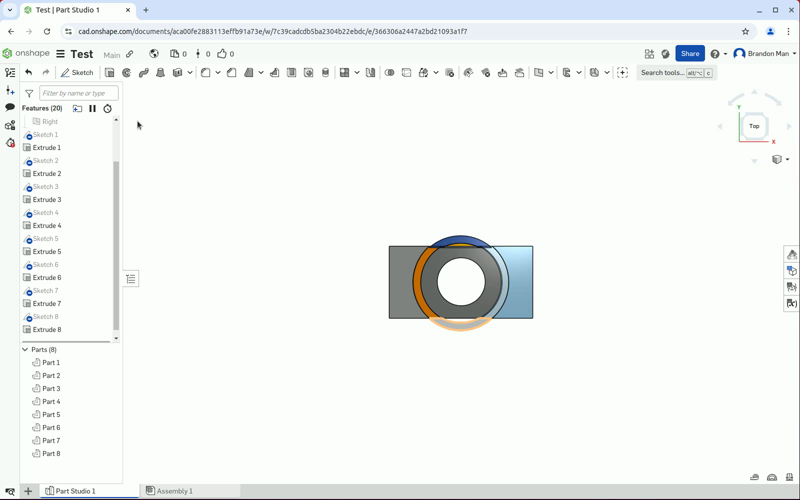
key(shift+h)
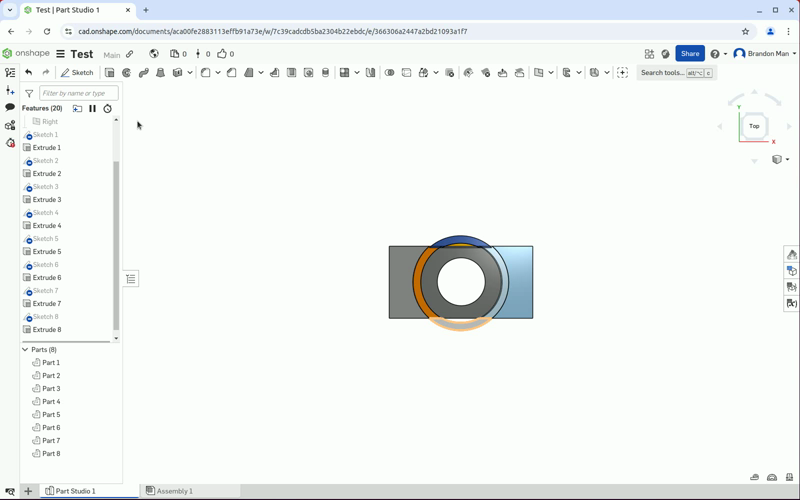
key(shift+h)
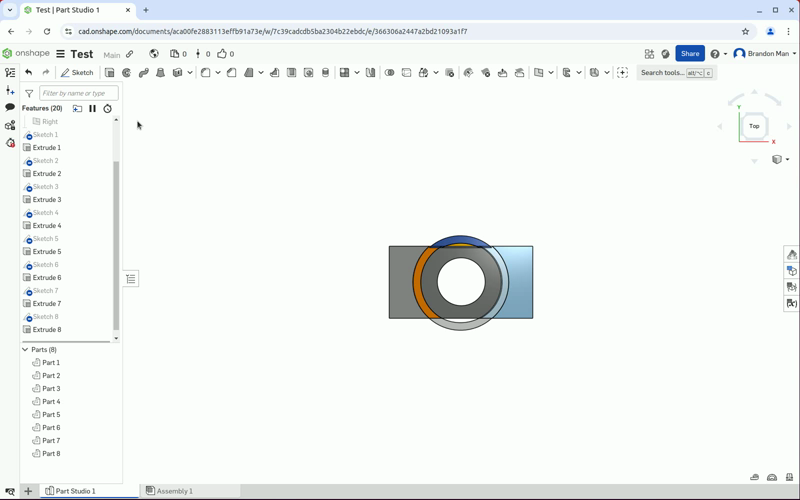
mouse_move(69, 137)
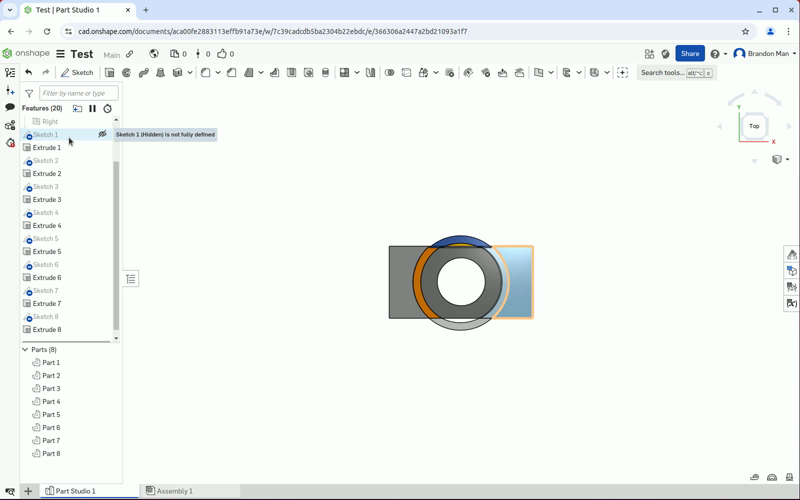
click(69, 137)
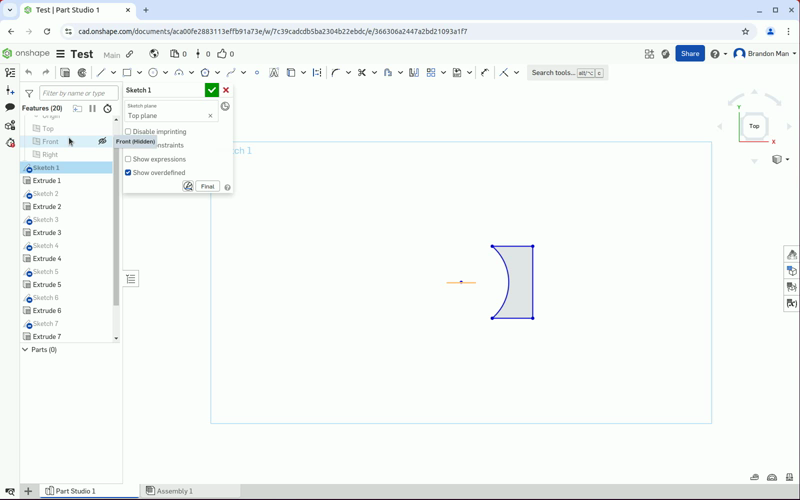
mouse_move(229, 92)
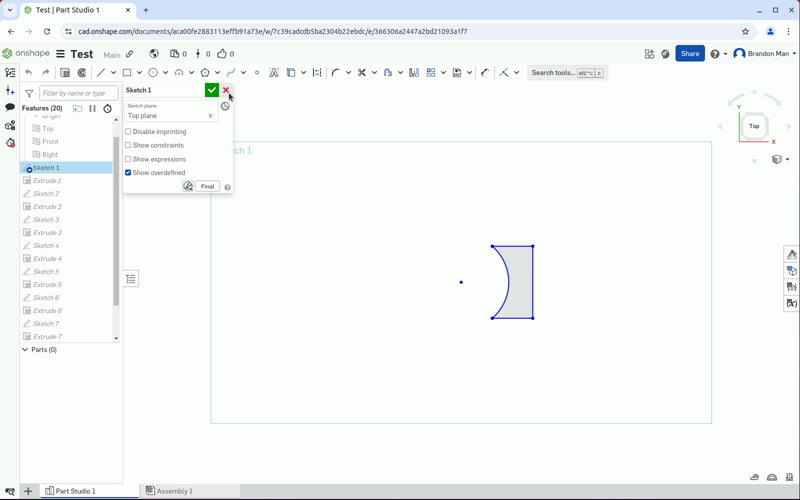
click(229, 92)
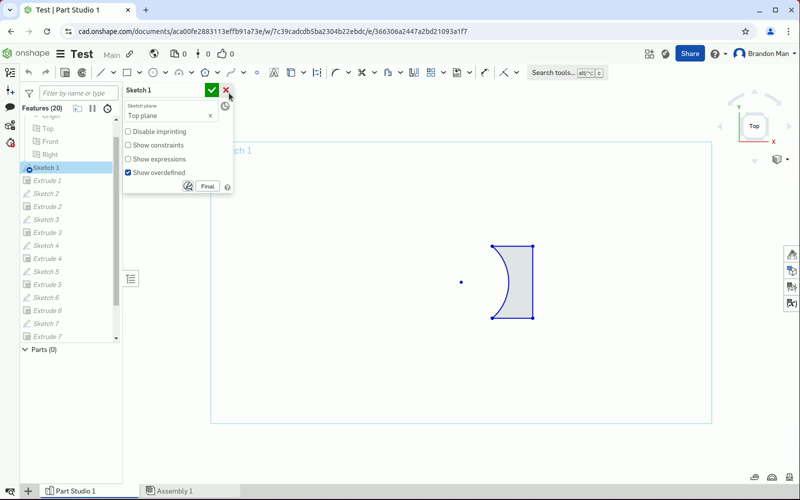
key(shift+s)
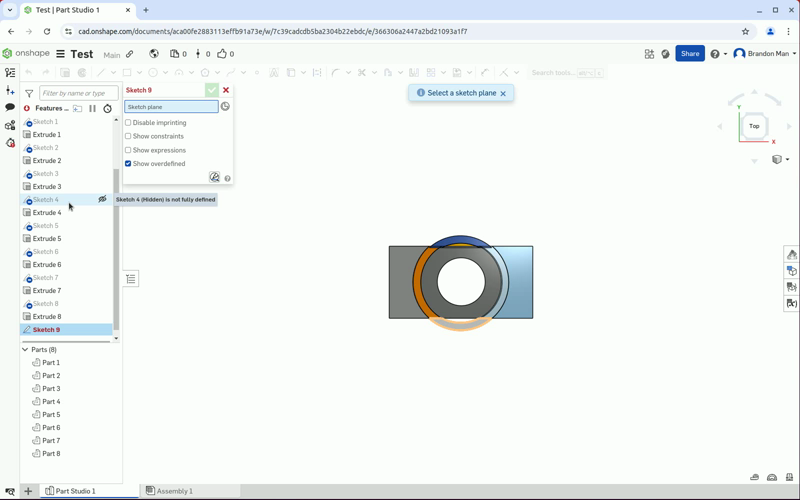
scroll(3)
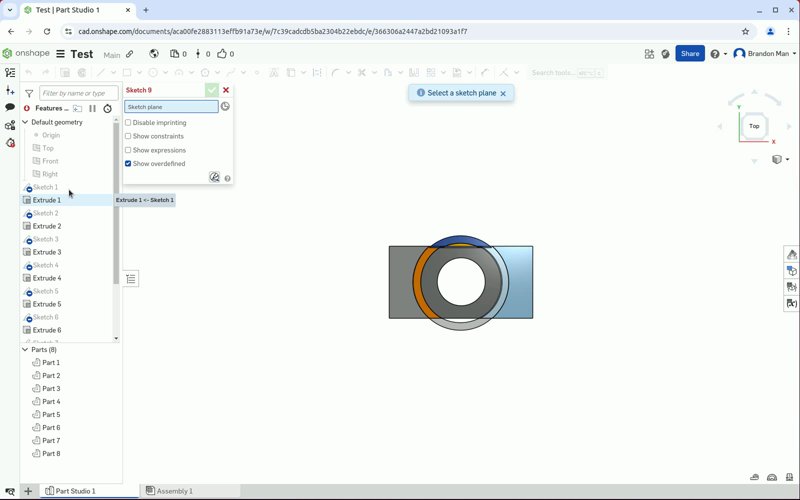
mouse_move(69, 150)
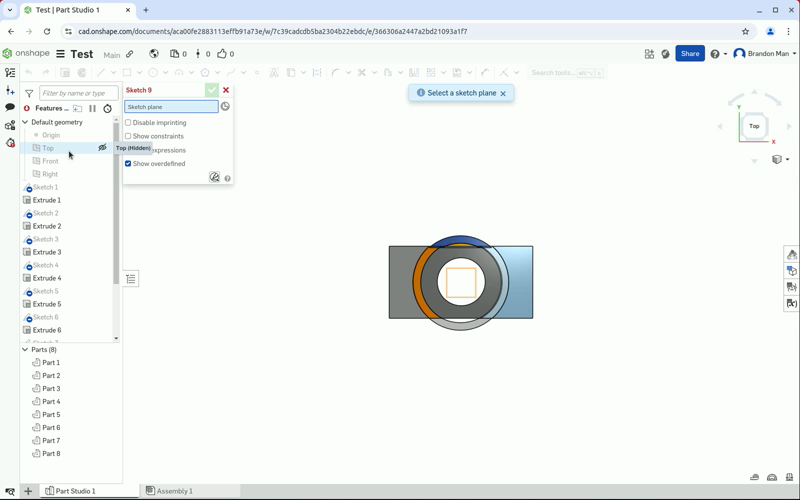
click(69, 150)
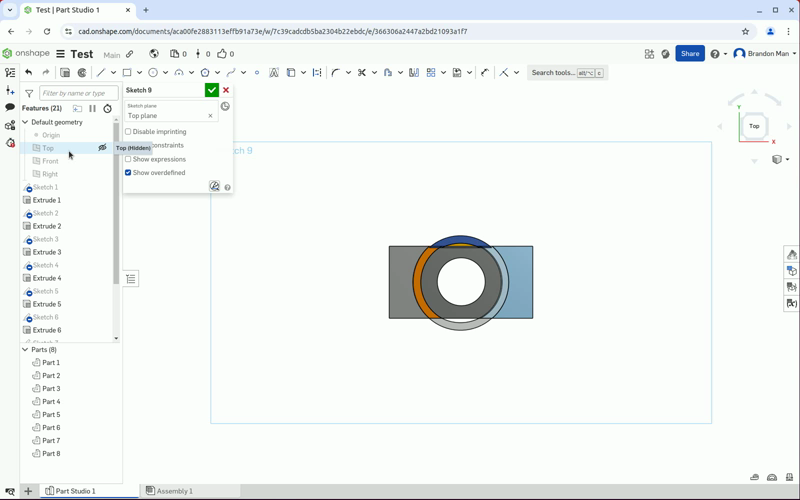
mouse_move(73, 352)
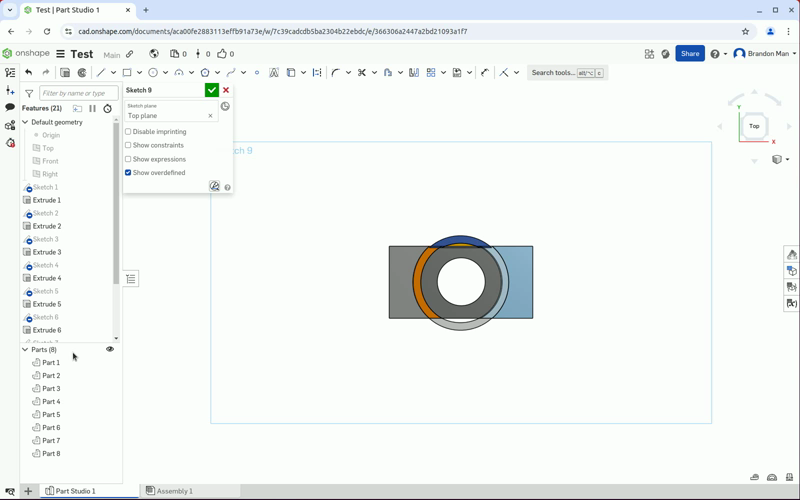
key(y)
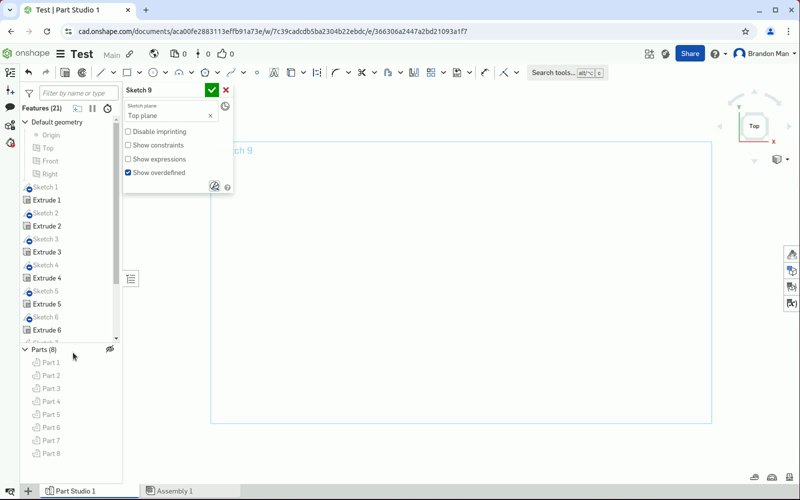
key(a)
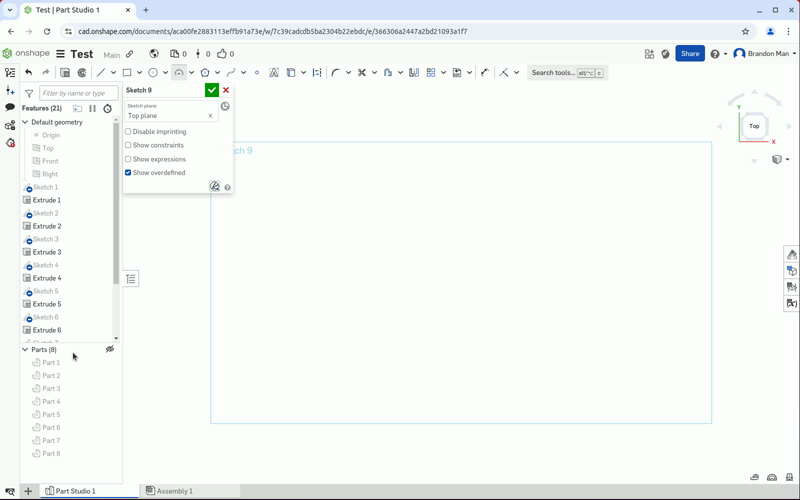
key_down(shift)
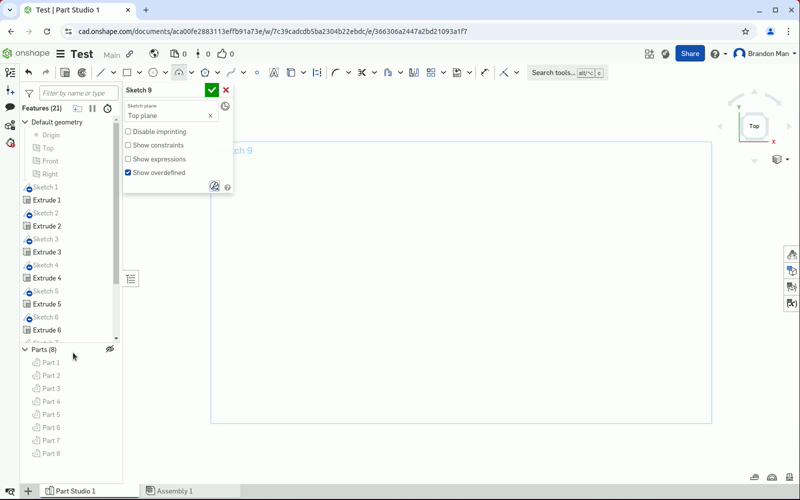
mouse_move(441, 318)
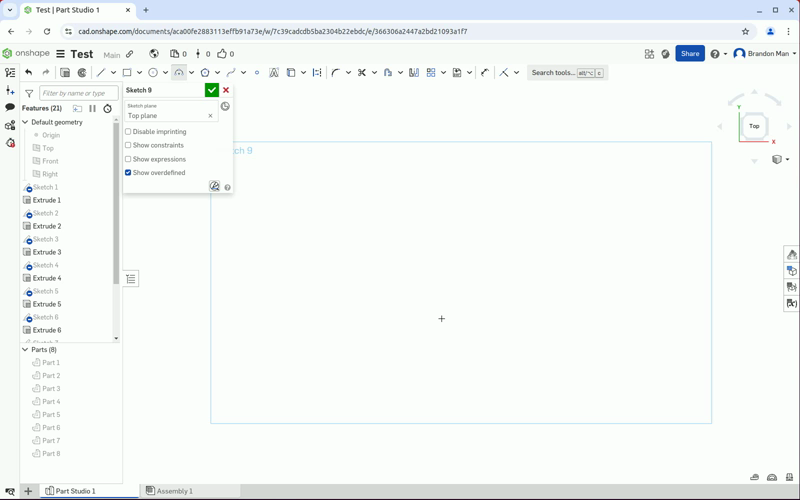
click(441, 318)
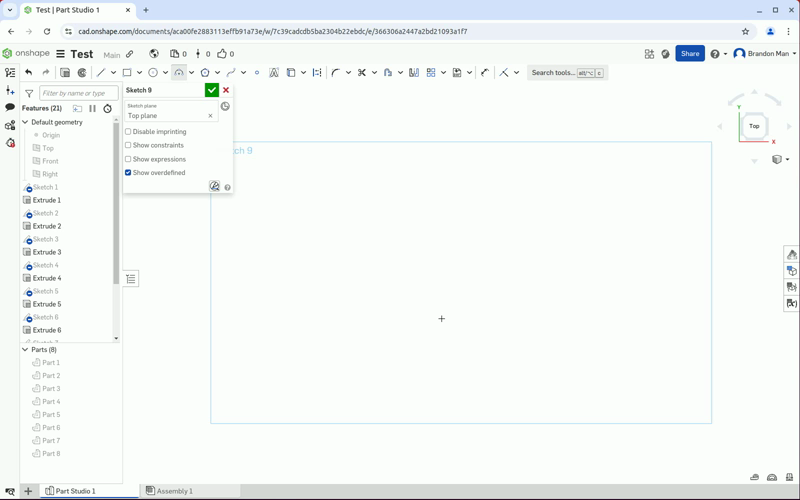
key_up(shift)
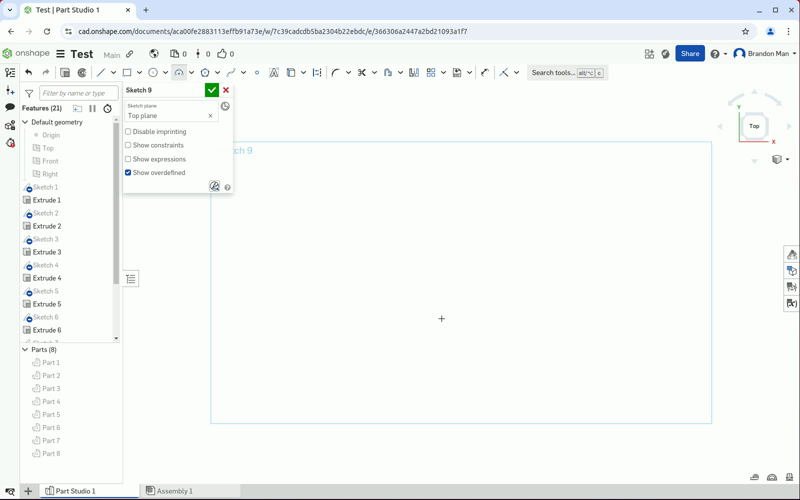
key_down(shift)
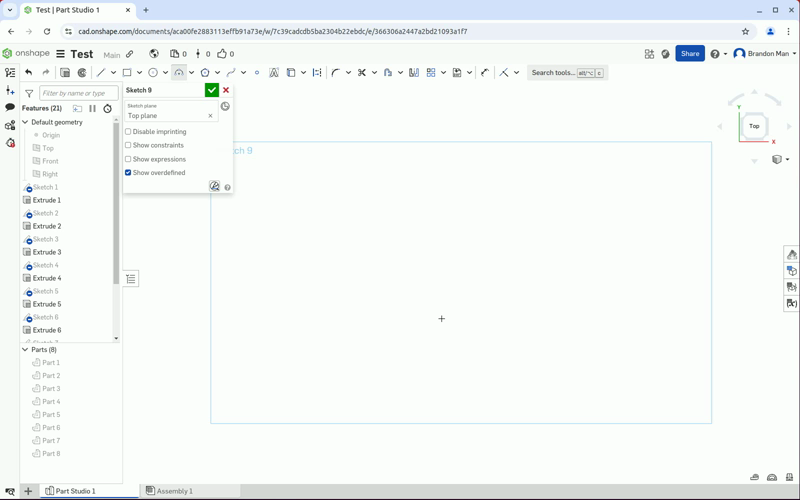
mouse_move(480, 318)
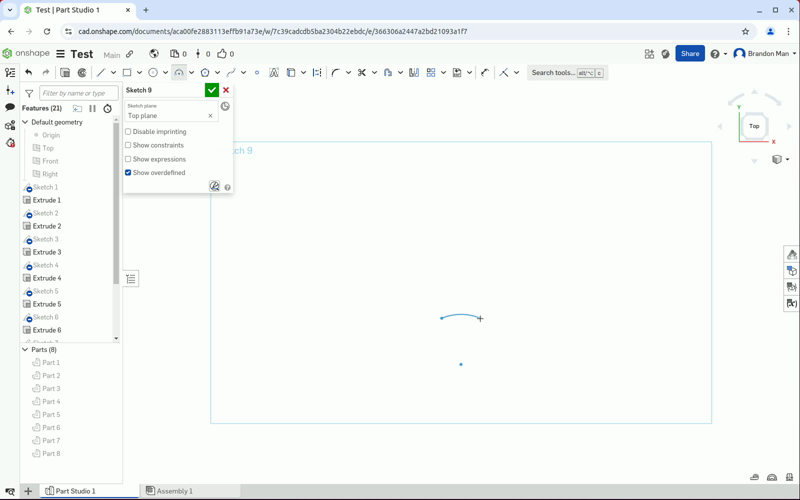
click(480, 318)
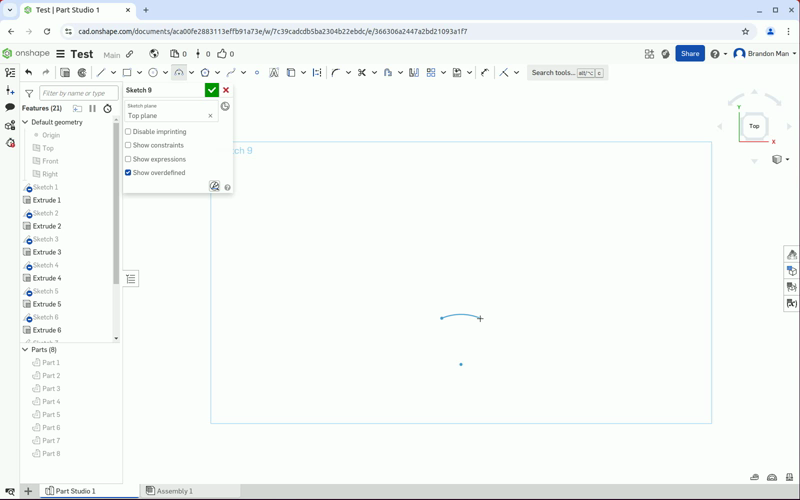
mouse_move(461, 322)
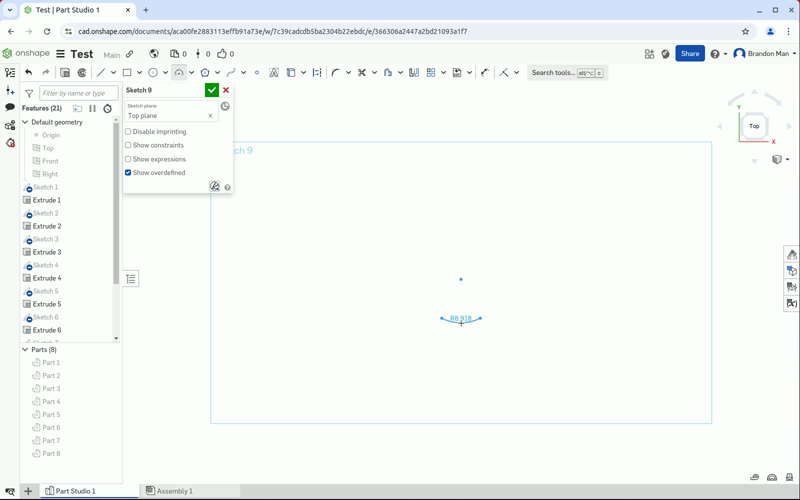
click(461, 322)
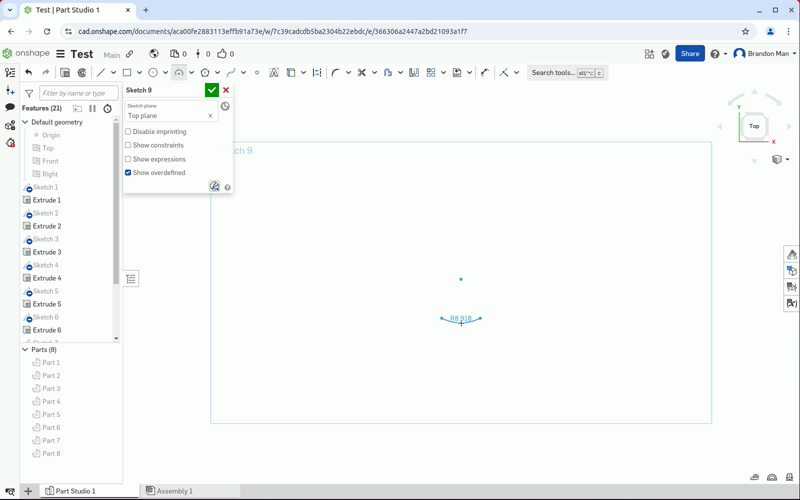
key_up(shift)
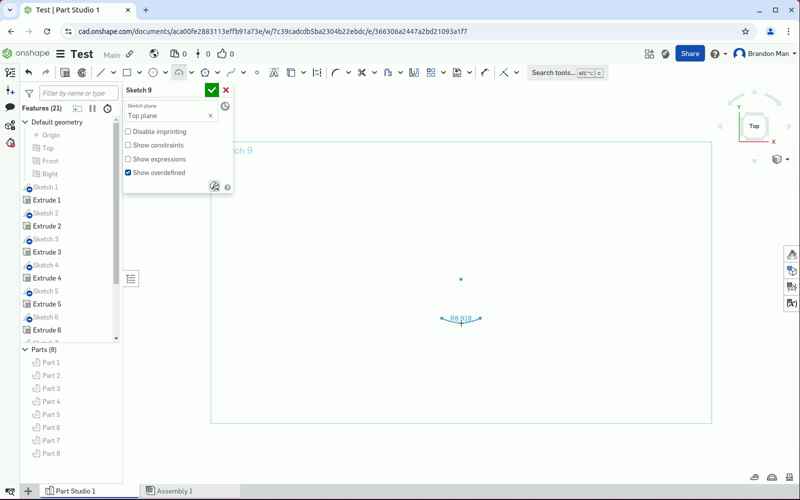
key(esc)
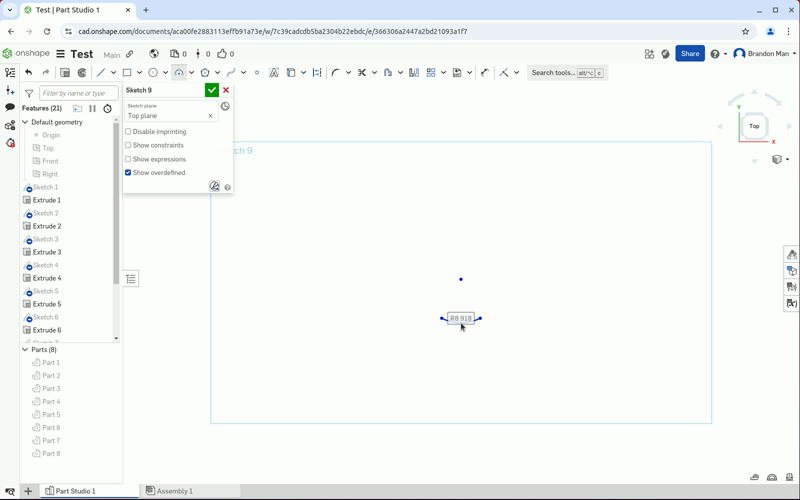
key(l)
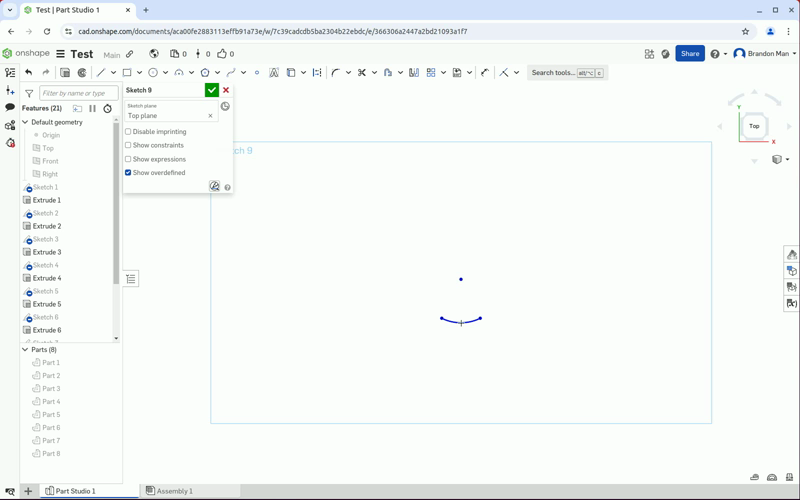
mouse_move(480, 318)
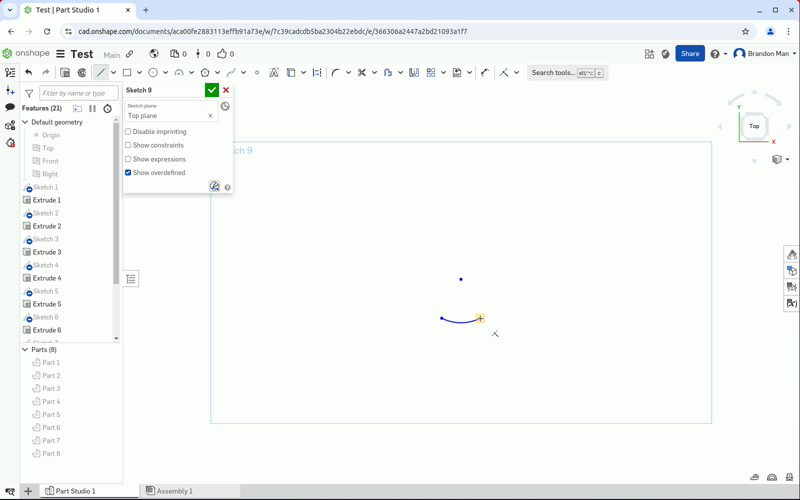
click(480, 318)
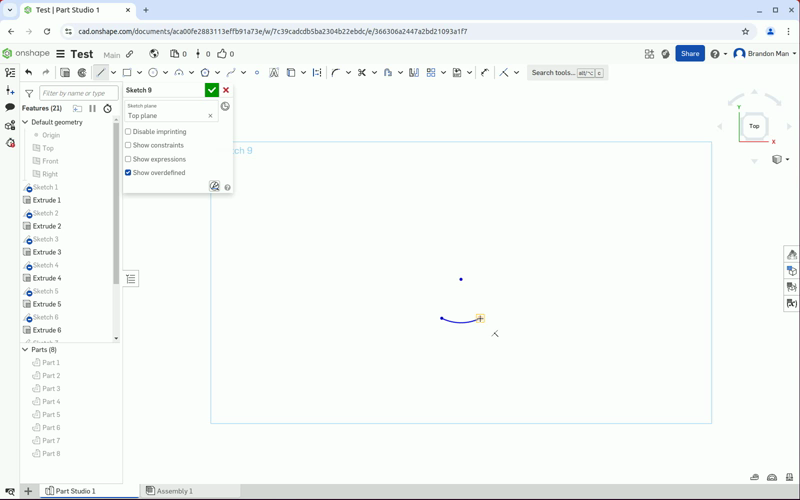
mouse_move(510, 318)
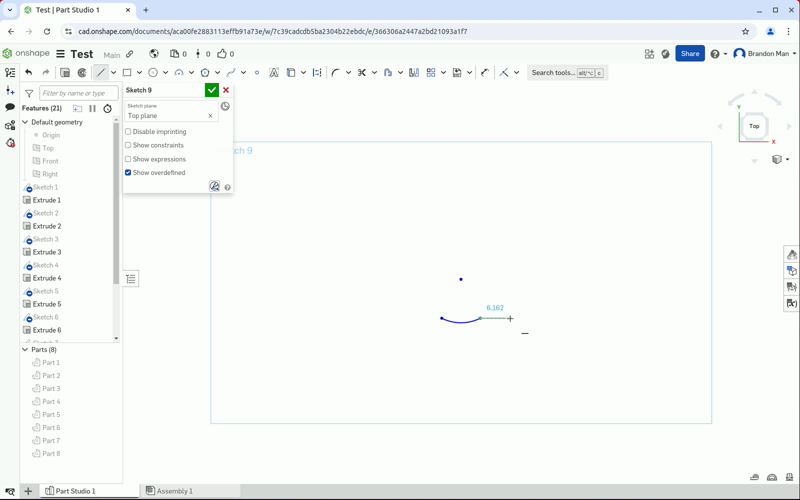
key_down(shift)
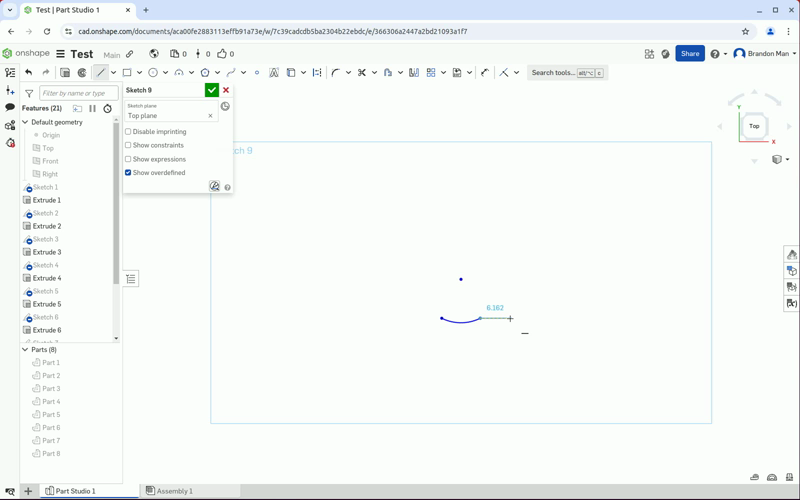
mouse_move(441, 318)
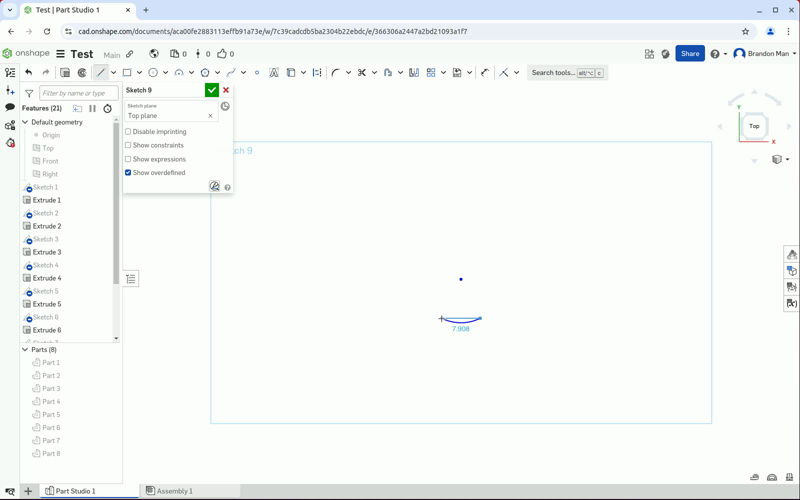
key_up(shift)
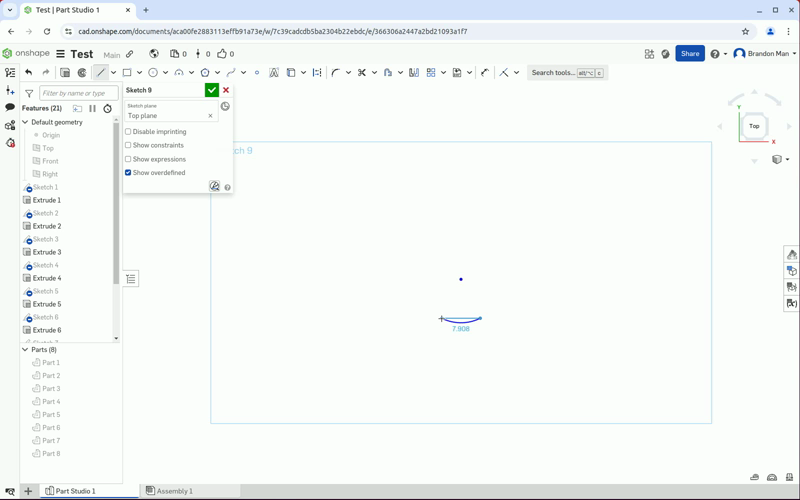
click(441, 318)
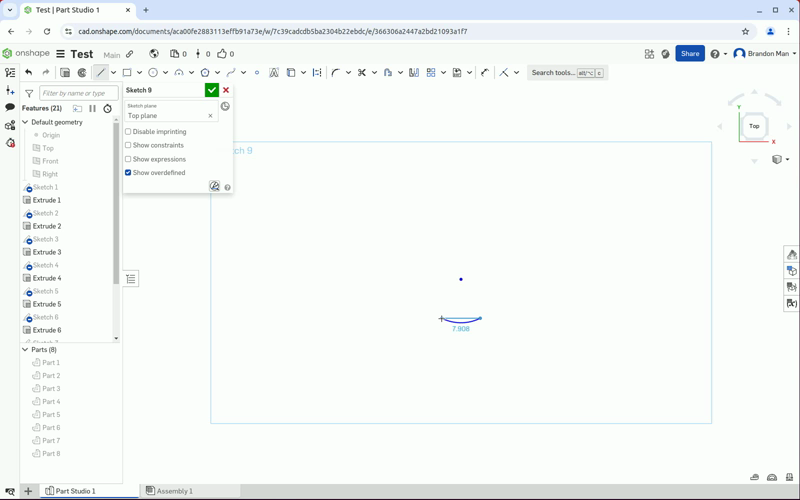
key(esc)
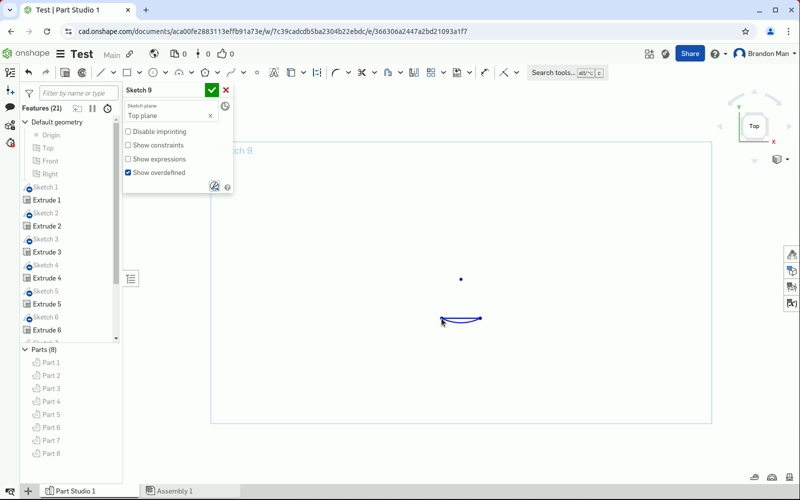
mouse_move(469, 321)
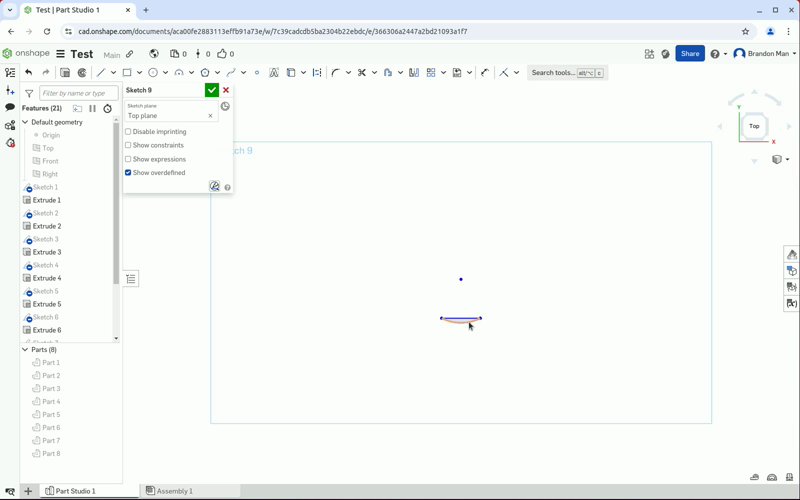
scroll(6)
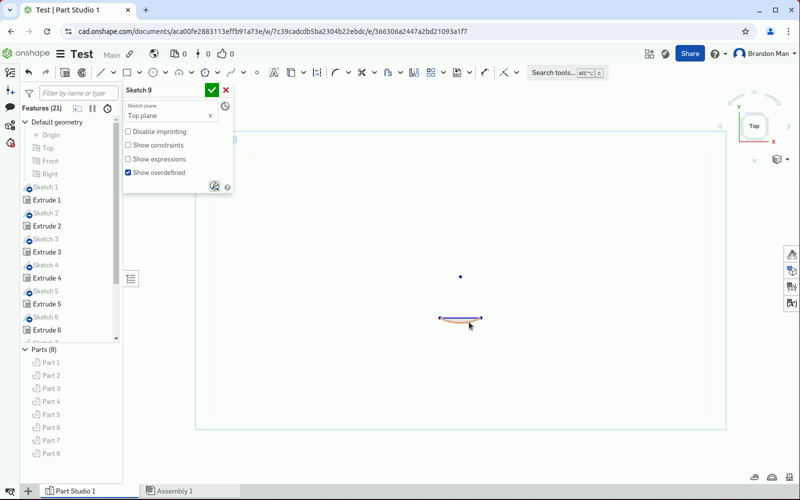
scroll(6)
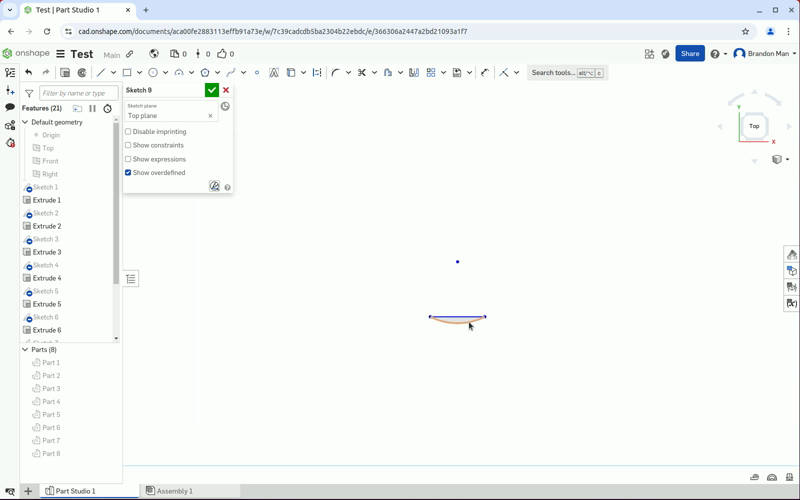
scroll(6)
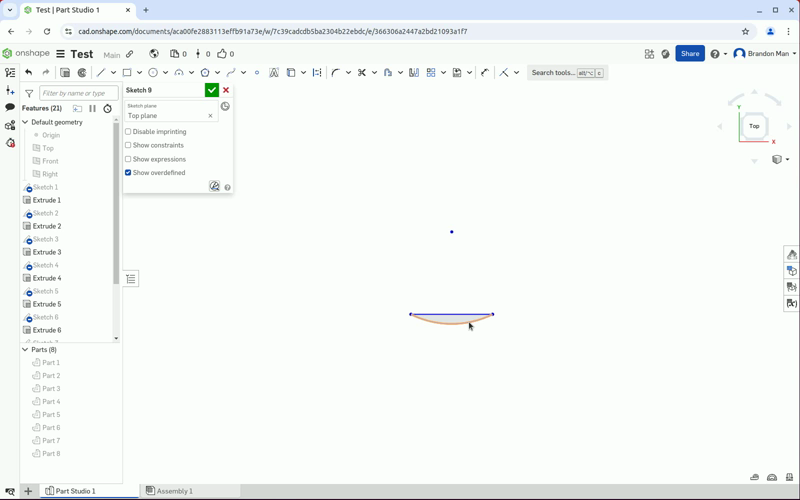
scroll(6)
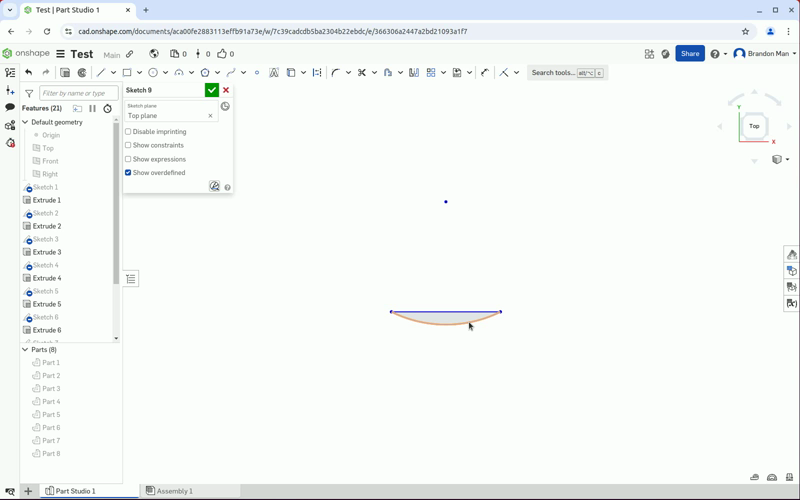
scroll(6)
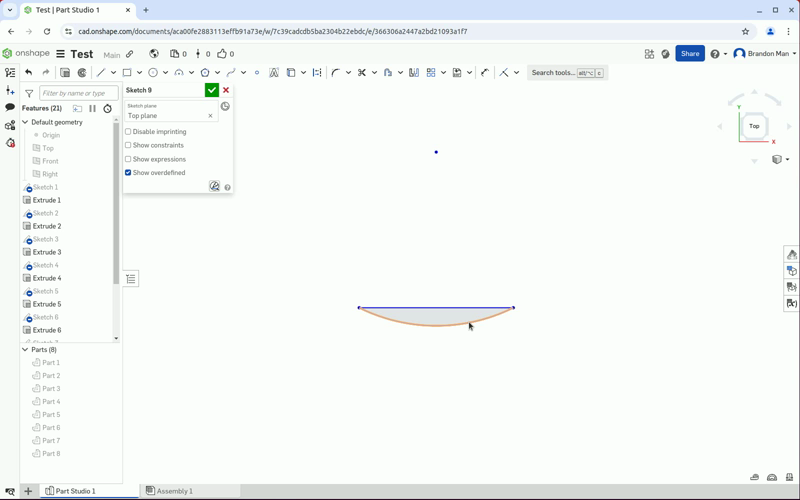
scroll(6)
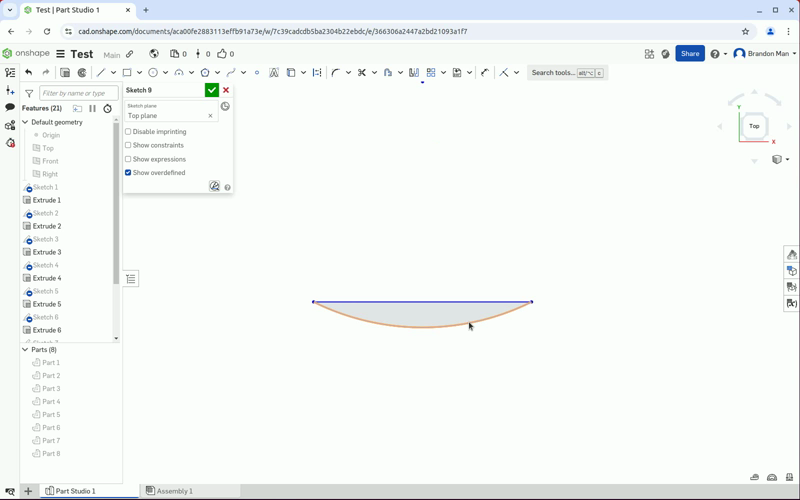
scroll(6)
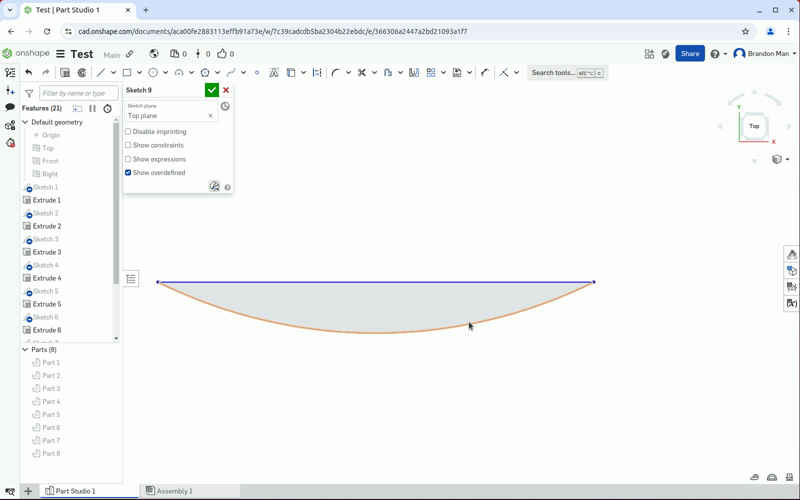
click(469, 321)
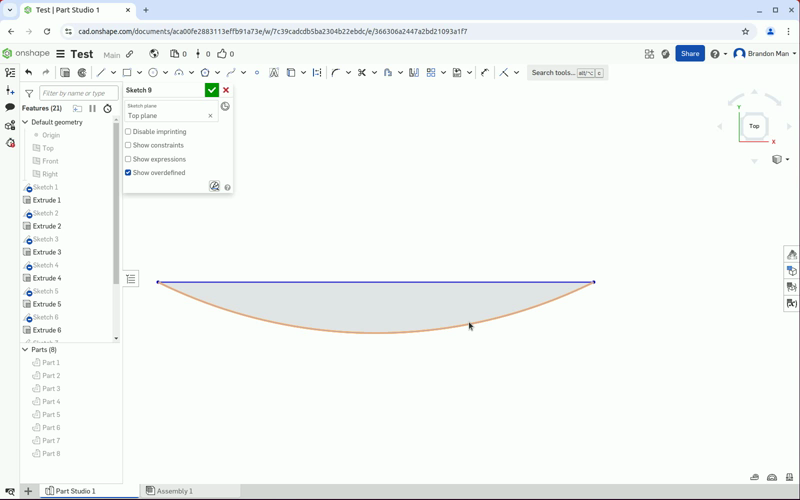
scroll(-6)
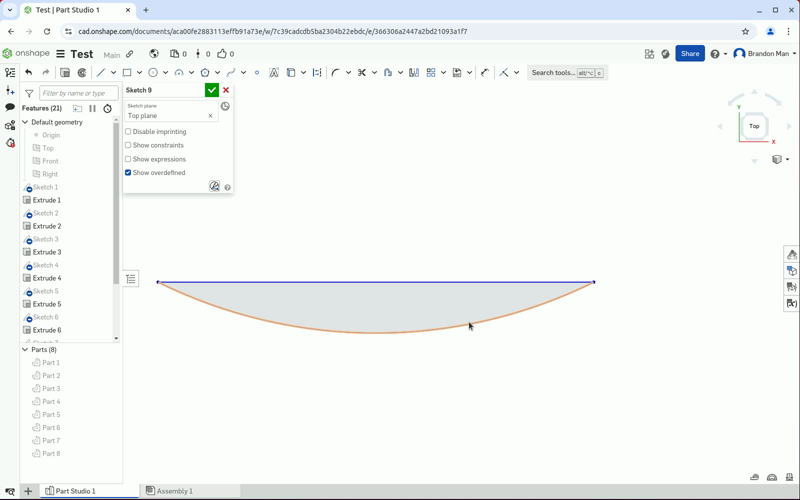
scroll(-6)
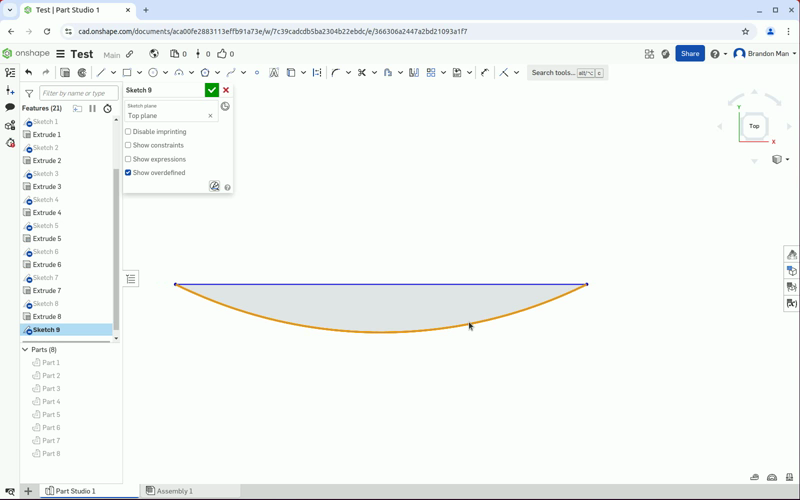
scroll(-6)
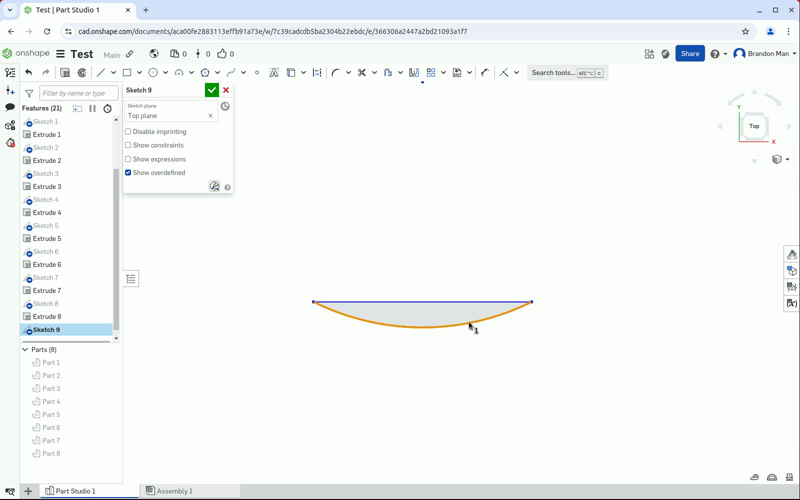
scroll(-6)
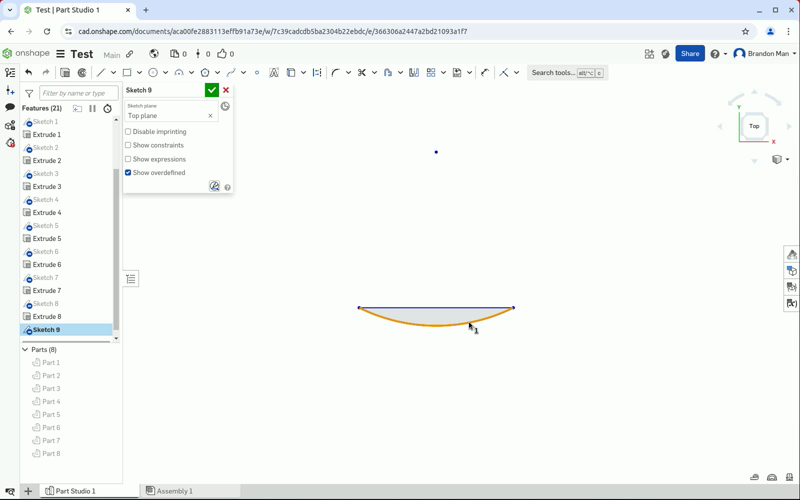
scroll(-6)
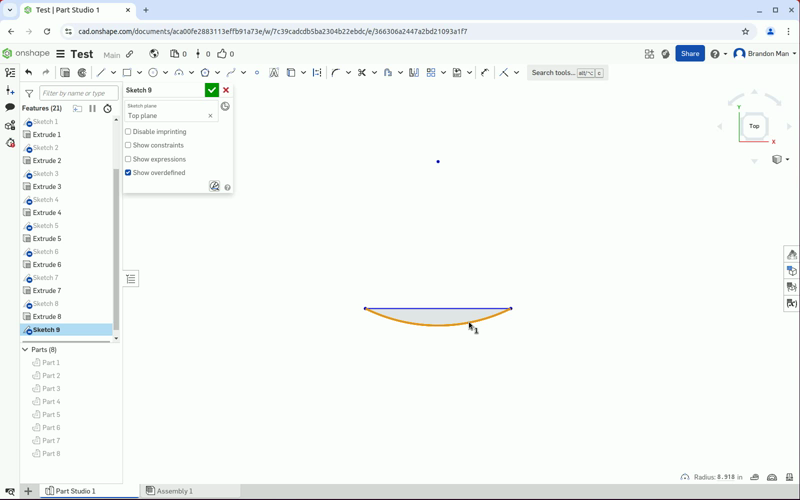
scroll(-6)
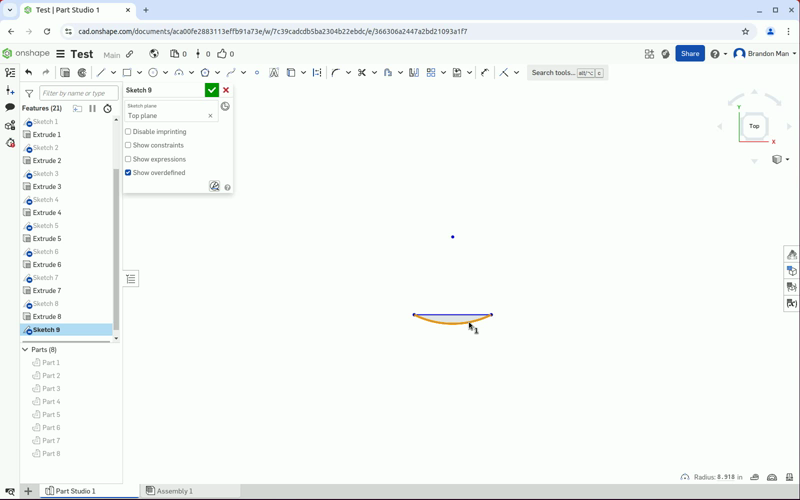
scroll(-6)
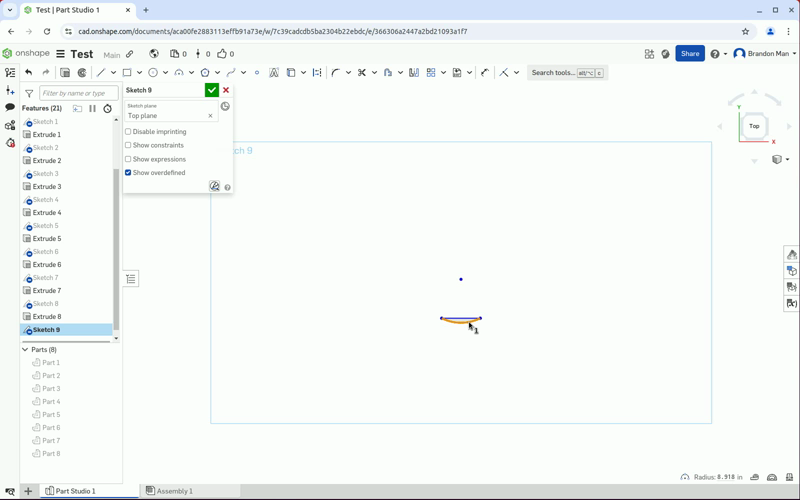
mouse_move(73, 352)
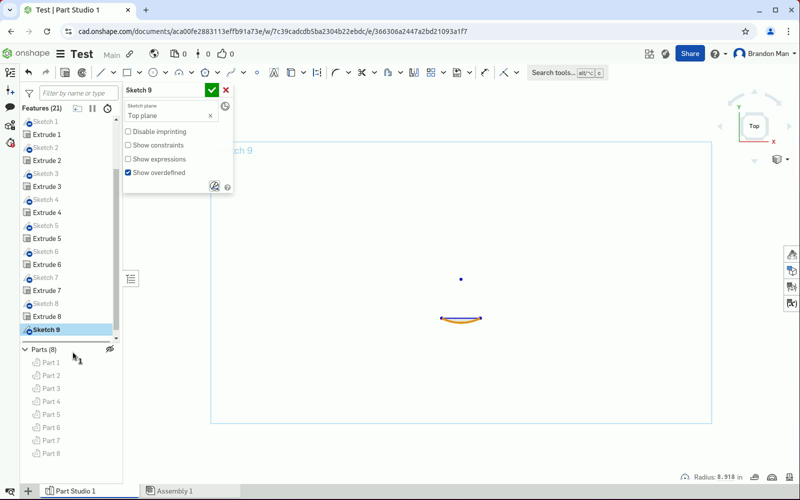
key(shift+y)
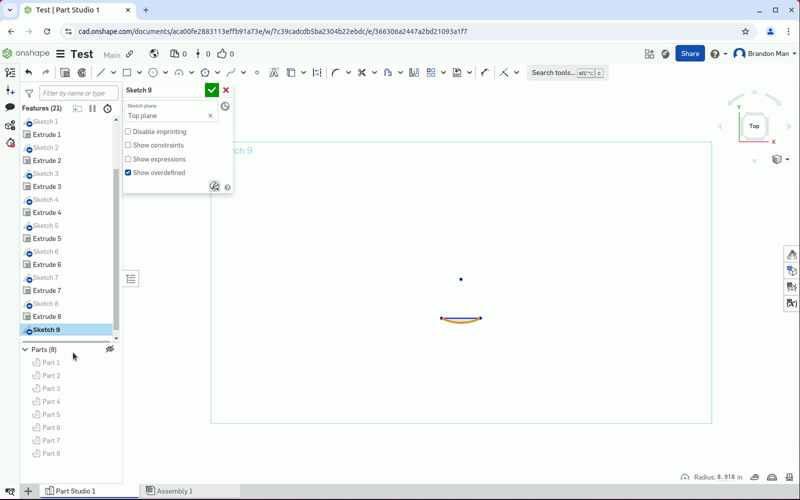
key(shift+e)
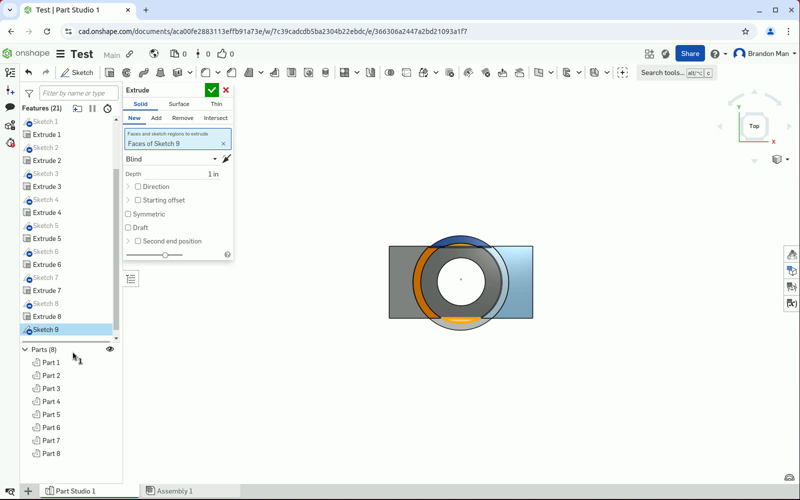
mouse_move(143, 106)
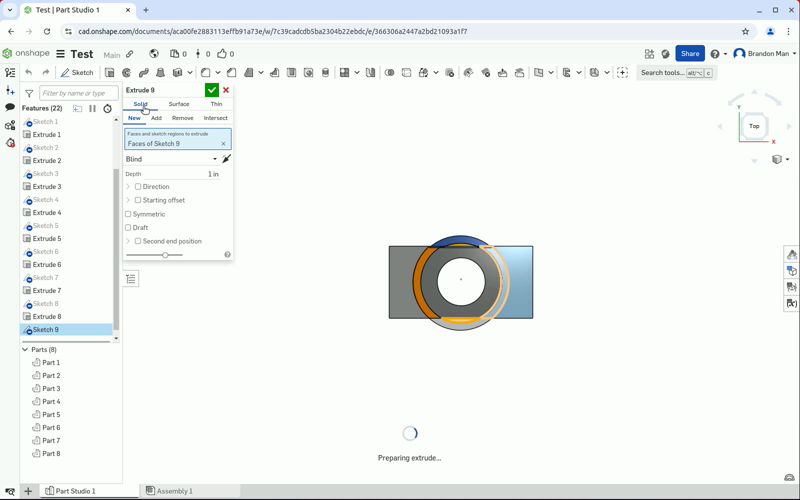
click(143, 106)
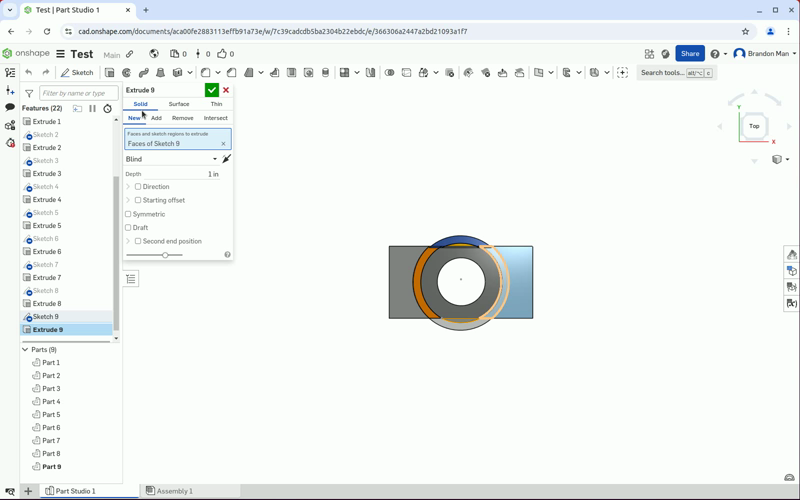
mouse_move(137, 120)
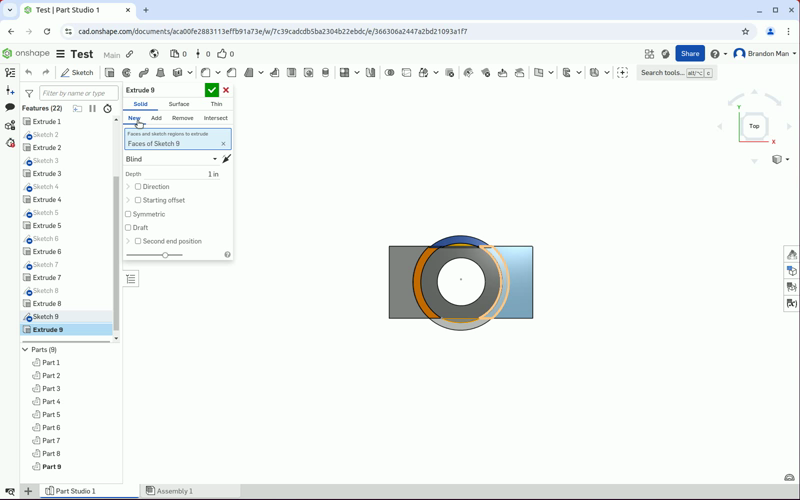
click(137, 120)
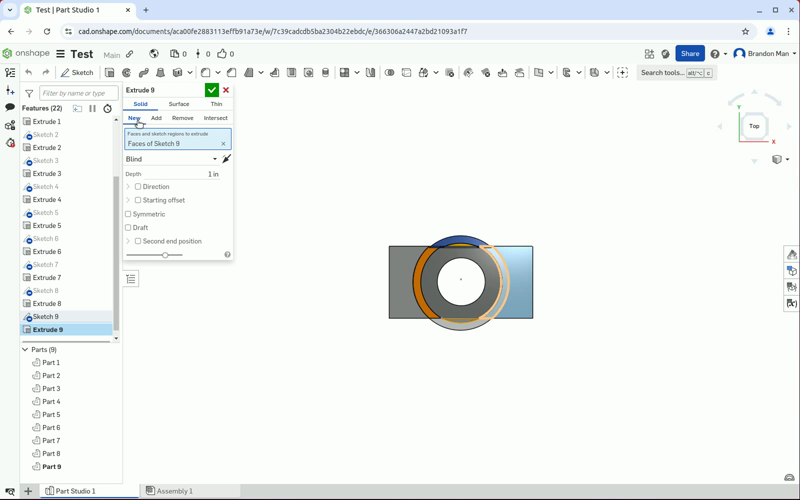
key(tab, 4)
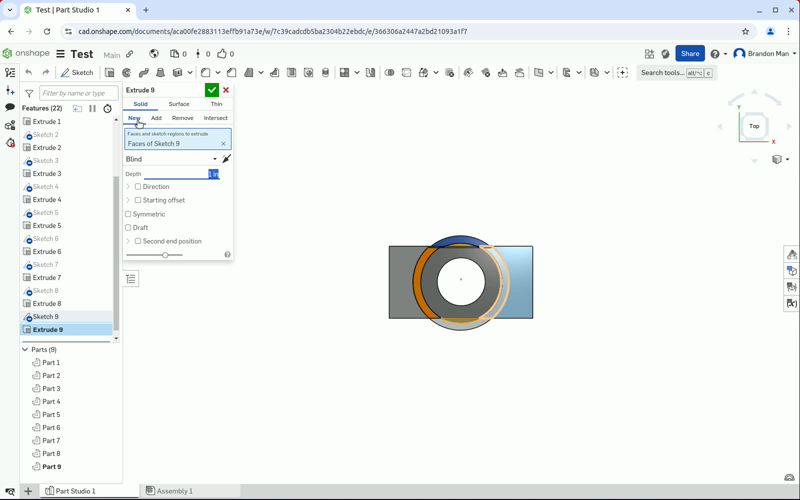
text(4.814)
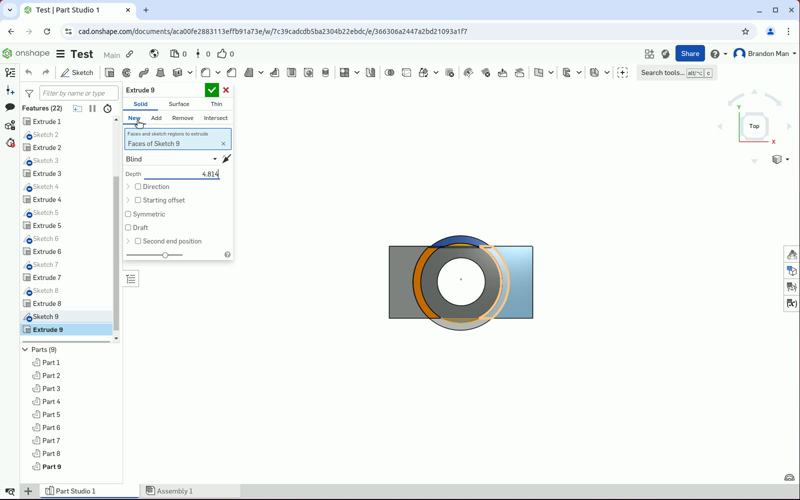
key(enter)
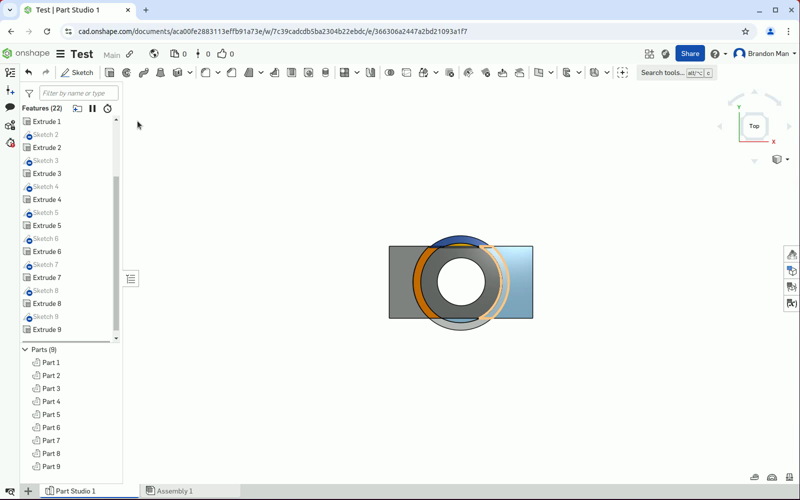
key(shift+h)
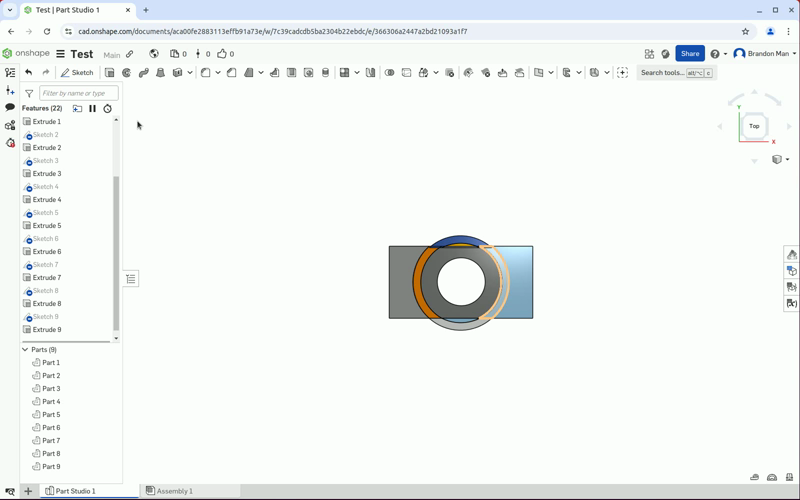
key(shift+h)
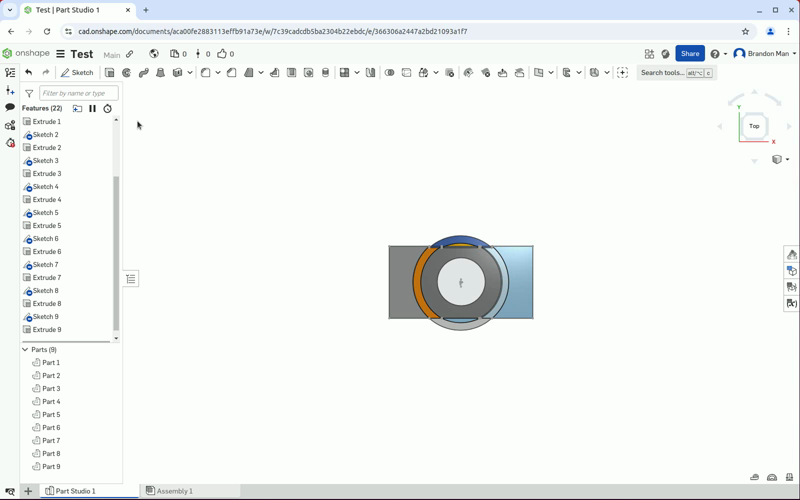
key(shift+7)
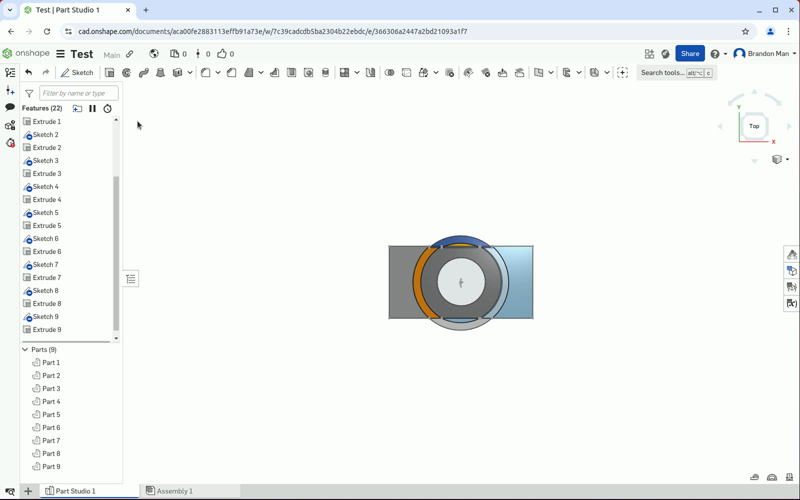
key(up, 3)
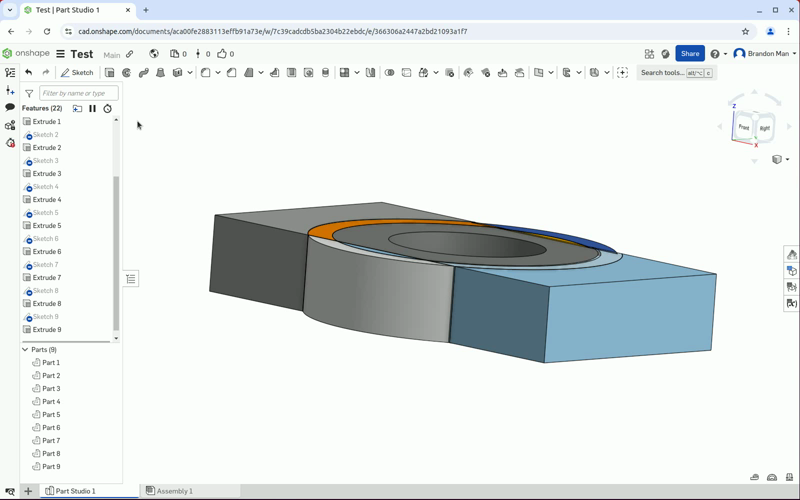
key(left, 3)
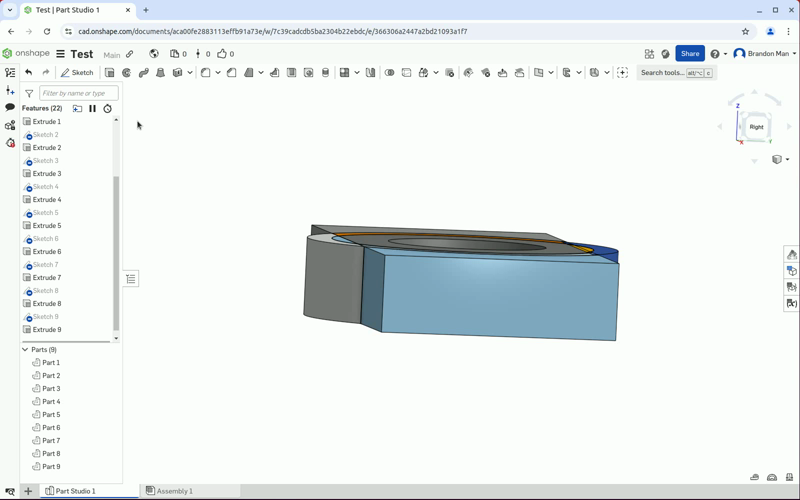
key(right, 3)
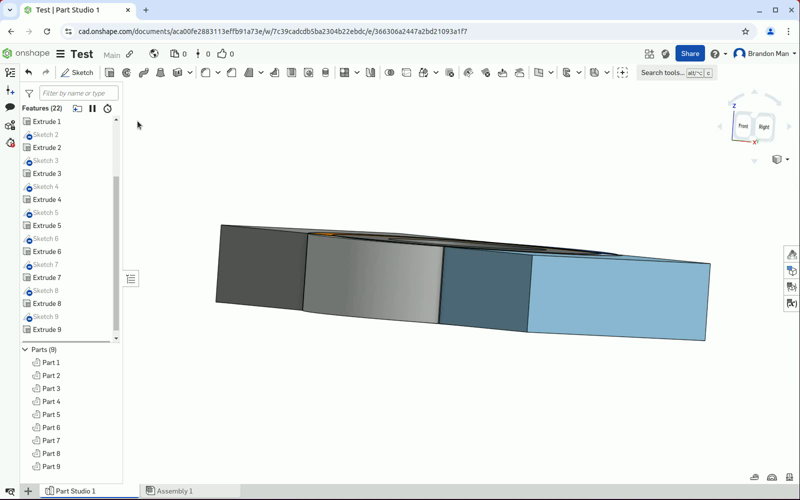
key(down, 3)
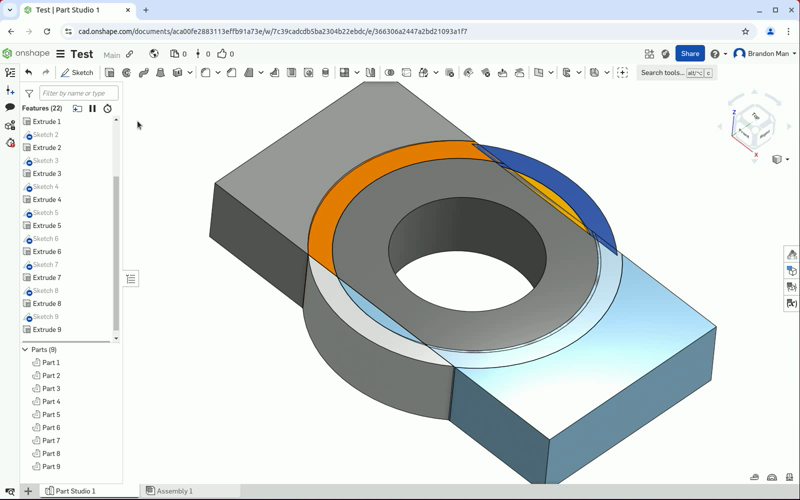
mouse_move(69, 111)
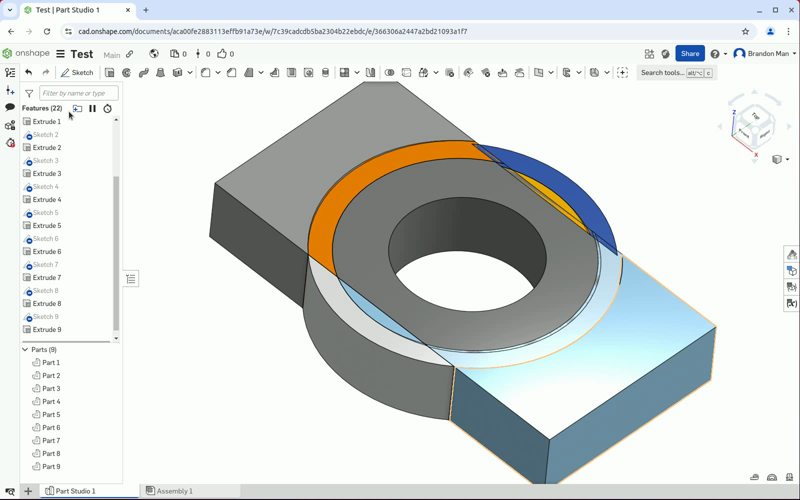
click(69, 111)